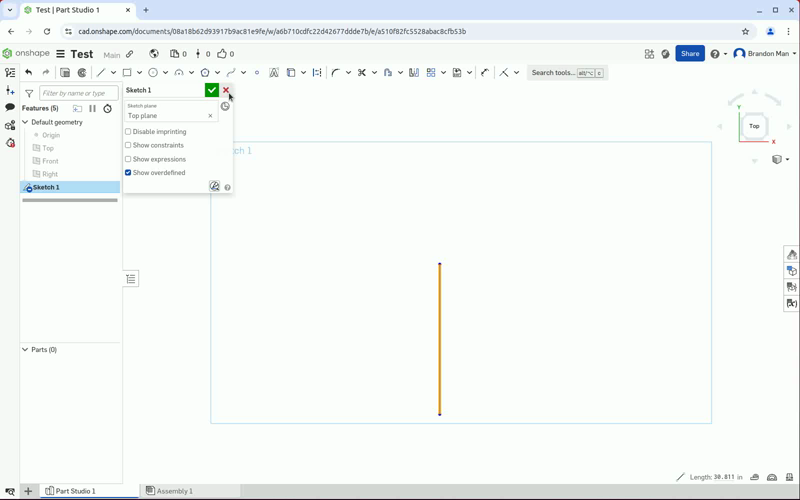
key(shift+h)
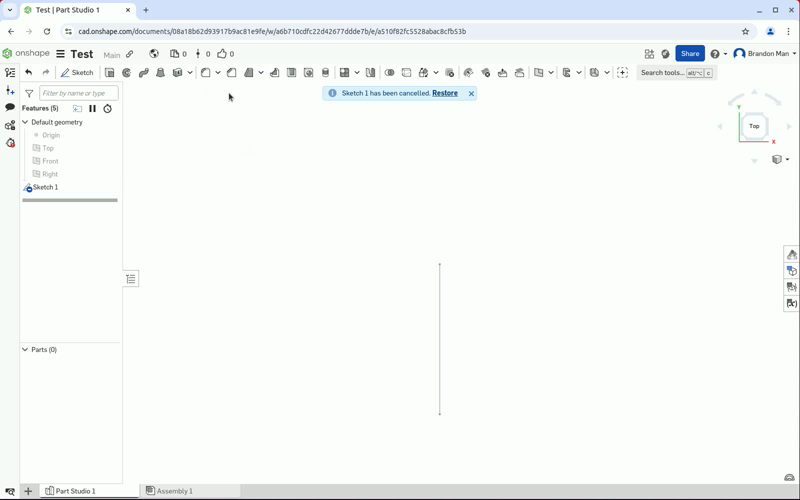
key(shift+s)
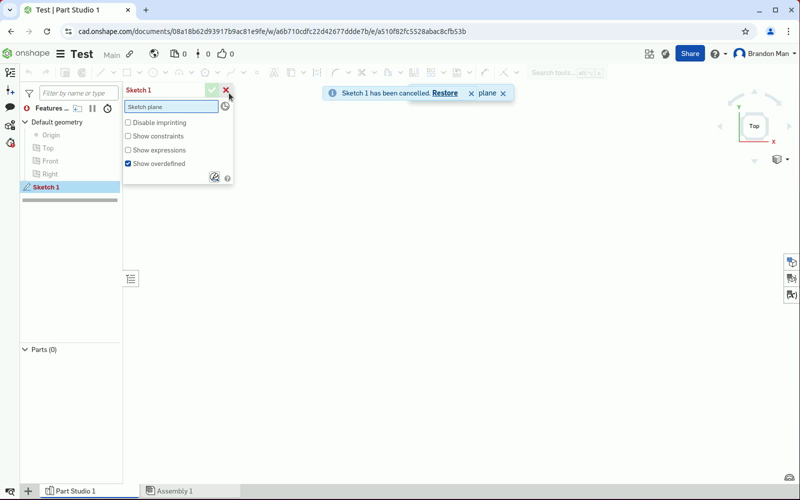
mouse_move(73, 150)
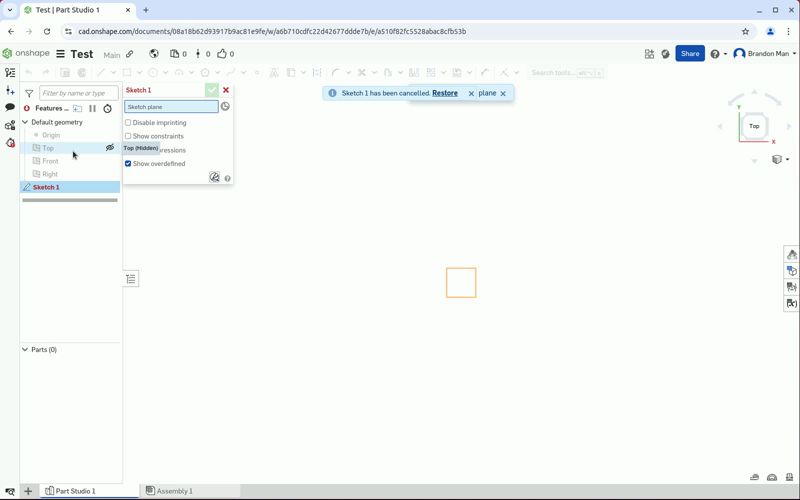
click(73, 150)
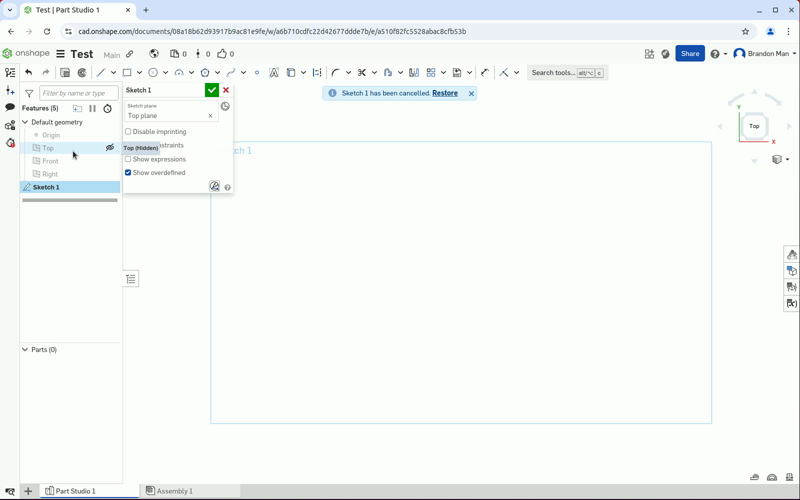
mouse_move(73, 352)
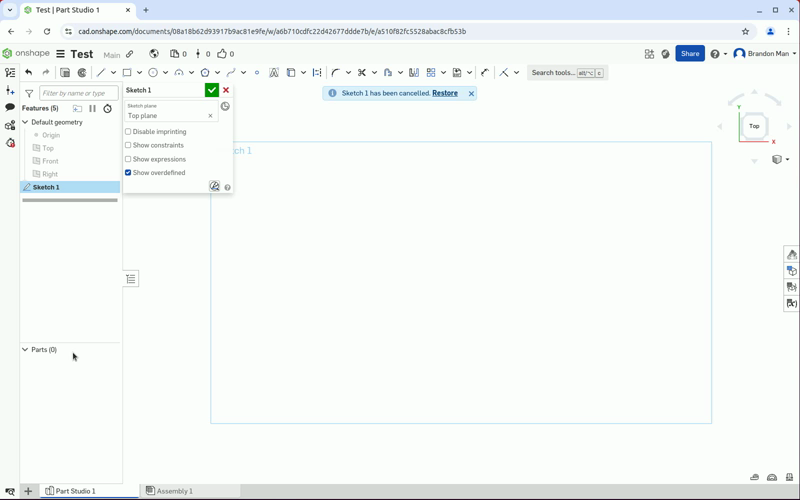
key(y)
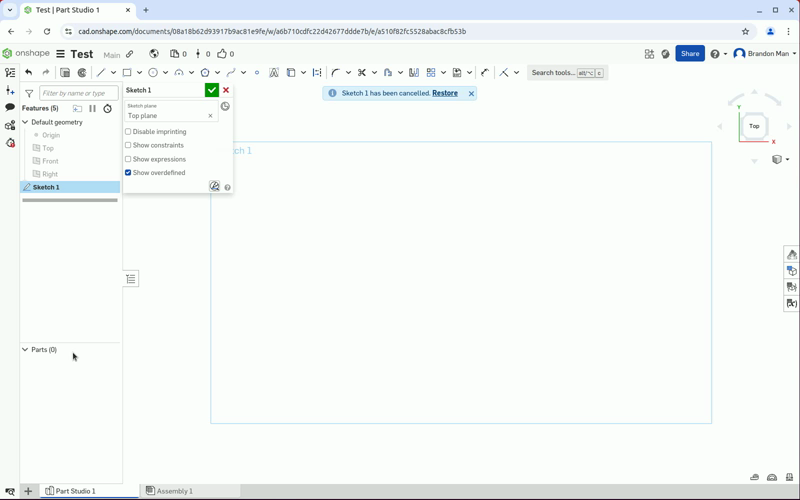
key(a)
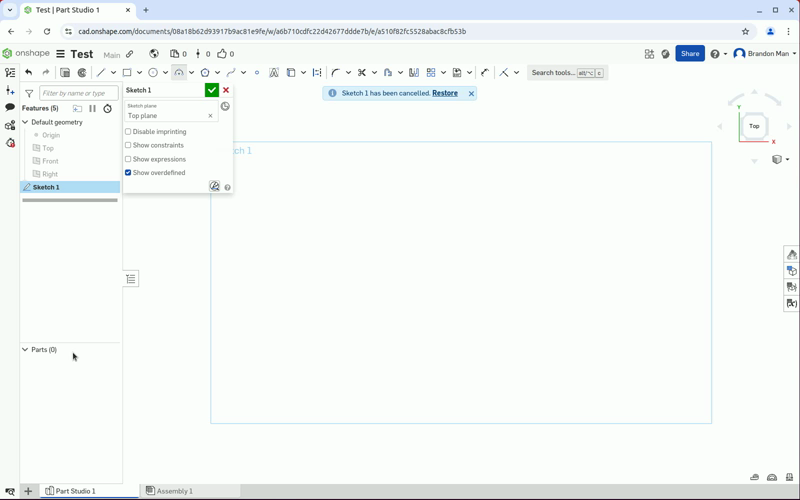
key_down(shift)
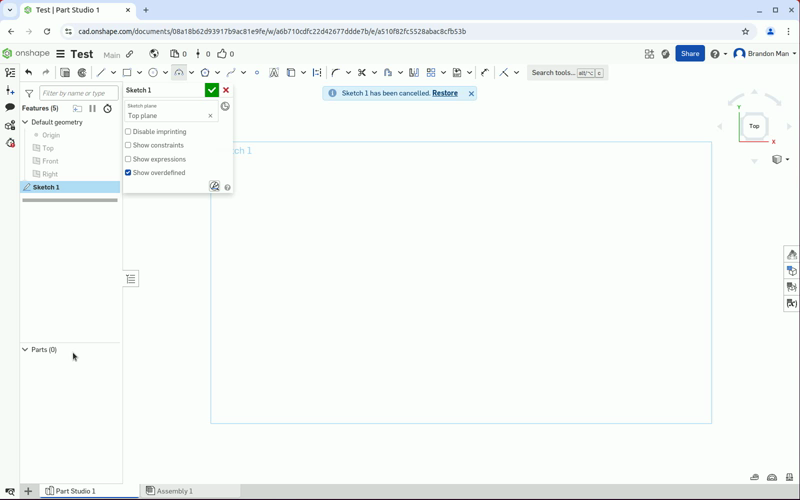
mouse_move(439, 261)
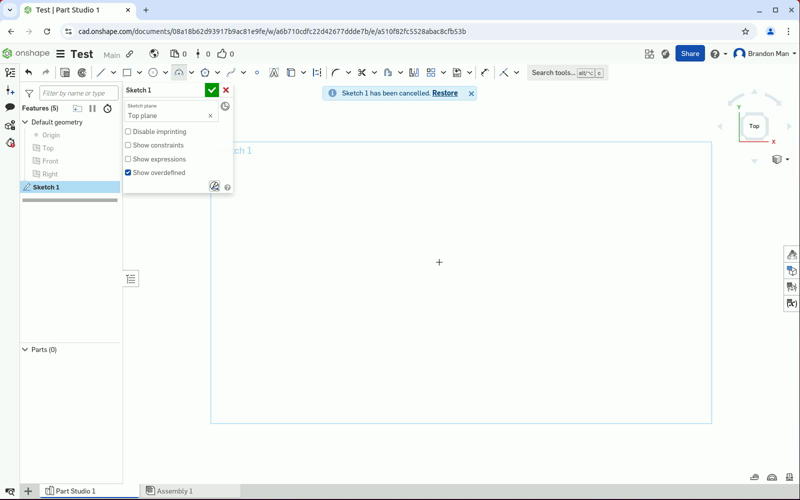
click(439, 261)
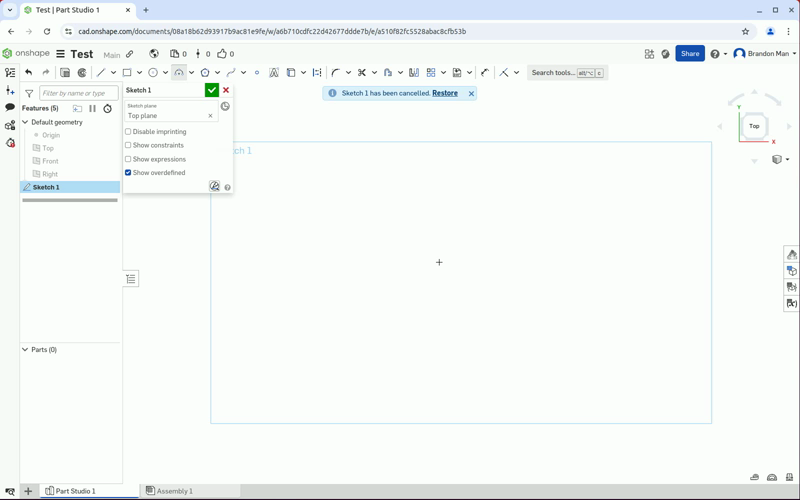
key_up(shift)
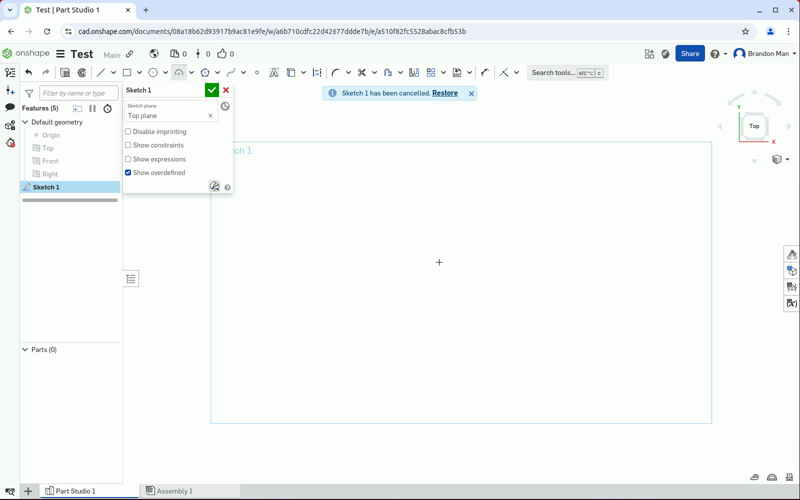
key_down(shift)
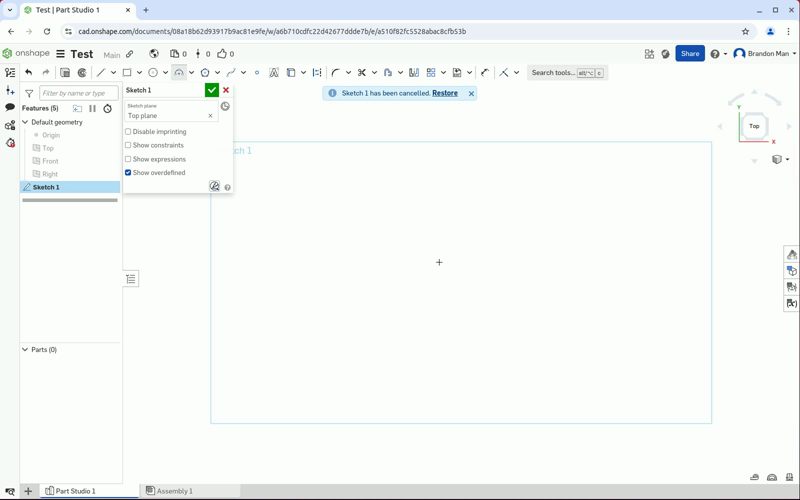
mouse_move(482, 261)
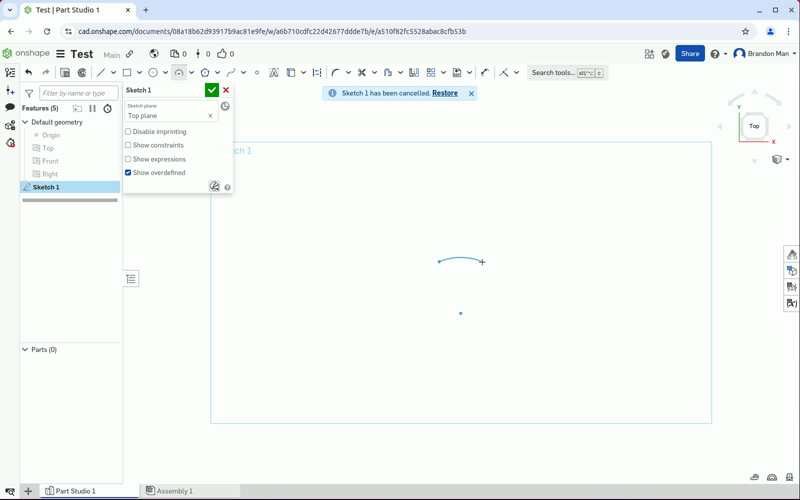
click(482, 261)
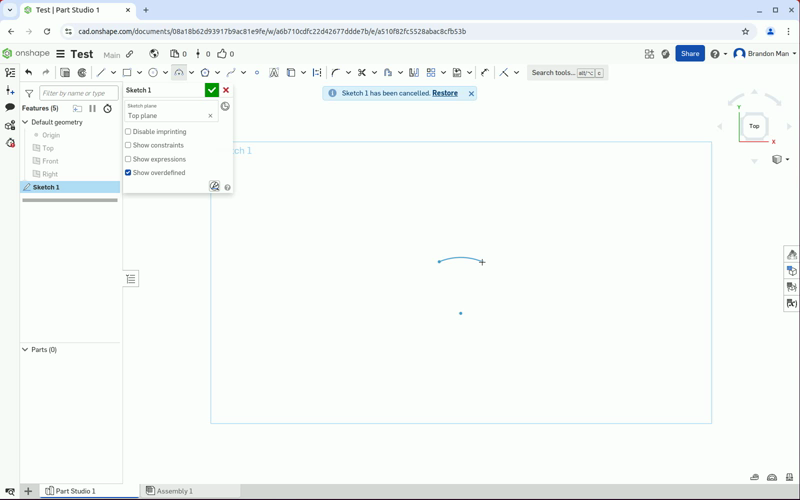
mouse_move(460, 313)
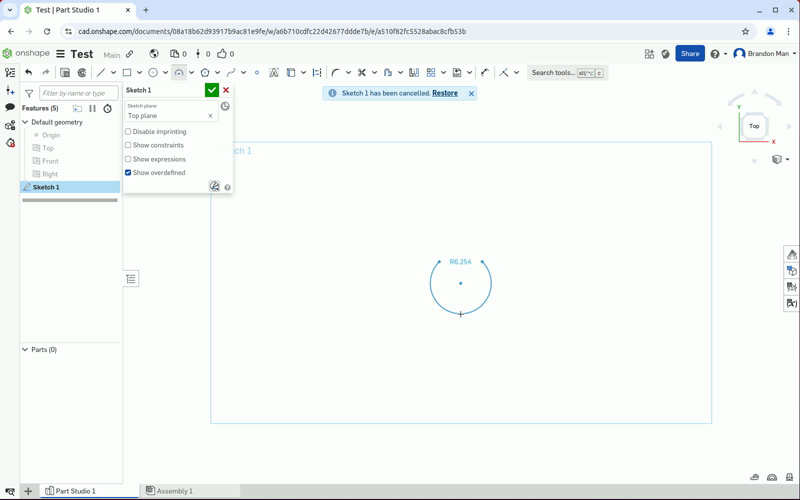
click(460, 313)
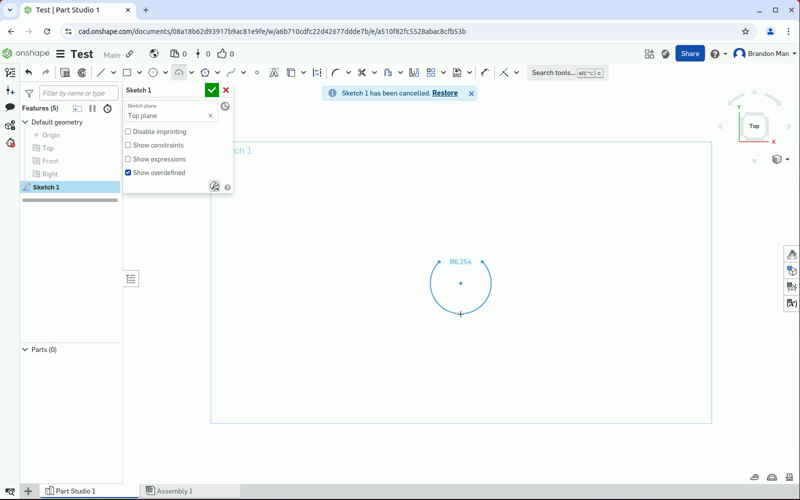
key_up(shift)
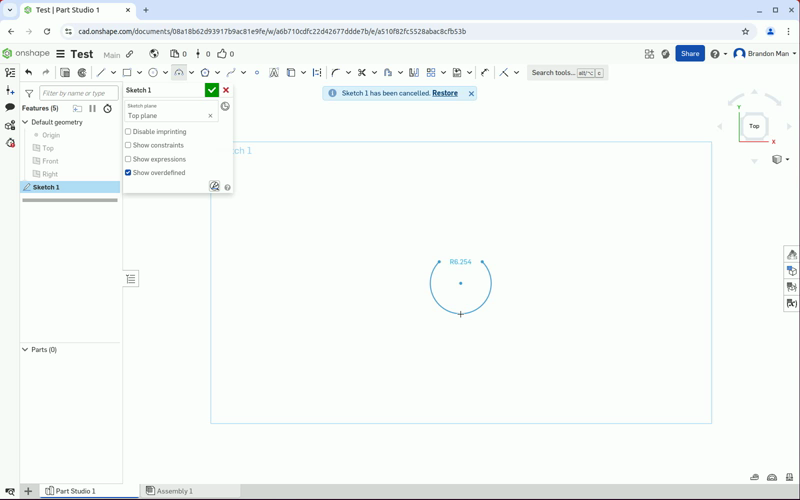
key(esc)
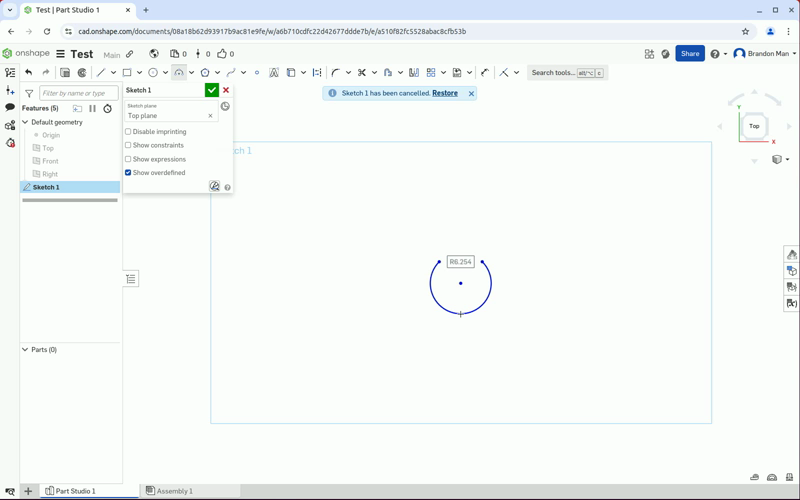
key(l)
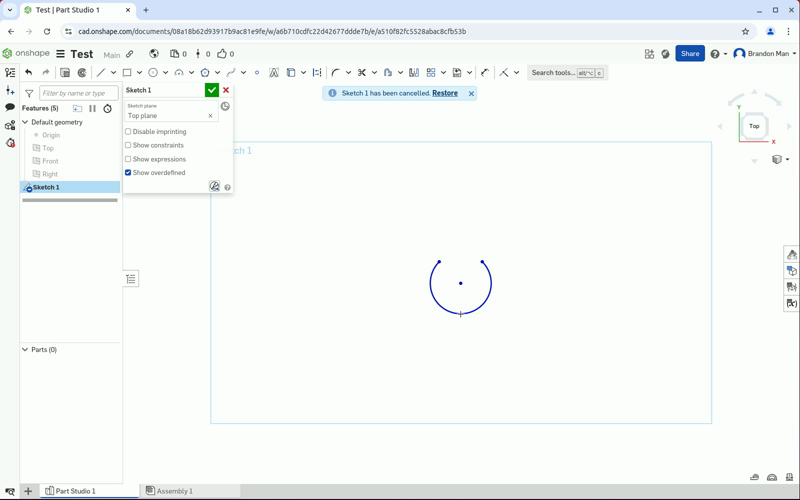
mouse_move(482, 261)
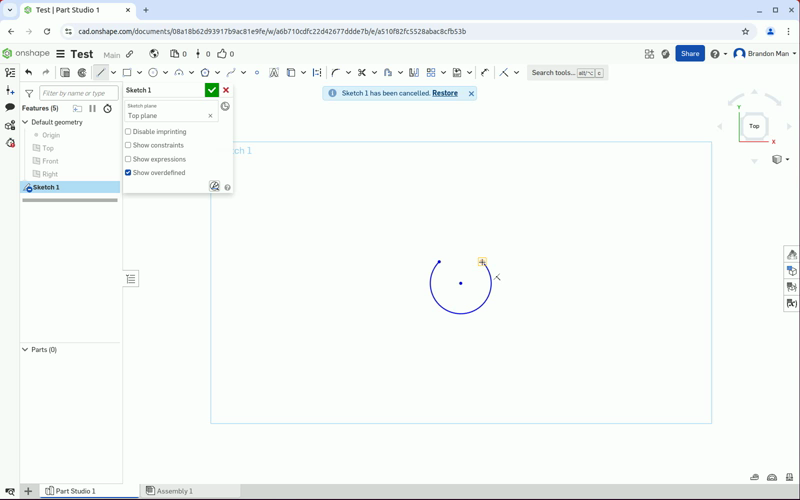
click(482, 261)
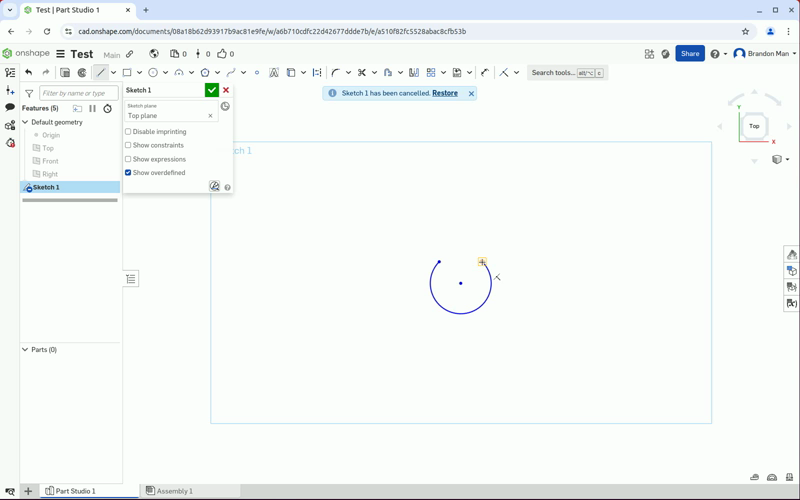
key_down(shift)
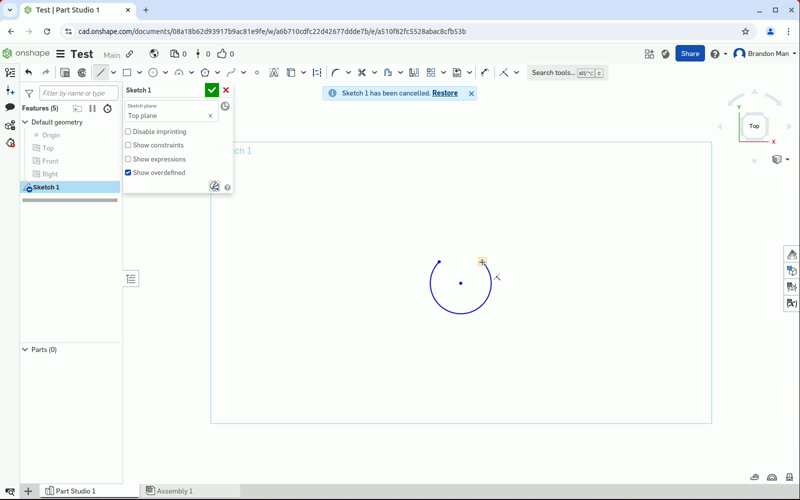
mouse_move(482, 170)
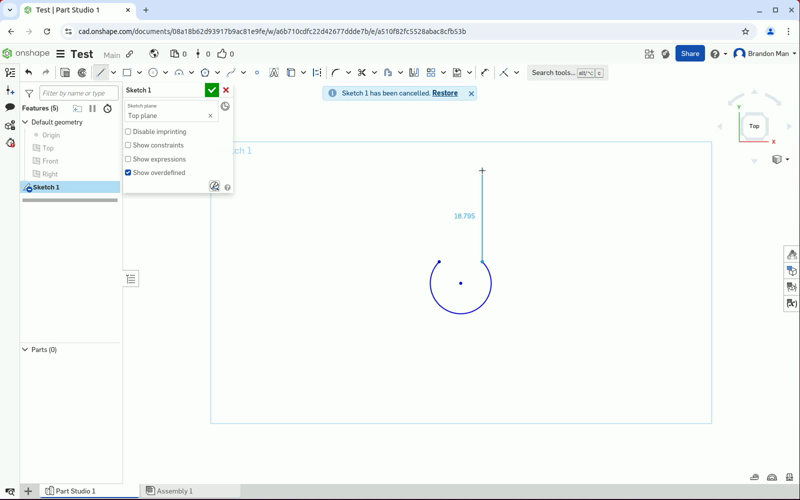
click(482, 170)
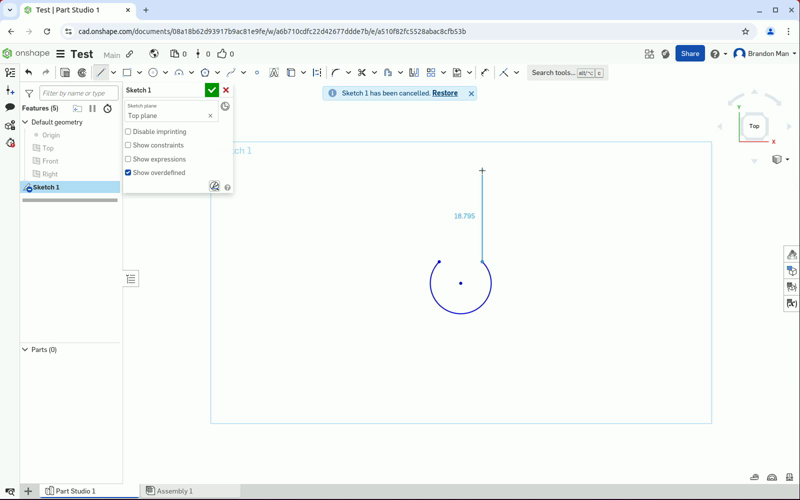
key_up(shift)
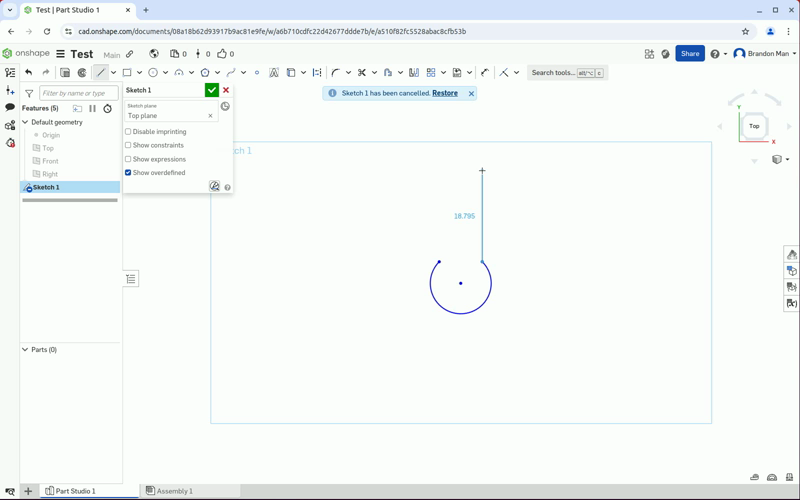
key_down(shift)
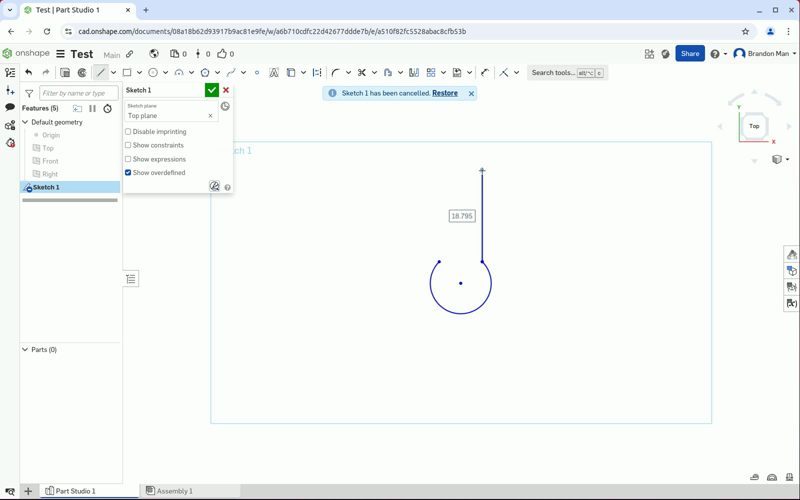
mouse_move(512, 170)
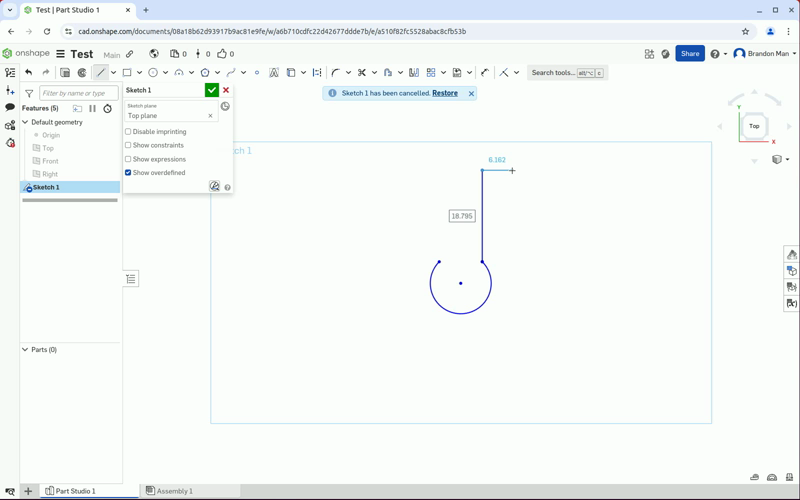
mouse_move(466, 170)
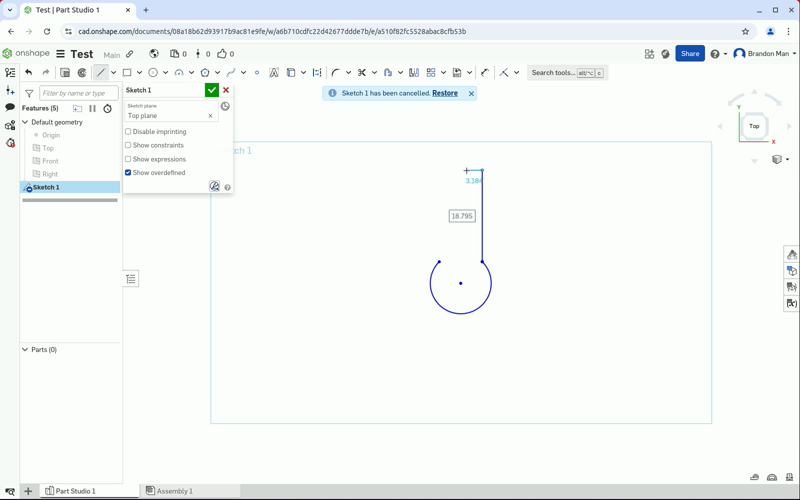
click(466, 170)
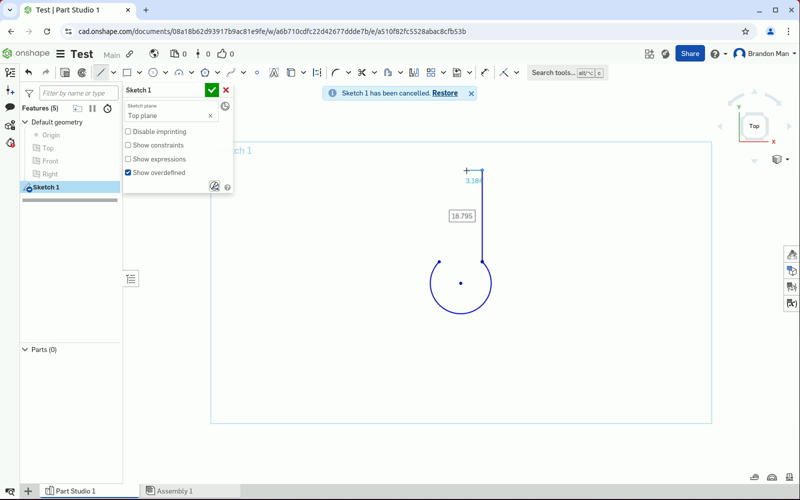
key_up(shift)
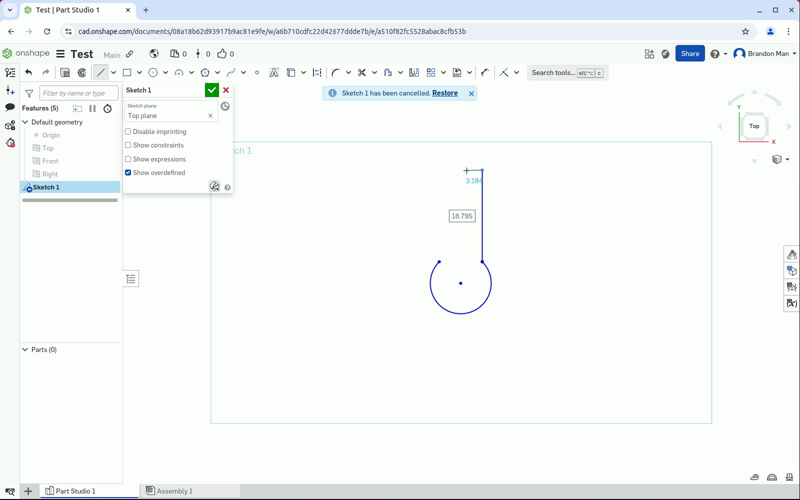
key_down(shift)
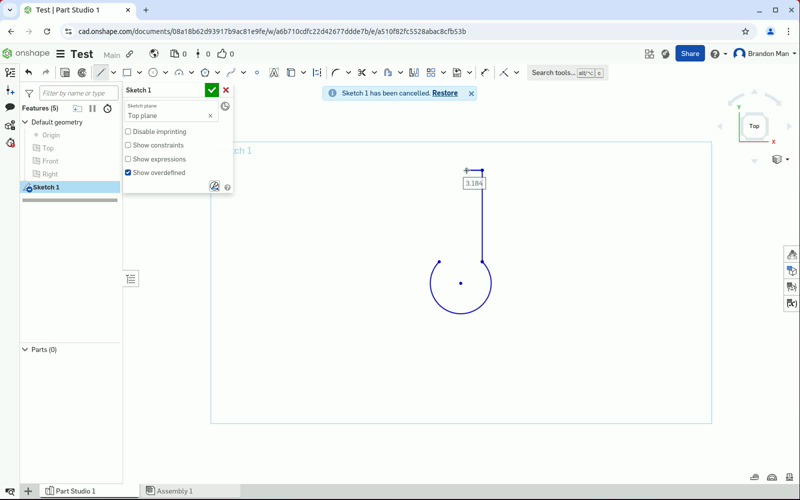
mouse_move(466, 254)
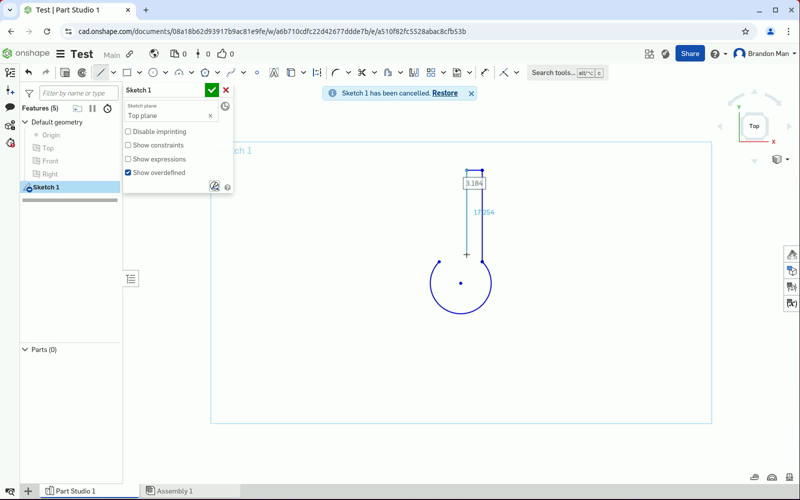
click(466, 254)
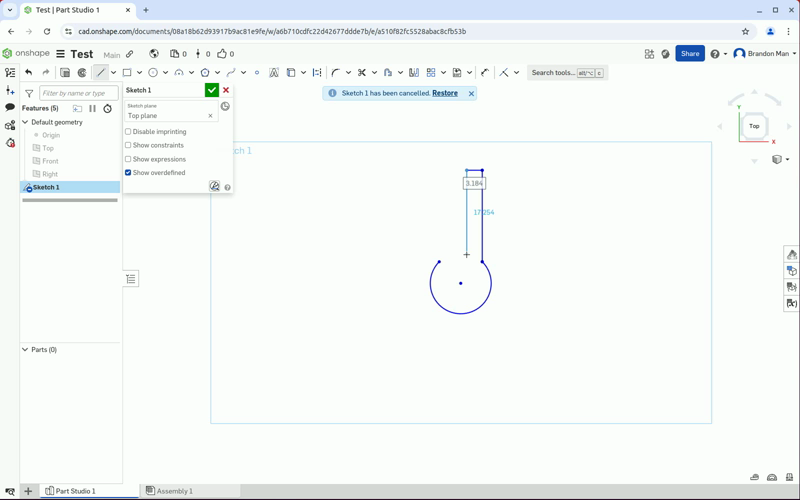
key_up(shift)
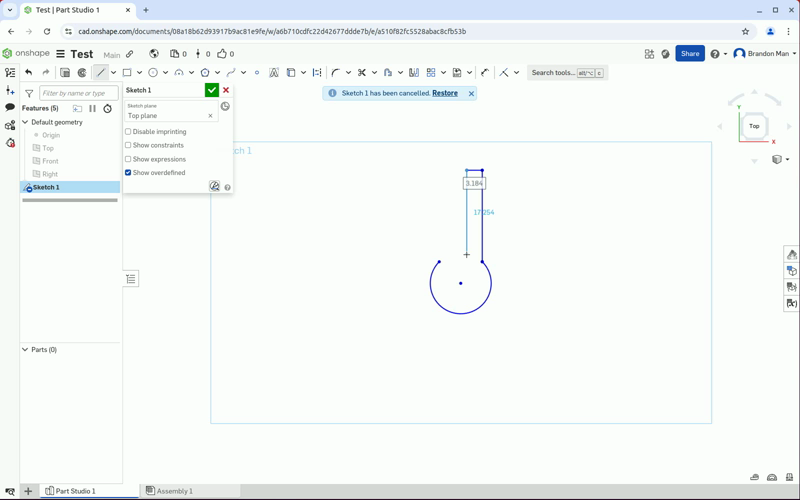
key(esc)
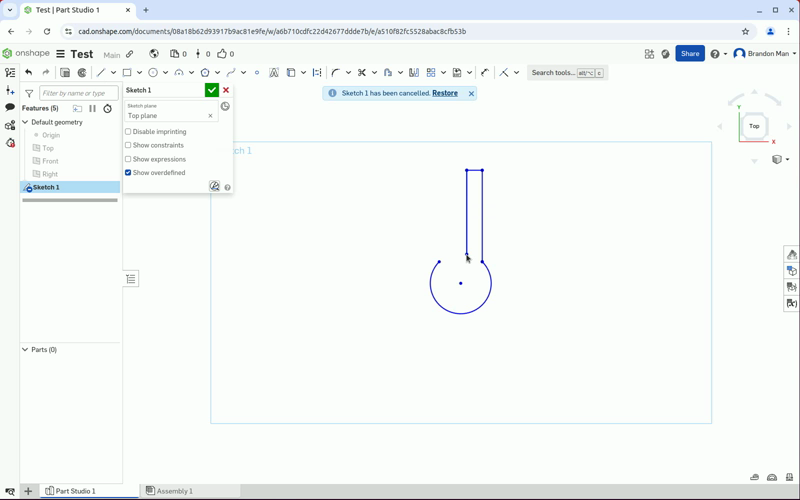
key(a)
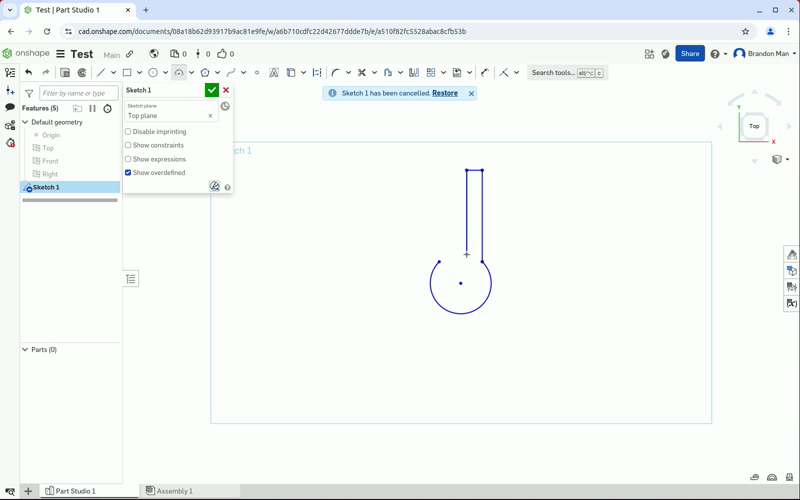
mouse_move(466, 254)
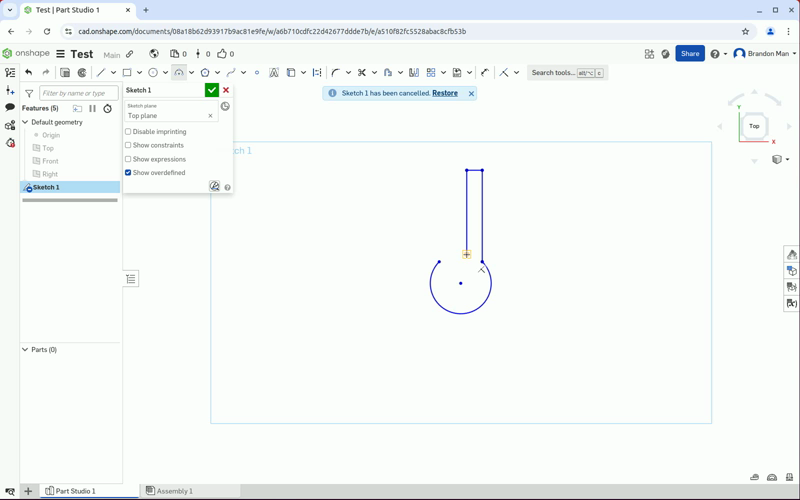
click(466, 254)
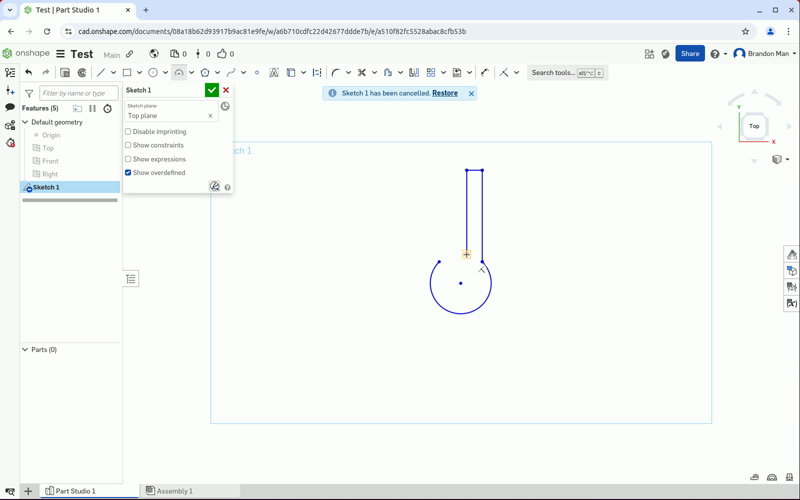
key_down(shift)
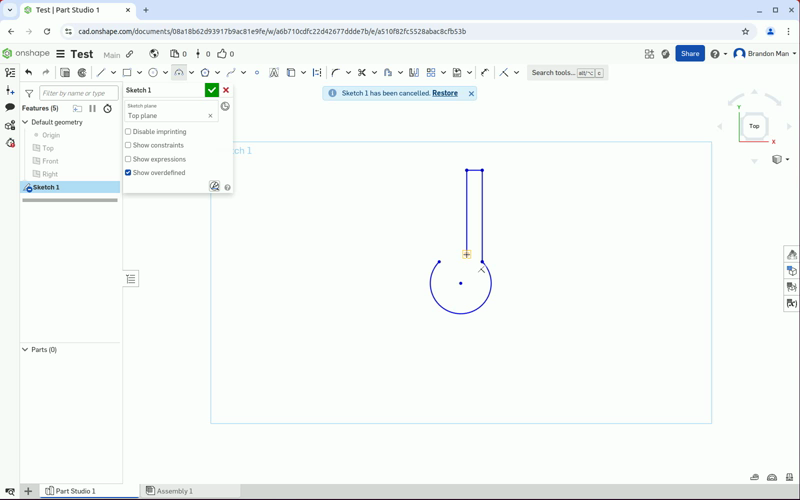
mouse_move(455, 254)
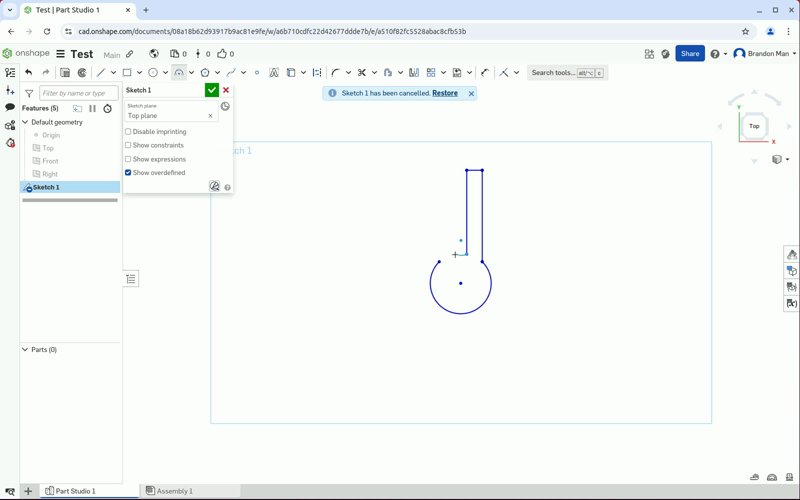
click(455, 254)
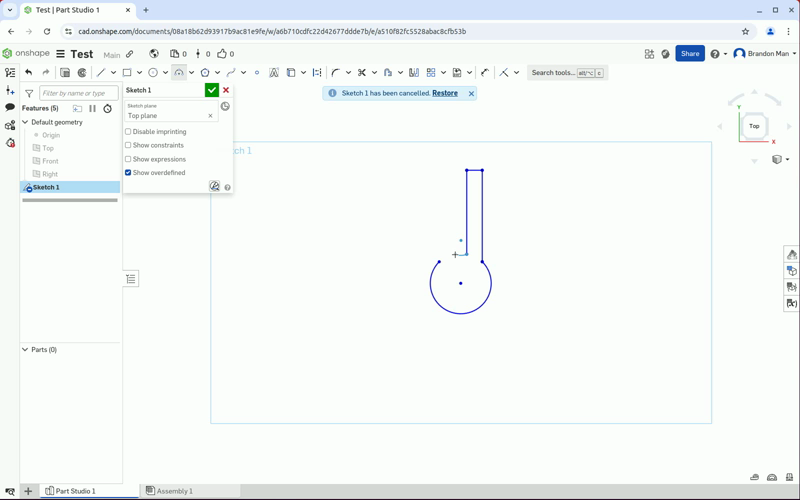
mouse_move(460, 253)
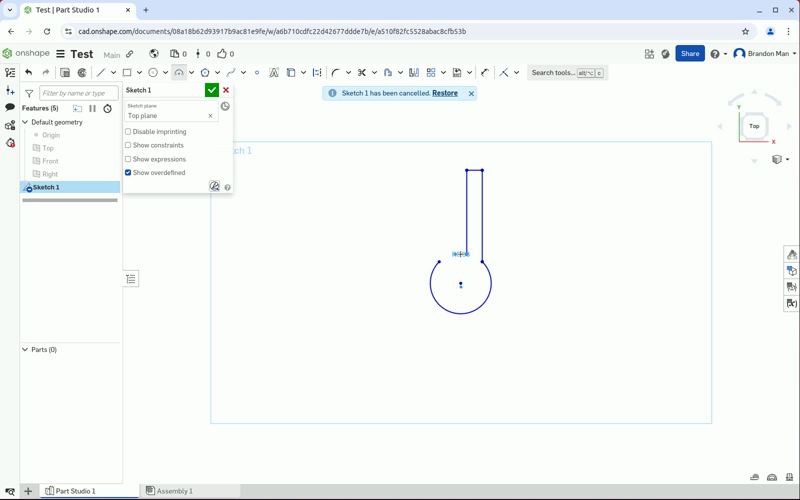
click(460, 253)
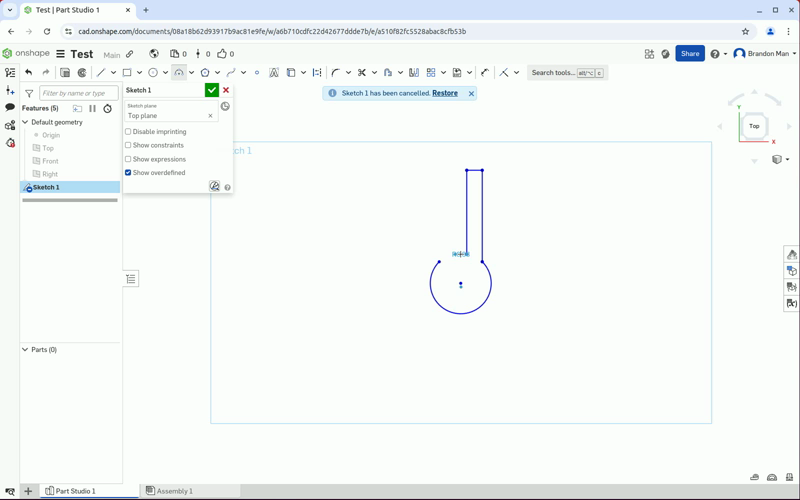
key_up(shift)
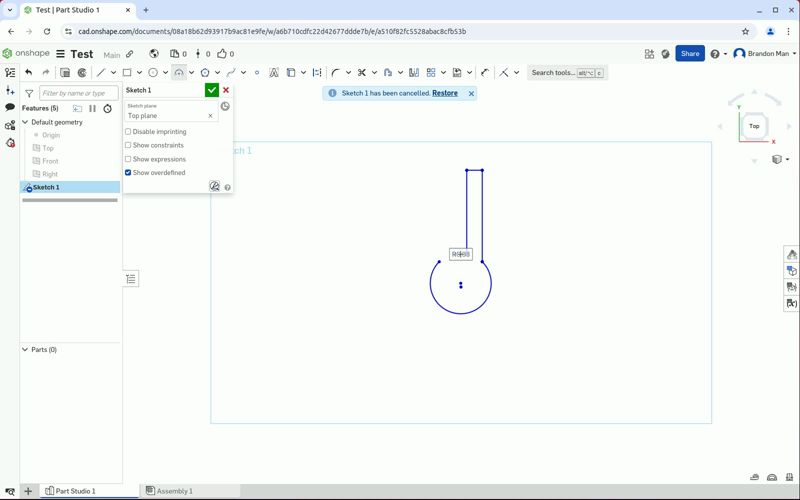
key(esc)
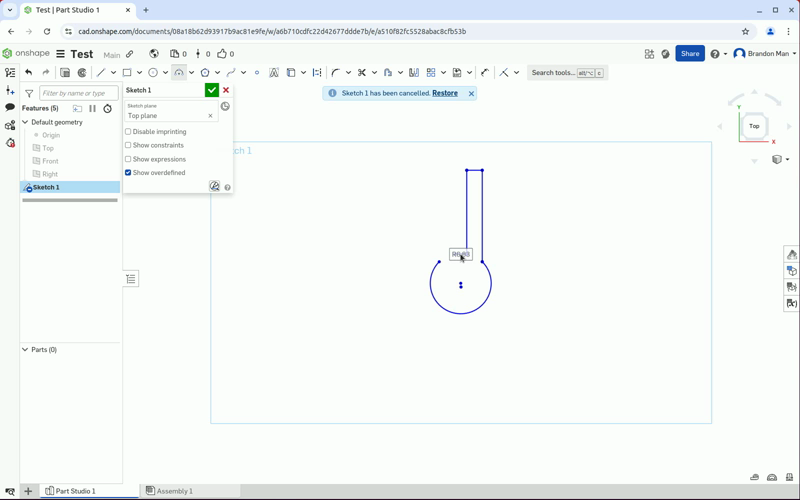
key(l)
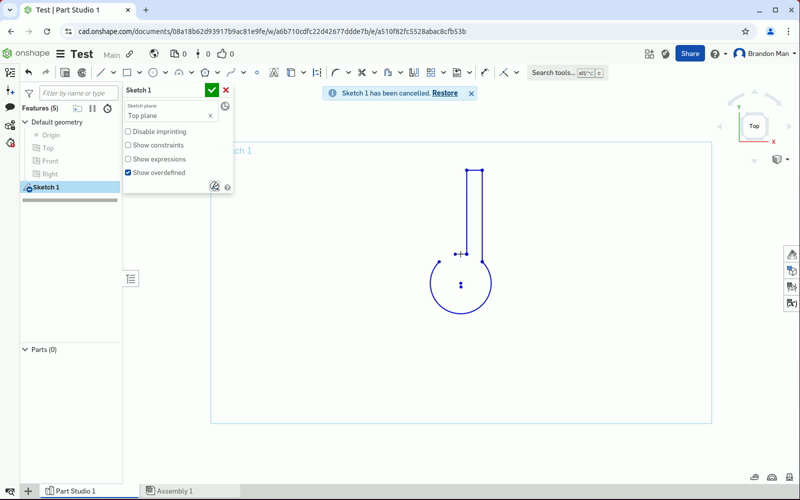
mouse_move(455, 254)
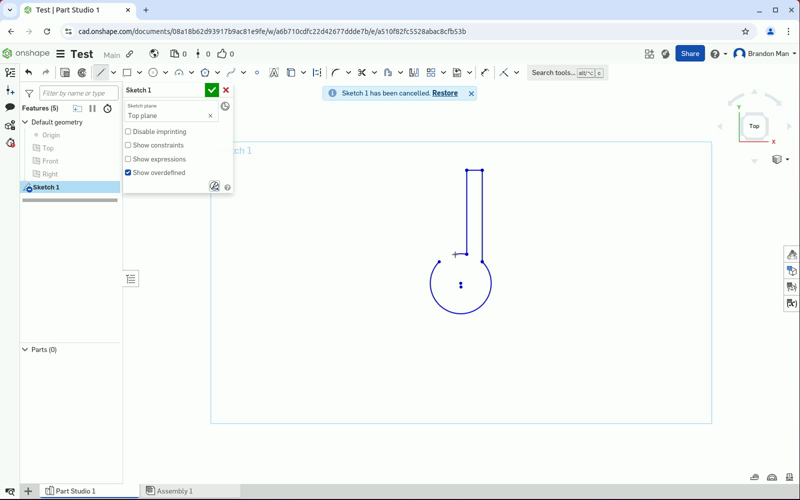
click(455, 254)
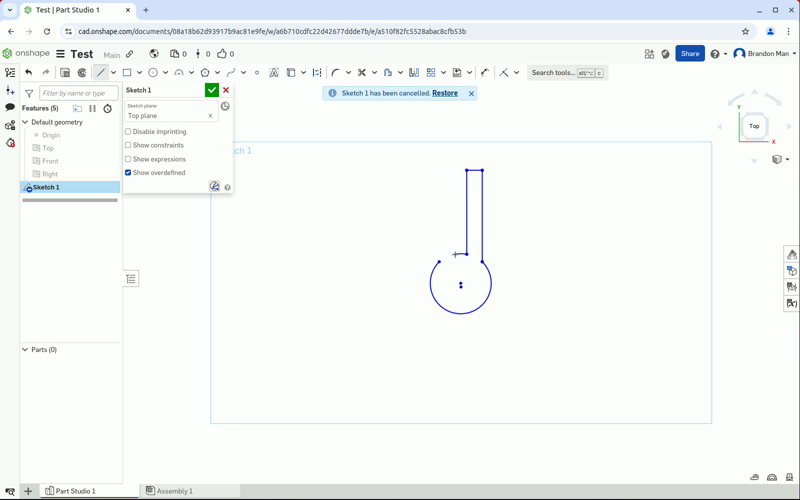
key_down(shift)
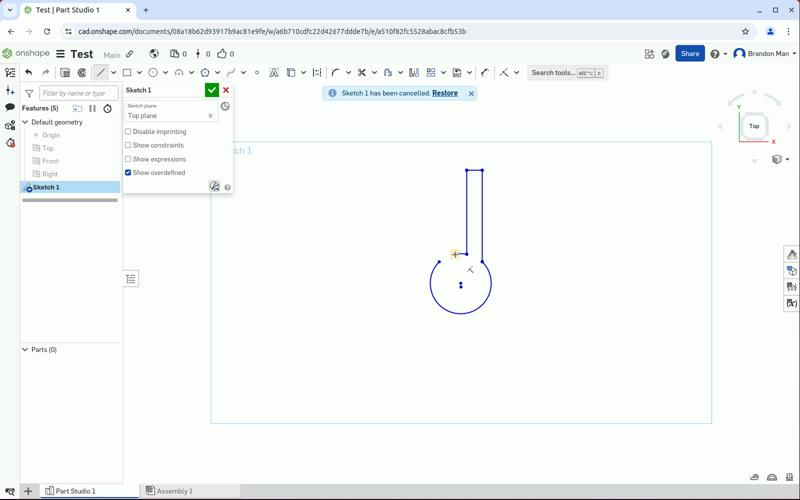
mouse_move(455, 170)
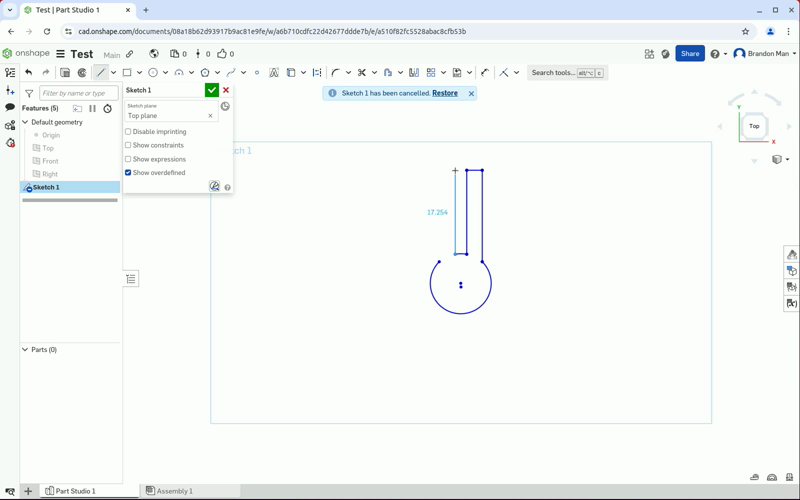
click(455, 170)
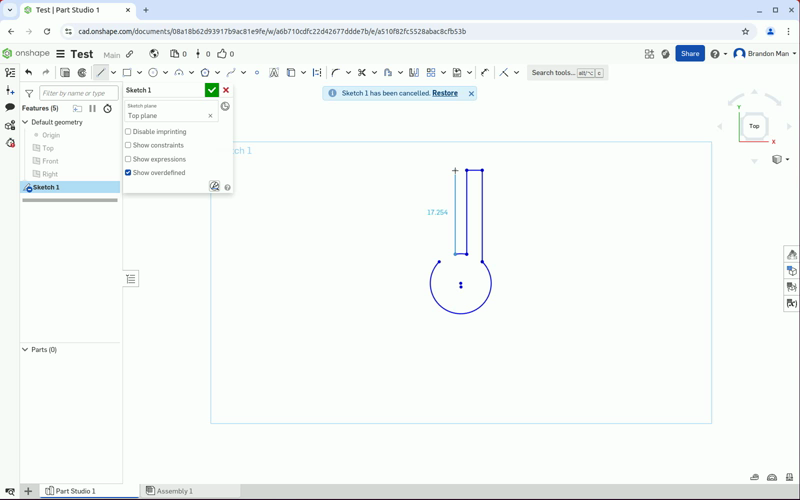
key_up(shift)
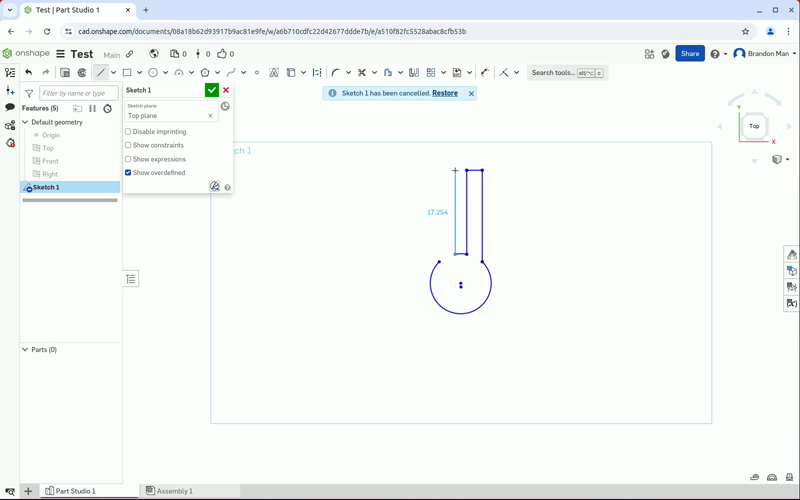
key_down(shift)
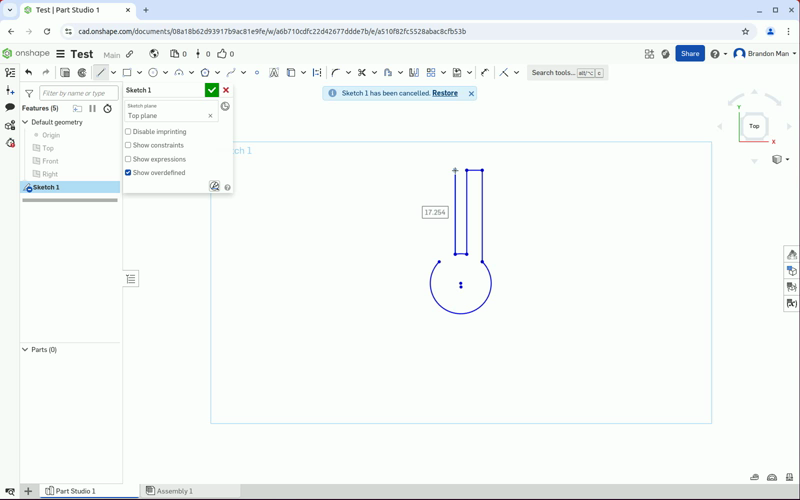
mouse_move(485, 170)
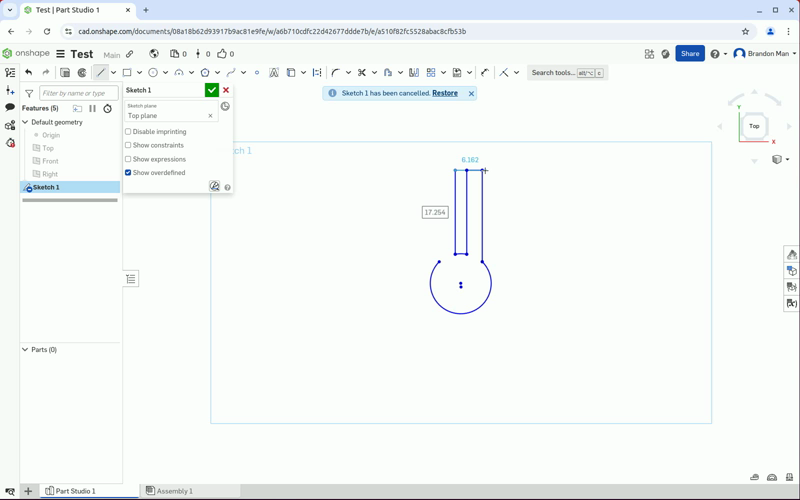
mouse_move(439, 170)
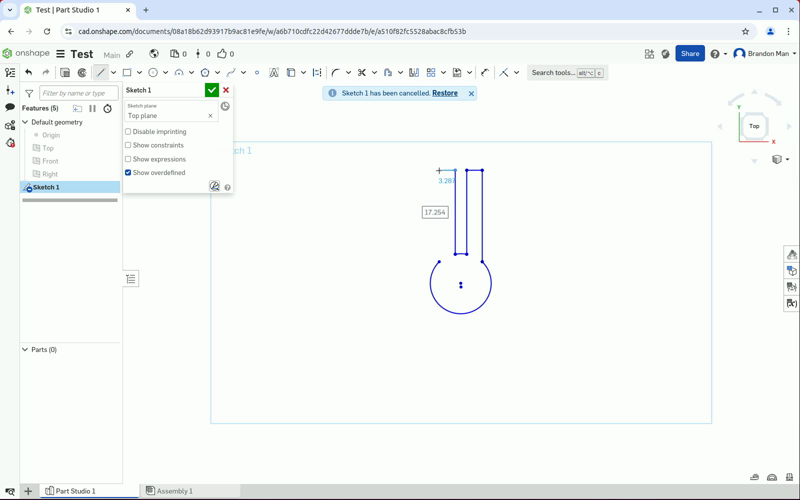
click(439, 170)
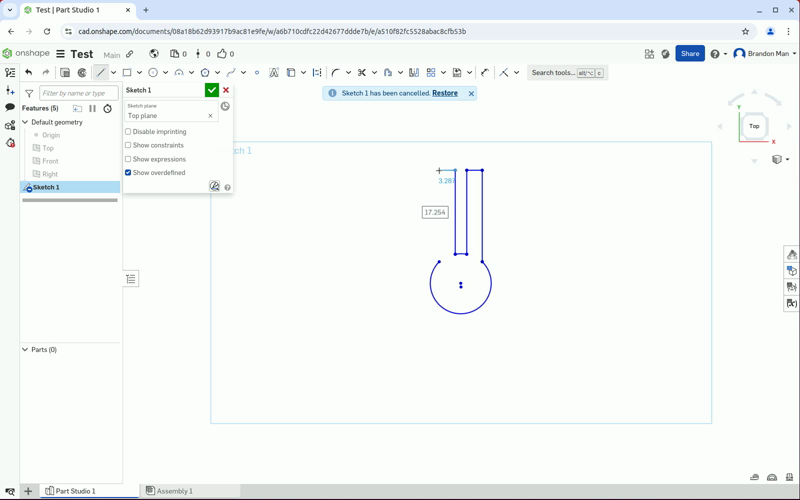
key_up(shift)
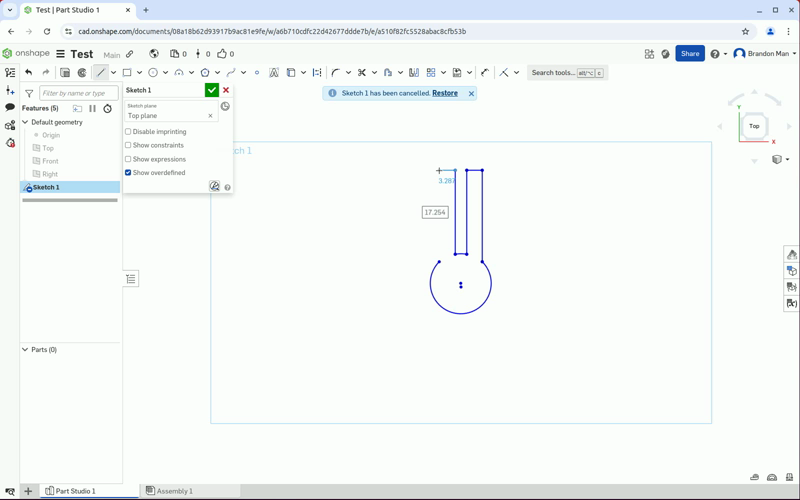
key_down(shift)
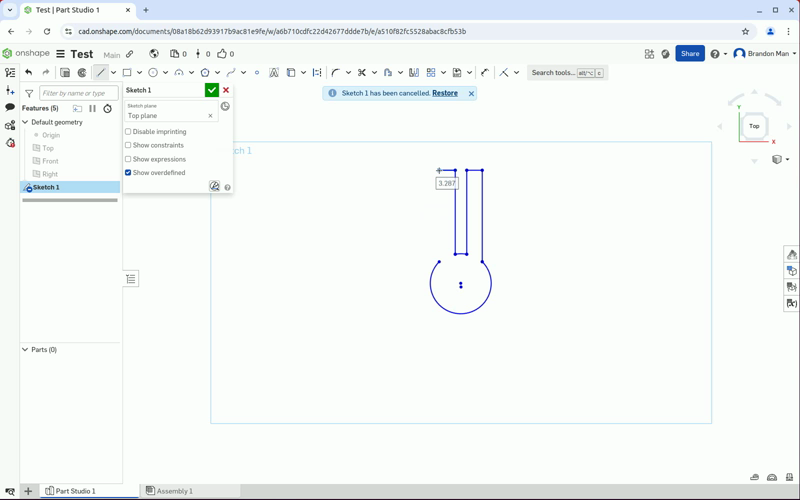
mouse_move(439, 261)
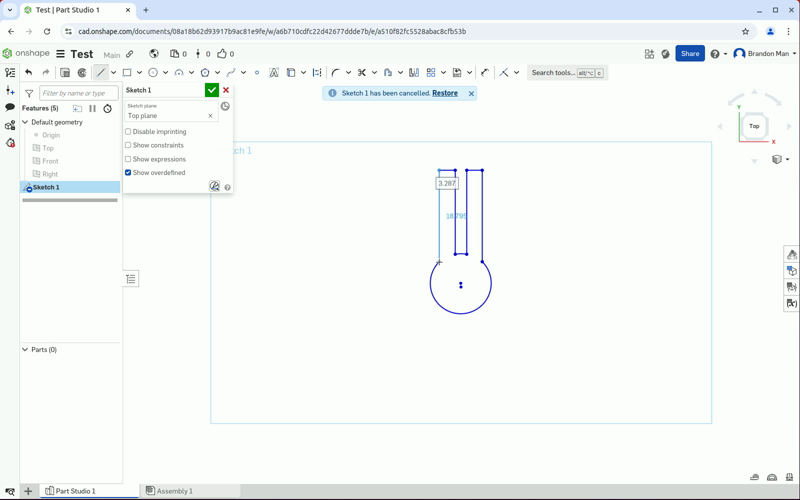
key_up(shift)
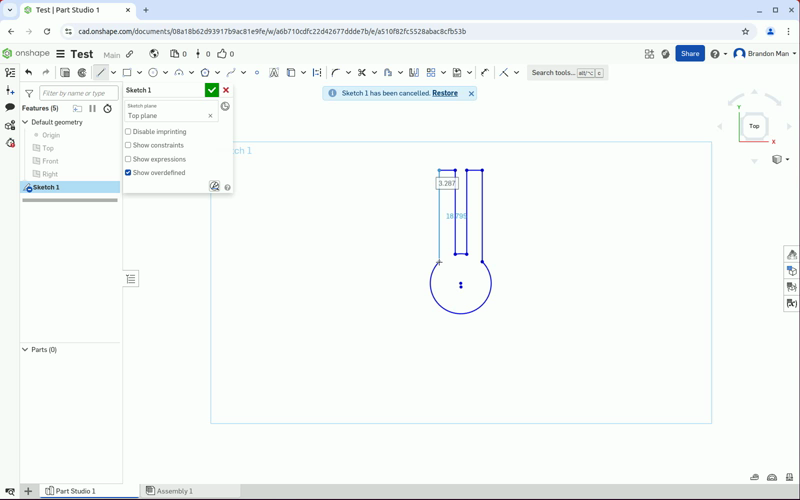
click(439, 261)
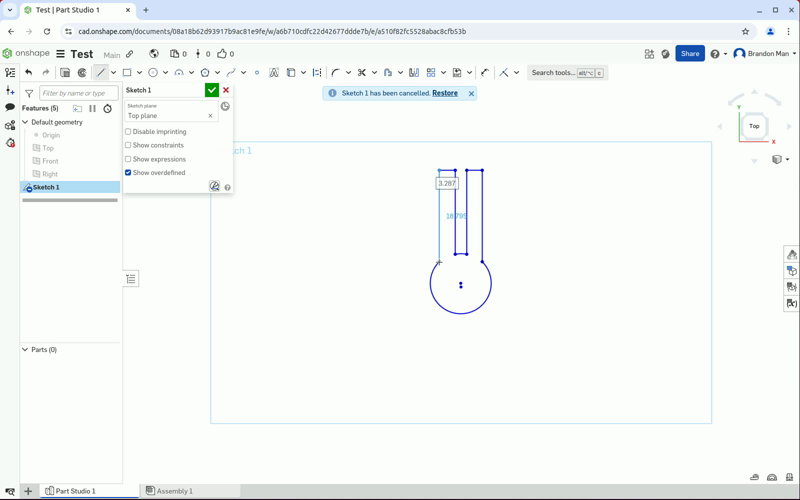
key(esc)
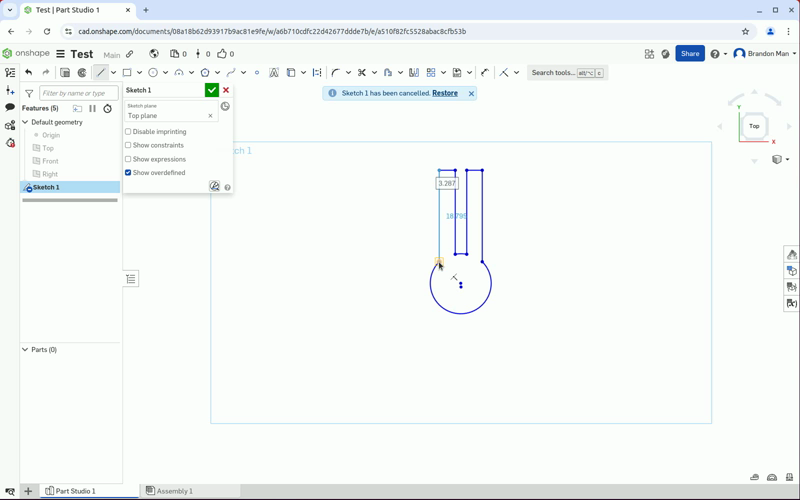
key(c)
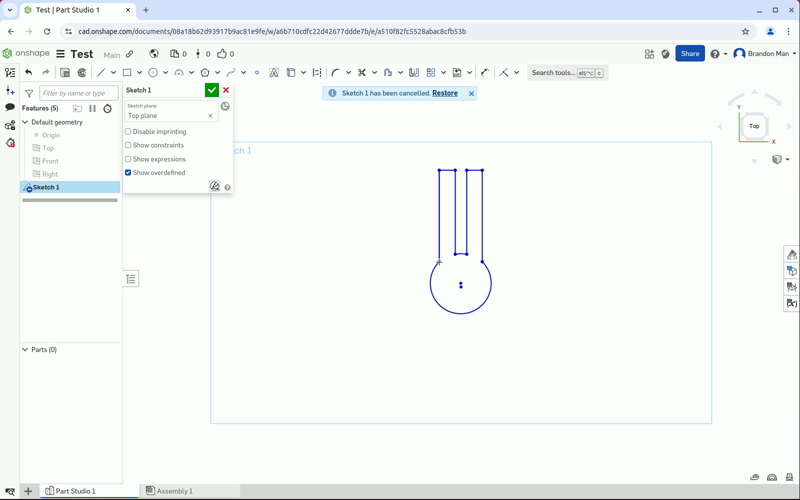
key_down(shift)
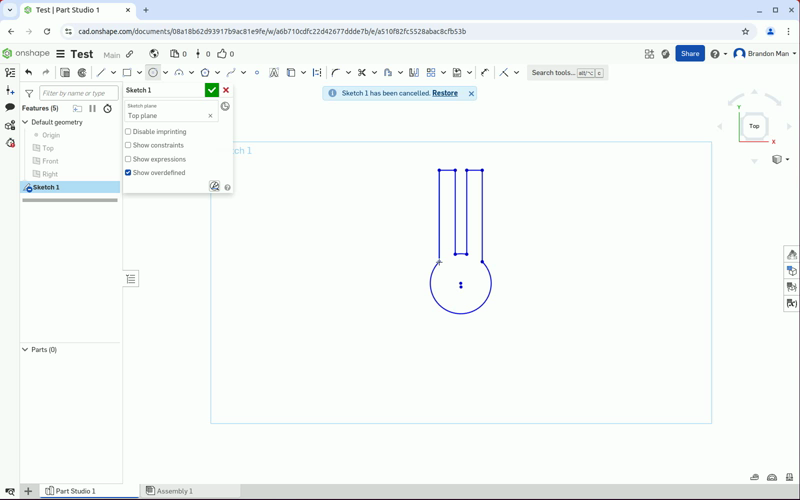
mouse_move(460, 283)
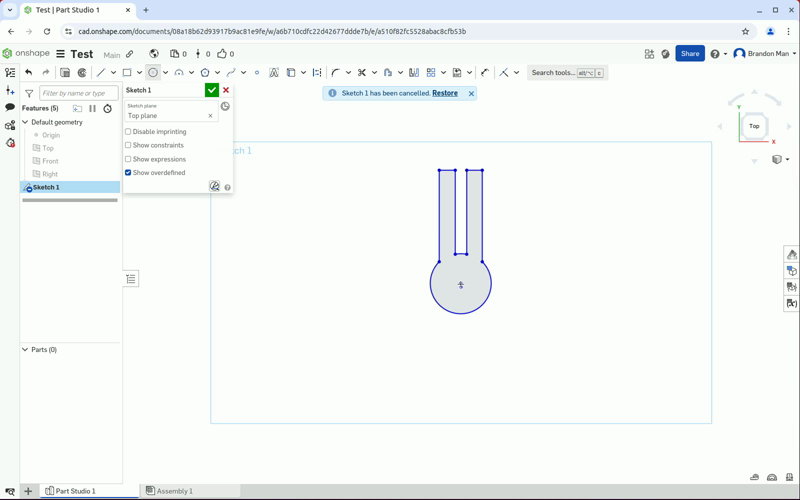
scroll(6)
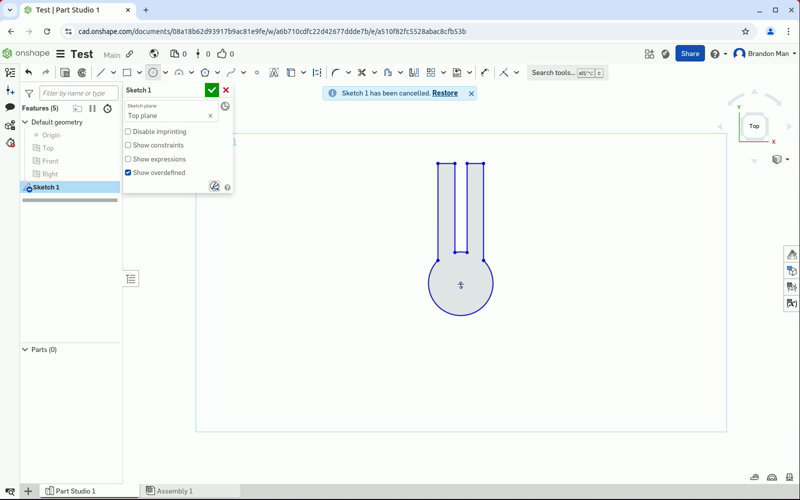
scroll(6)
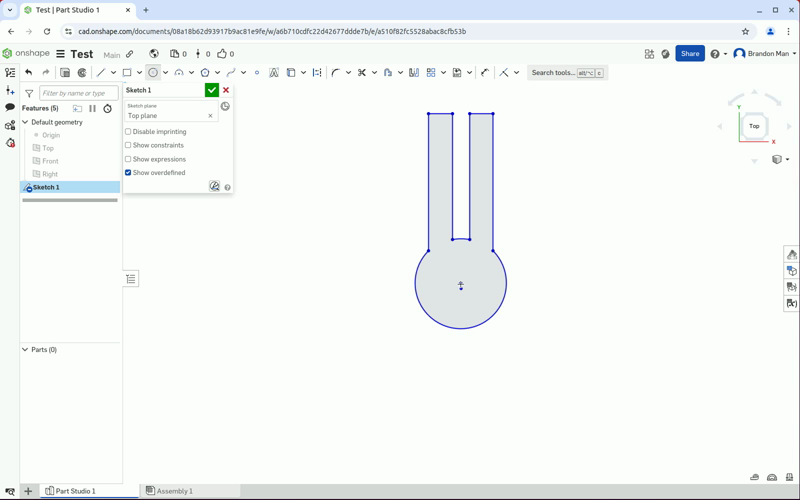
scroll(6)
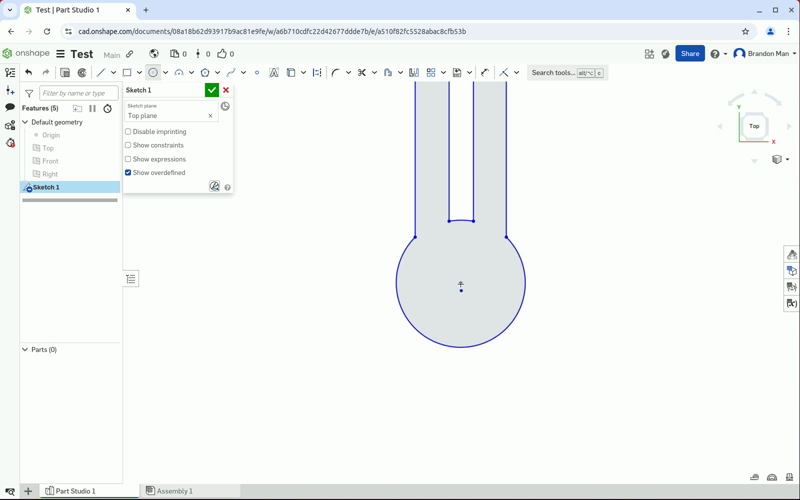
scroll(6)
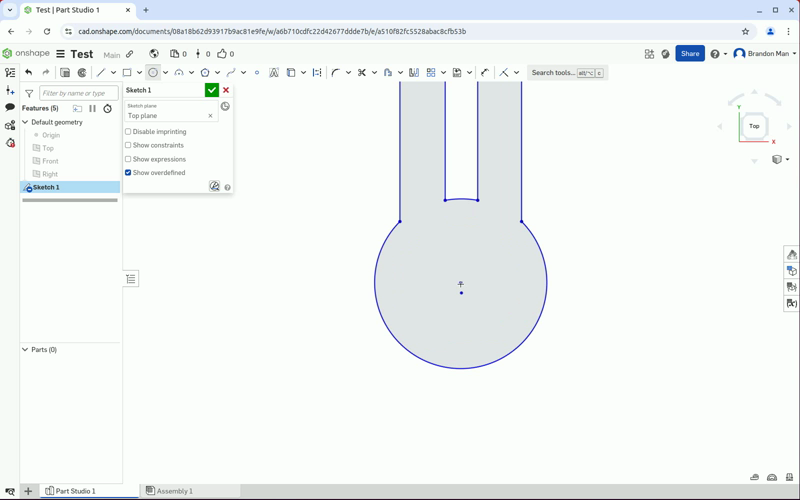
scroll(6)
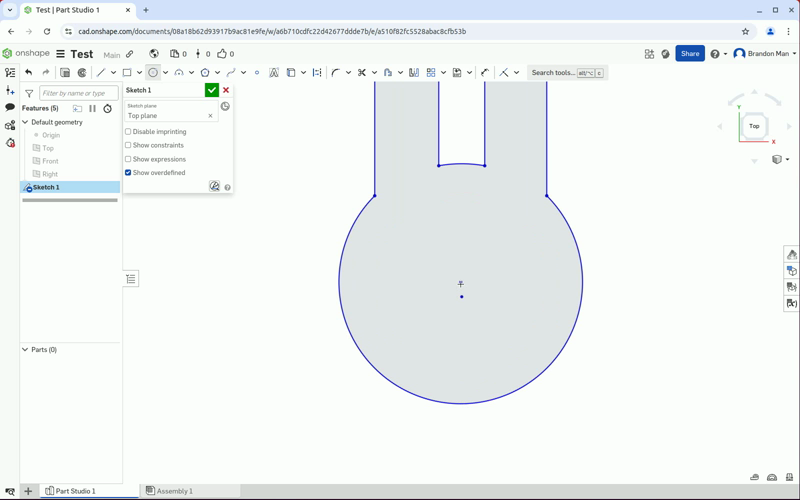
scroll(6)
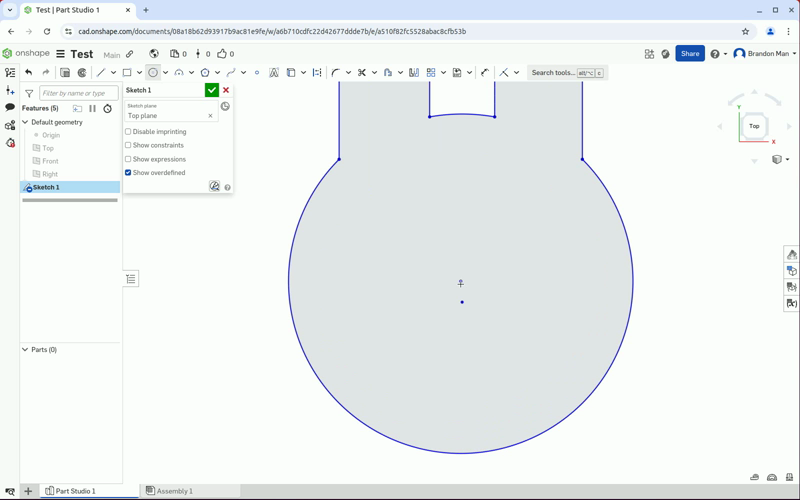
scroll(6)
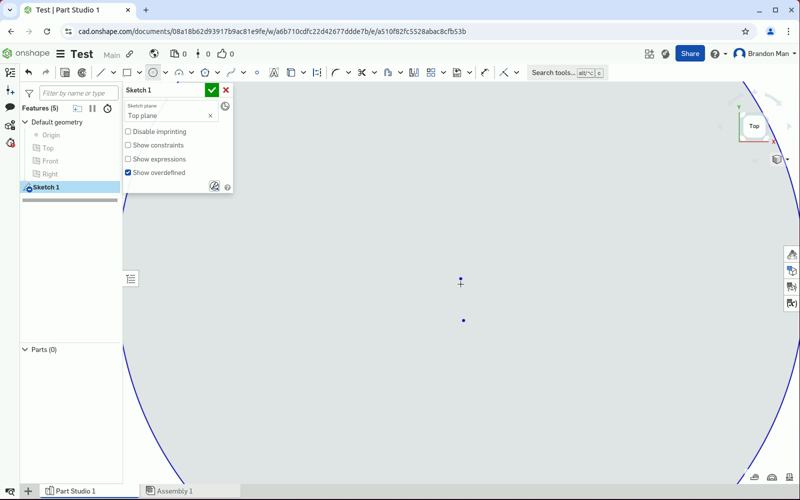
click(460, 283)
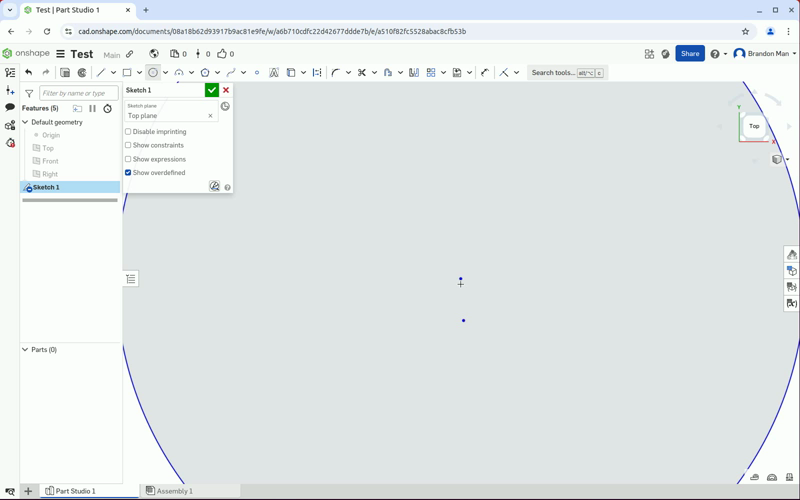
scroll(-6)
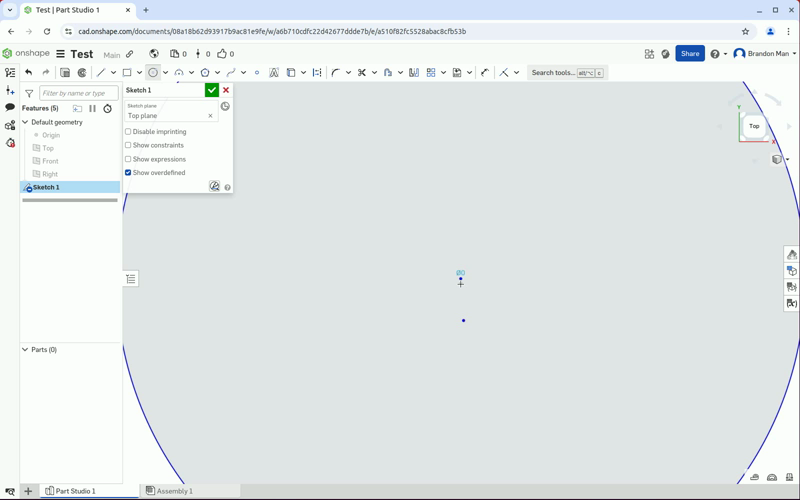
scroll(-6)
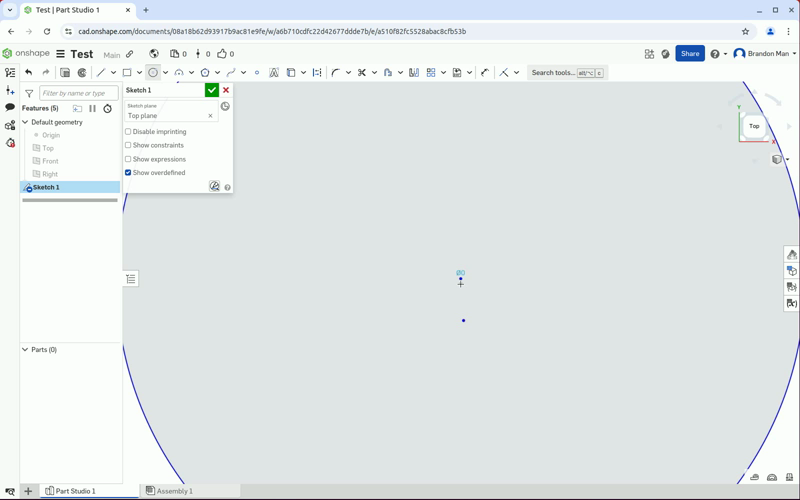
scroll(-6)
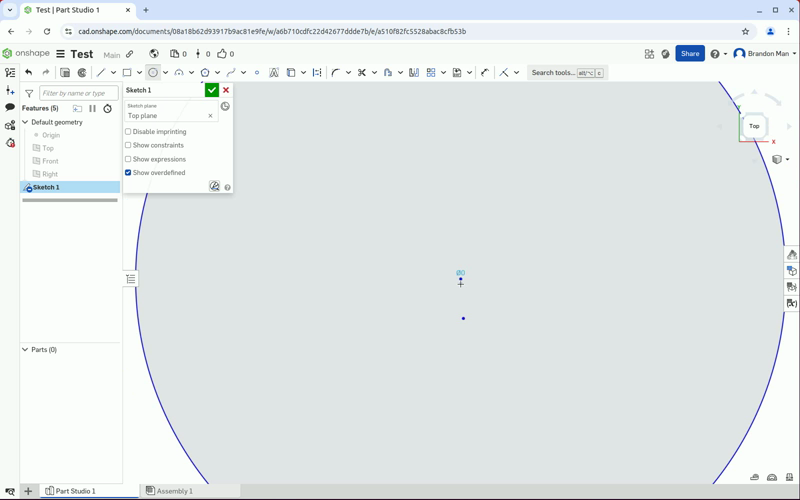
scroll(-6)
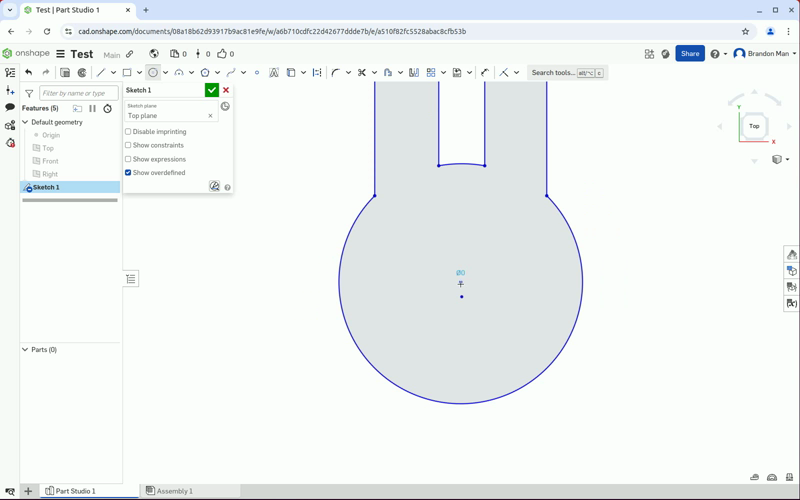
scroll(-6)
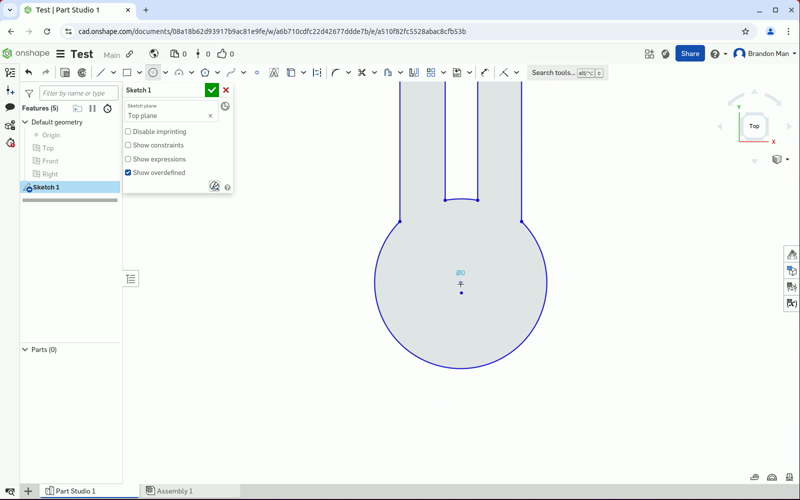
scroll(-6)
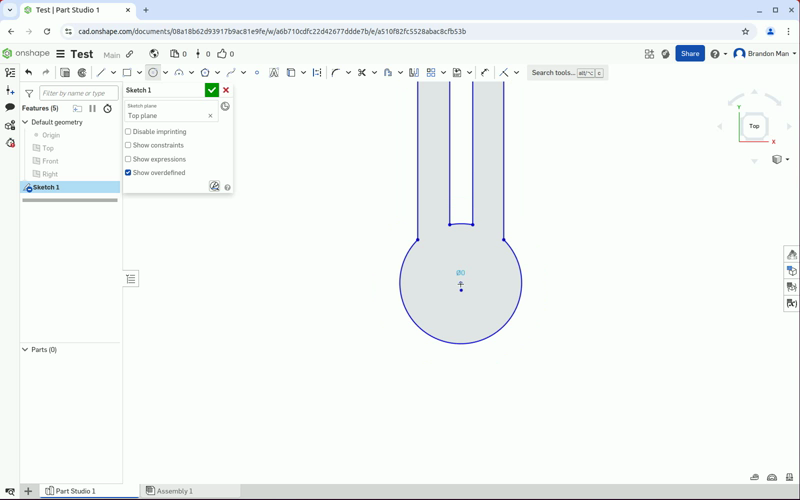
scroll(-6)
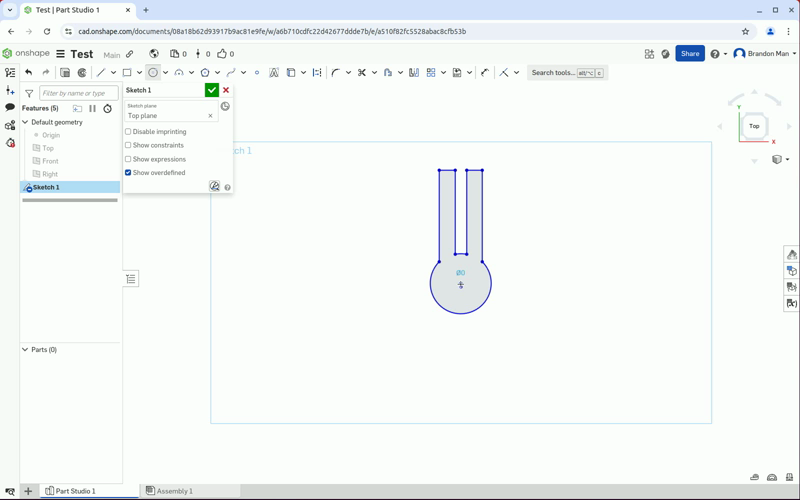
key_up(shift)
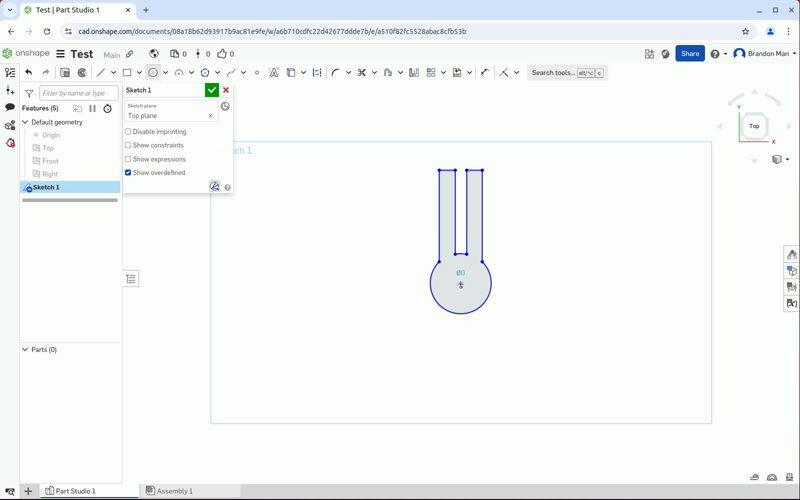
mouse_move(470, 283)
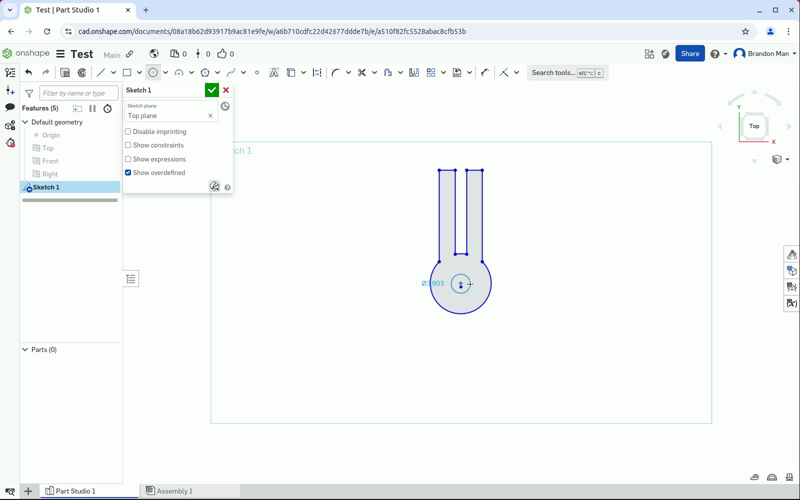
click(470, 283)
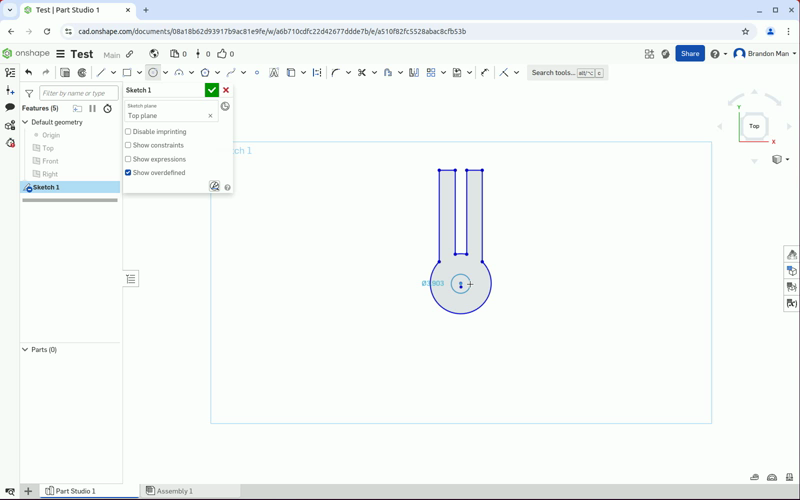
key(esc)
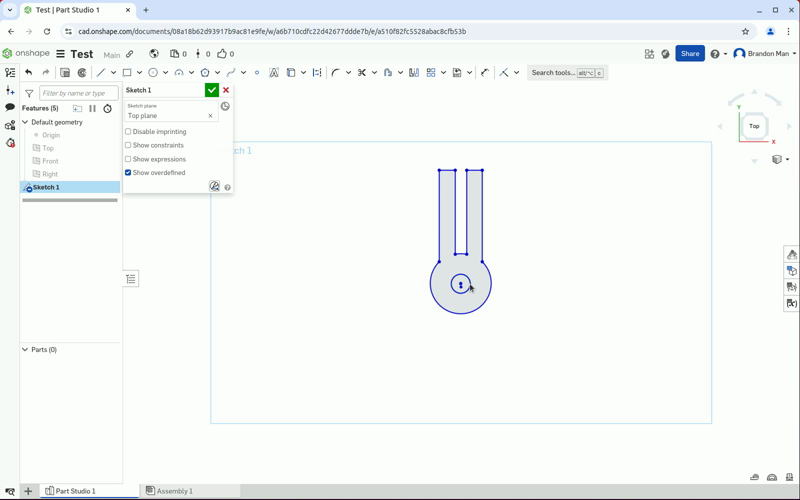
mouse_move(448, 249)
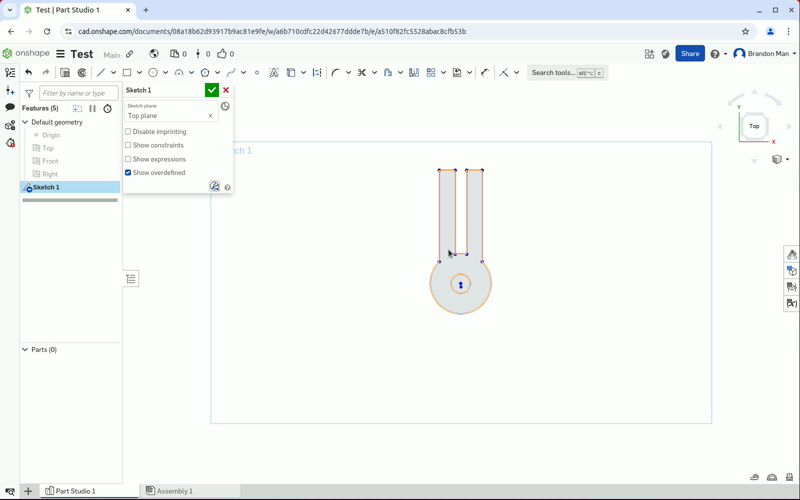
click(448, 249)
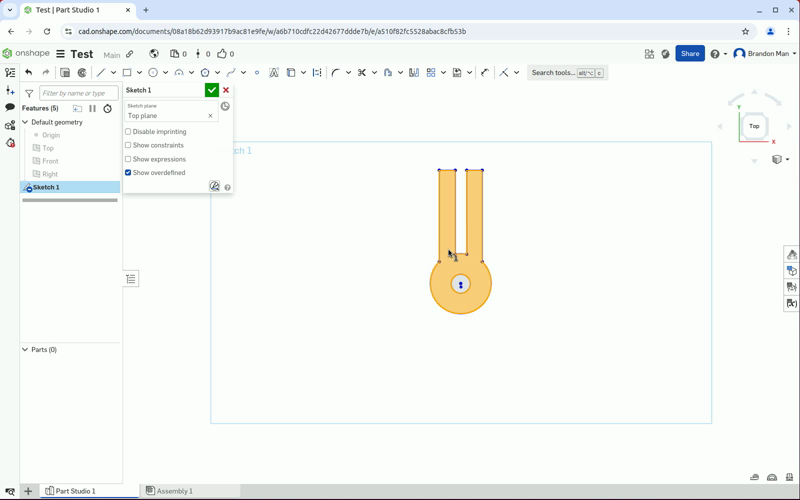
mouse_move(73, 352)
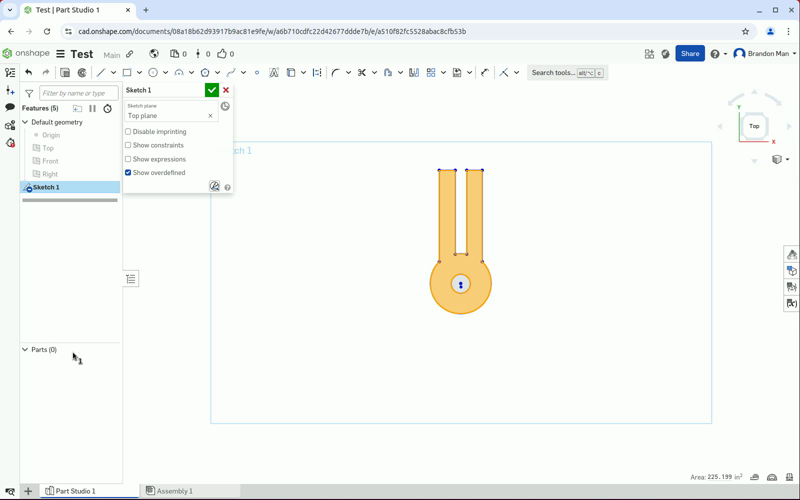
key(shift+y)
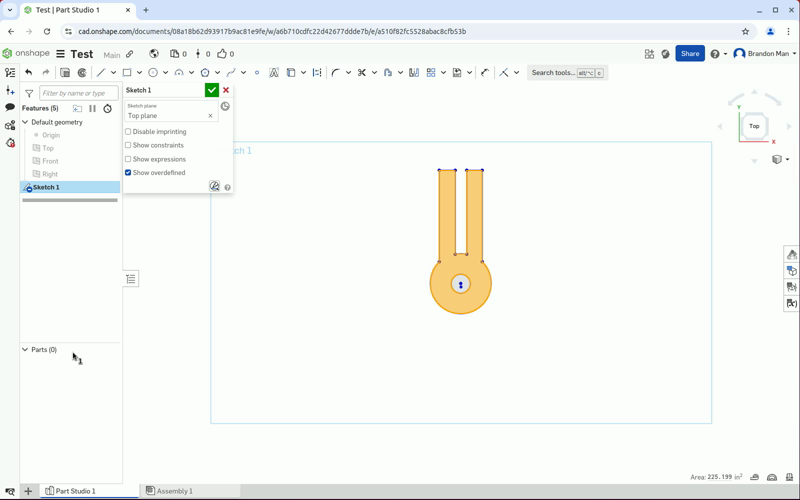
key(shift+e)
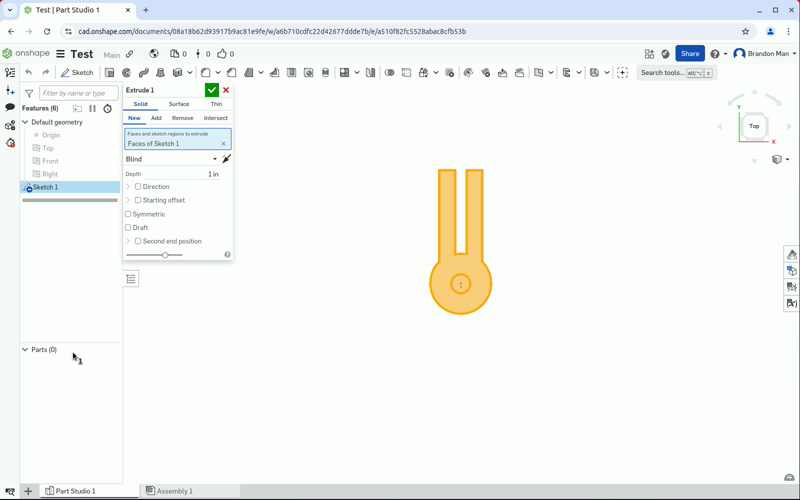
mouse_move(143, 106)
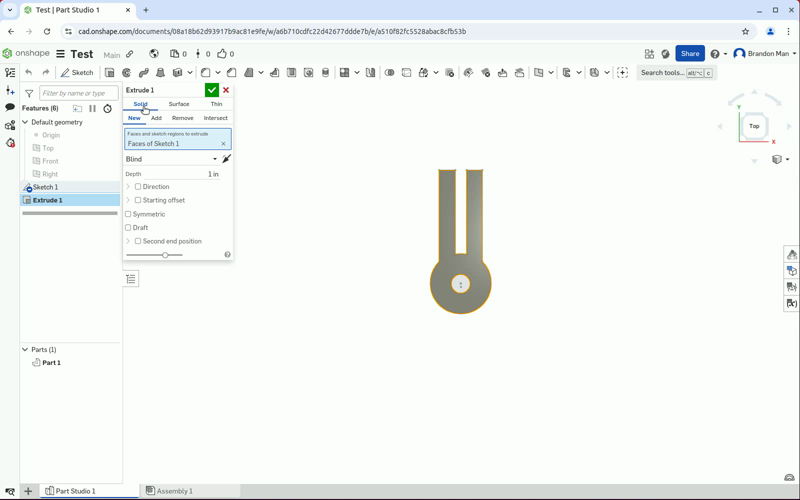
click(143, 106)
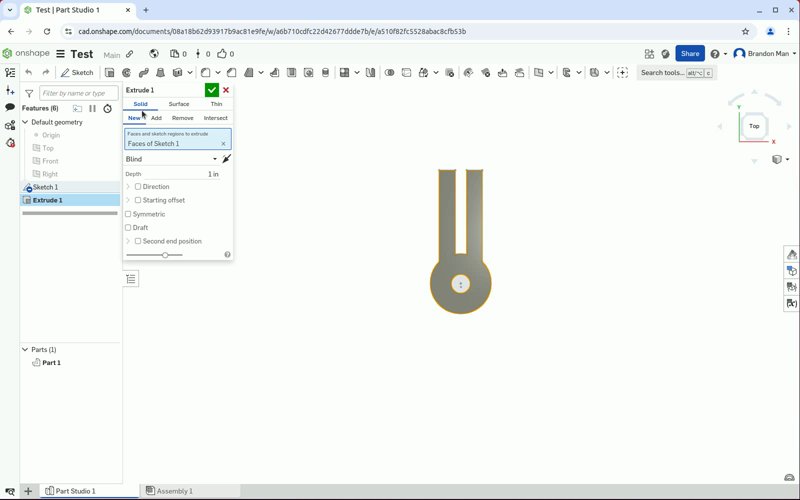
mouse_move(137, 120)
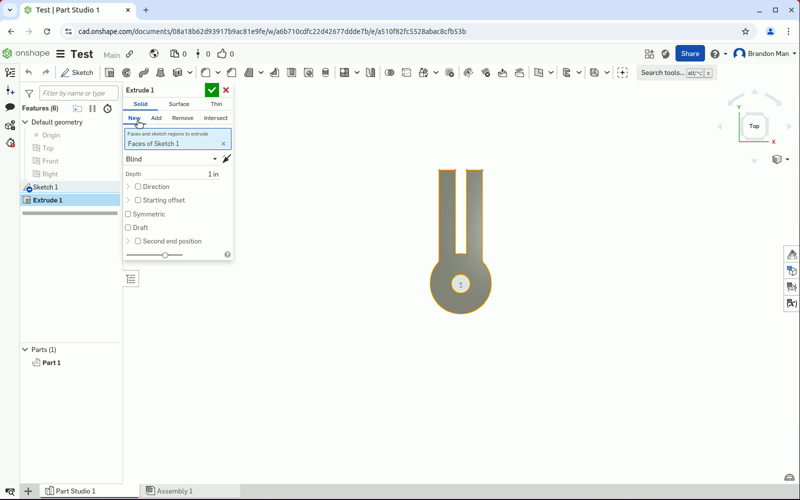
click(137, 120)
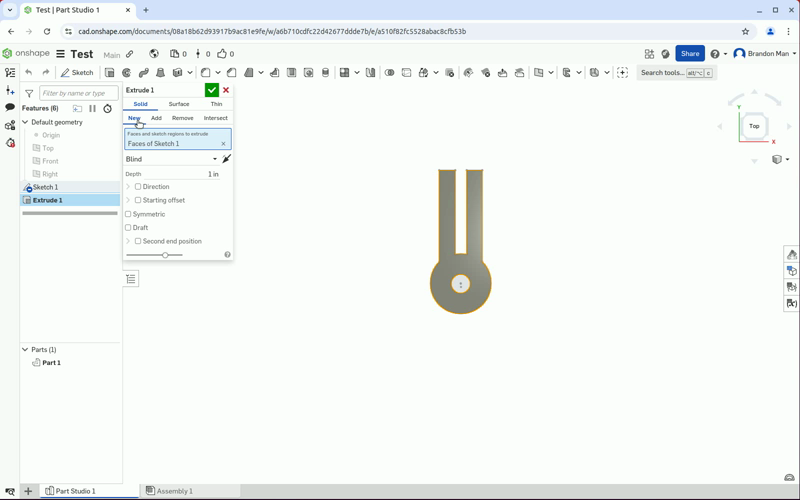
key(tab, 4)
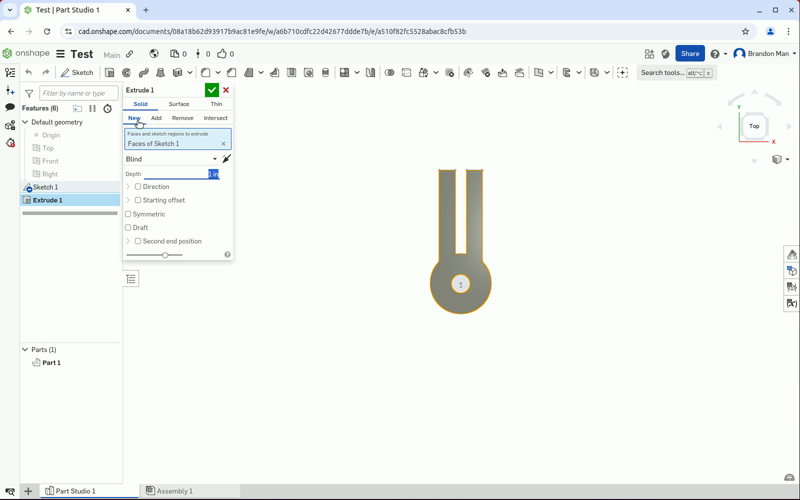
text(2.166)
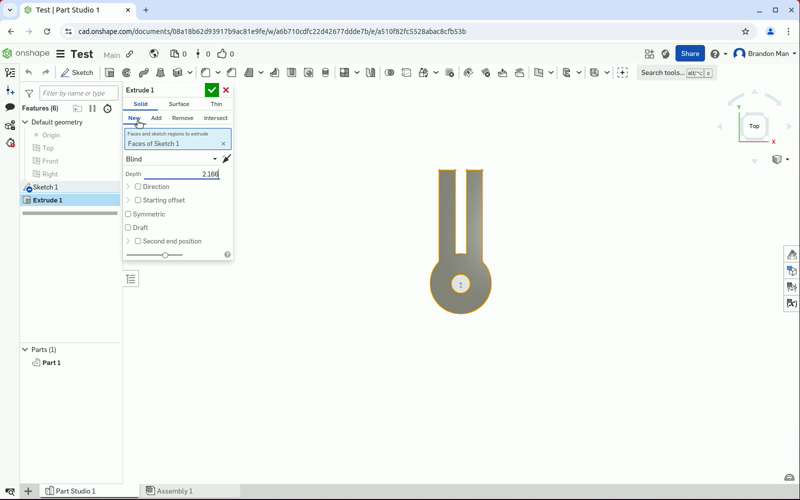
key(enter)
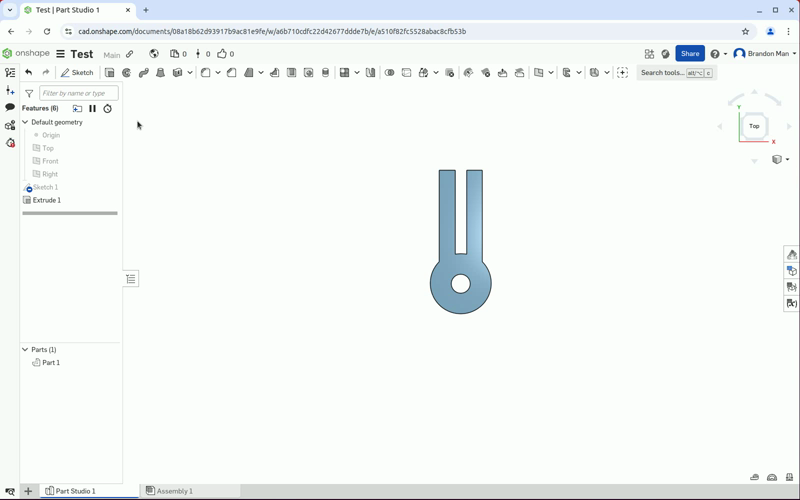
key(shift+h)
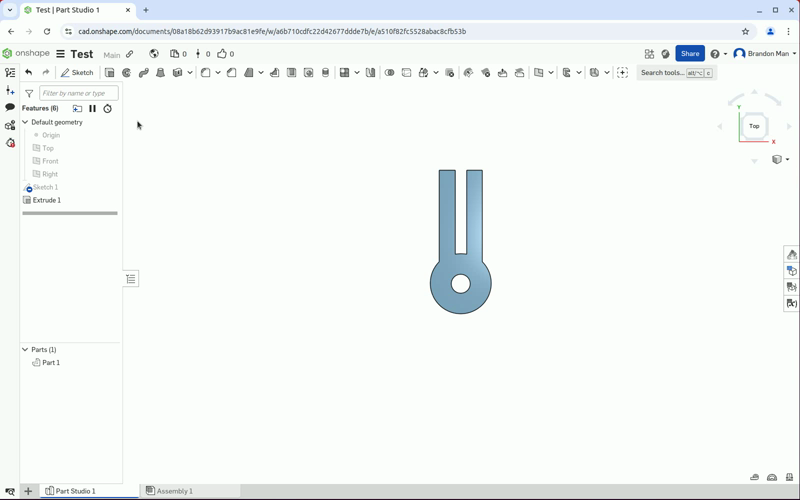
key(shift+h)
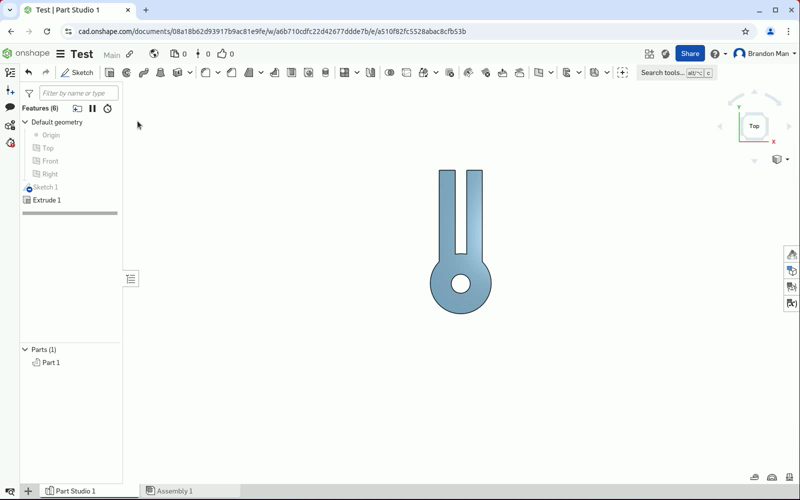
mouse_move(73, 189)
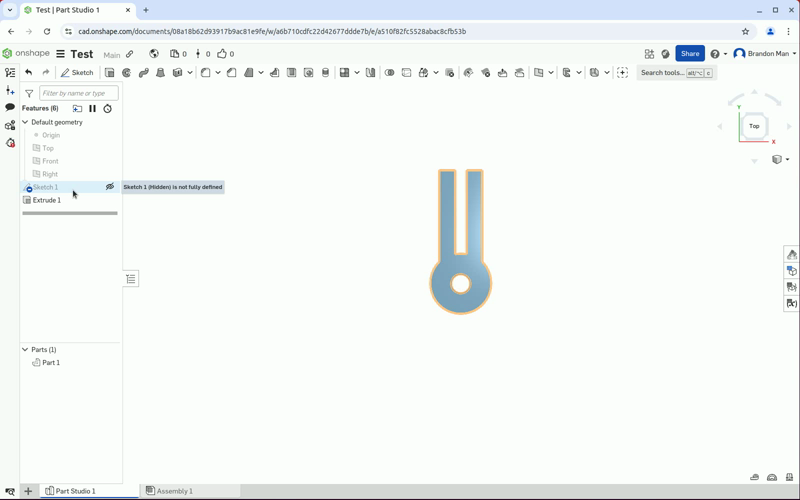
click(73, 189)
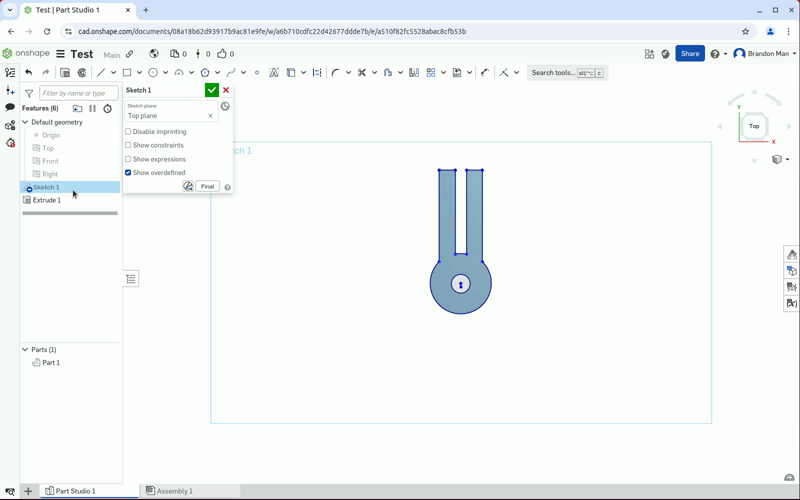
mouse_move(229, 92)
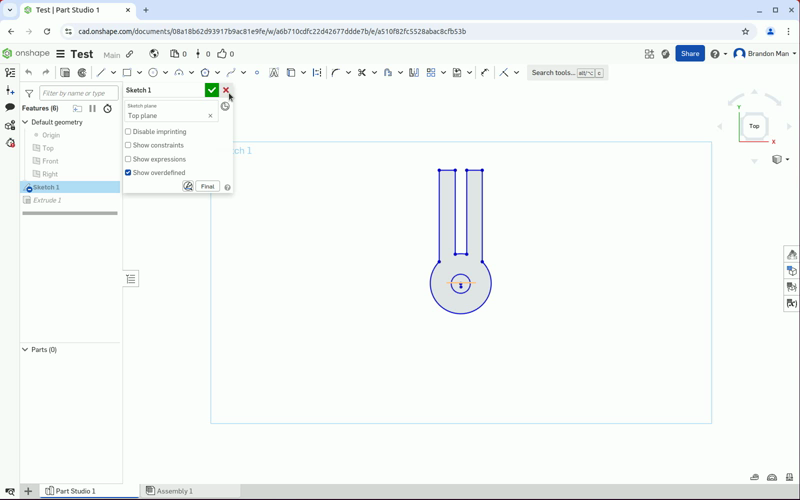
click(229, 92)
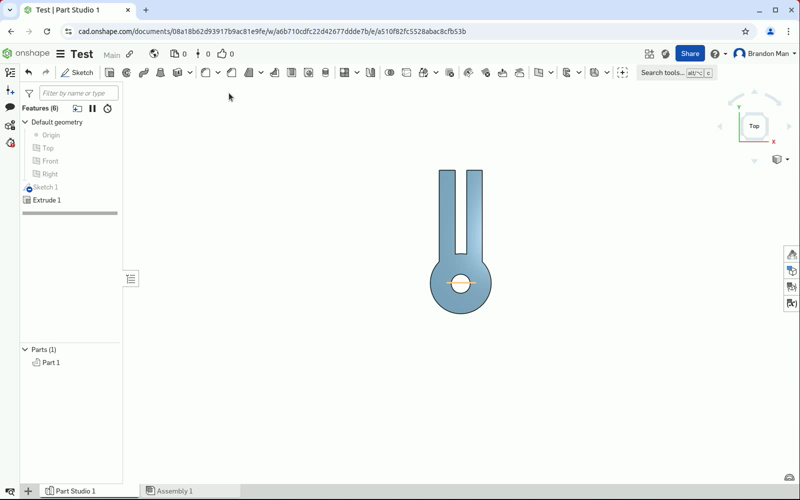
mouse_move(541, 75)
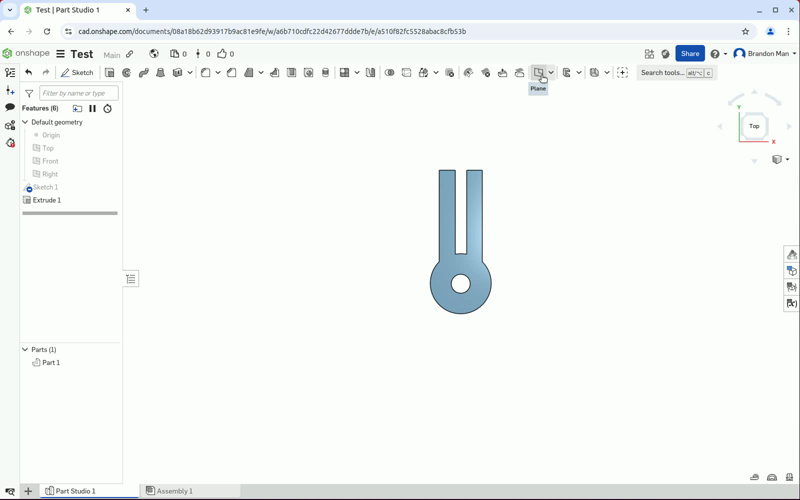
click(541, 75)
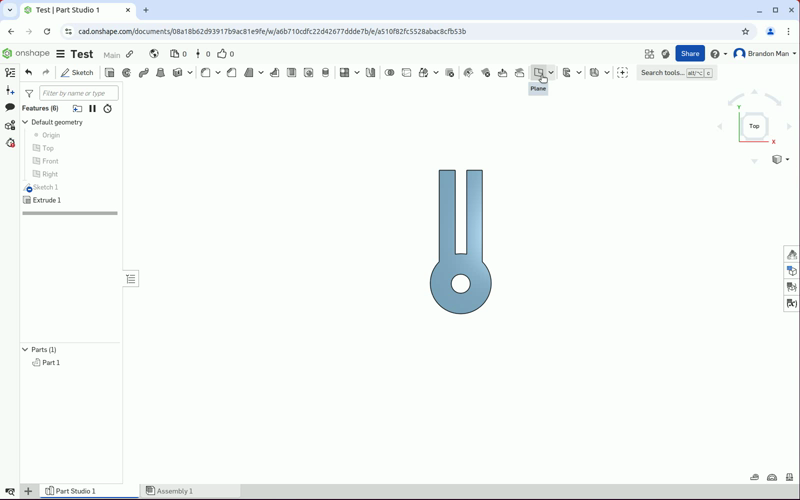
mouse_move(73, 150)
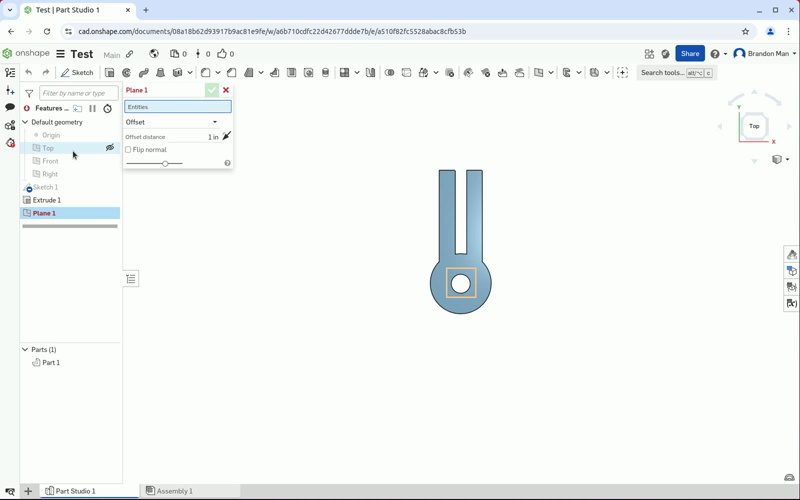
click(73, 150)
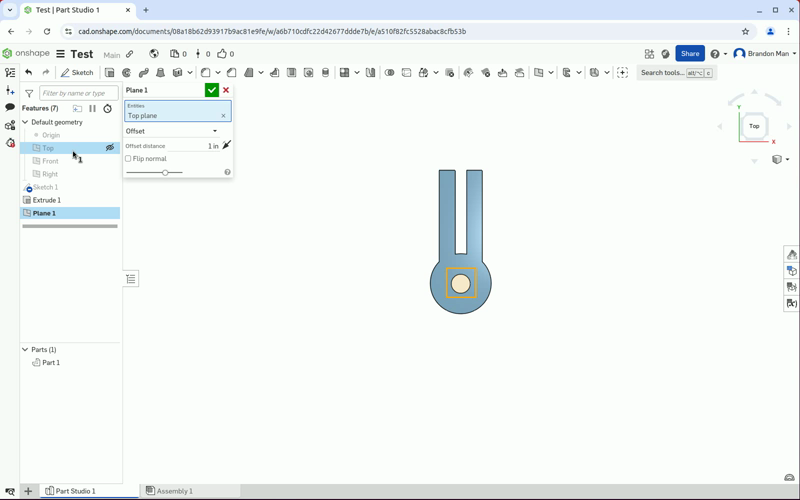
key(tab, 2)
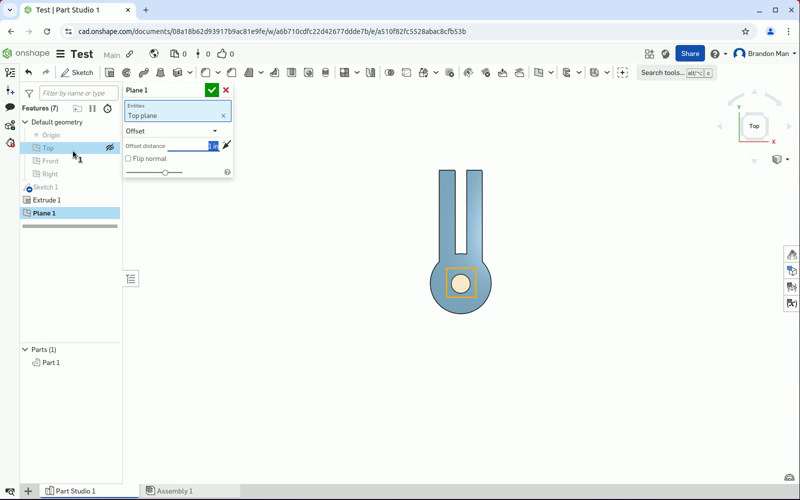
text(2.157)
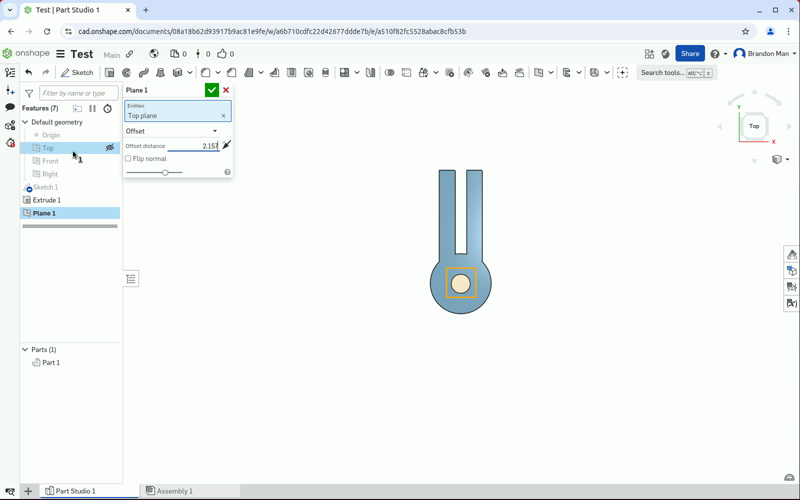
key(enter, 2)
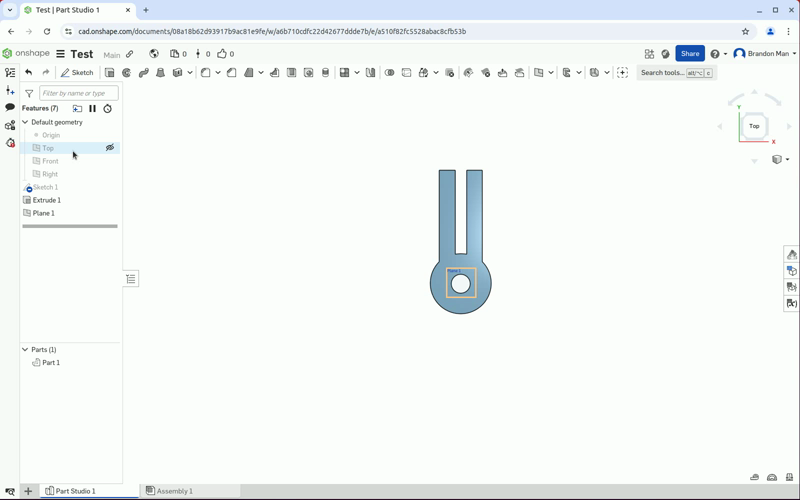
key(shift+s)
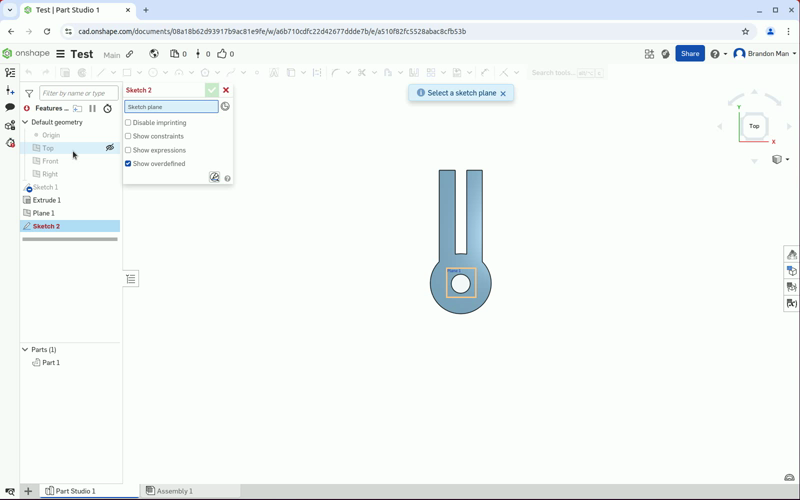
mouse_move(73, 215)
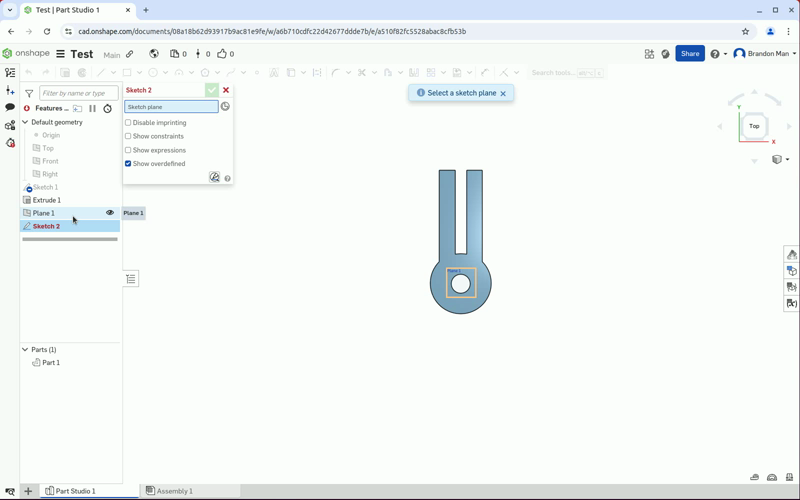
click(73, 215)
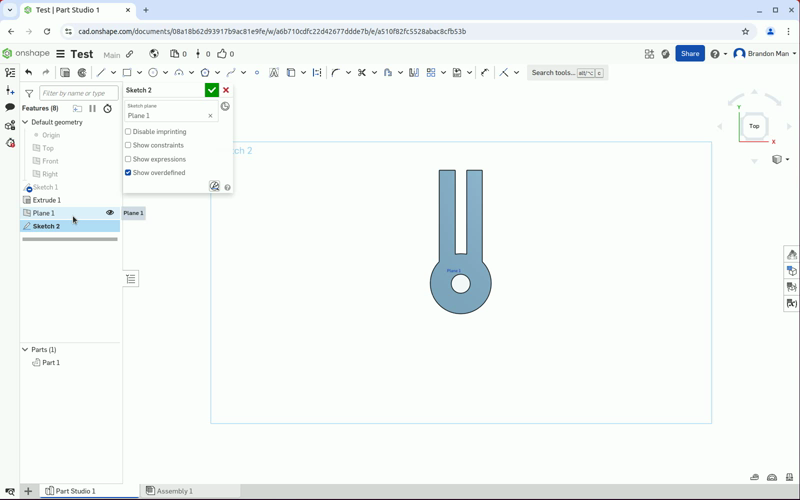
mouse_move(73, 352)
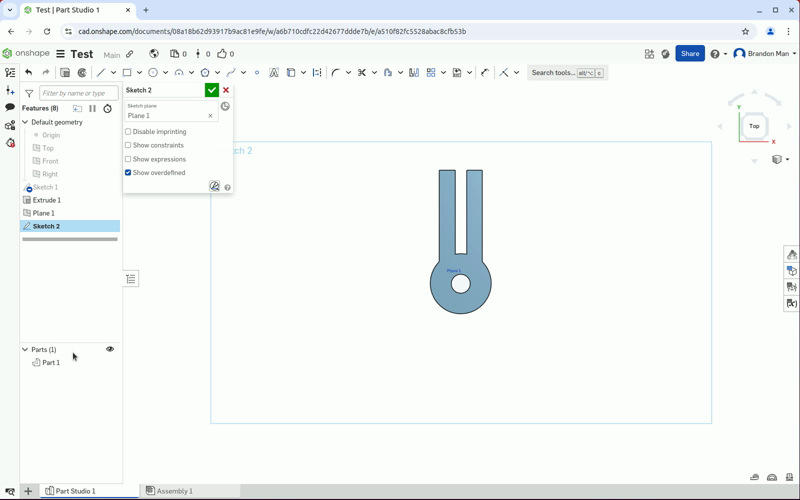
key(y)
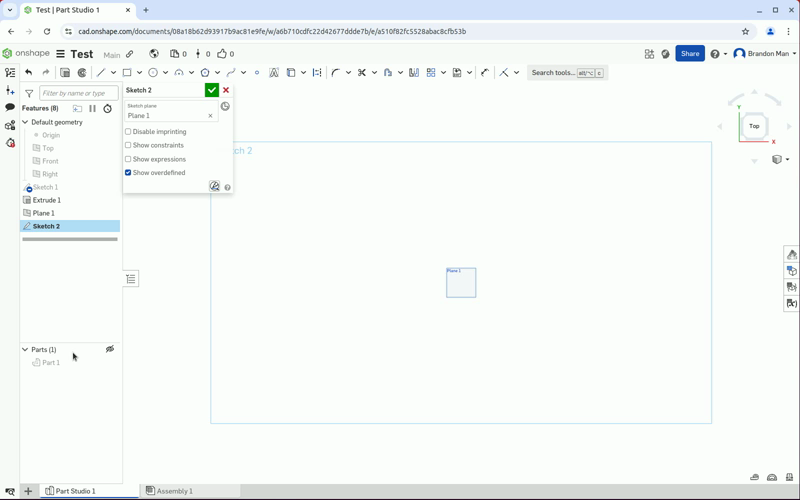
key(l)
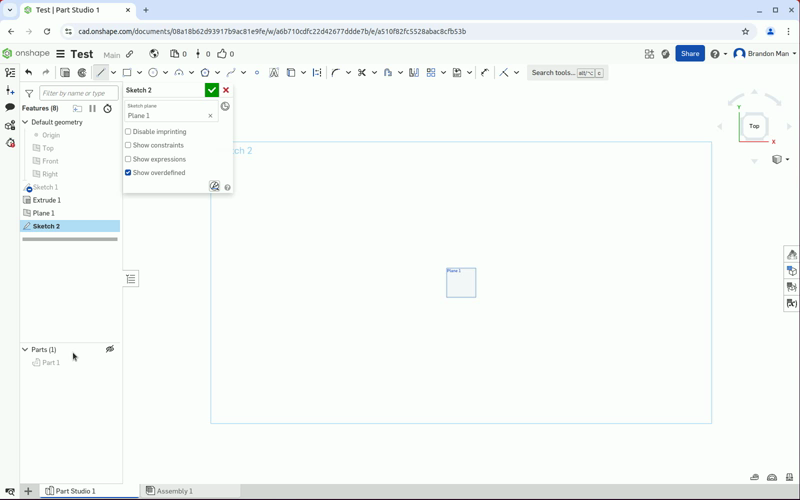
key_down(shift)
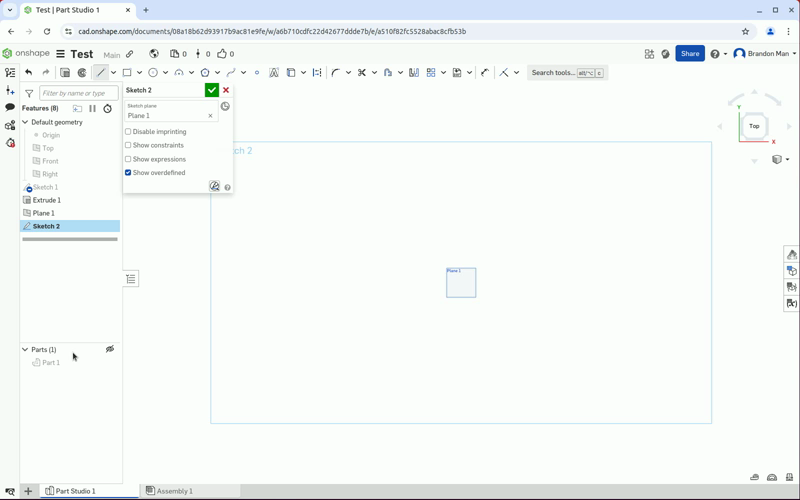
mouse_move(466, 207)
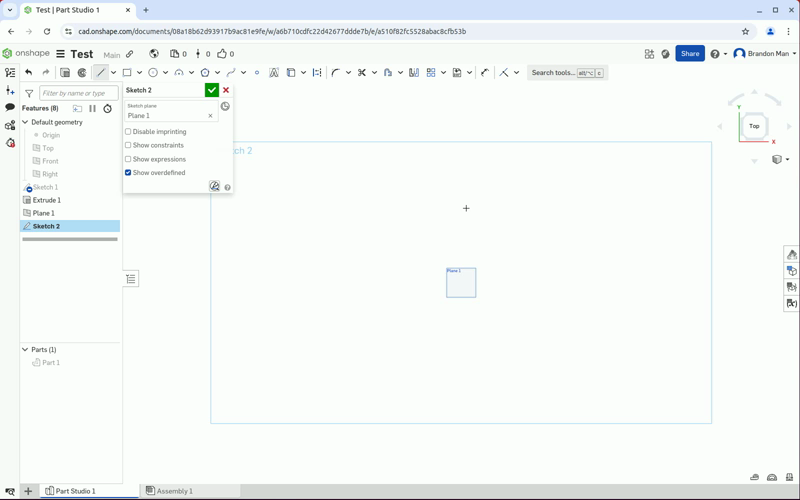
click(466, 207)
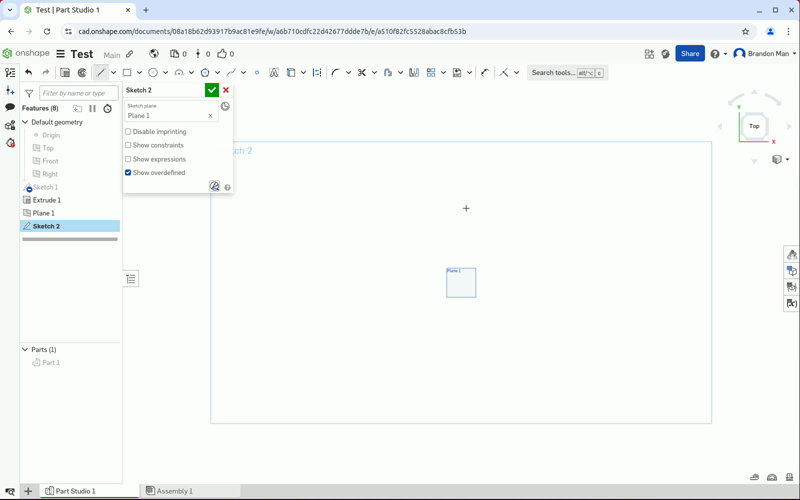
key_up(shift)
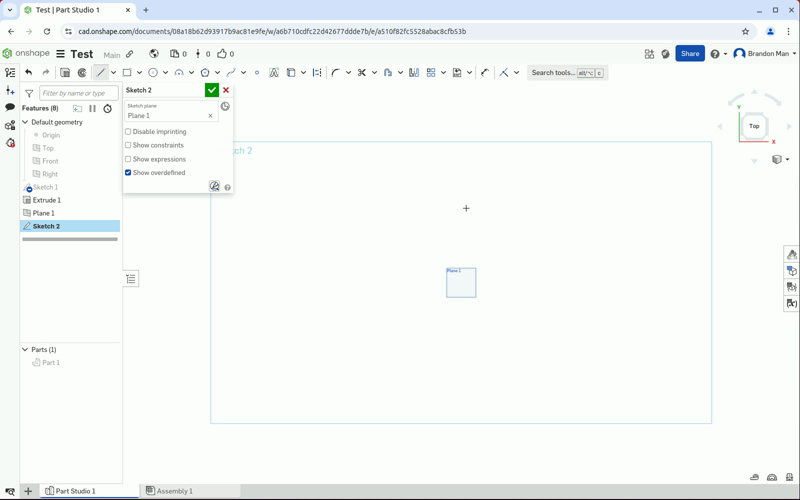
key_down(shift)
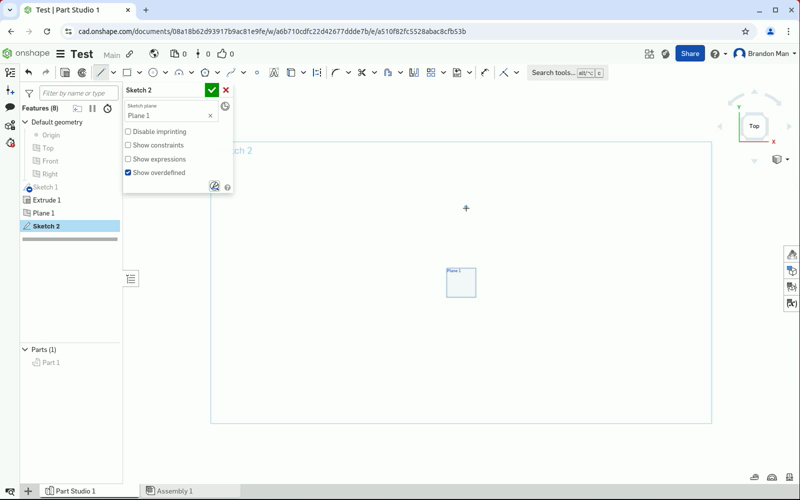
mouse_move(496, 207)
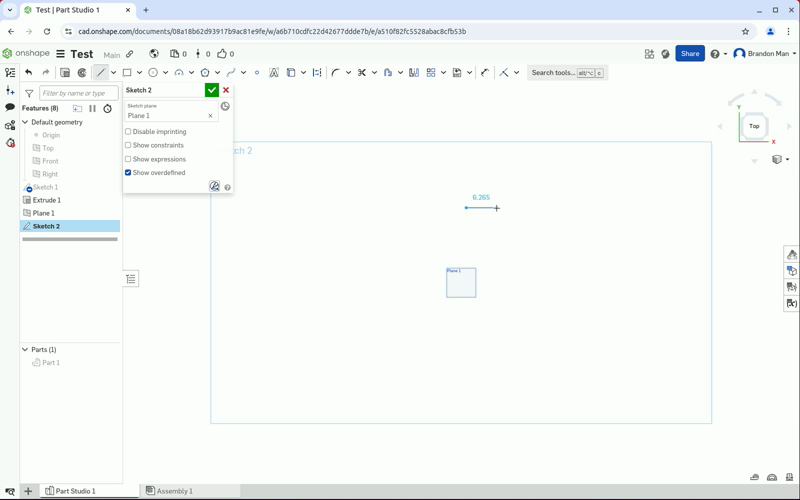
mouse_move(482, 207)
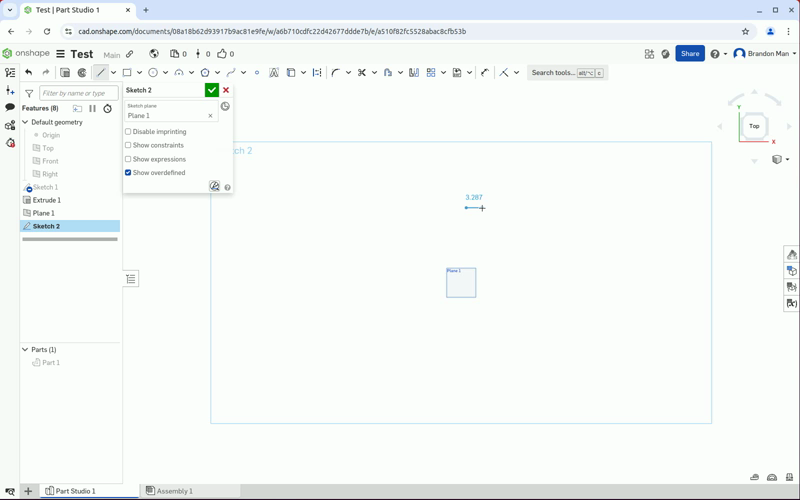
click(482, 207)
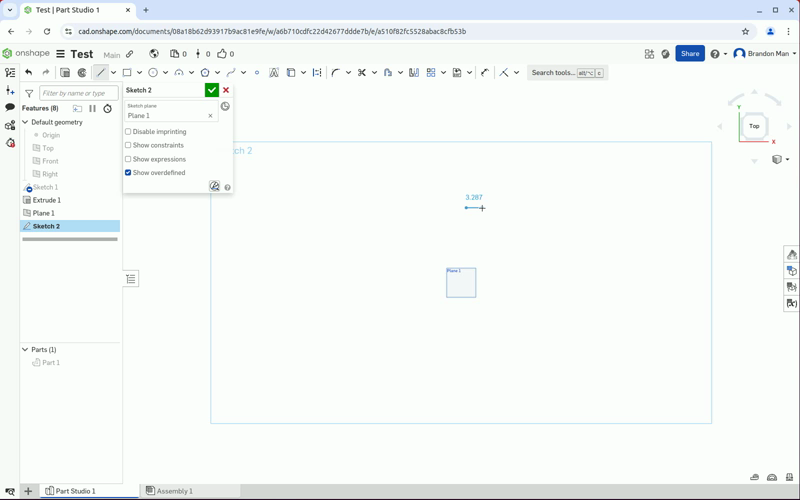
key_up(shift)
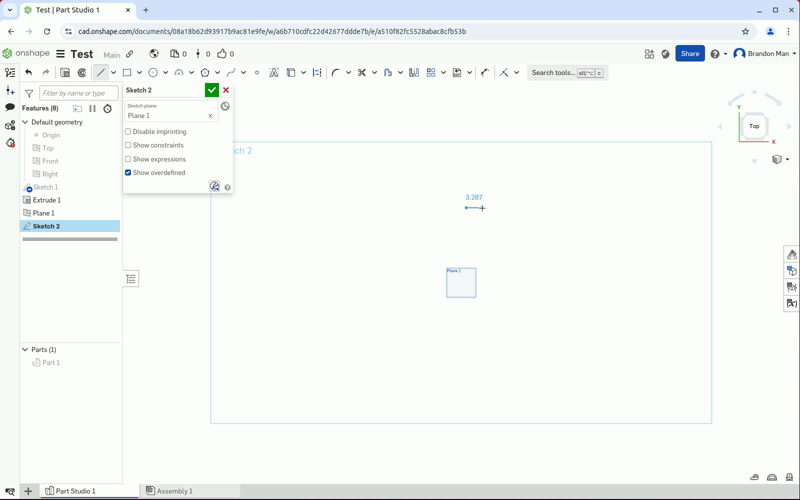
key_down(shift)
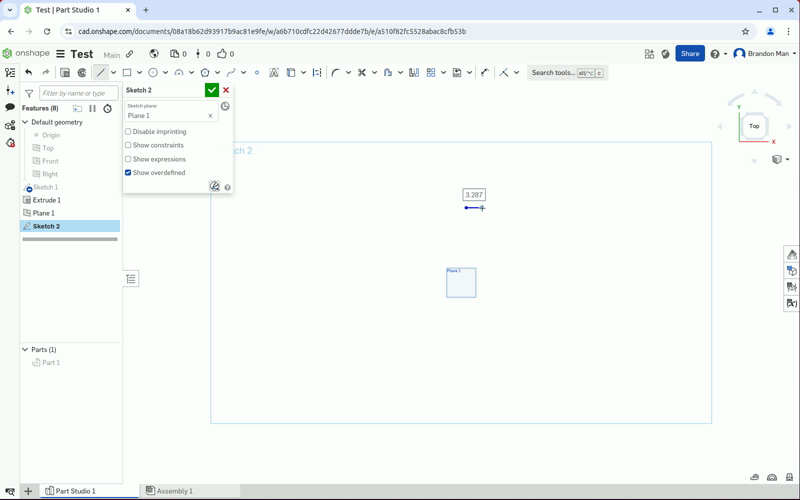
mouse_move(512, 207)
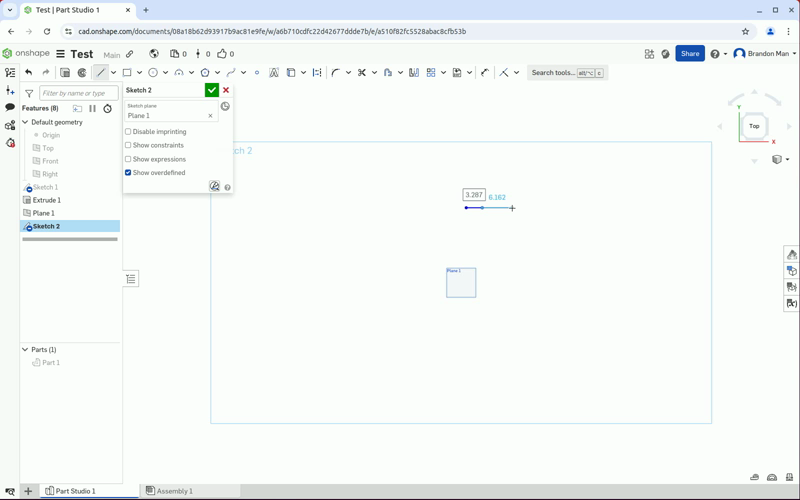
mouse_move(482, 169)
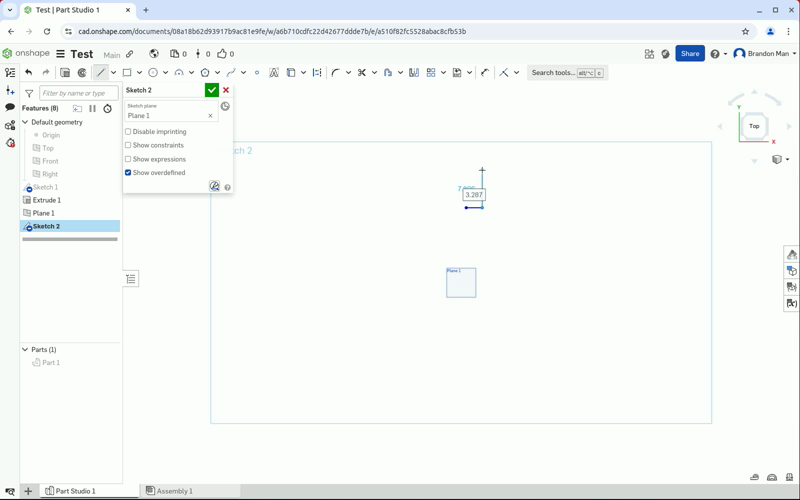
click(482, 169)
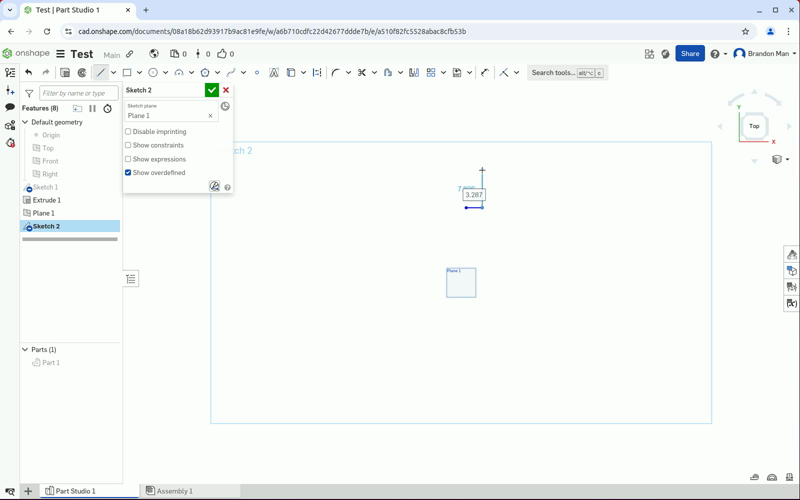
key_up(shift)
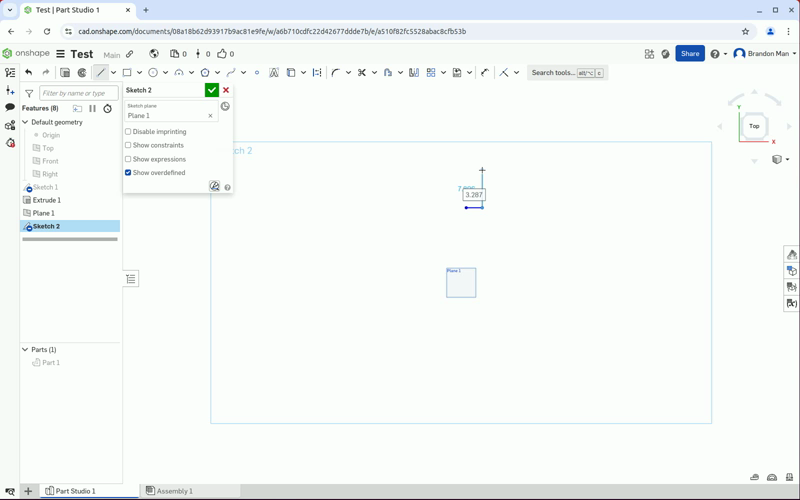
key_down(shift)
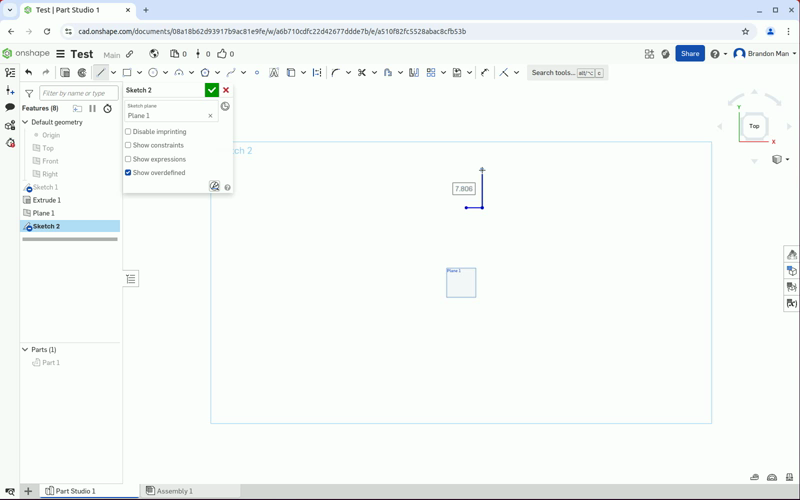
mouse_move(512, 169)
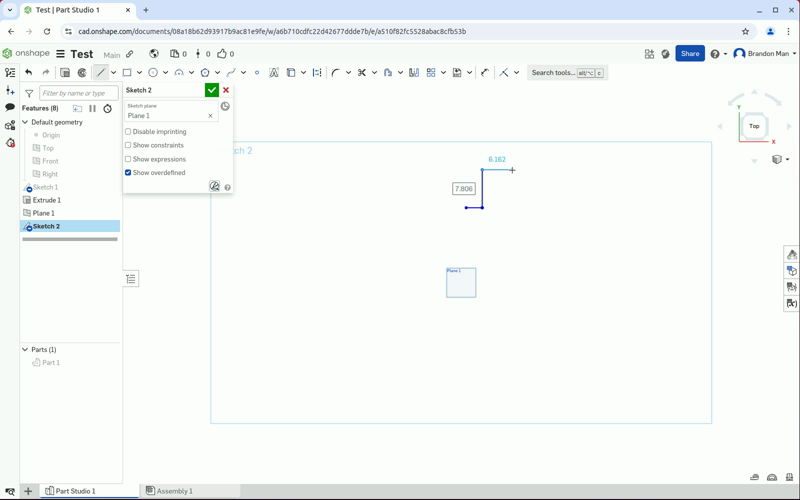
mouse_move(466, 169)
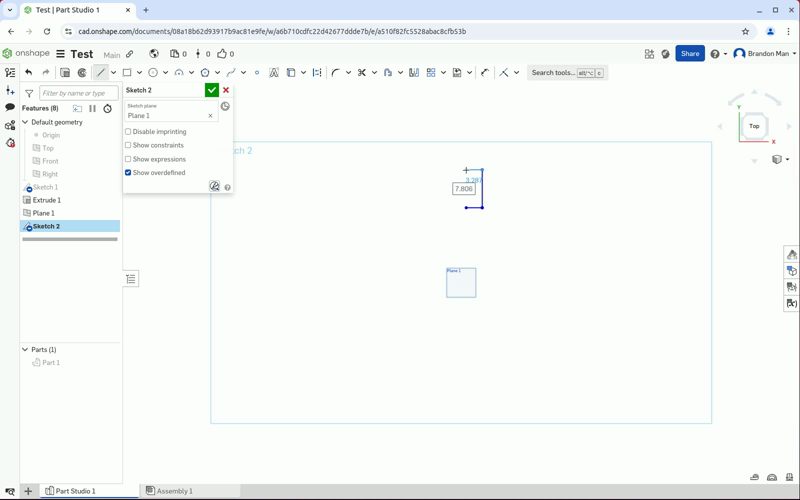
click(466, 169)
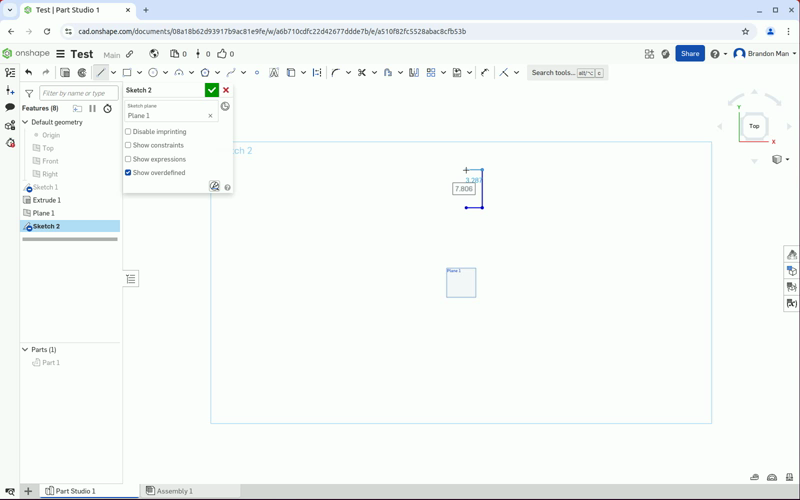
key_up(shift)
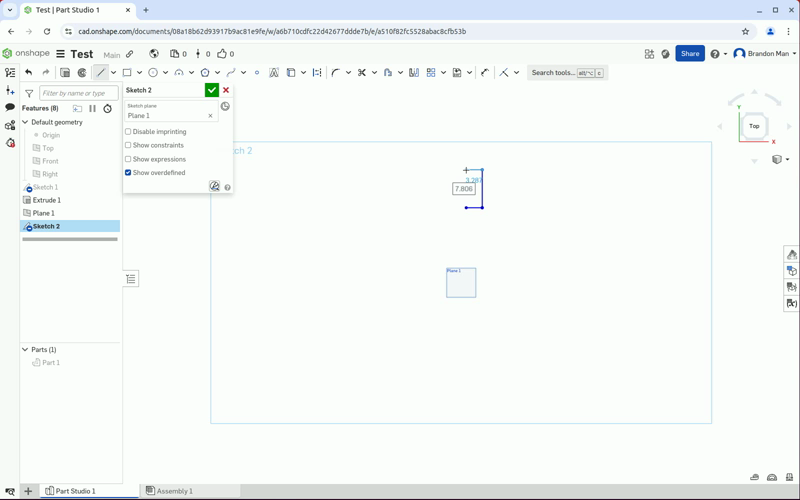
mouse_move(496, 169)
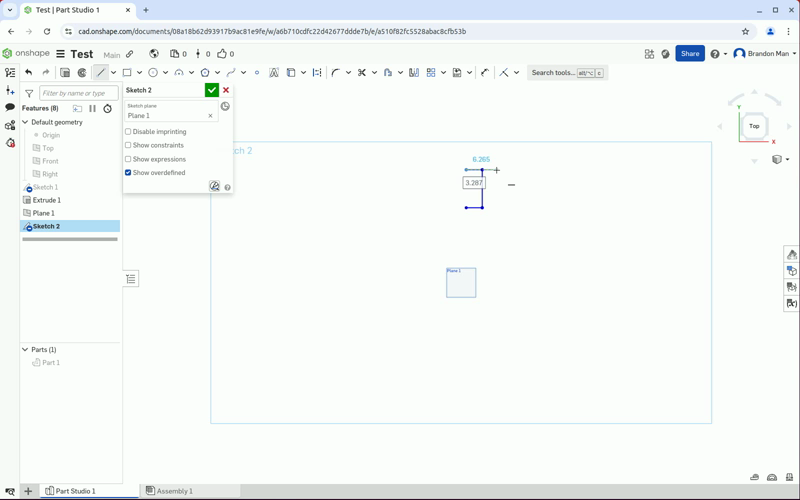
key_down(shift)
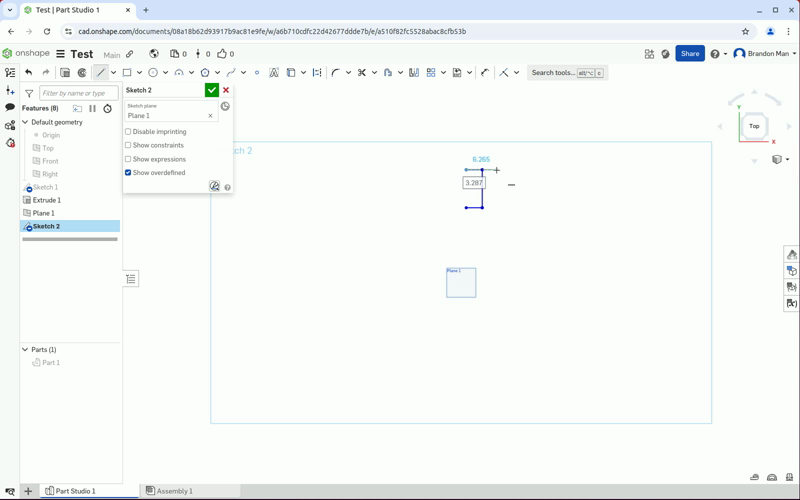
mouse_move(466, 207)
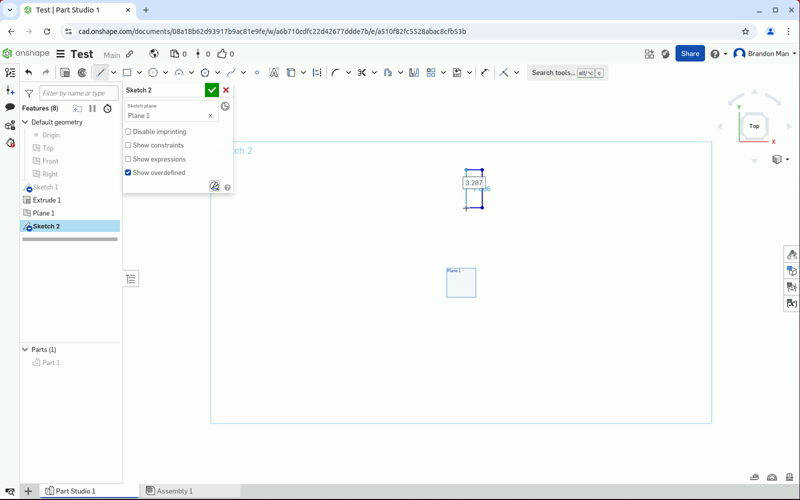
key_up(shift)
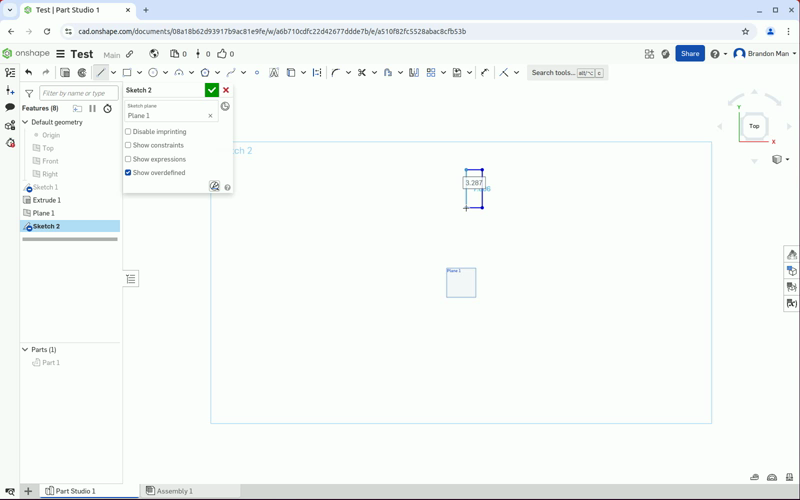
click(466, 207)
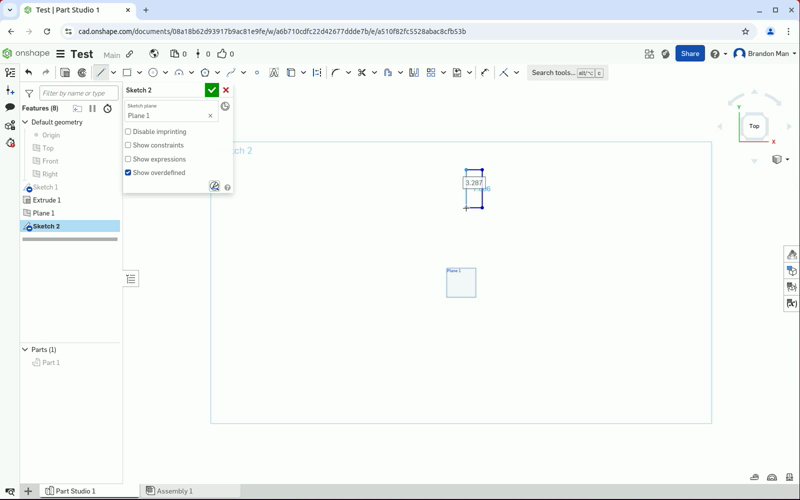
key(esc)
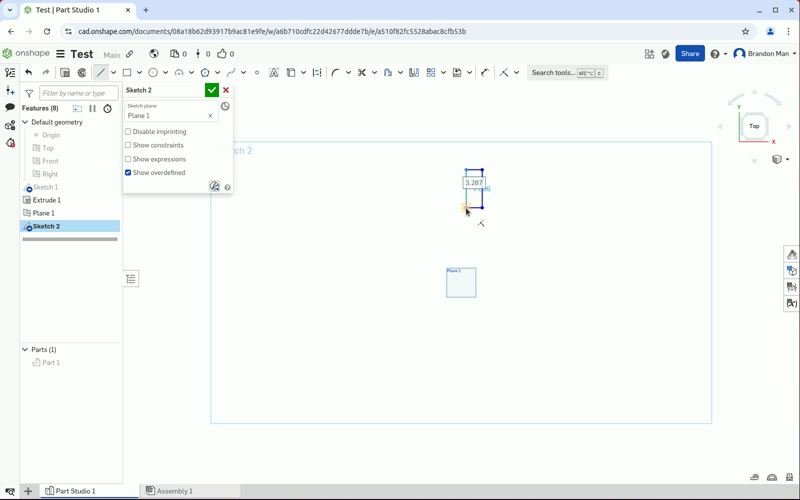
mouse_move(473, 176)
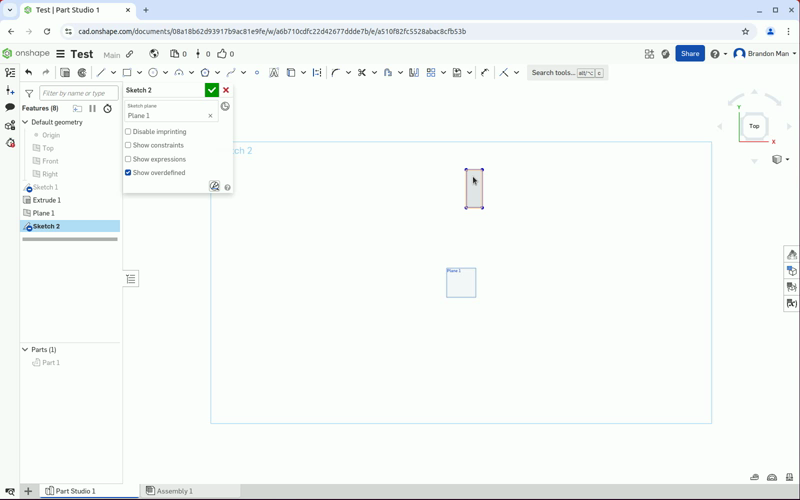
scroll(6)
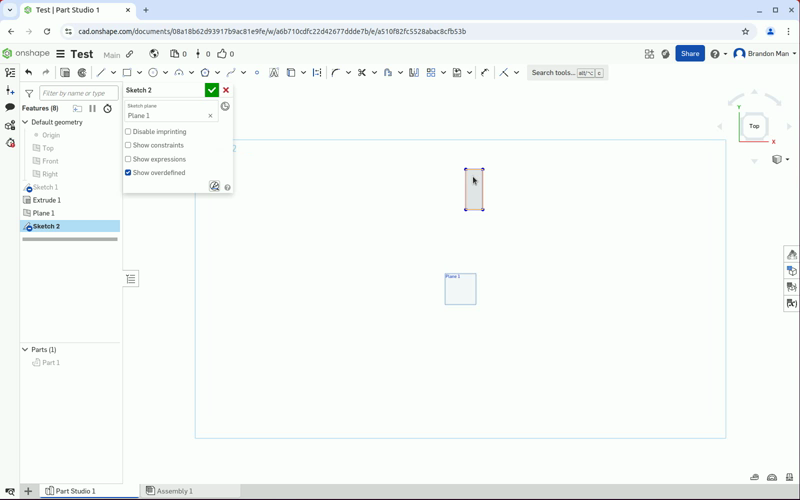
scroll(6)
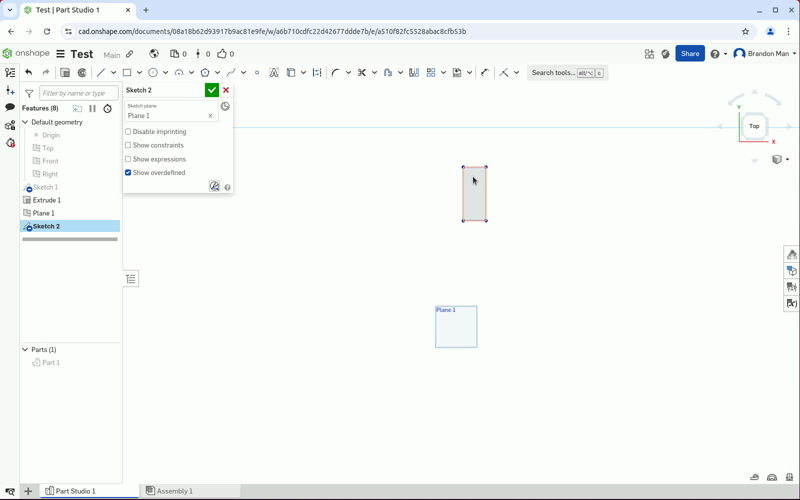
scroll(6)
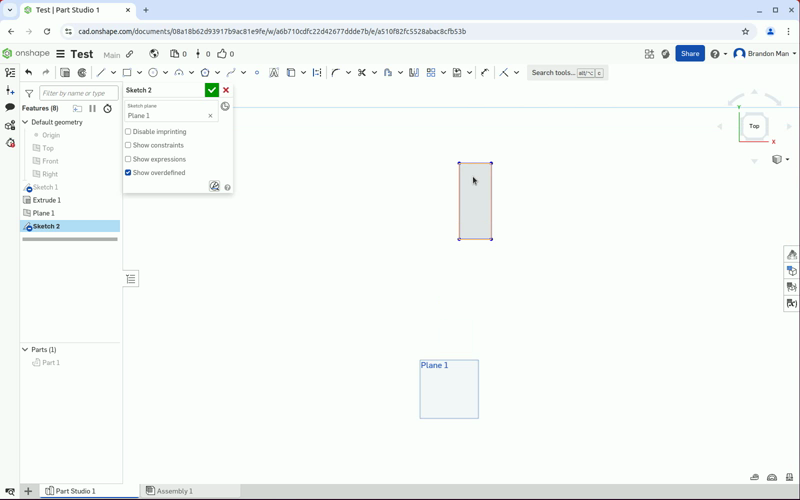
scroll(6)
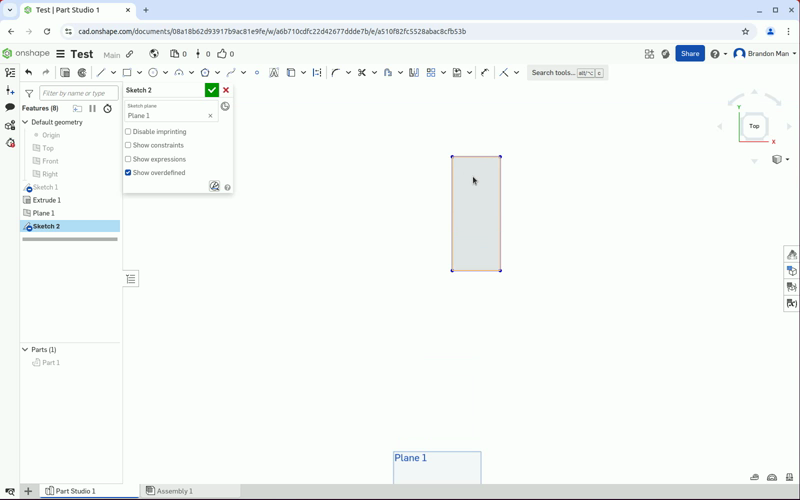
scroll(6)
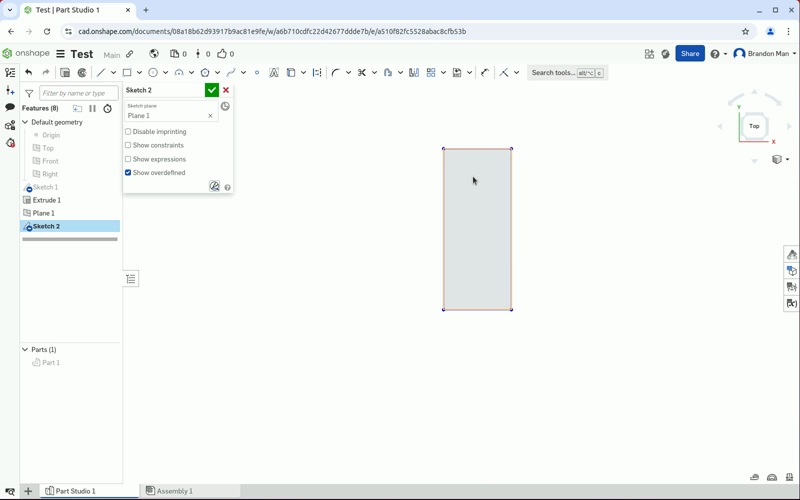
scroll(6)
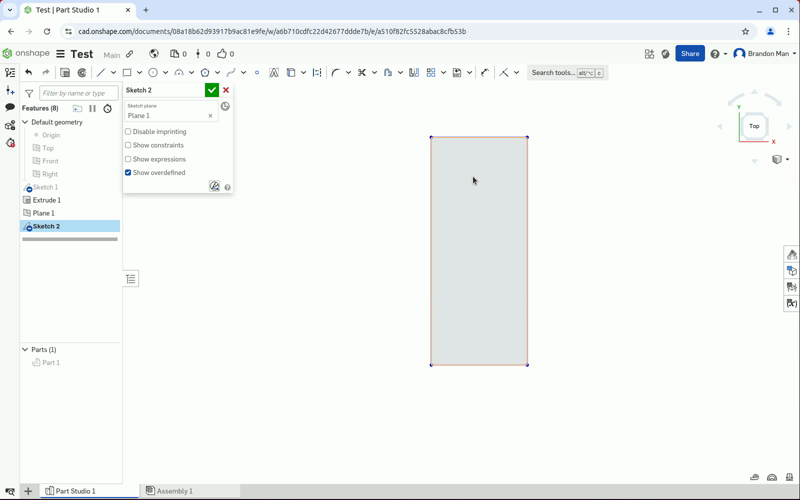
scroll(6)
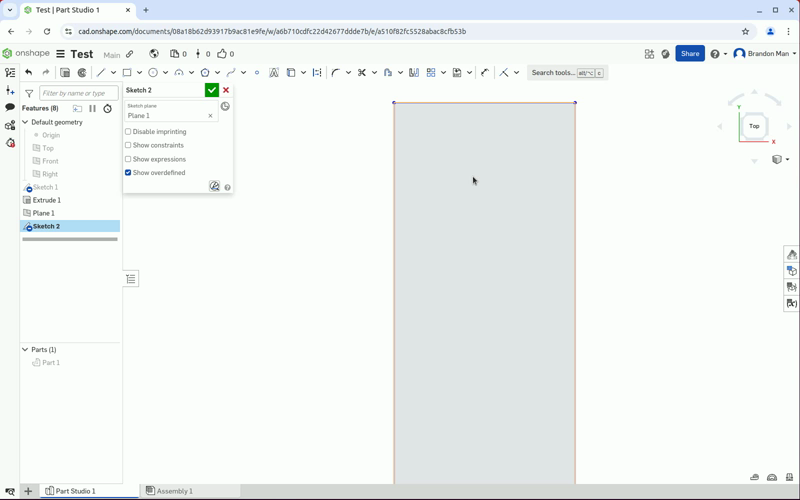
click(473, 176)
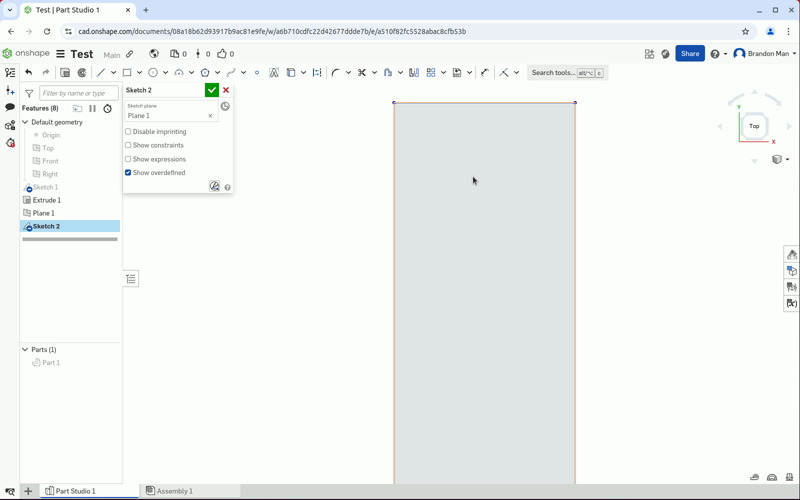
scroll(-6)
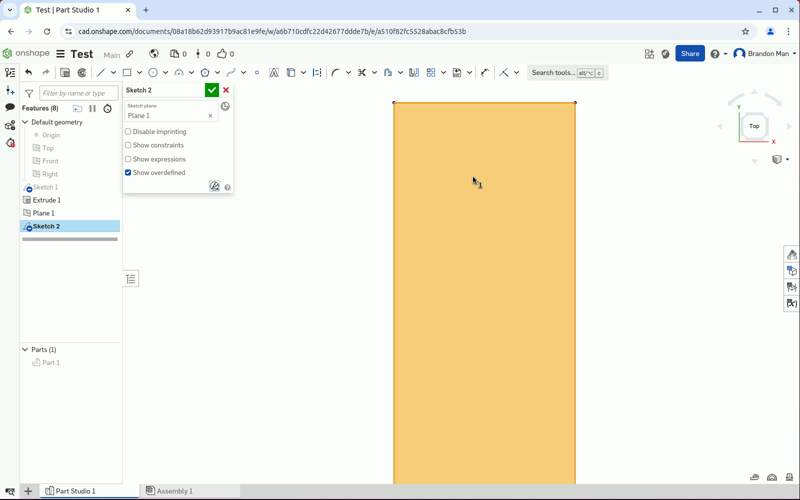
scroll(-6)
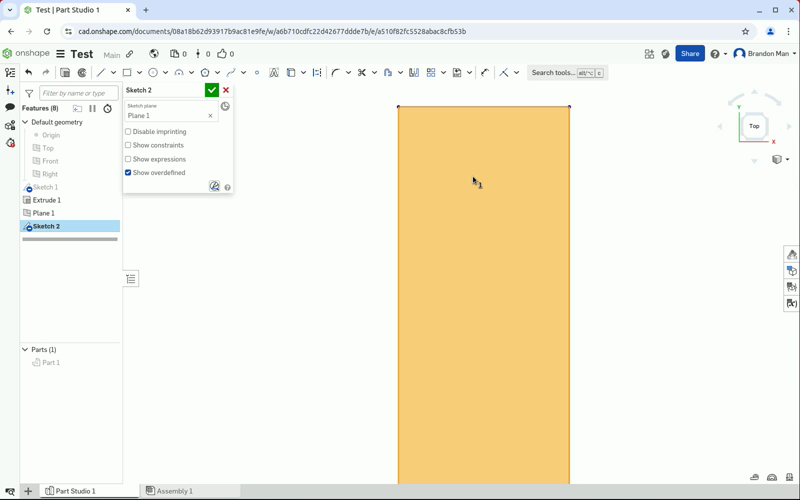
scroll(-6)
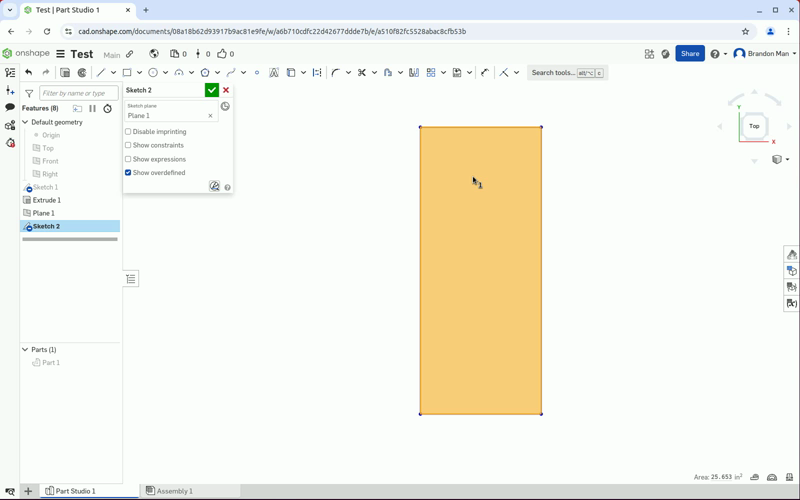
scroll(-6)
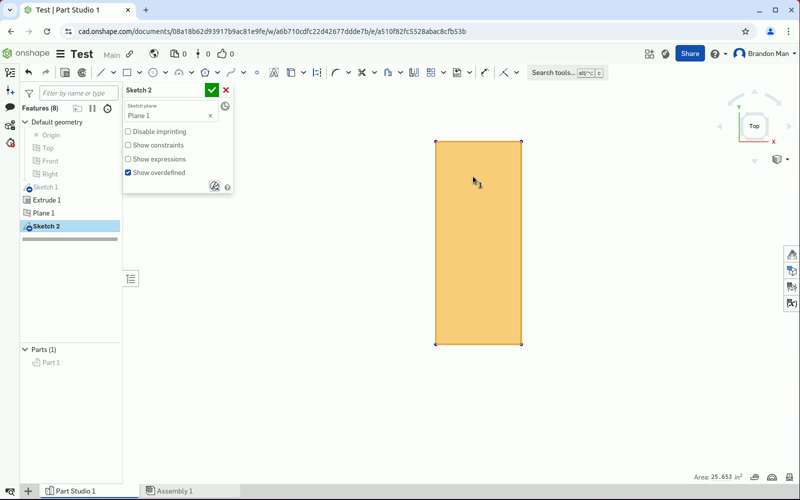
scroll(-6)
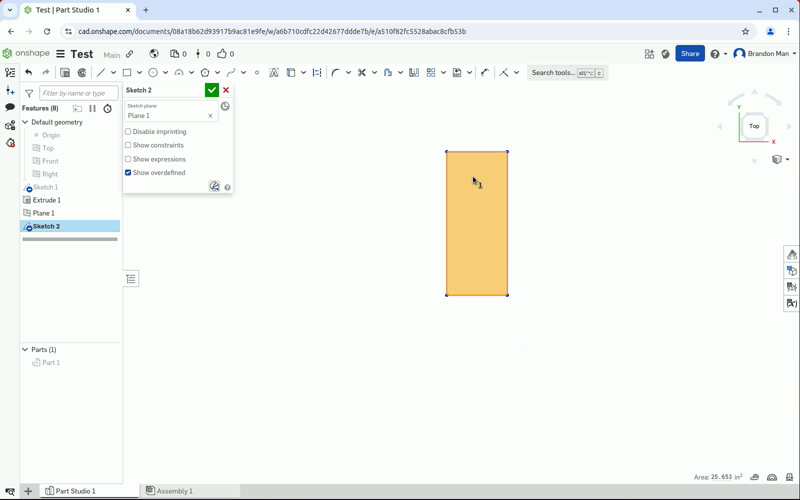
scroll(-6)
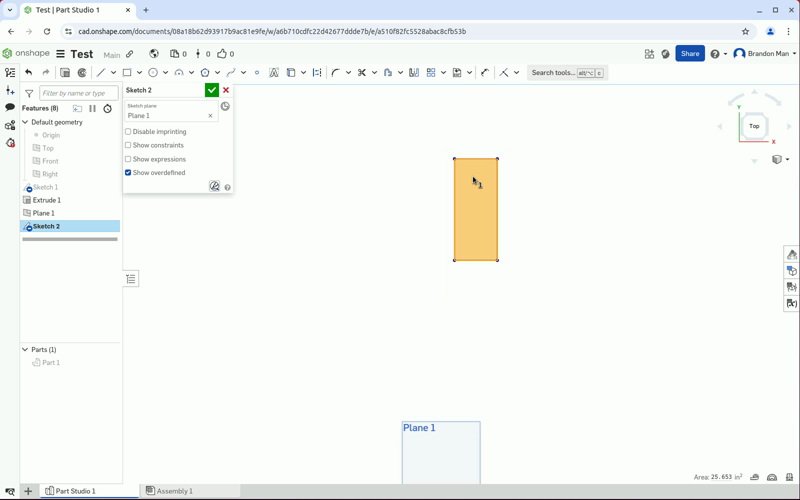
scroll(-6)
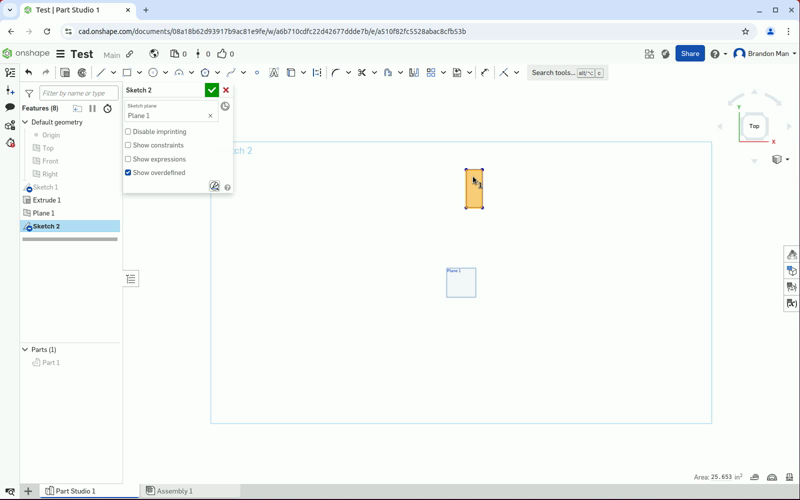
mouse_move(73, 352)
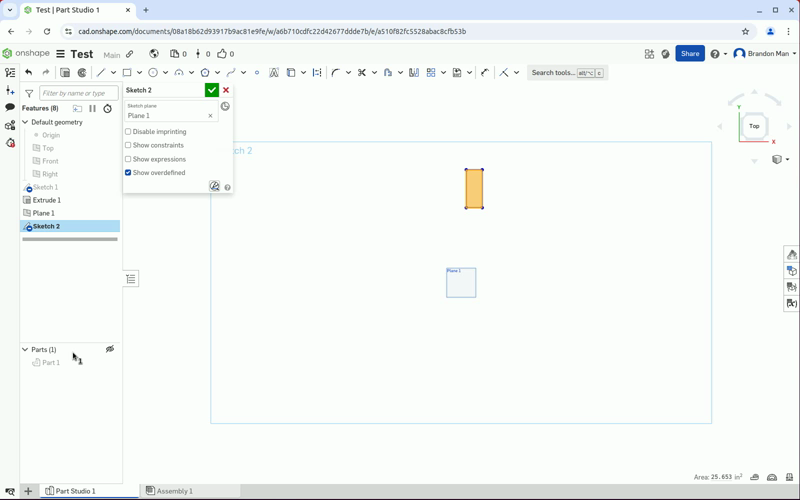
key(shift+y)
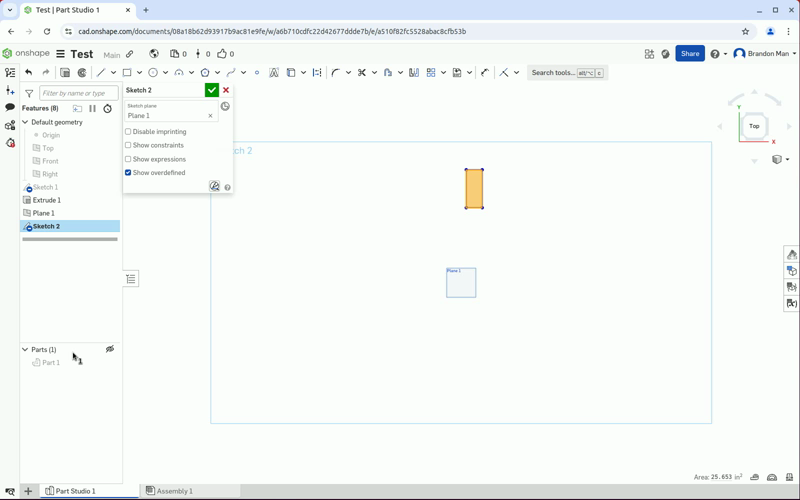
key(shift+e)
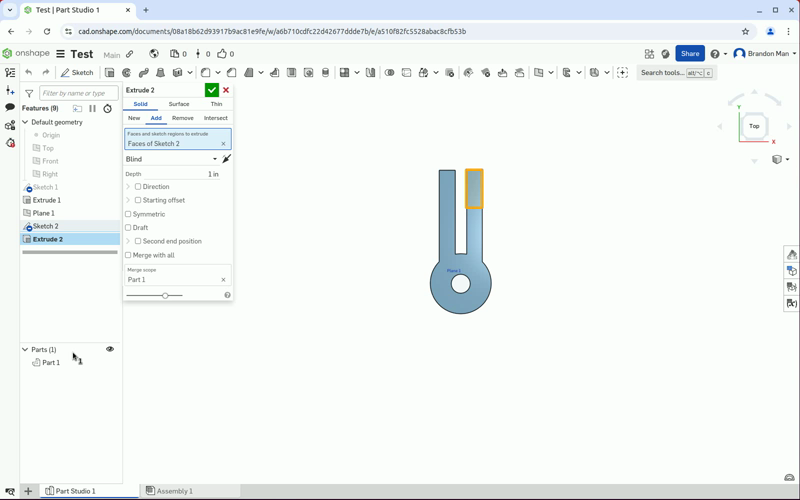
mouse_move(143, 106)
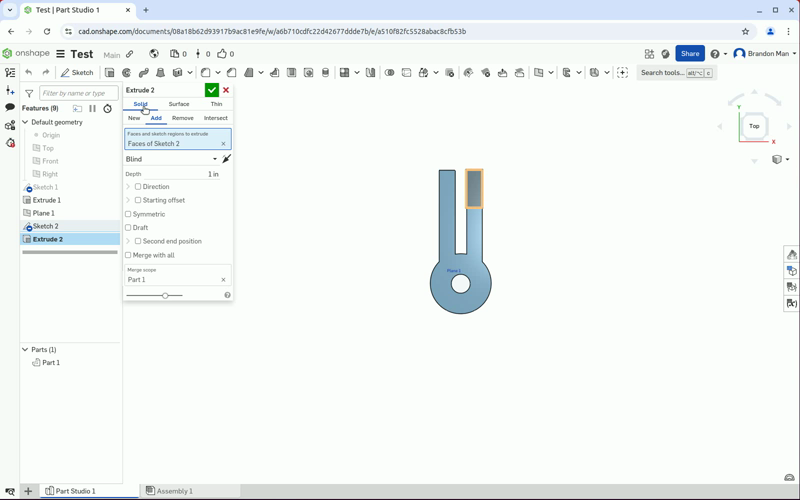
click(143, 106)
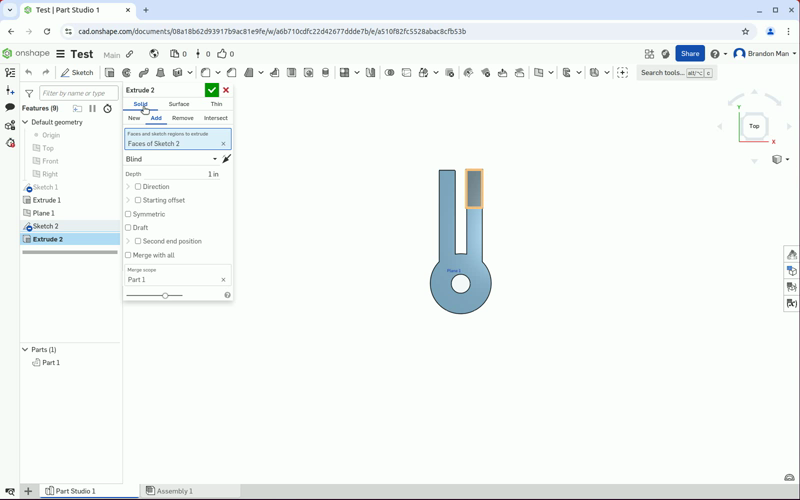
mouse_move(186, 120)
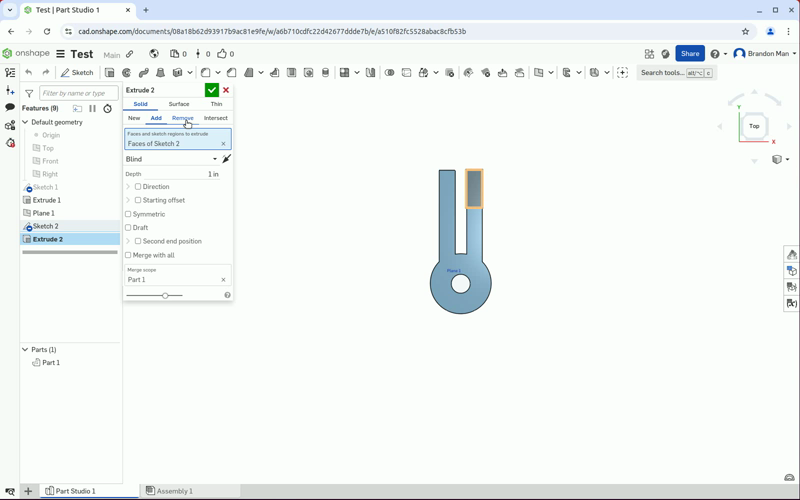
click(186, 120)
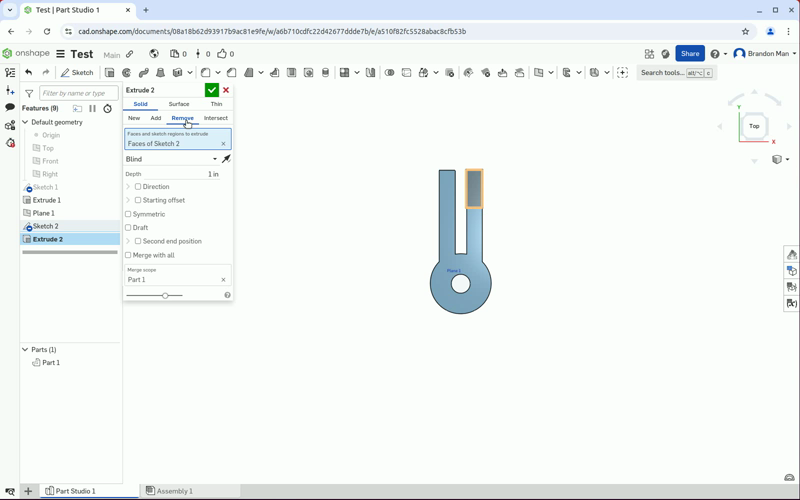
key(tab, 4)
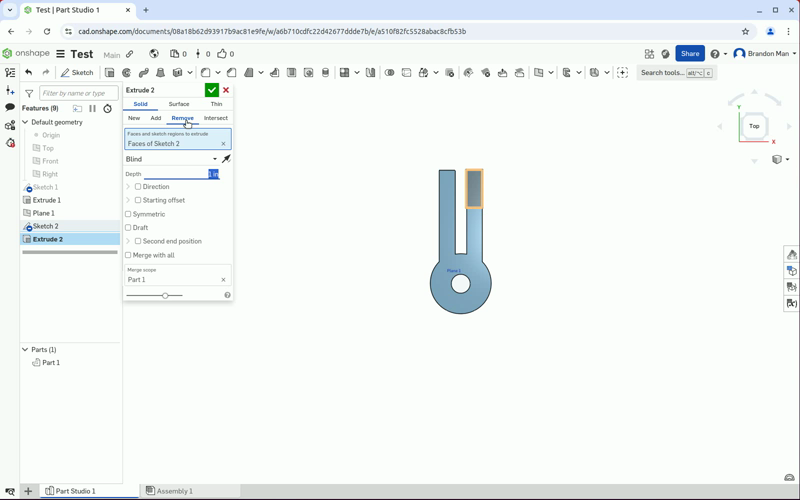
text(0.481)
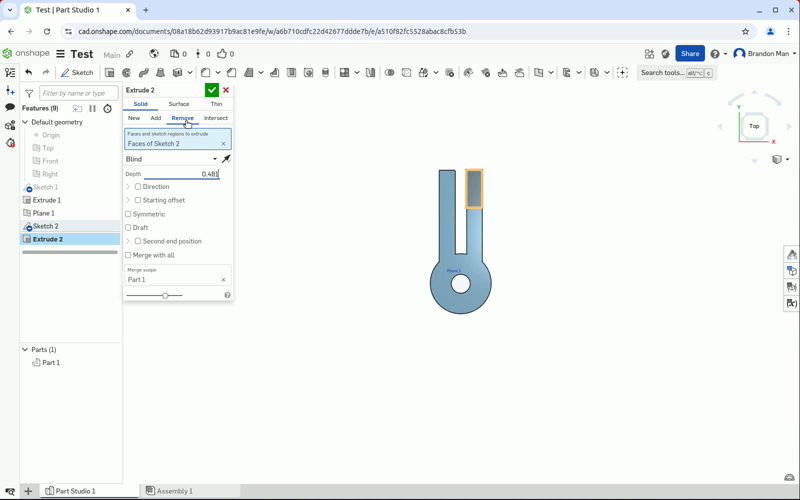
key(tab, 6)
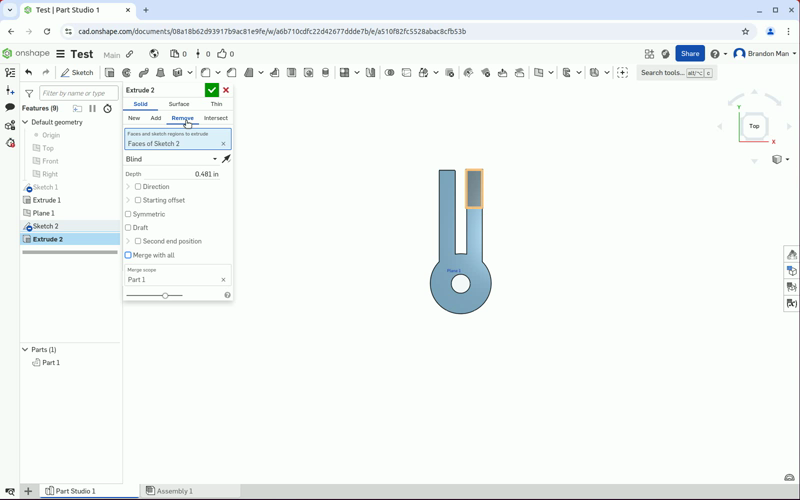
key(space)
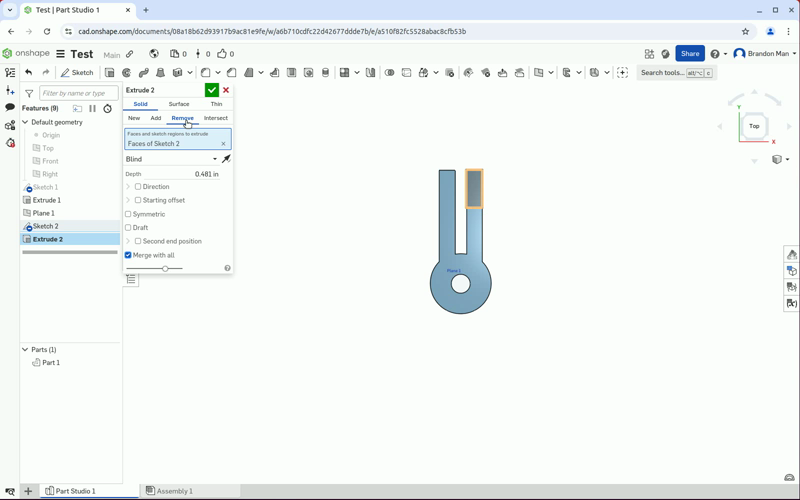
key(enter)
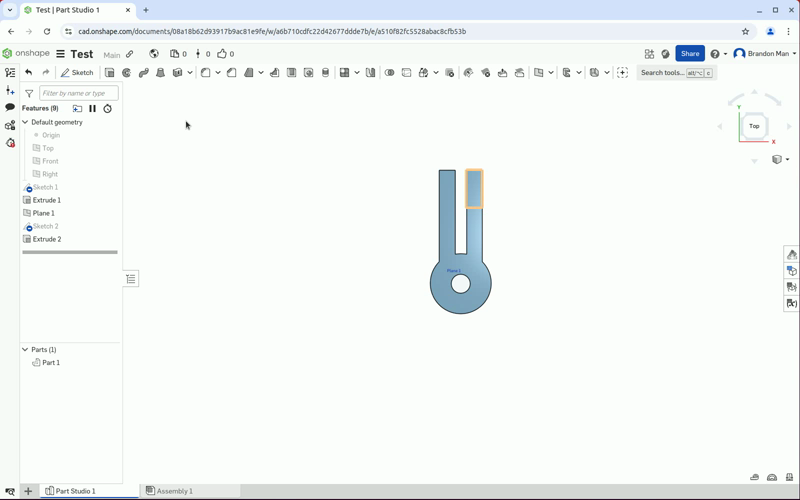
key(shift+h)
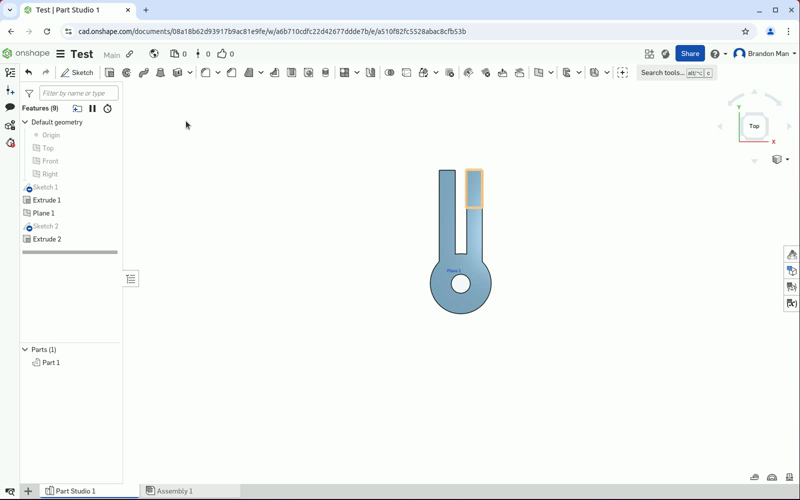
key(shift+h)
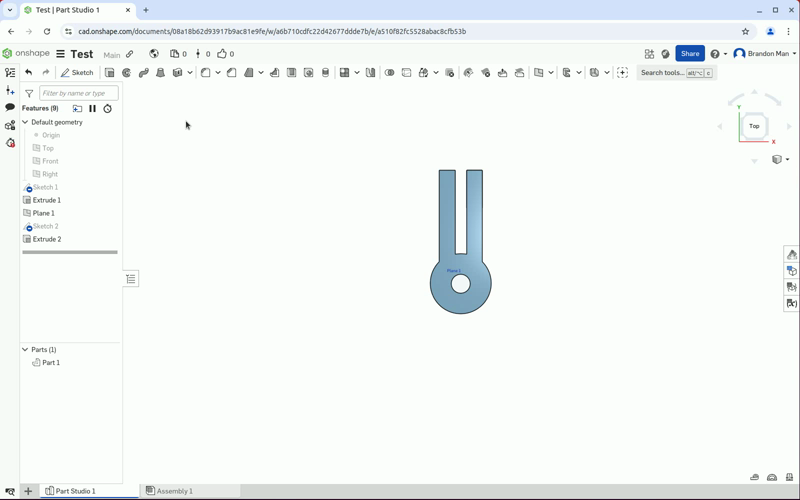
mouse_move(73, 189)
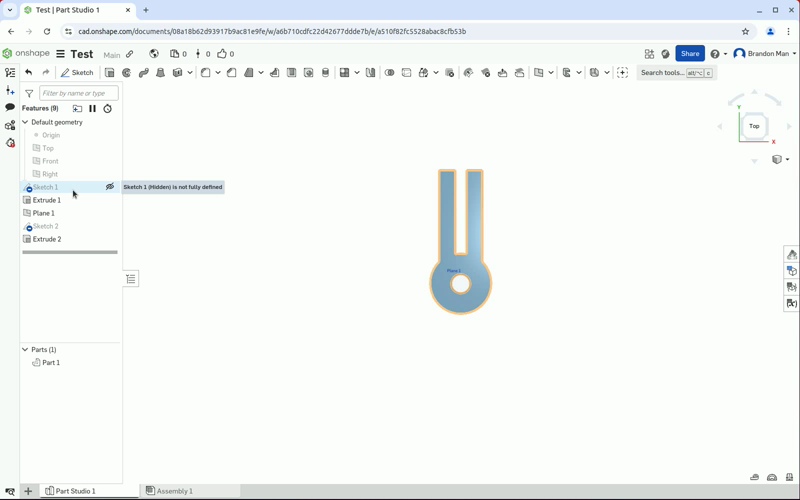
click(73, 189)
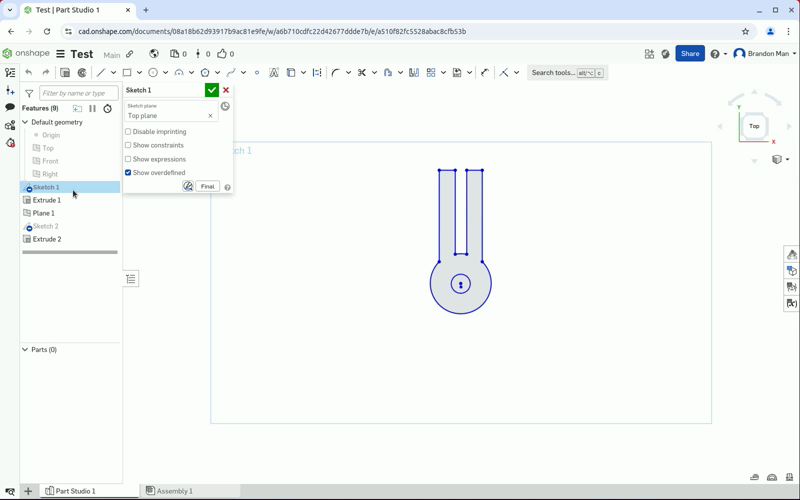
mouse_move(229, 92)
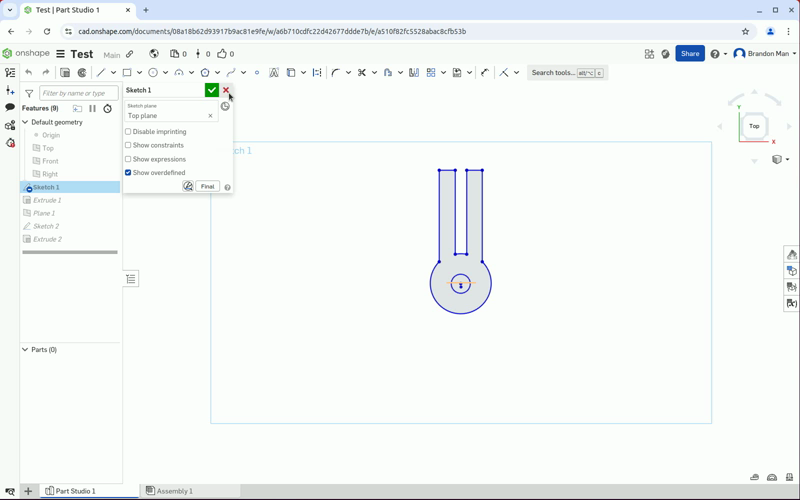
click(229, 92)
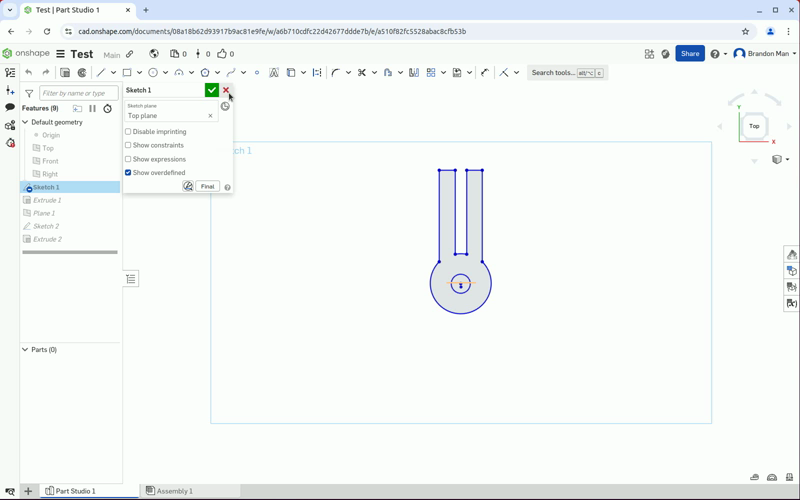
key(shift+s)
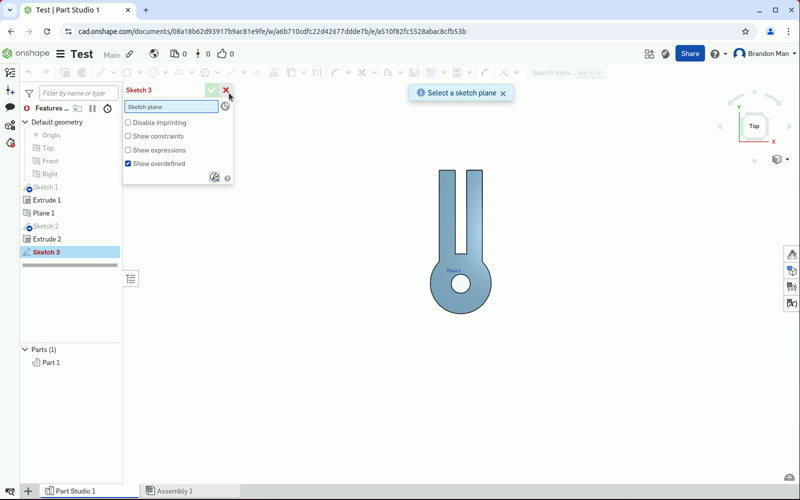
mouse_move(73, 215)
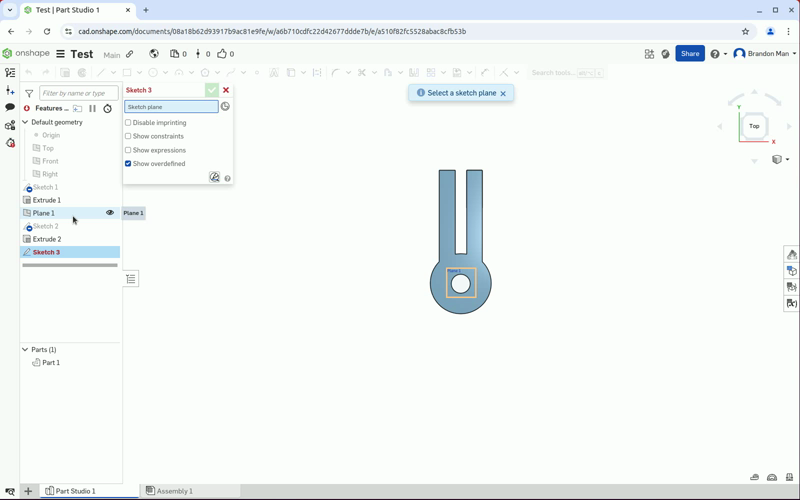
click(73, 215)
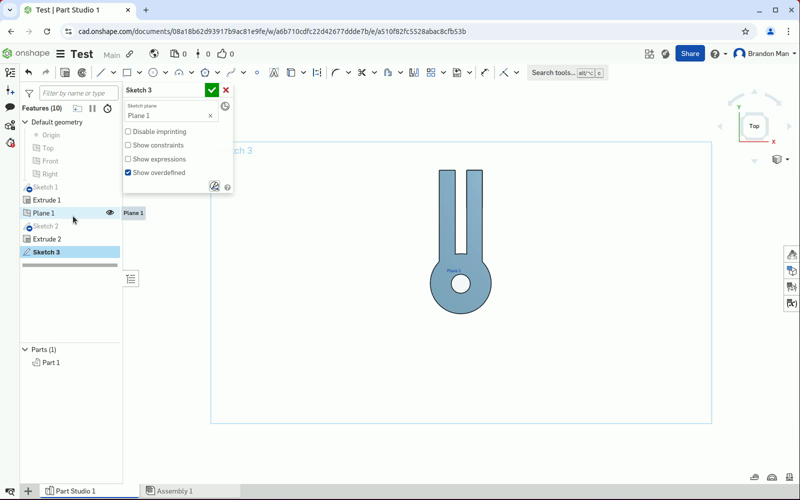
mouse_move(73, 352)
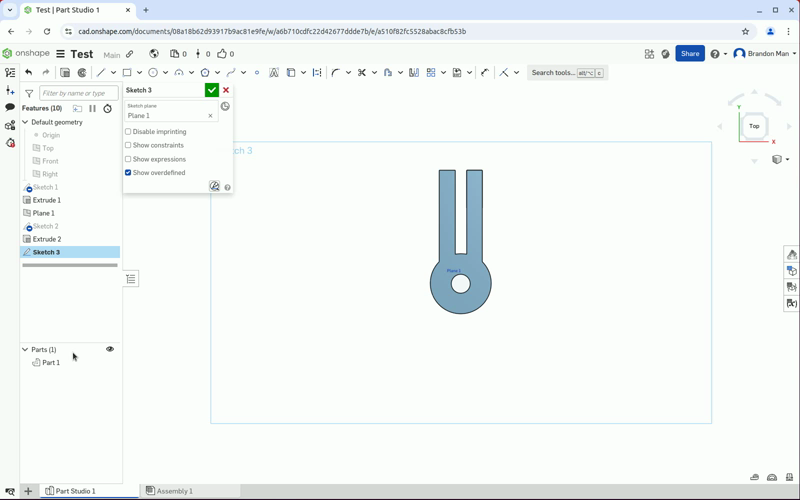
key(y)
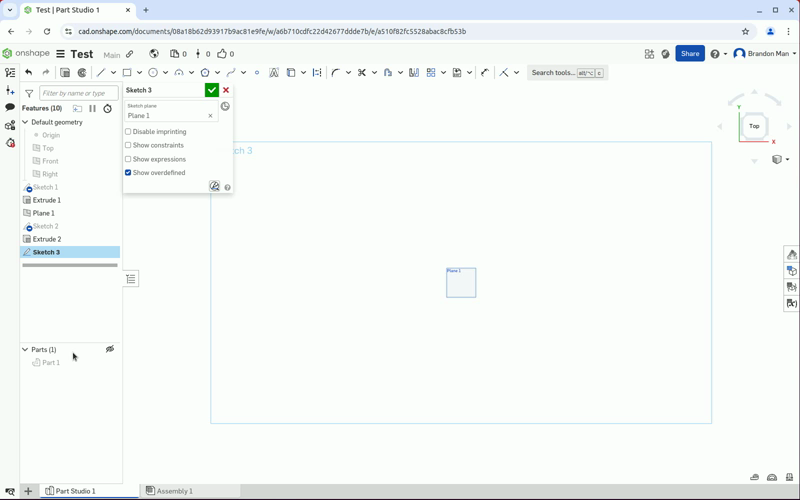
key(l)
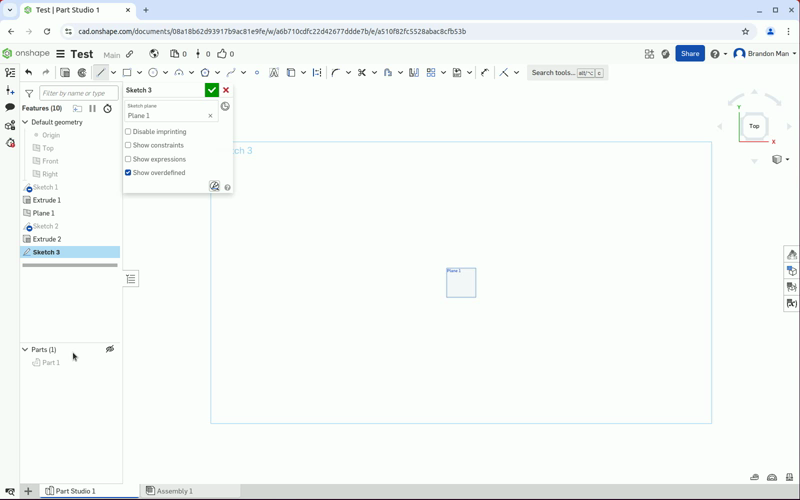
key_down(shift)
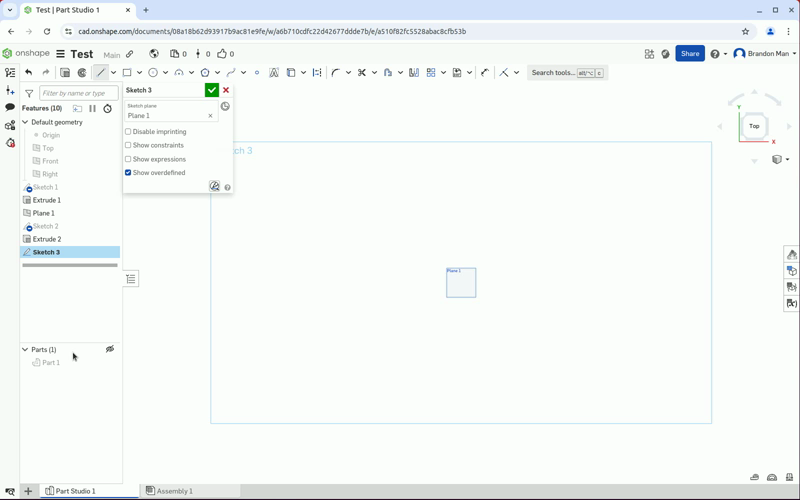
mouse_move(439, 207)
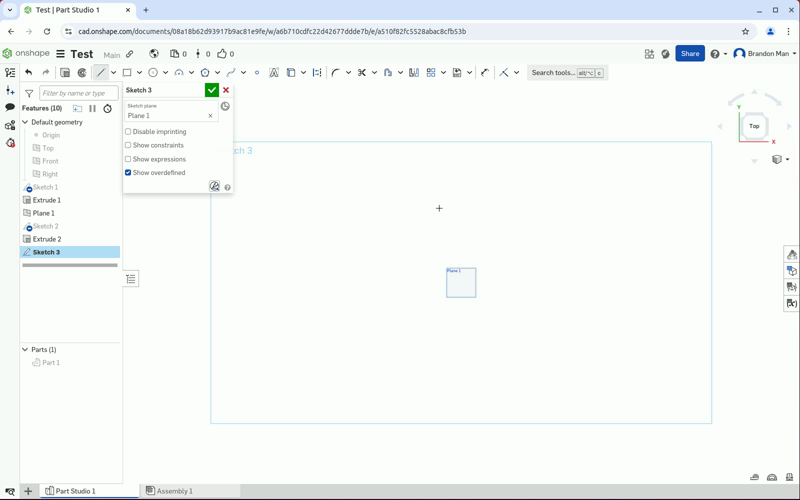
click(439, 207)
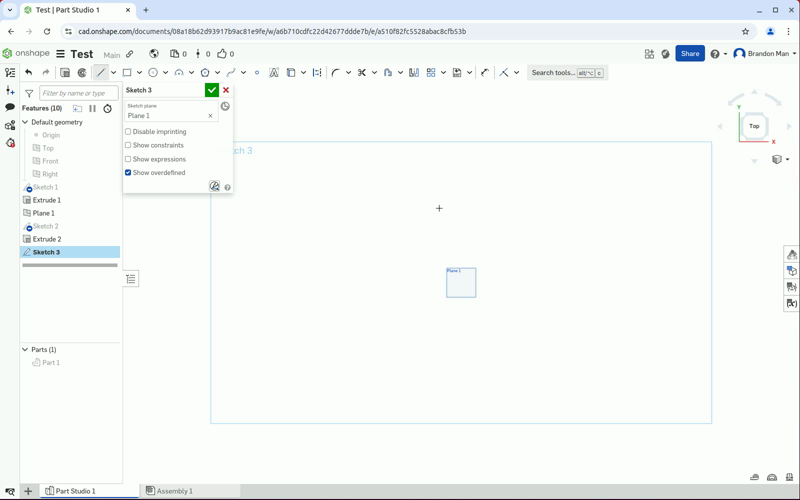
key_up(shift)
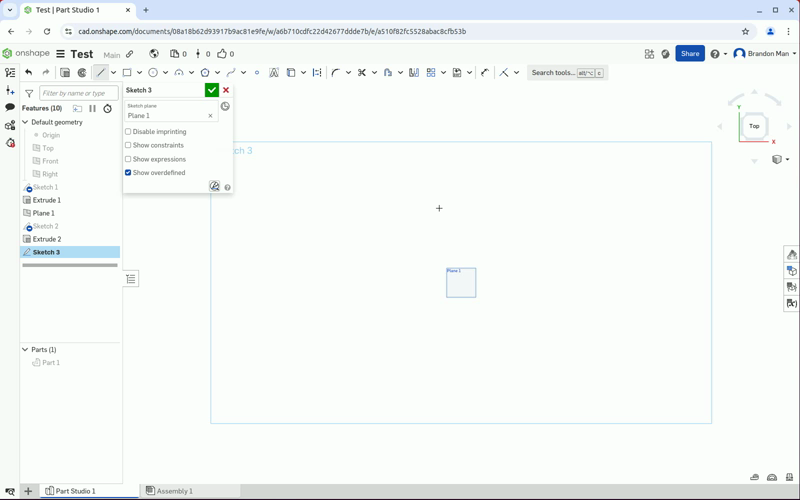
key_down(shift)
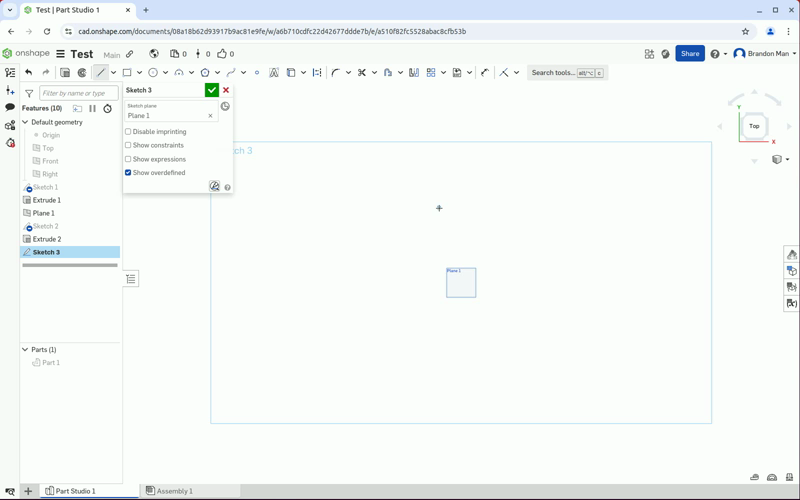
mouse_move(469, 207)
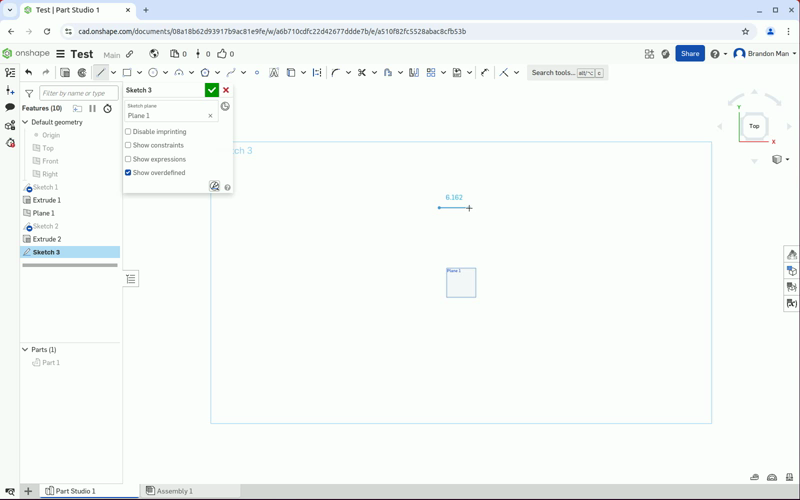
mouse_move(455, 207)
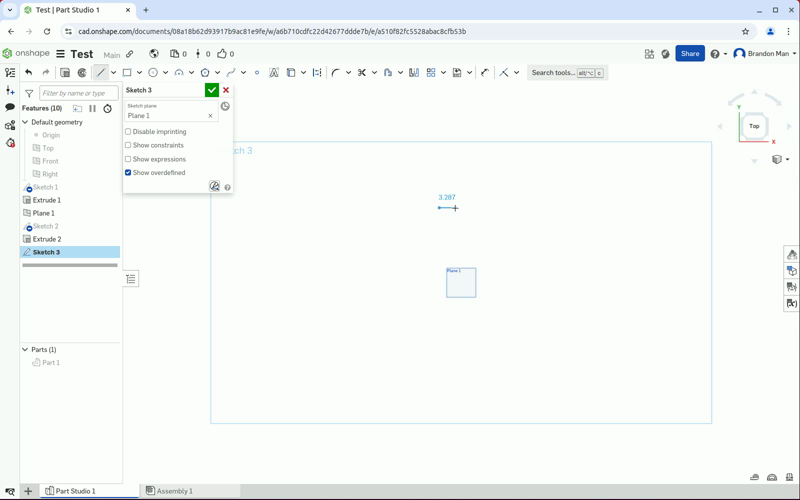
click(455, 207)
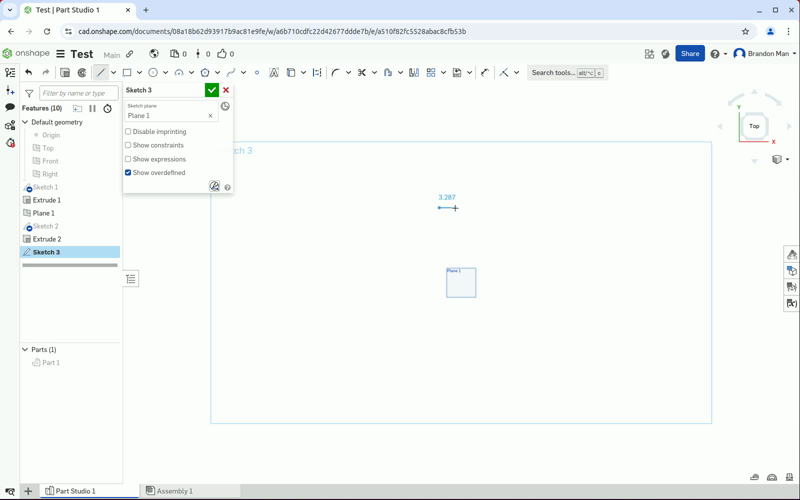
key_up(shift)
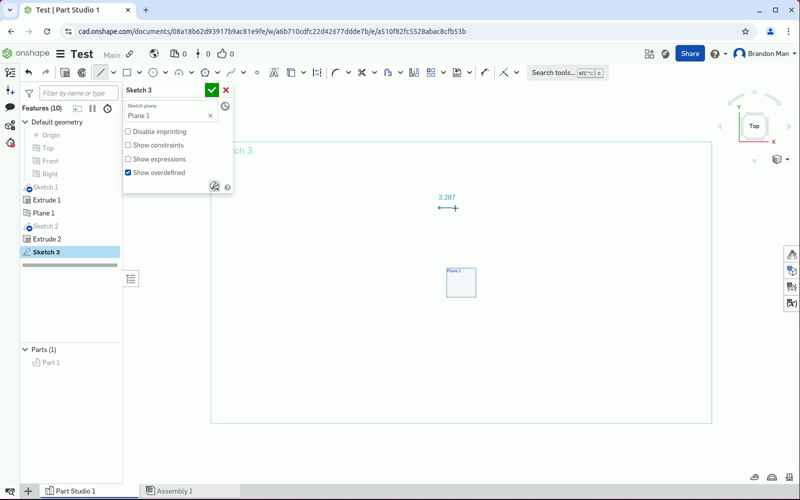
key_down(shift)
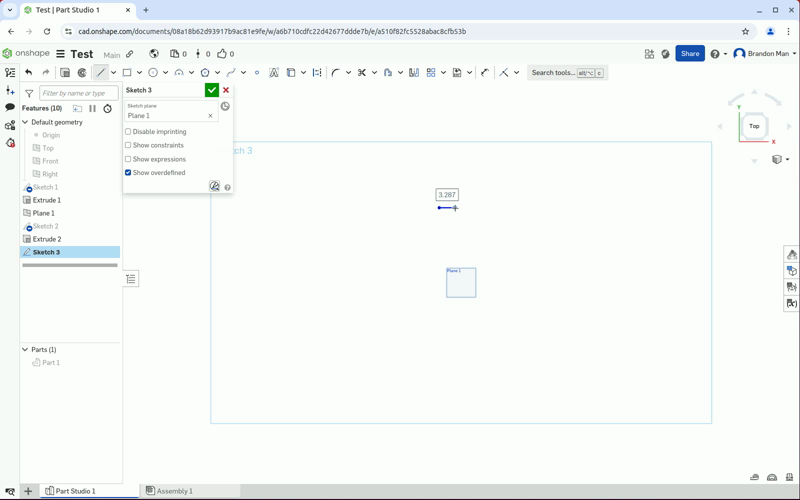
mouse_move(485, 207)
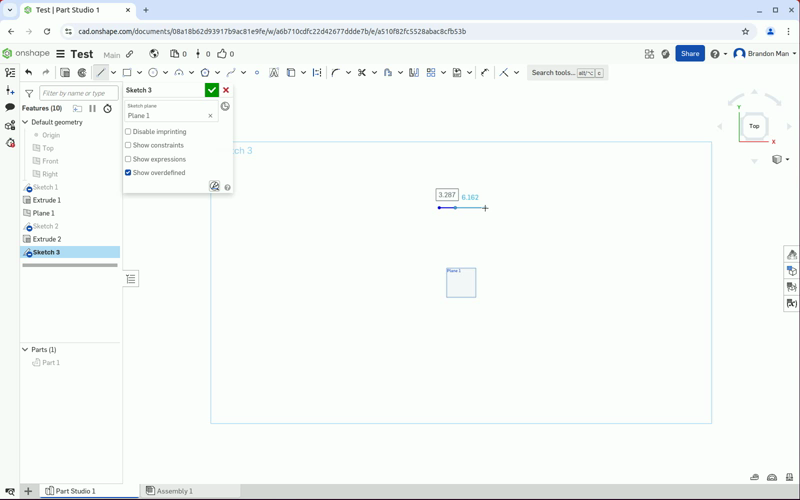
mouse_move(455, 169)
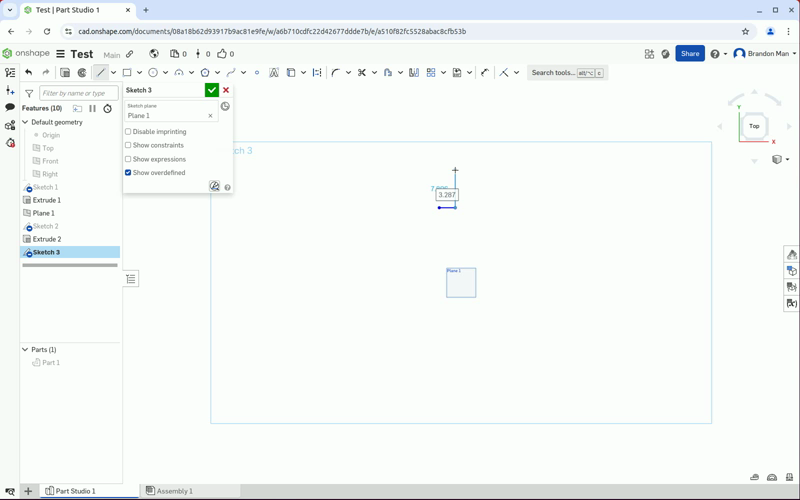
click(455, 169)
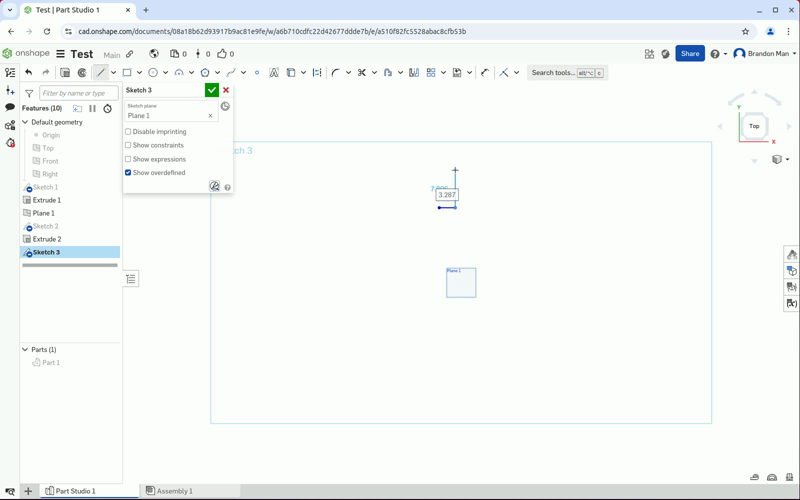
key_up(shift)
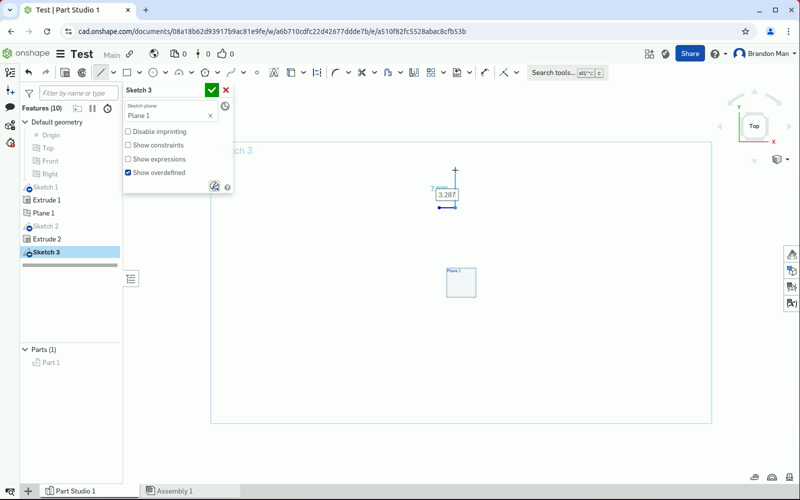
key_down(shift)
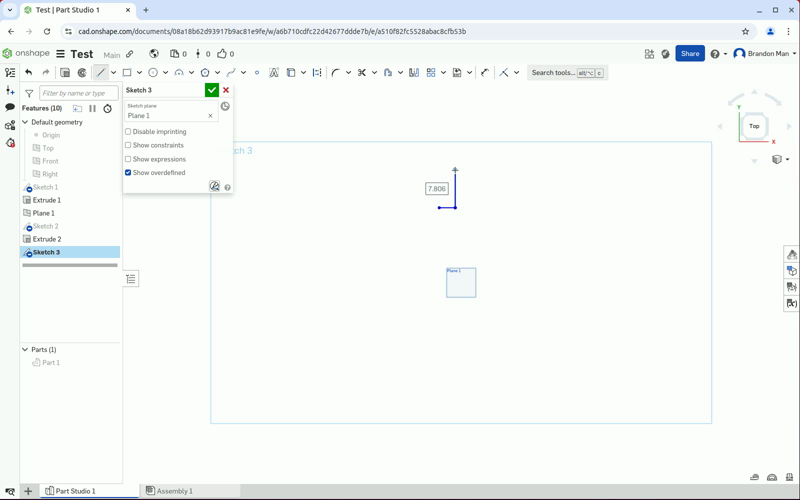
mouse_move(485, 169)
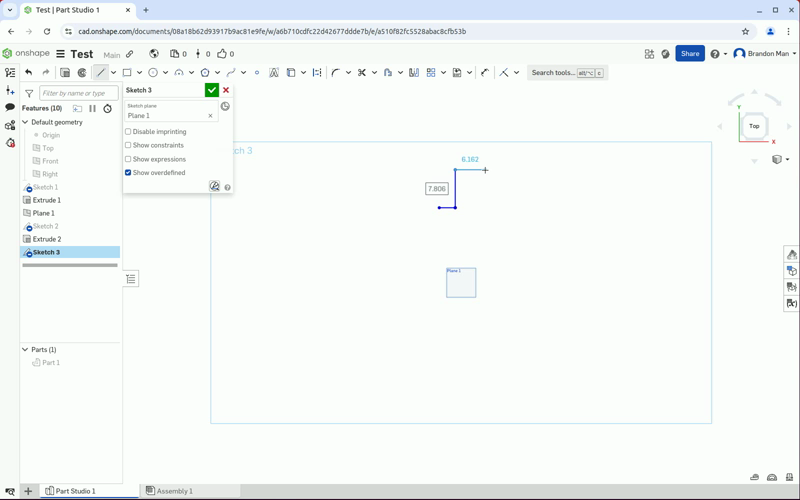
mouse_move(439, 169)
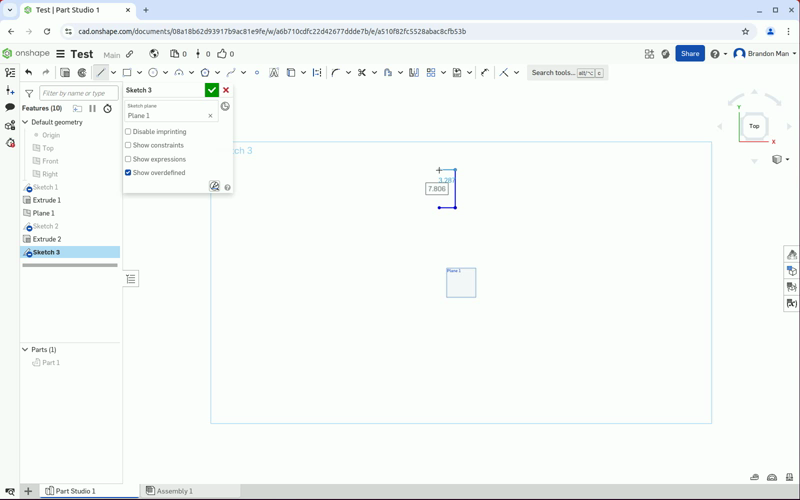
click(439, 169)
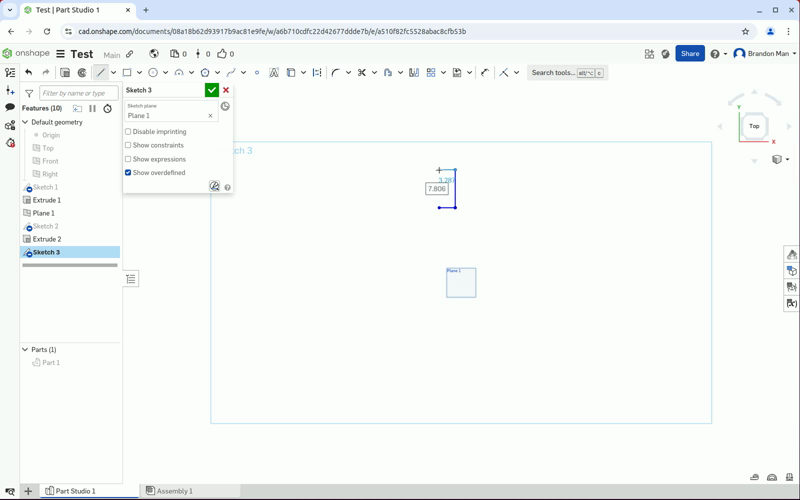
key_up(shift)
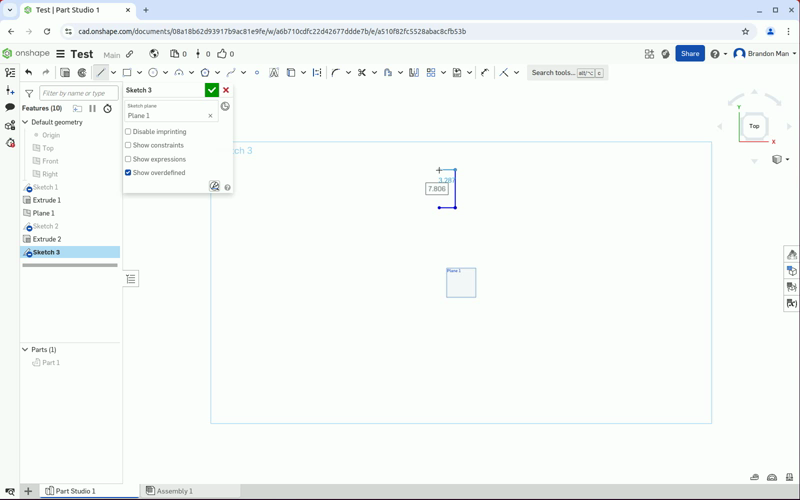
mouse_move(469, 169)
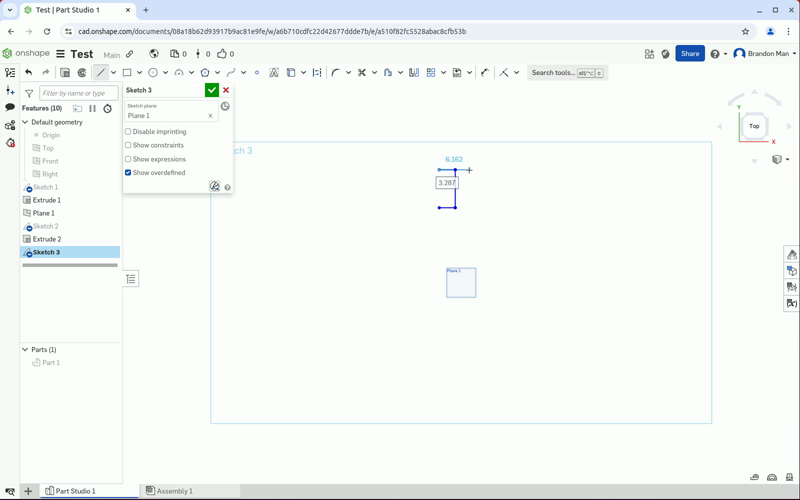
key_down(shift)
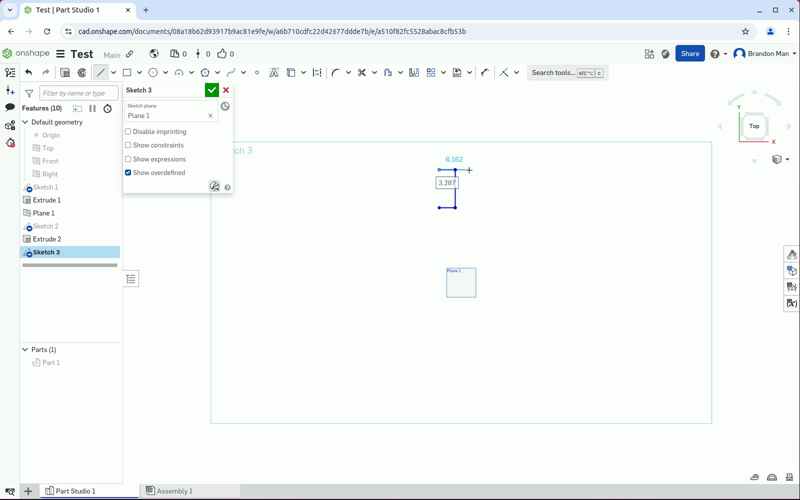
mouse_move(439, 207)
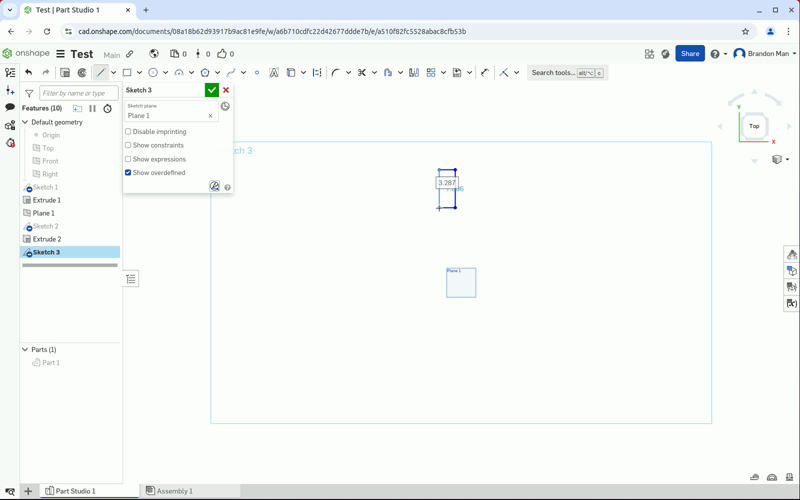
key_up(shift)
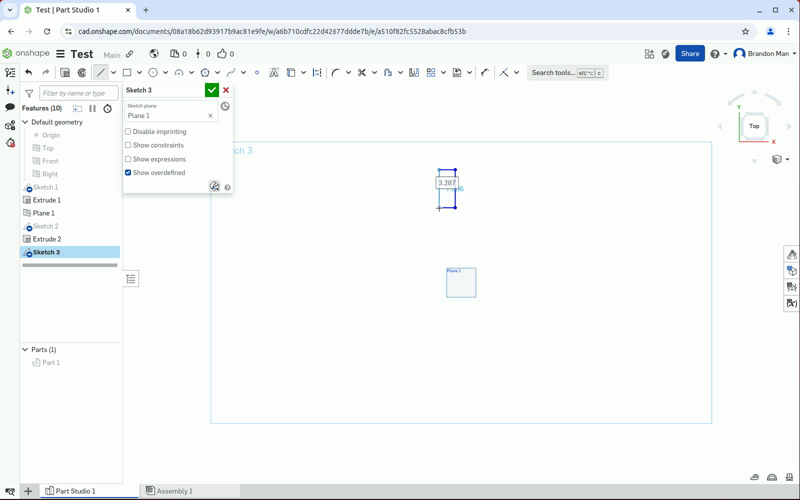
click(439, 207)
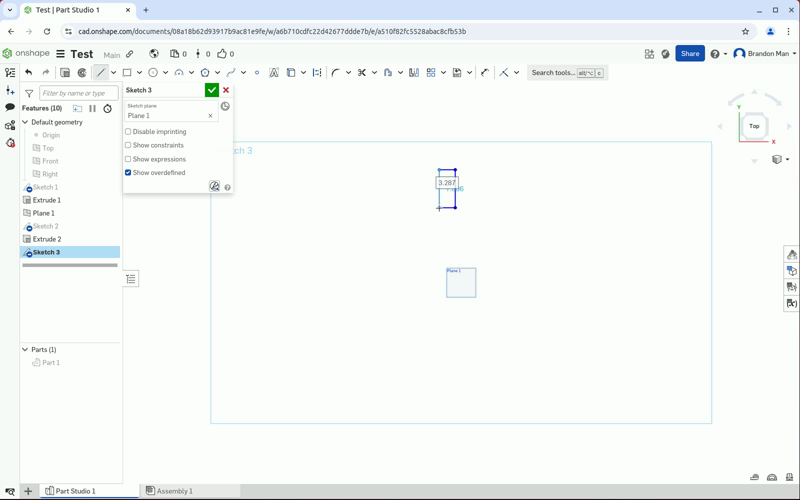
key(esc)
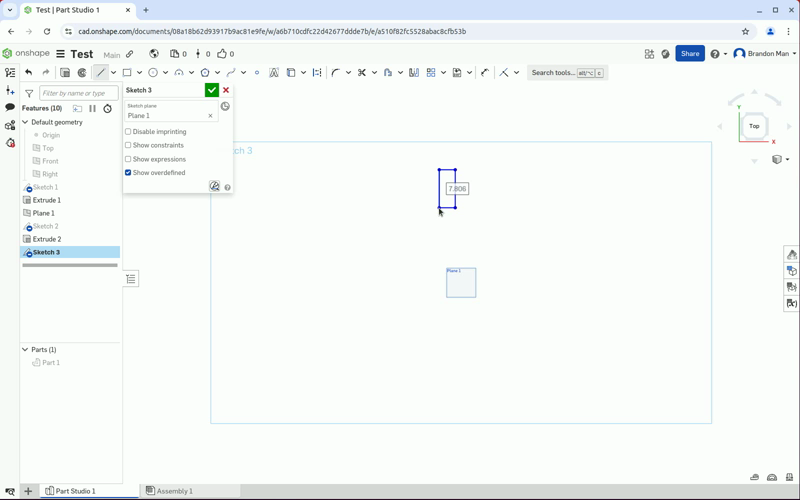
mouse_move(452, 178)
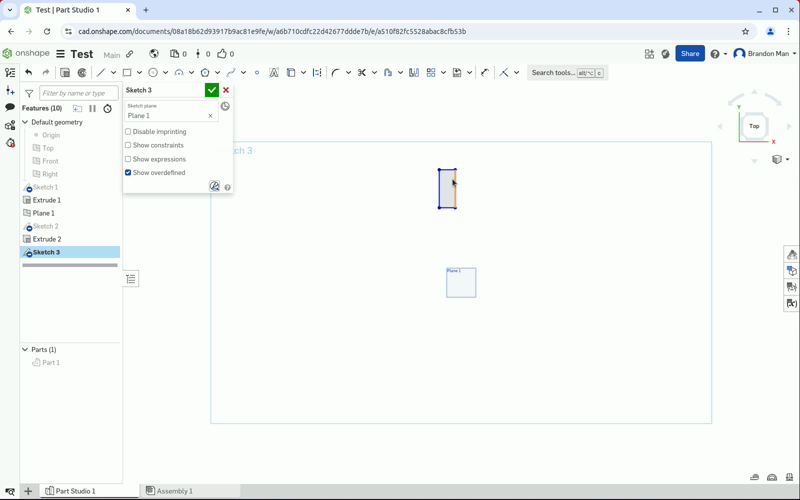
scroll(6)
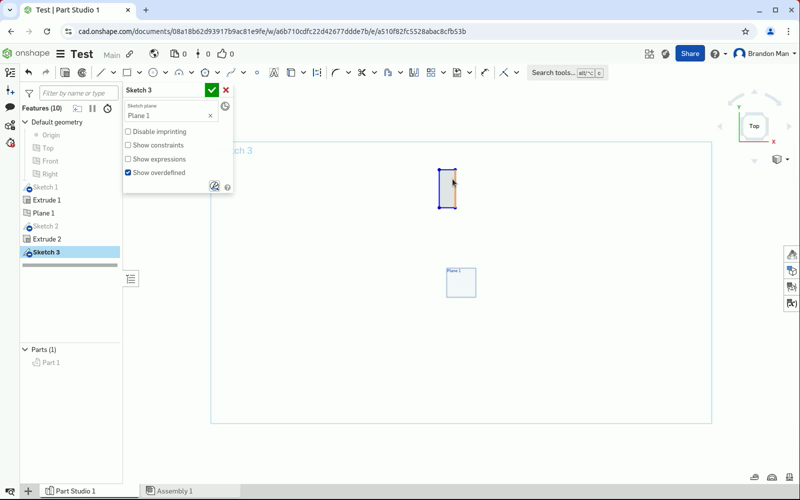
scroll(6)
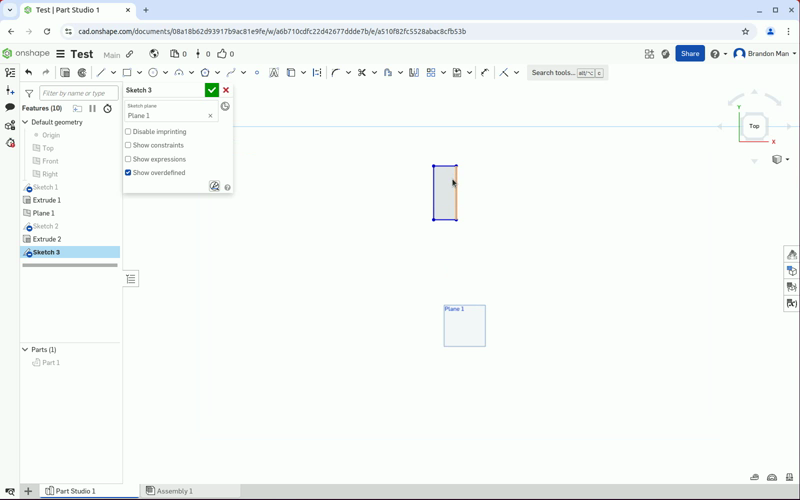
scroll(6)
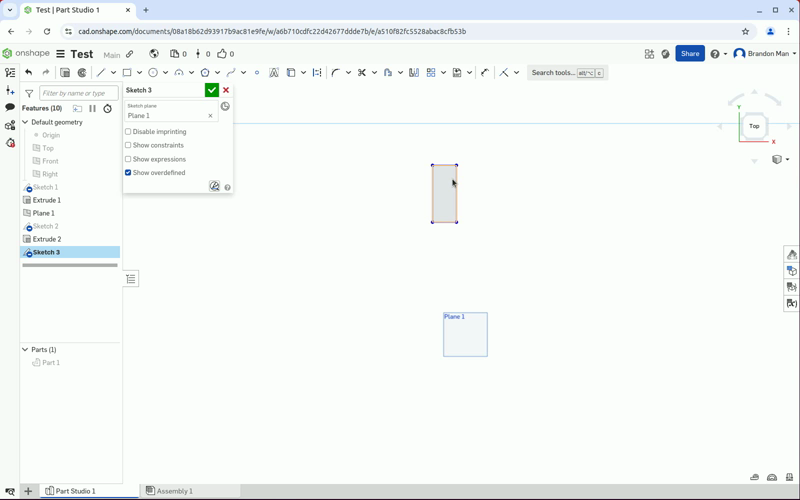
scroll(6)
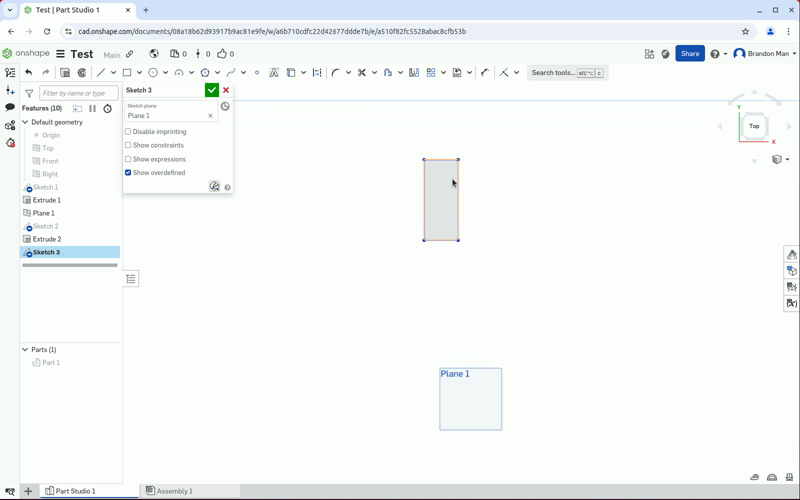
scroll(6)
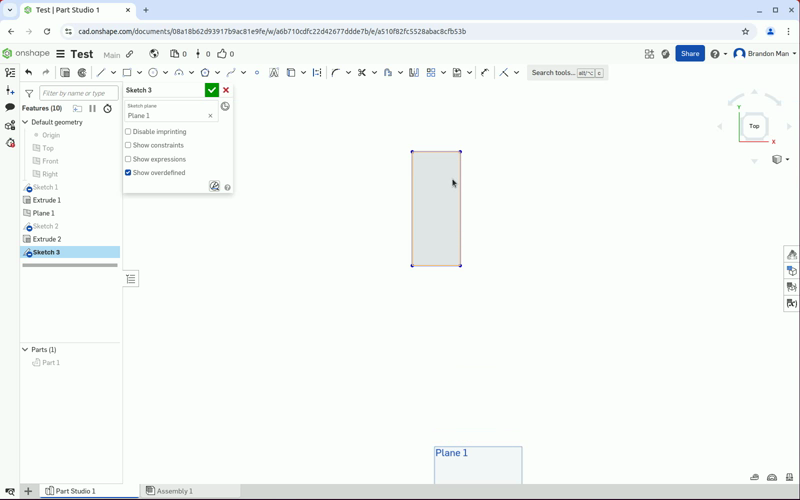
scroll(6)
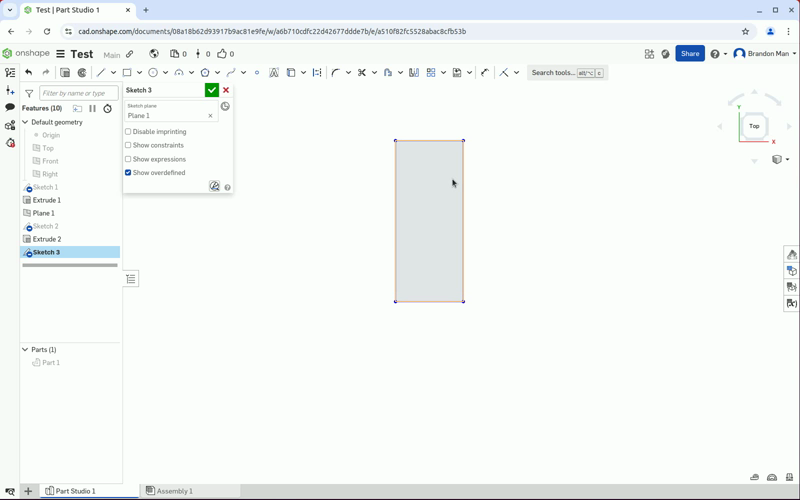
scroll(6)
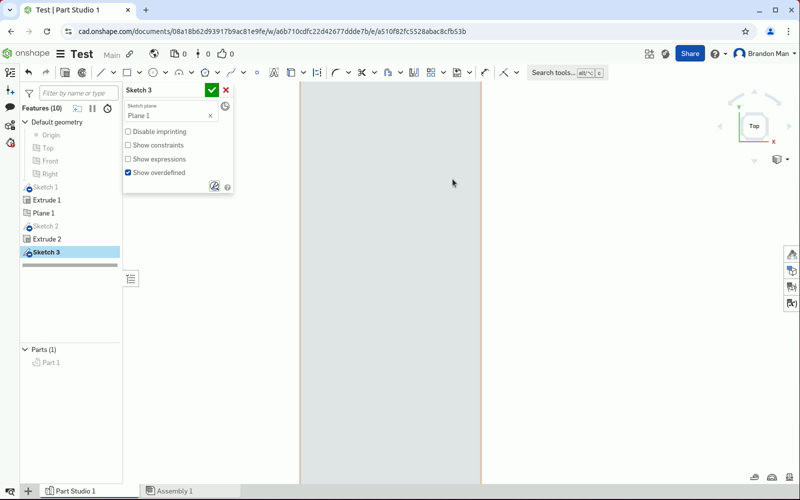
click(452, 178)
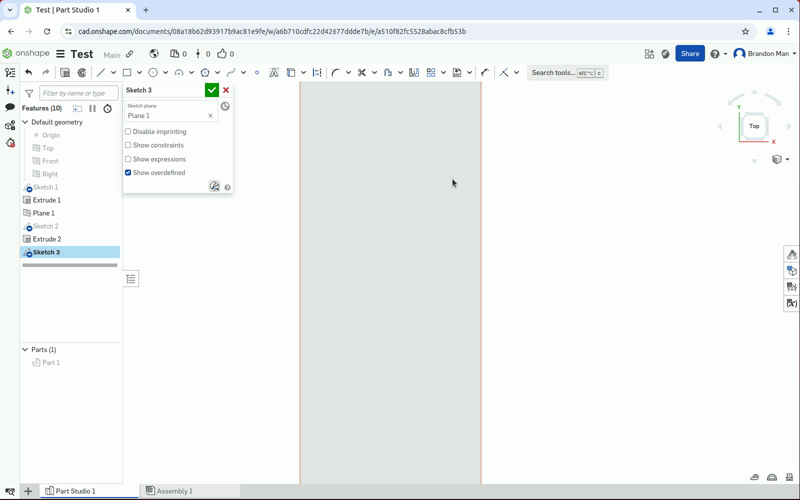
scroll(-6)
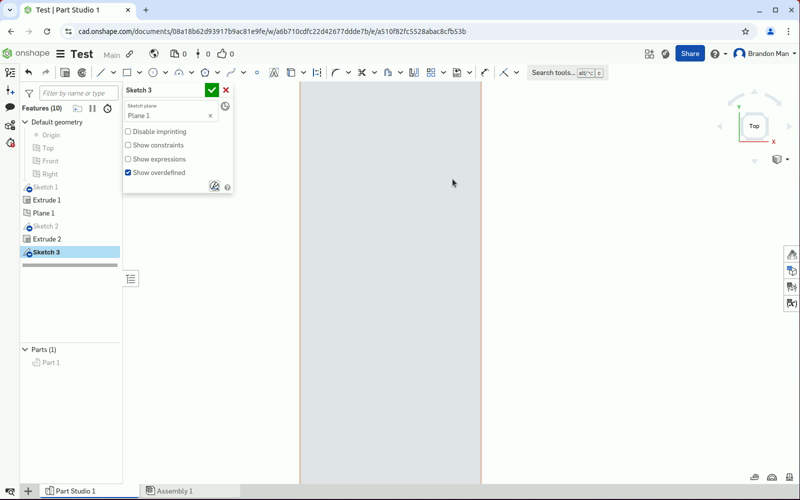
scroll(-6)
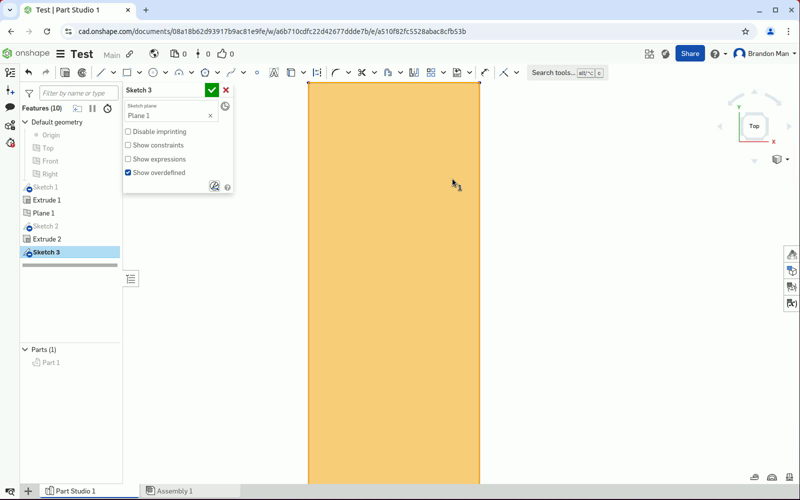
scroll(-6)
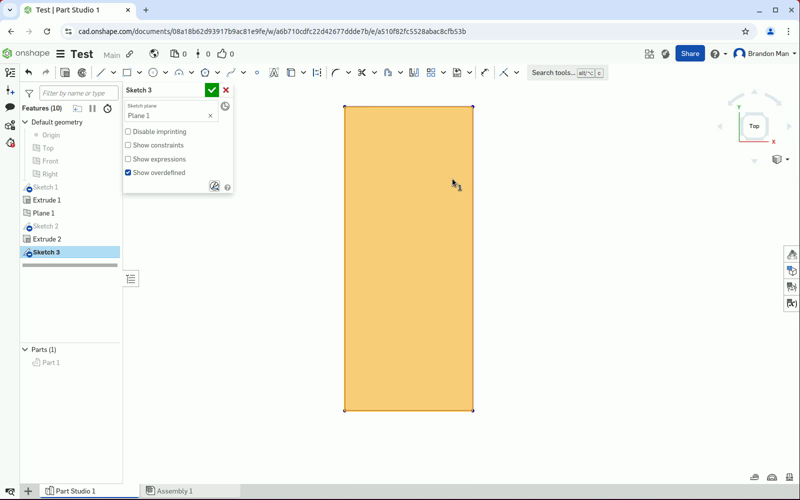
scroll(-6)
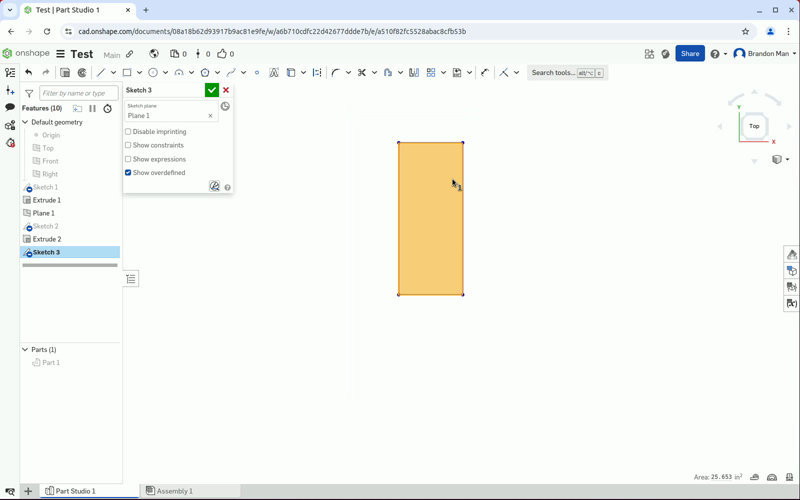
scroll(-6)
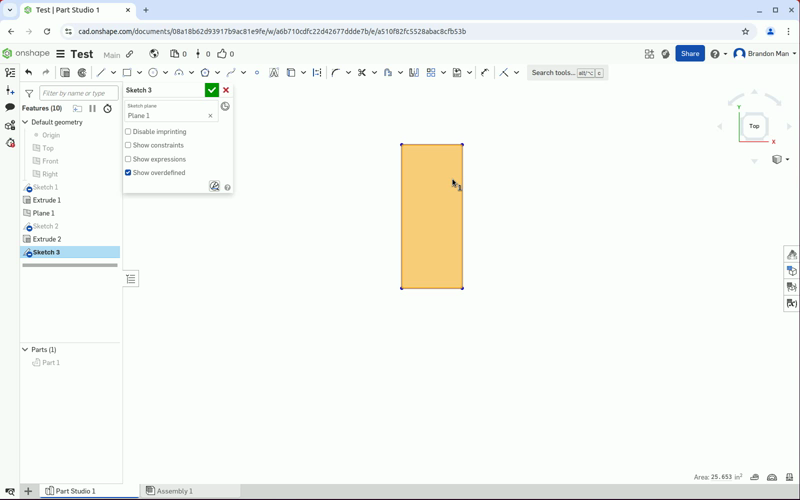
scroll(-6)
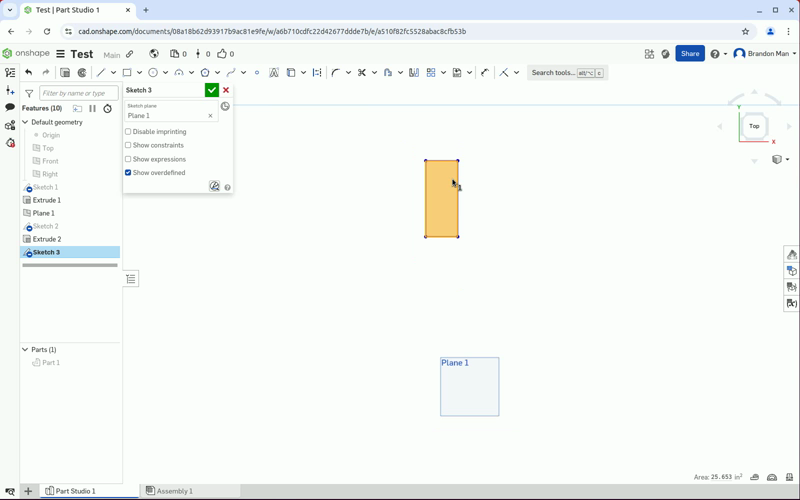
scroll(-6)
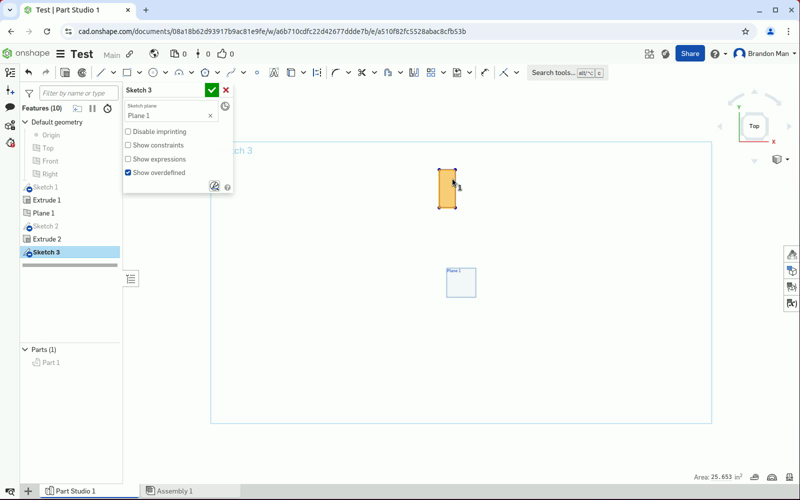
mouse_move(73, 352)
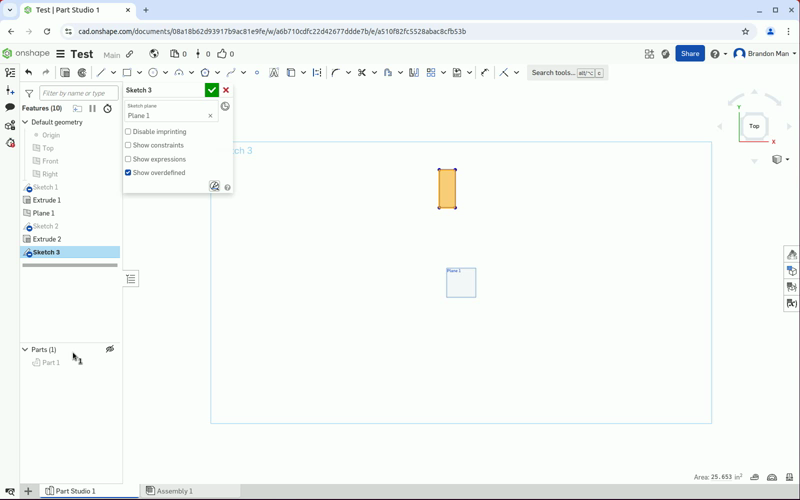
key(shift+y)
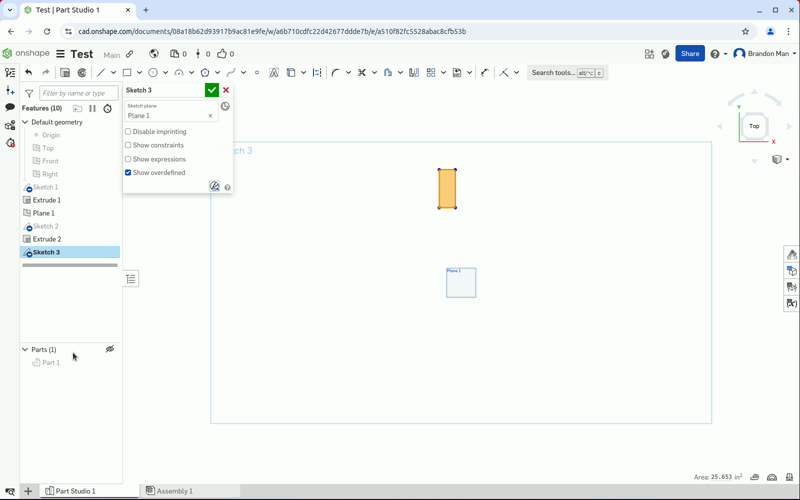
key(shift+e)
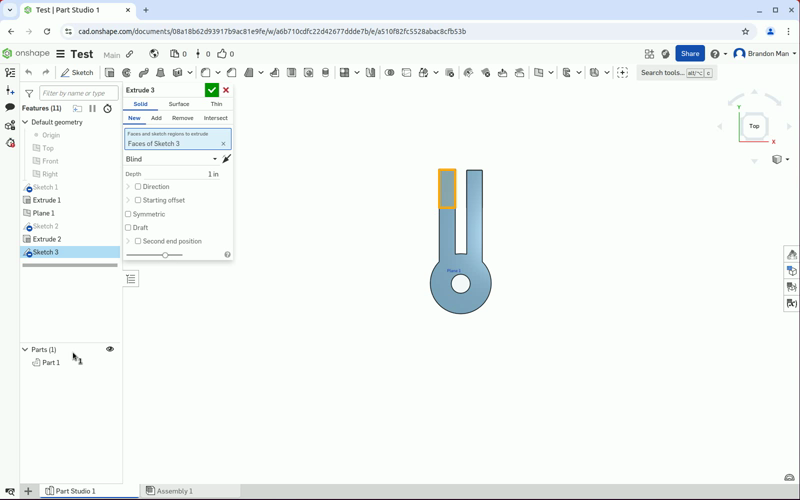
mouse_move(143, 106)
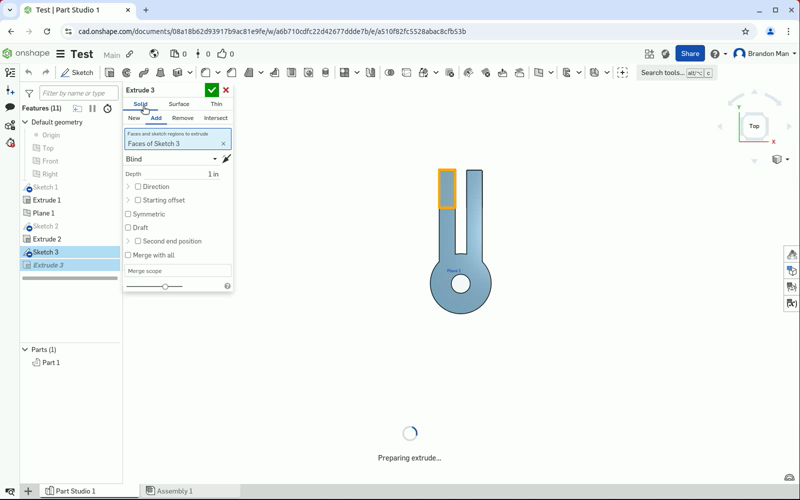
click(143, 106)
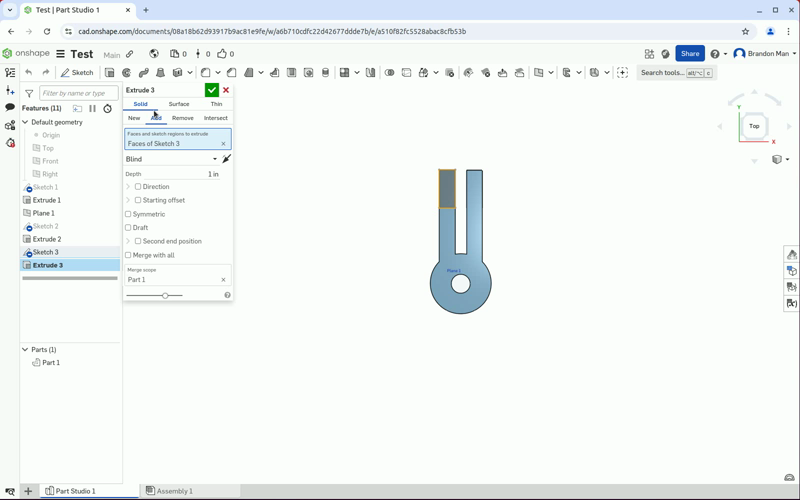
mouse_move(186, 120)
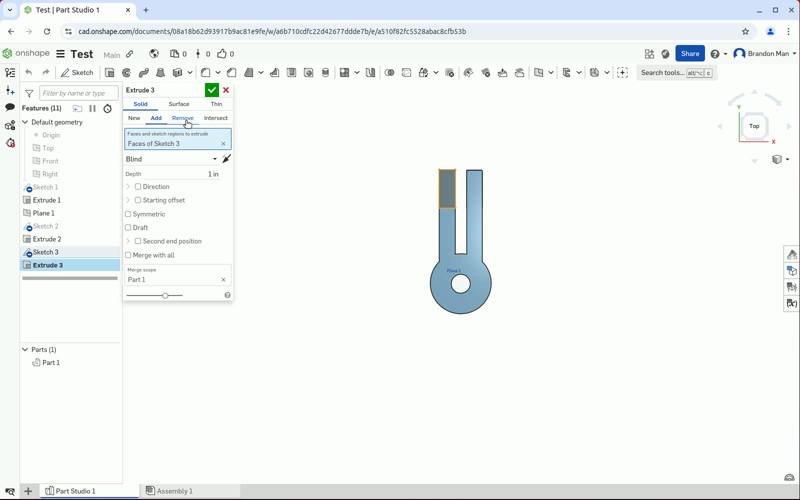
click(186, 120)
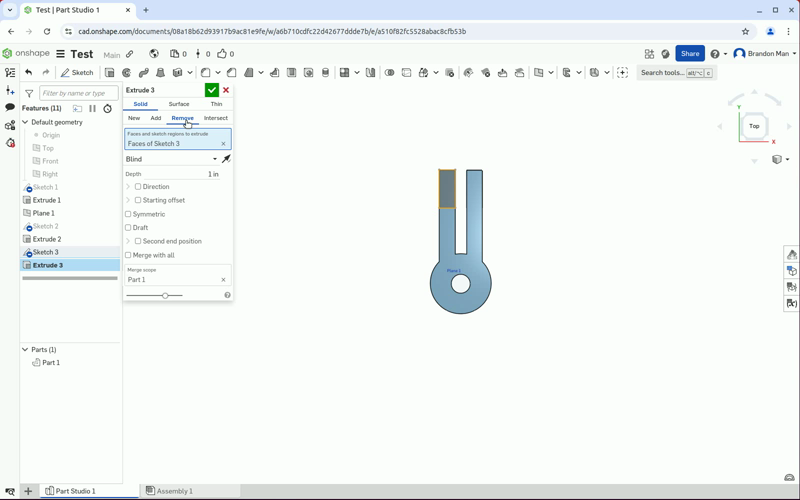
key(tab, 4)
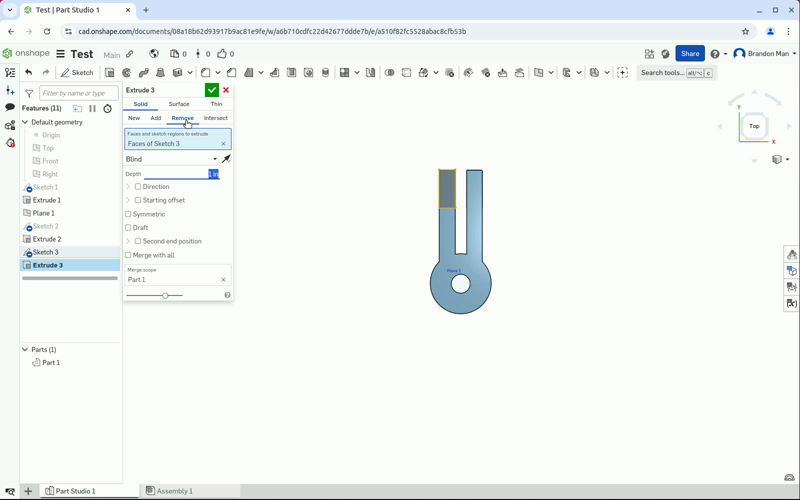
text(0.481)
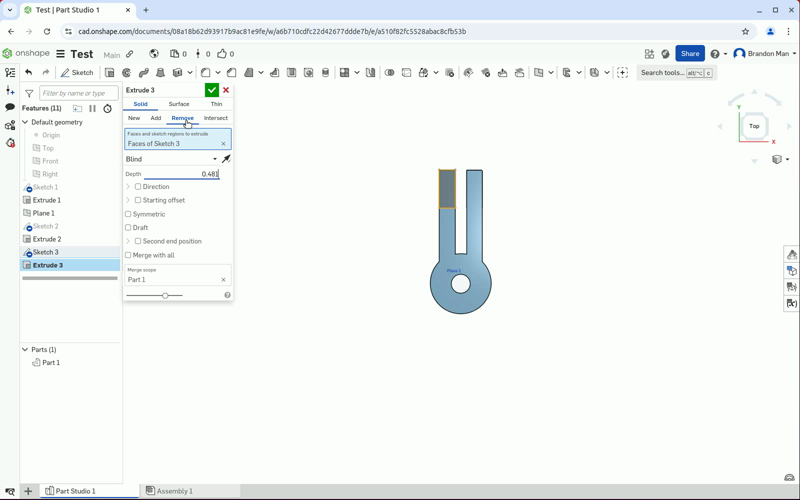
key(tab, 6)
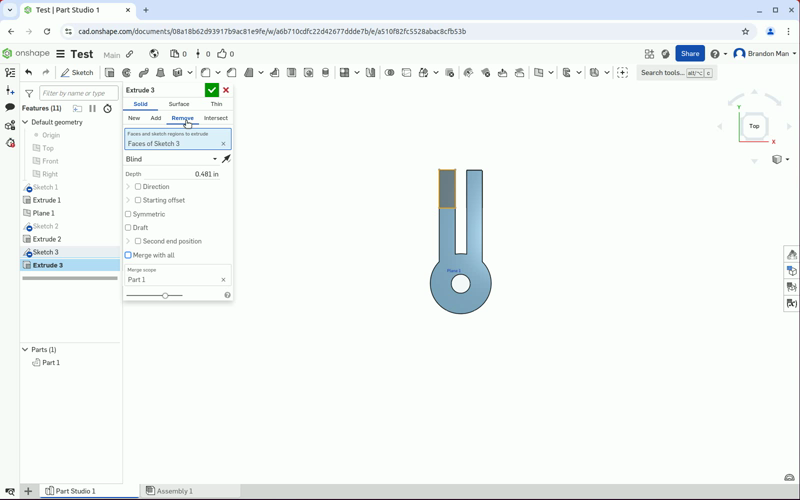
key(space)
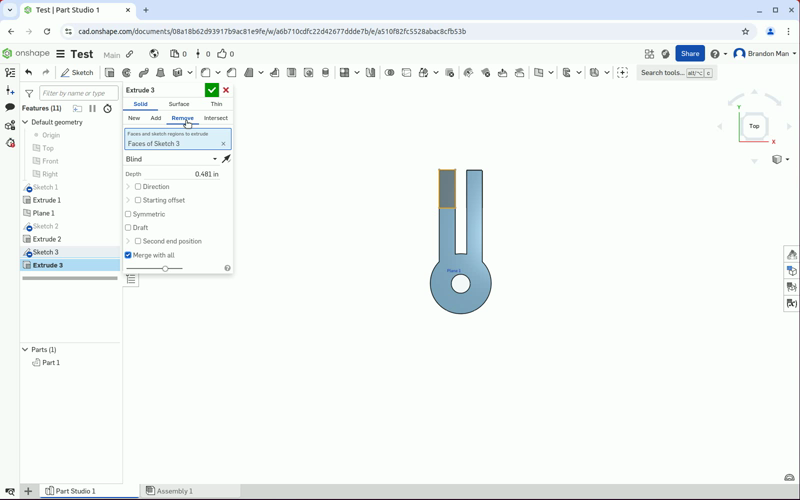
key(enter)
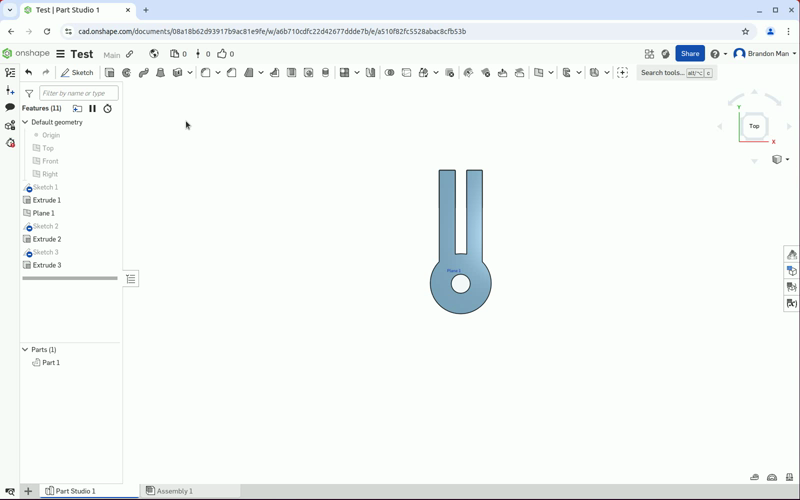
key(shift+h)
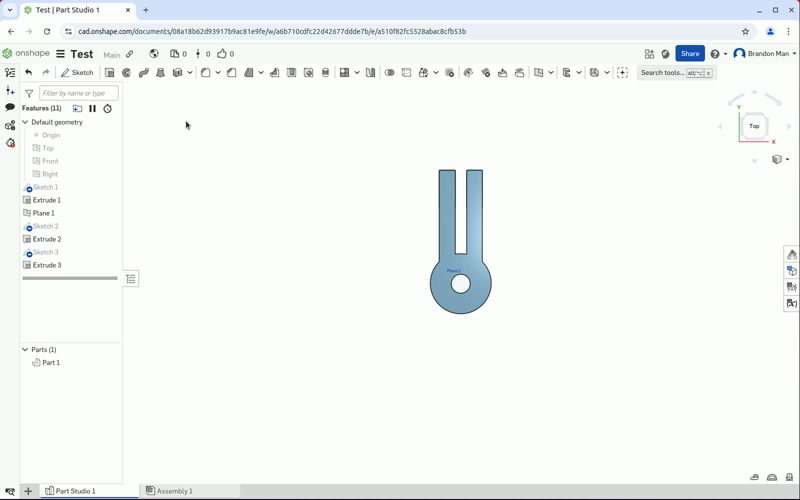
key(shift+h)
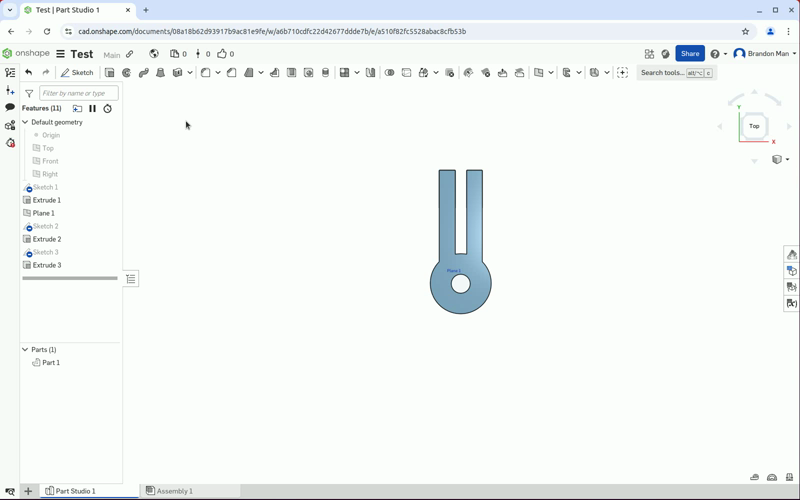
mouse_move(73, 189)
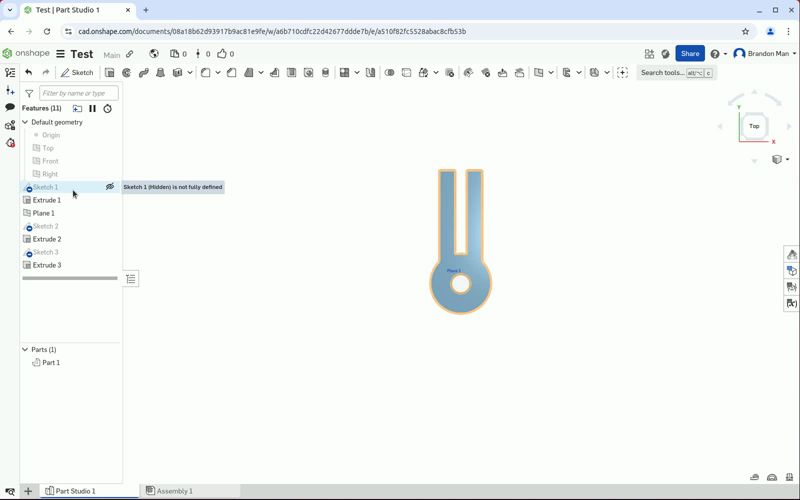
click(73, 189)
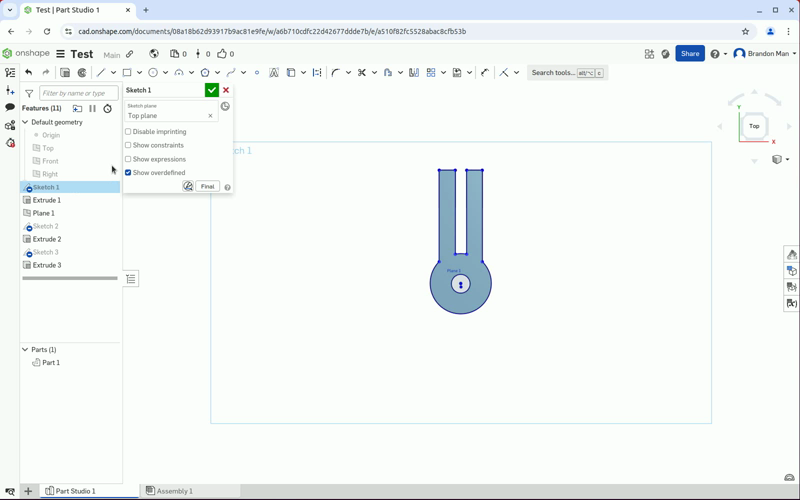
mouse_move(229, 92)
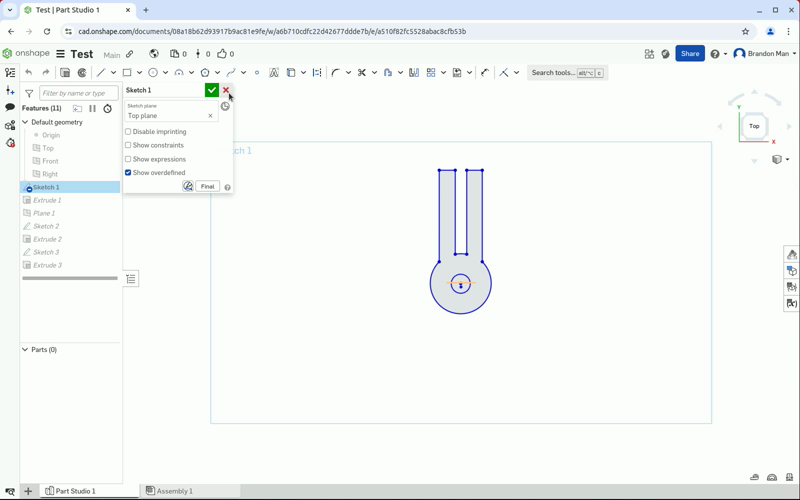
click(229, 92)
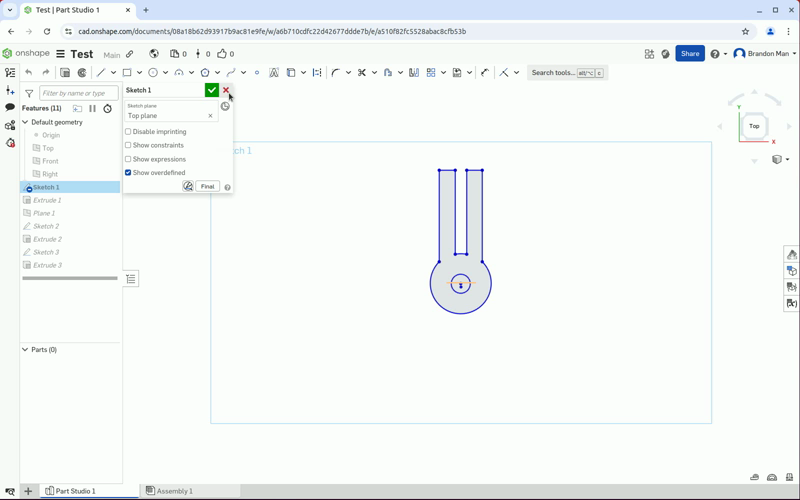
key(shift+s)
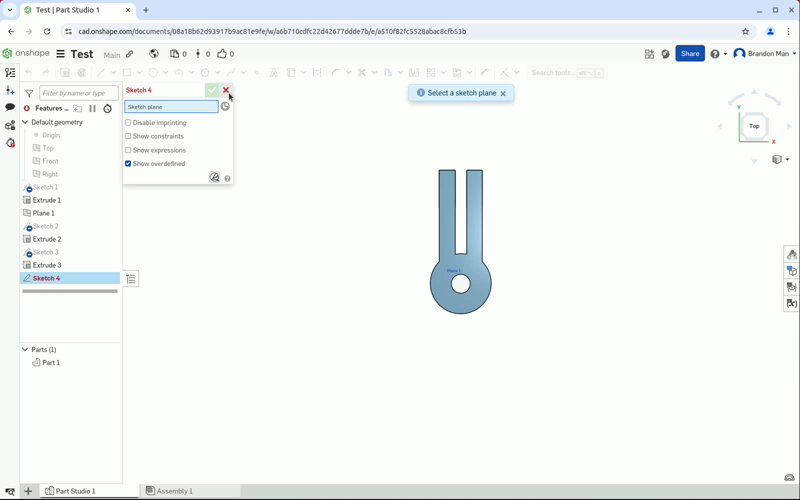
mouse_move(73, 215)
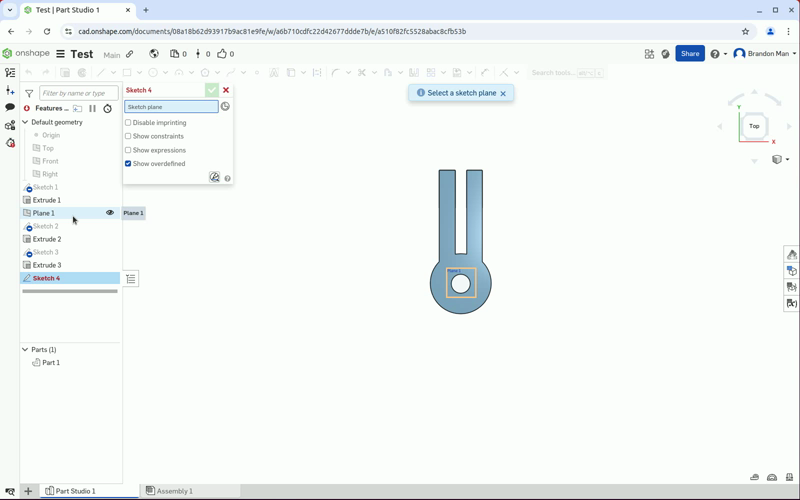
click(73, 215)
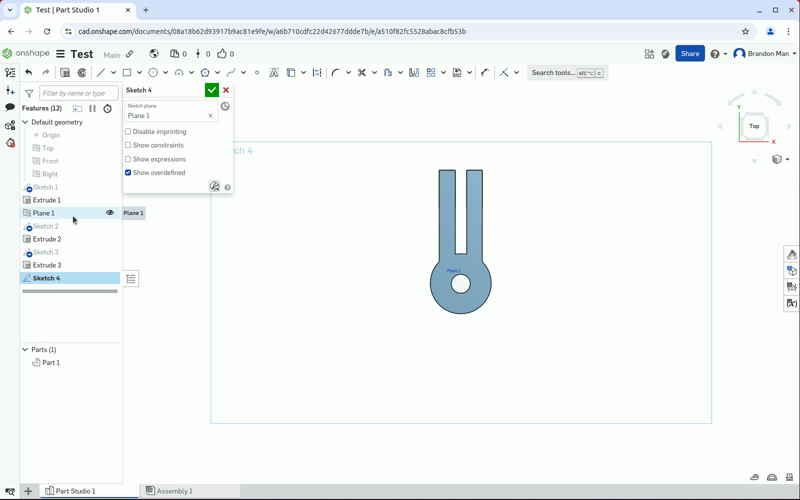
mouse_move(73, 352)
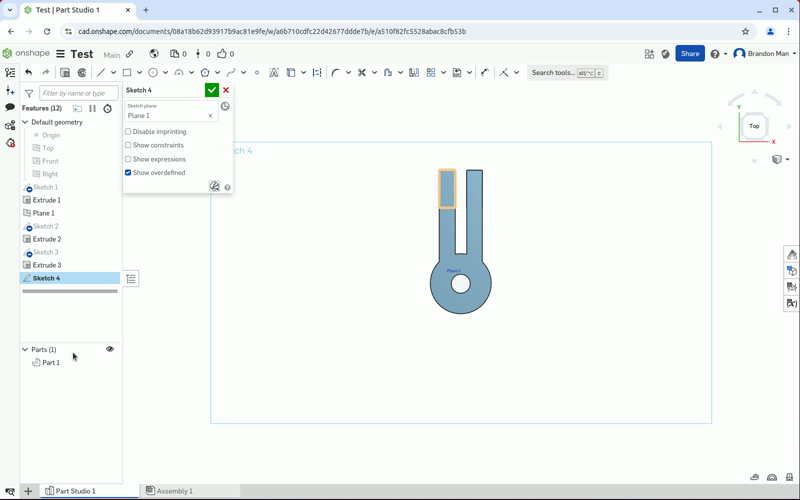
key(y)
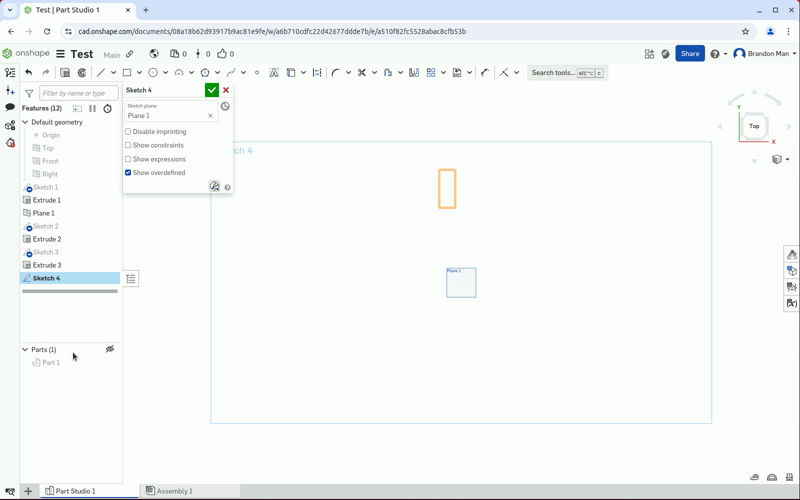
key(l)
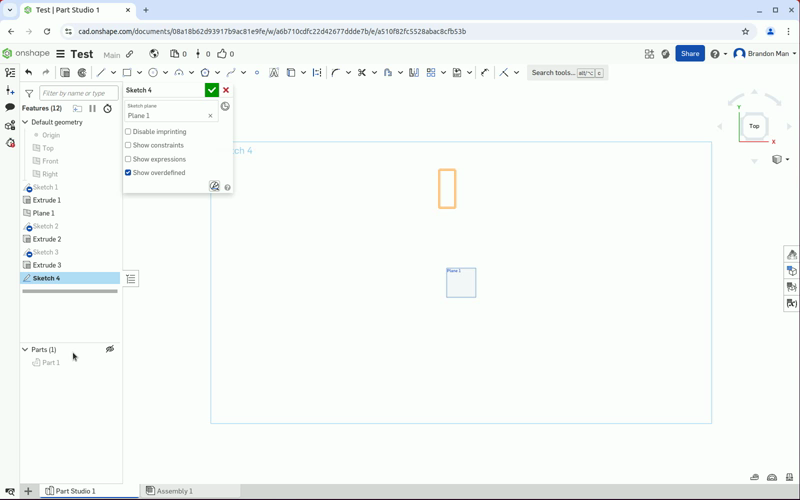
key_down(shift)
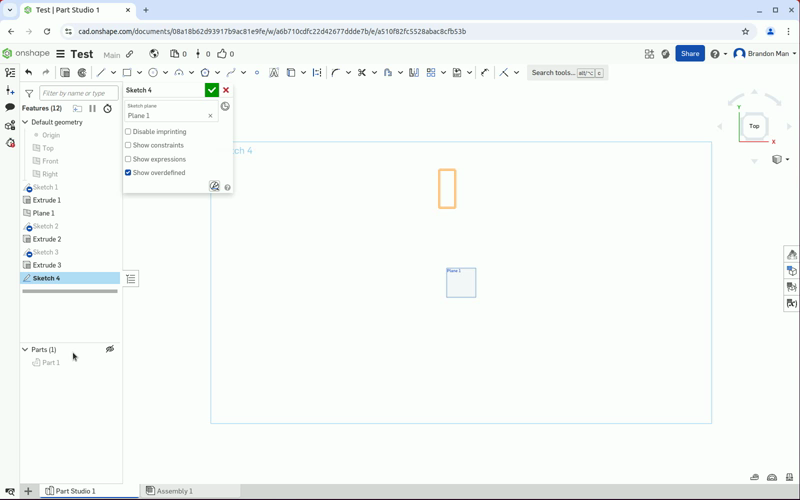
mouse_move(454, 207)
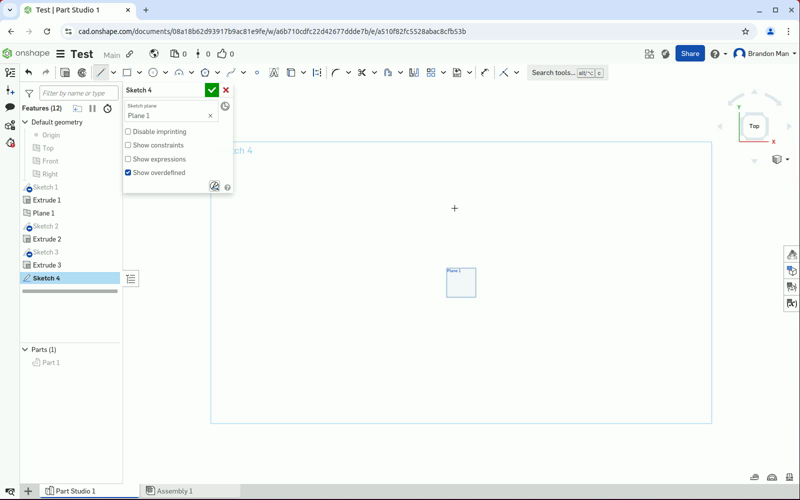
click(454, 207)
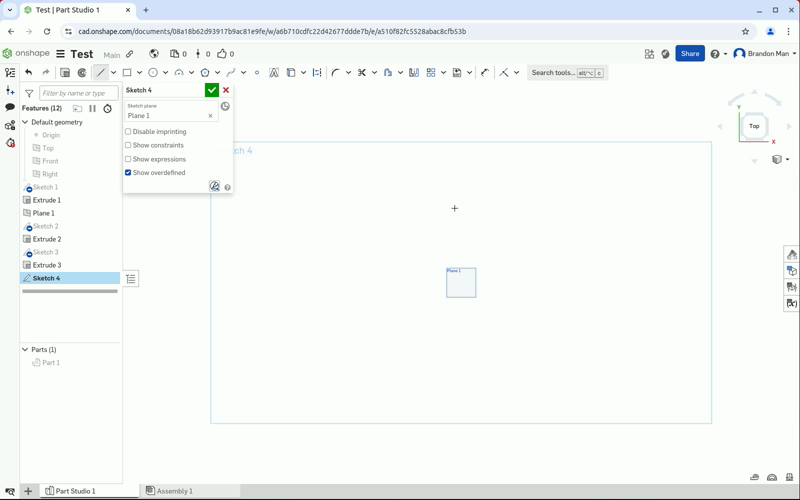
key_up(shift)
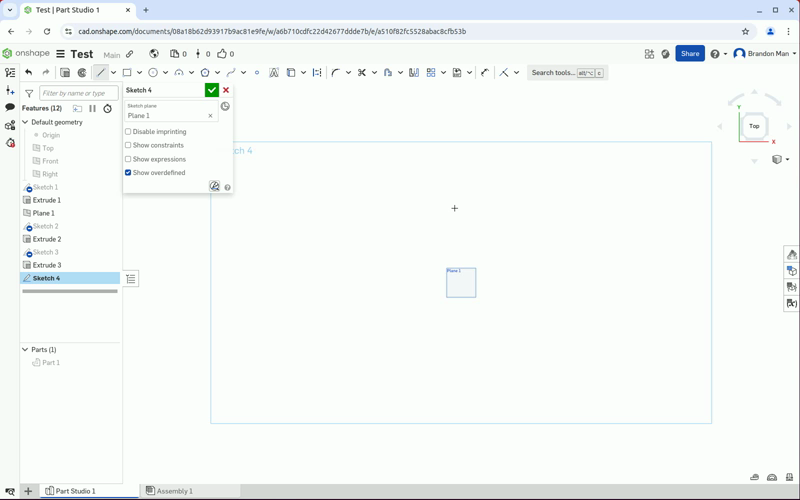
key_down(shift)
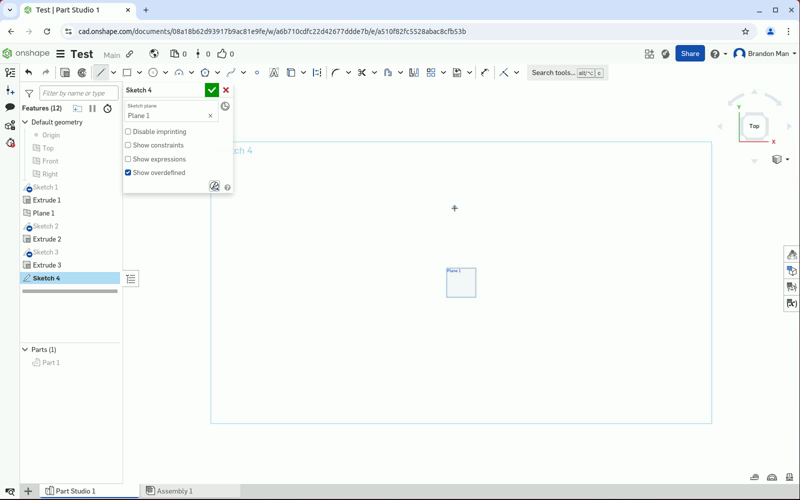
mouse_move(484, 207)
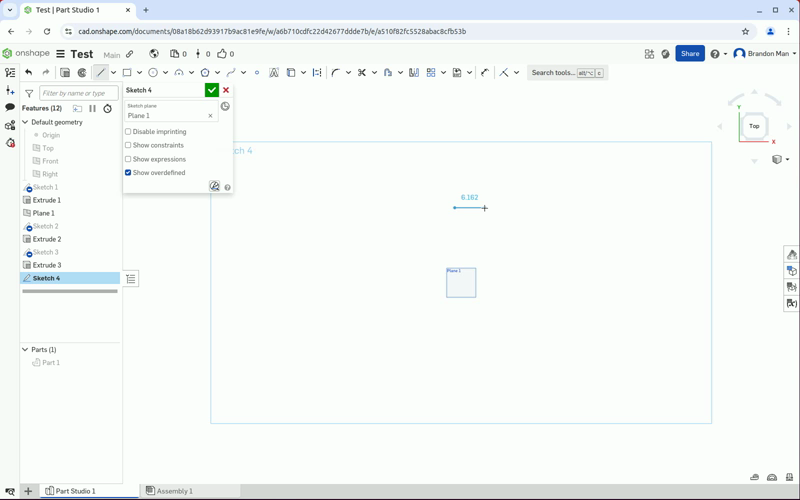
mouse_move(467, 207)
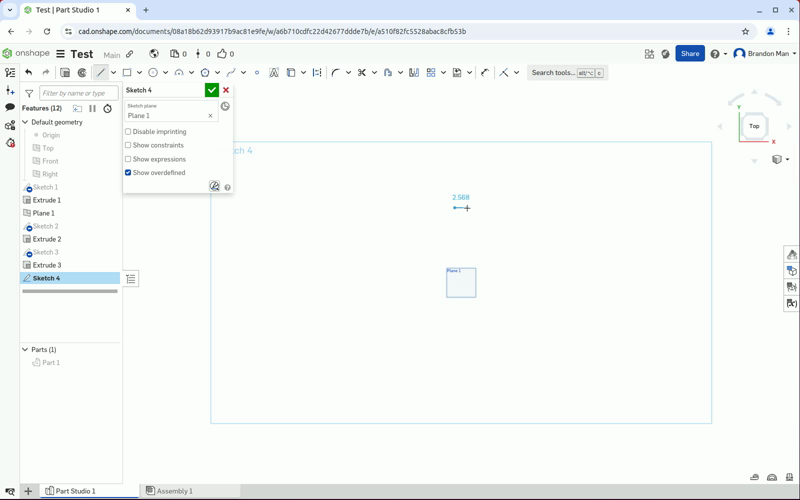
click(467, 207)
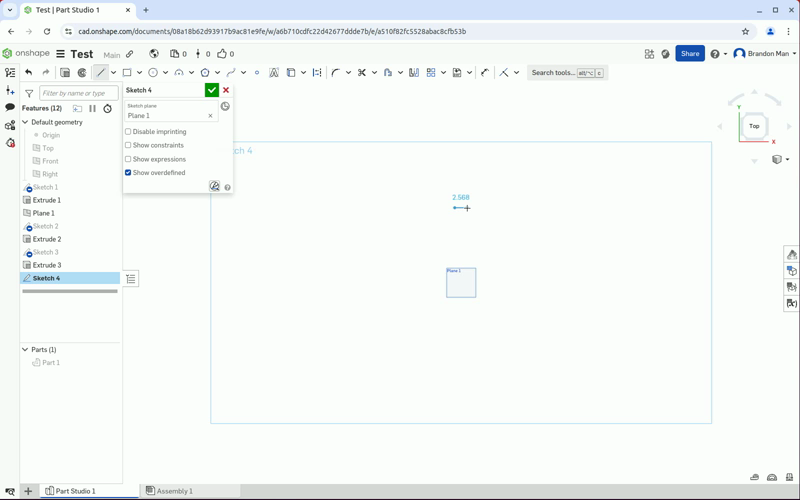
key_up(shift)
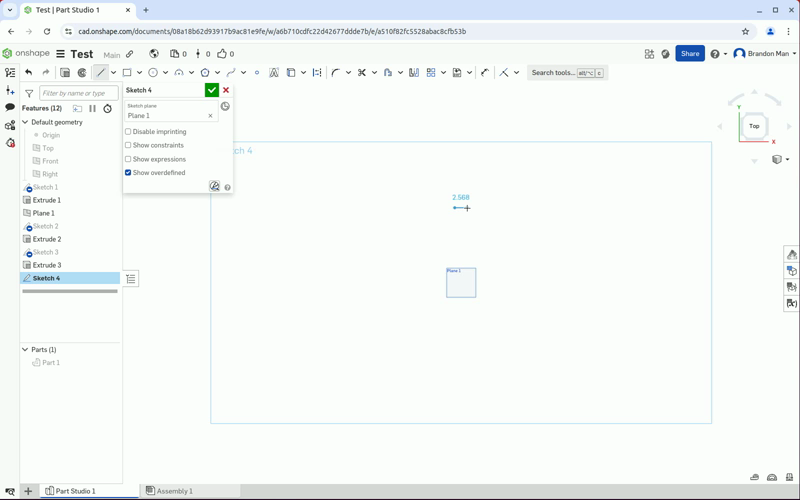
key_down(shift)
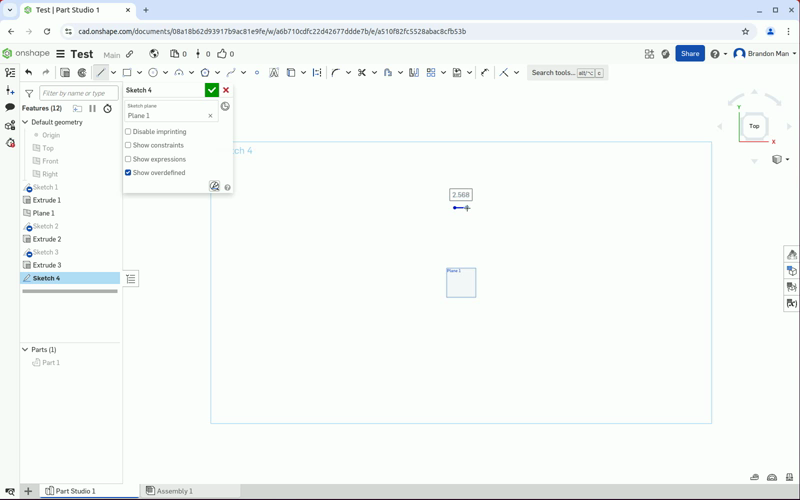
mouse_move(497, 207)
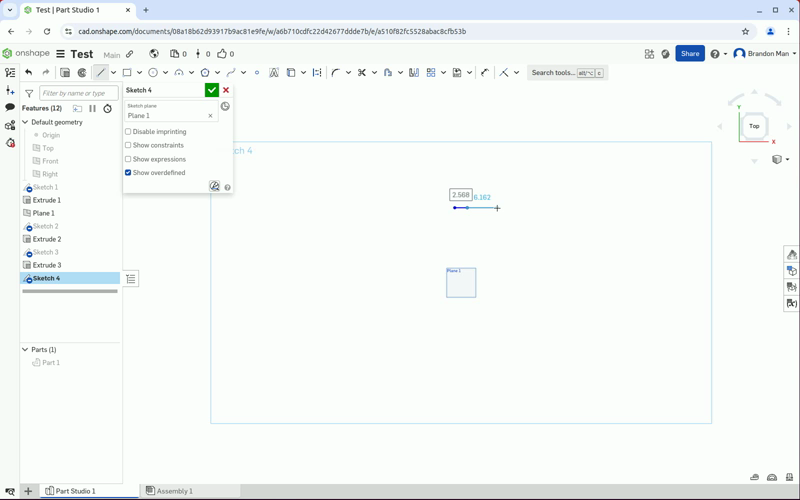
mouse_move(467, 169)
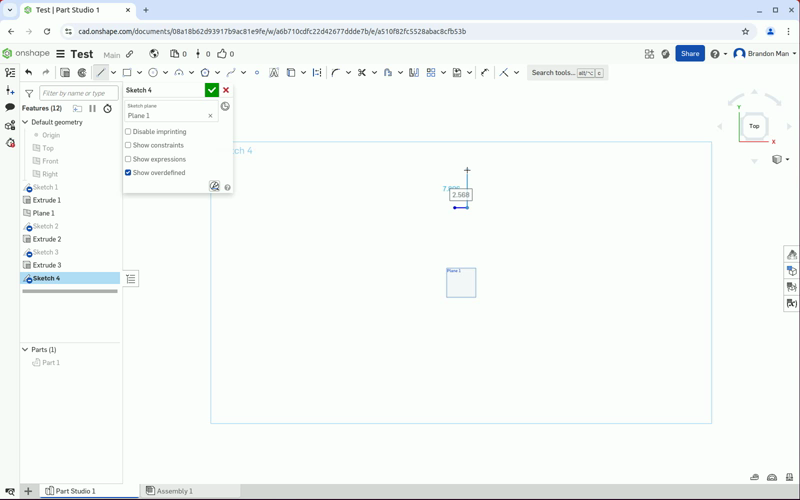
click(467, 169)
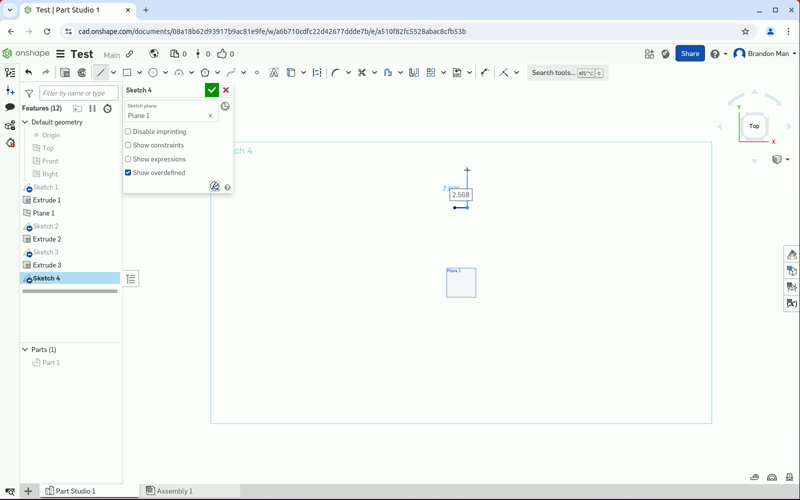
key_up(shift)
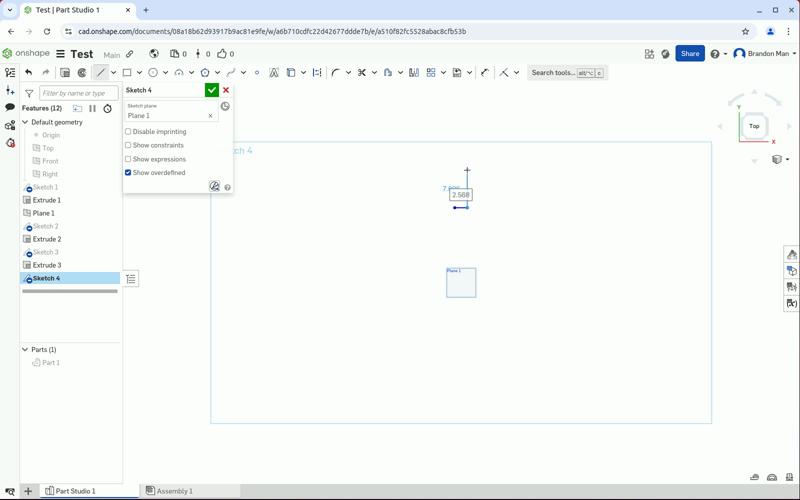
key_down(shift)
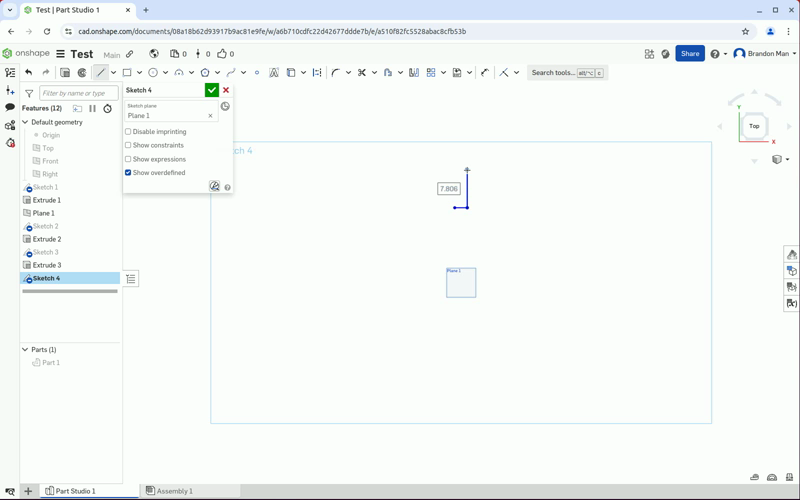
mouse_move(497, 169)
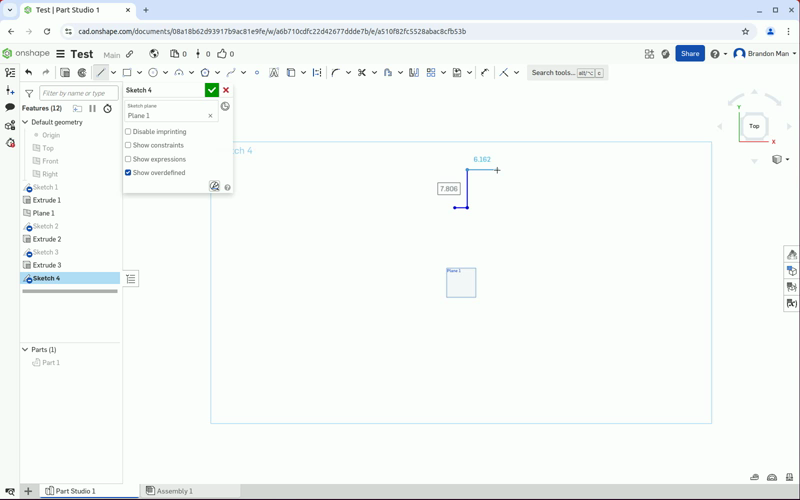
mouse_move(454, 169)
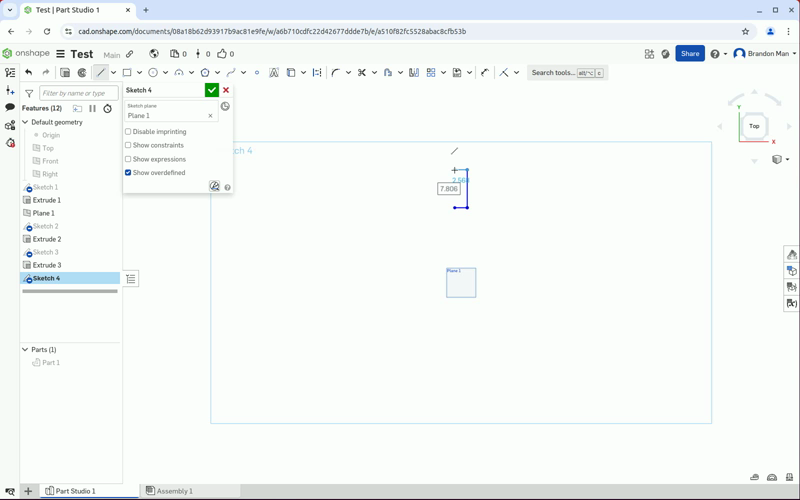
click(454, 169)
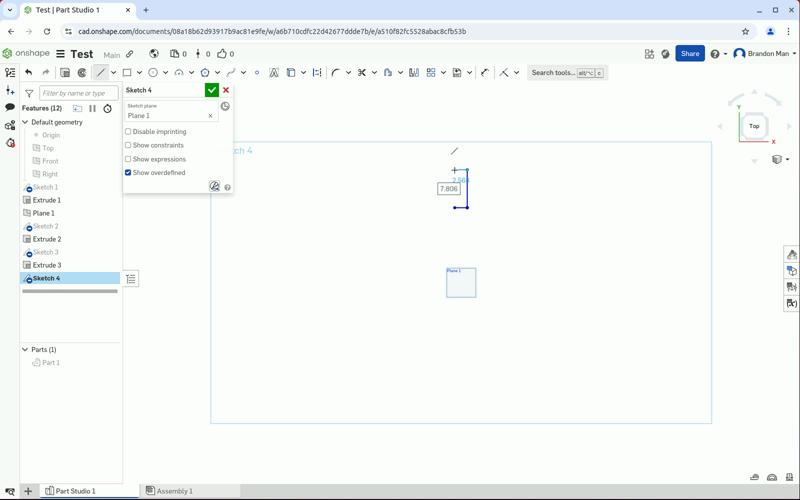
key_up(shift)
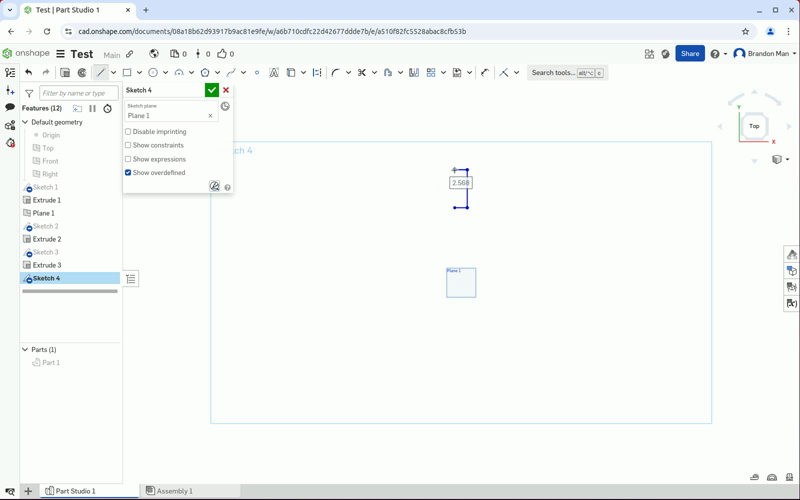
mouse_move(484, 169)
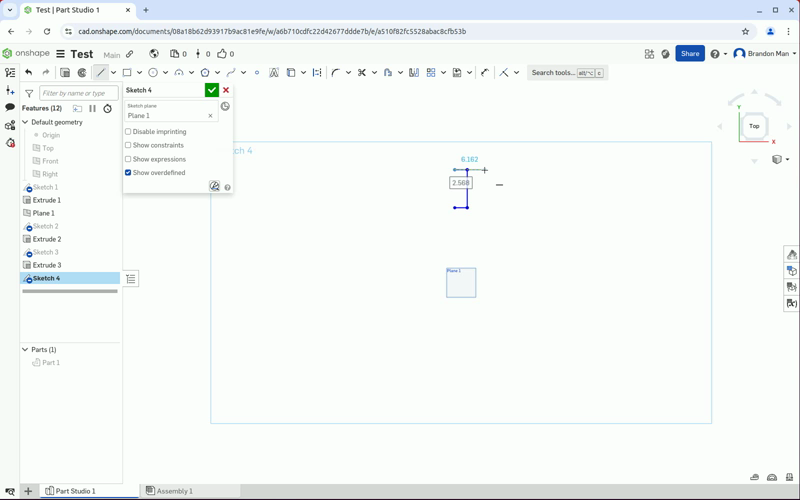
key_down(shift)
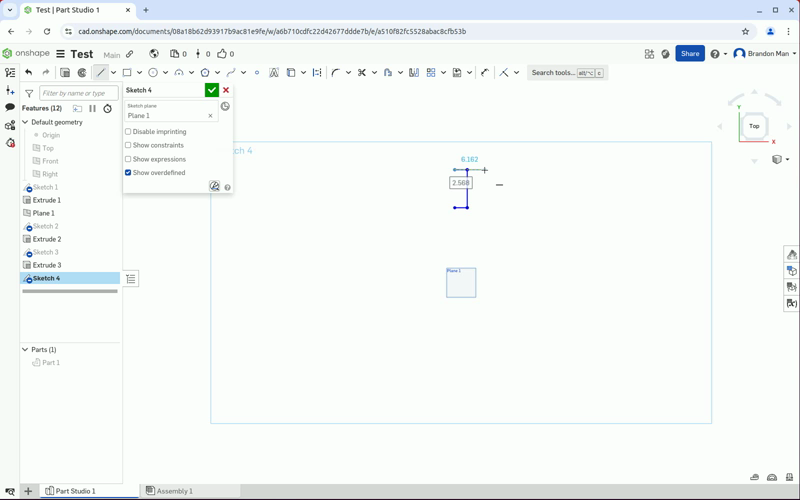
mouse_move(454, 207)
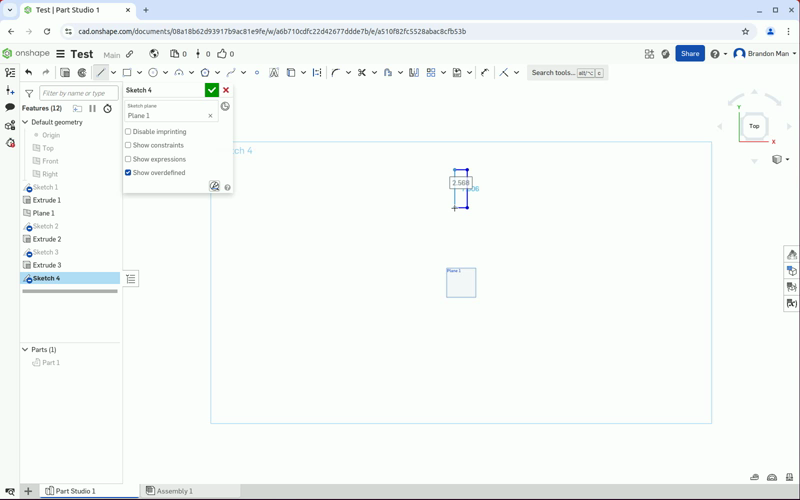
key_up(shift)
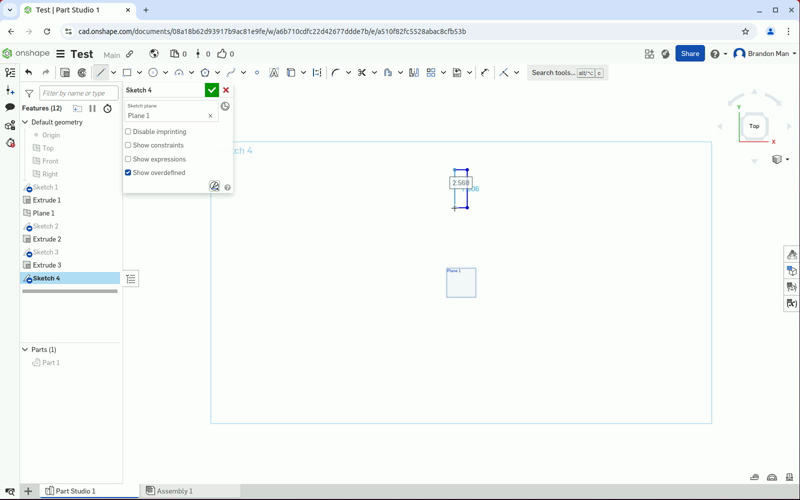
click(454, 207)
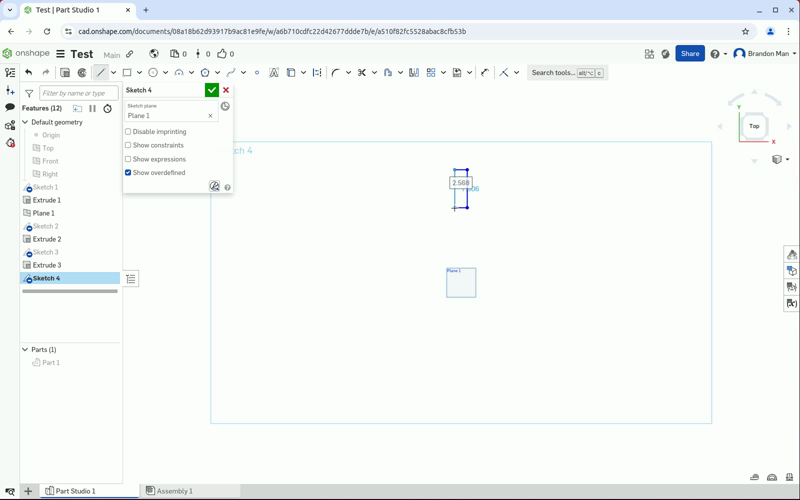
key(esc)
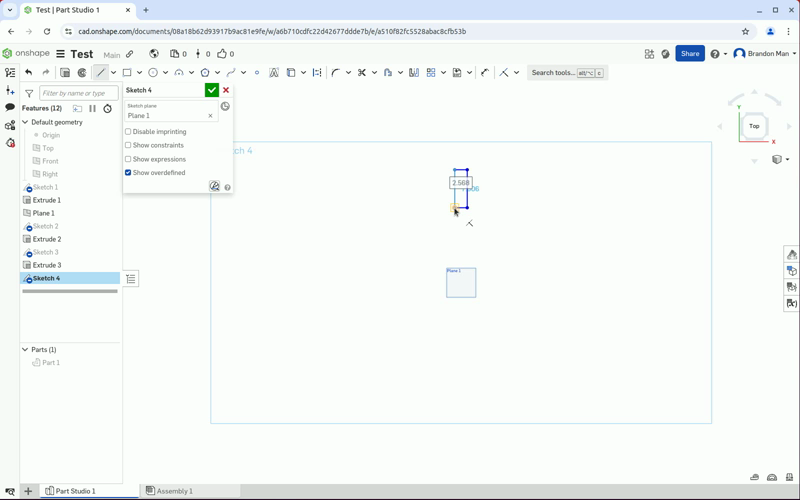
mouse_move(461, 191)
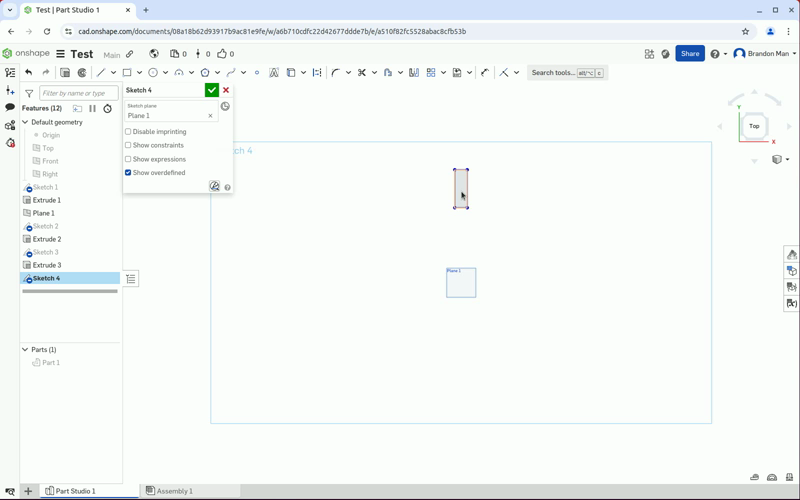
scroll(6)
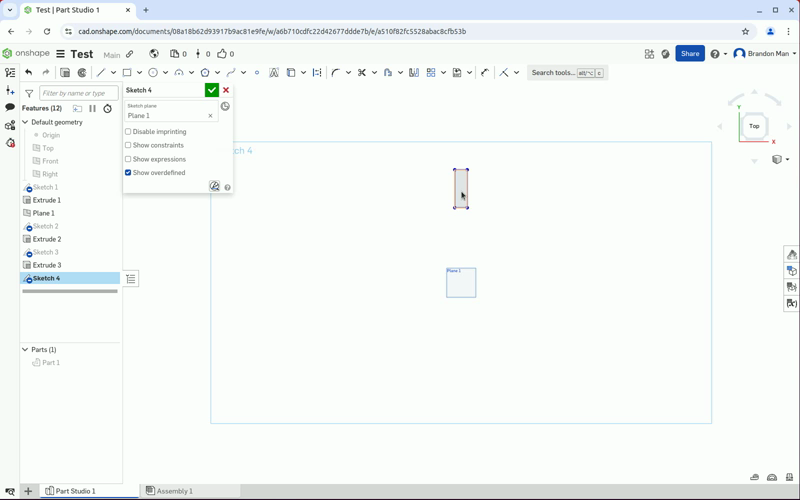
scroll(6)
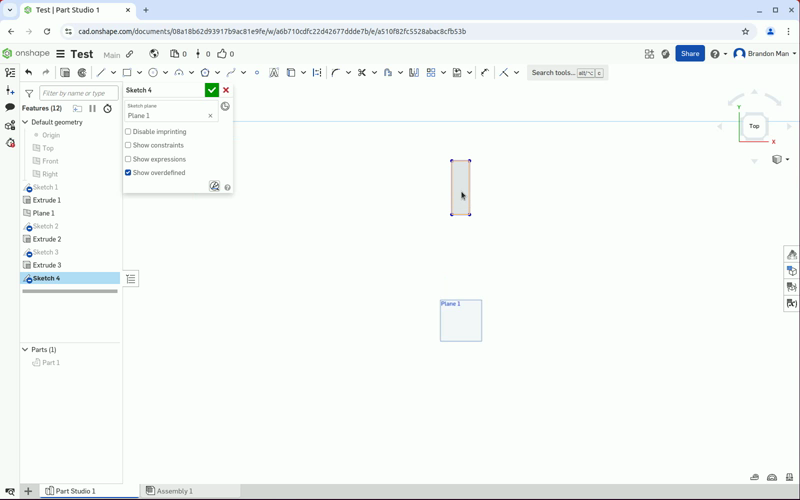
scroll(6)
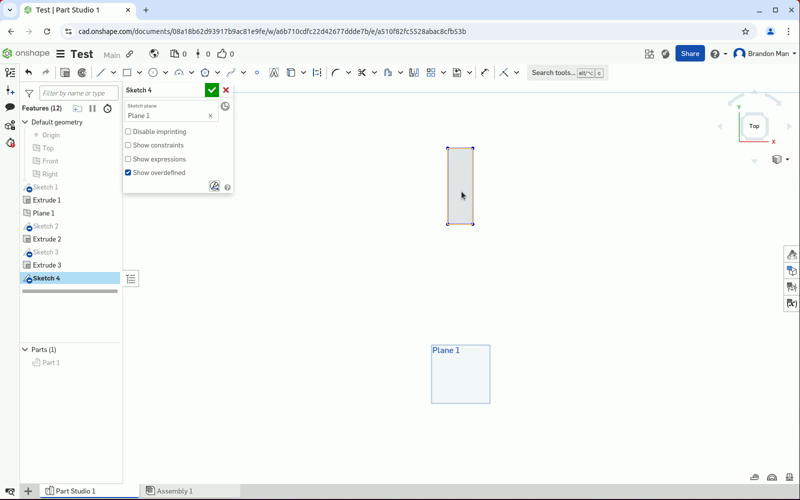
scroll(6)
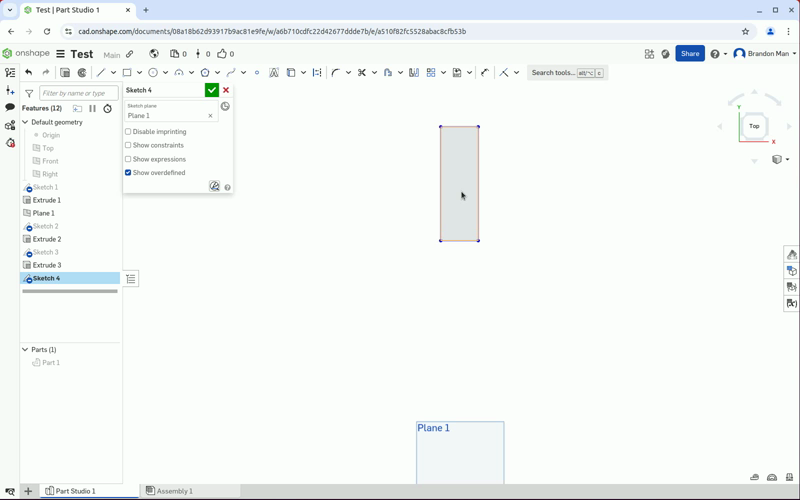
scroll(6)
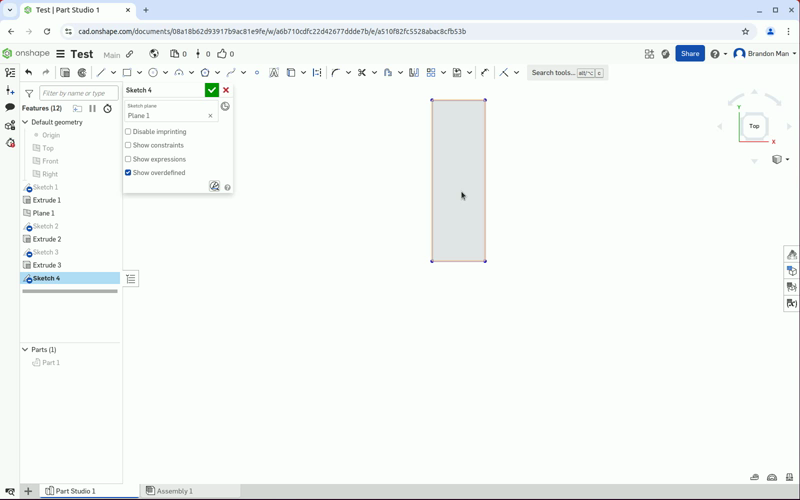
scroll(6)
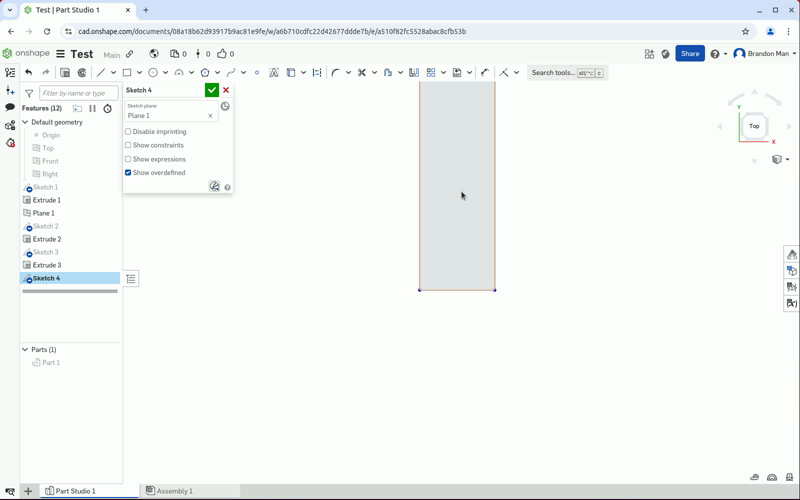
scroll(6)
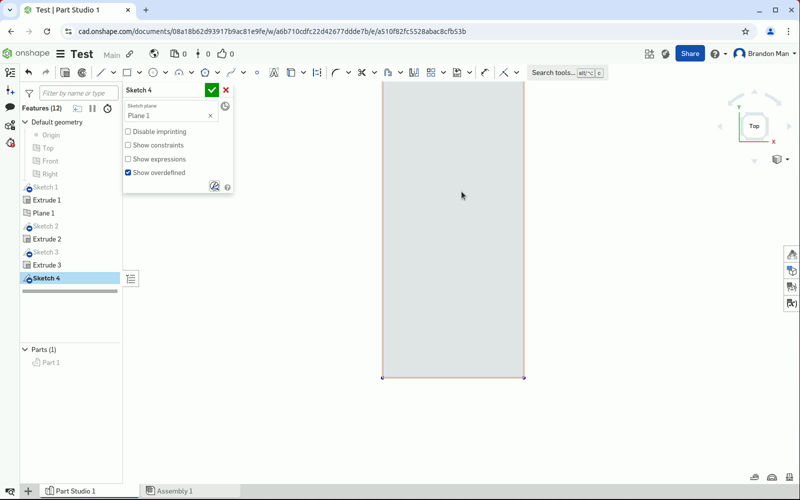
click(461, 191)
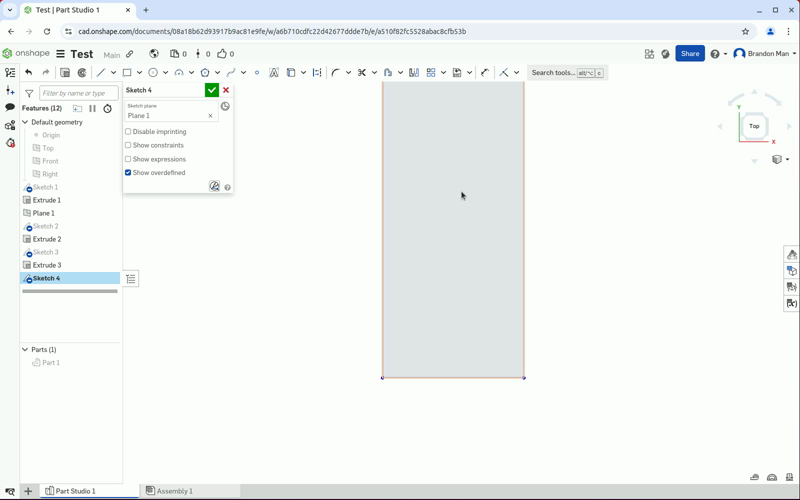
scroll(-6)
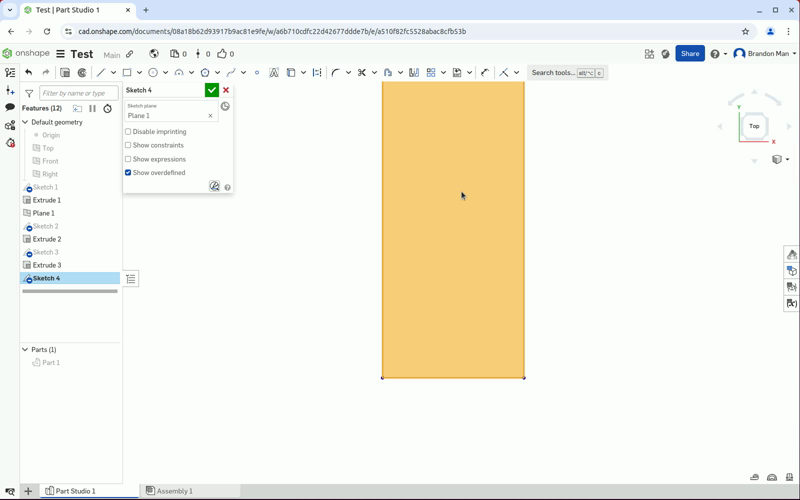
scroll(-6)
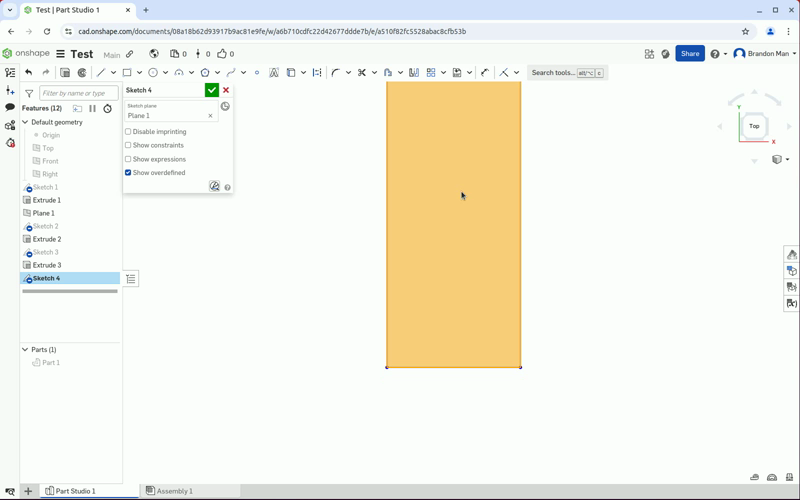
scroll(-6)
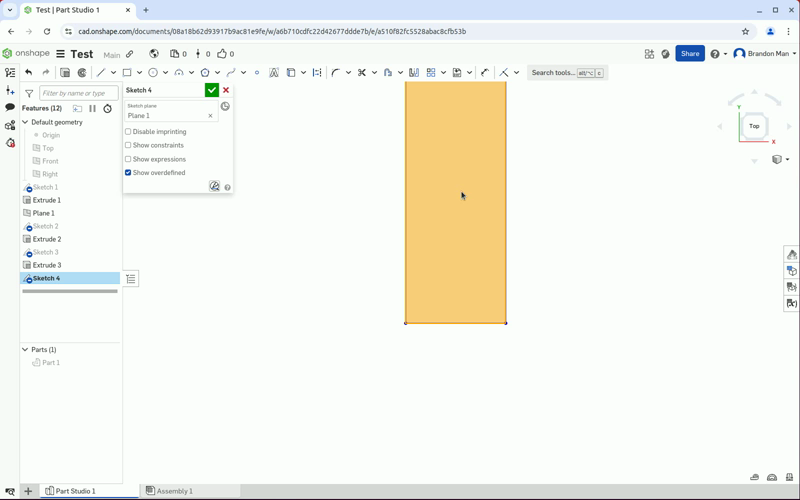
scroll(-6)
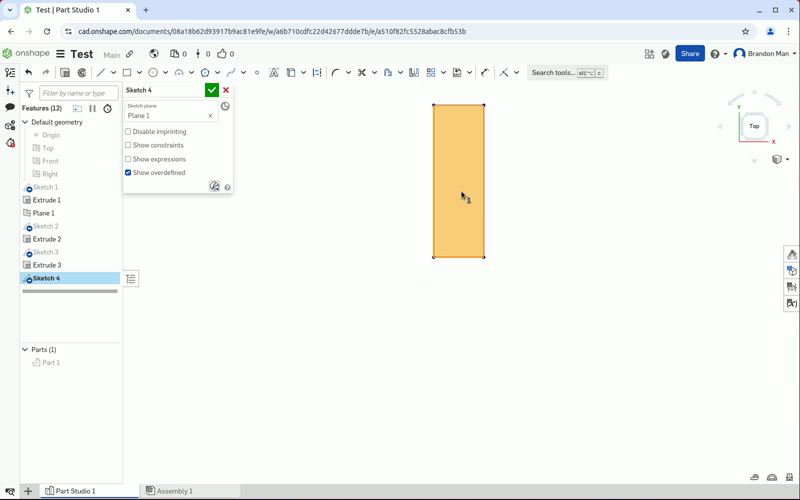
scroll(-6)
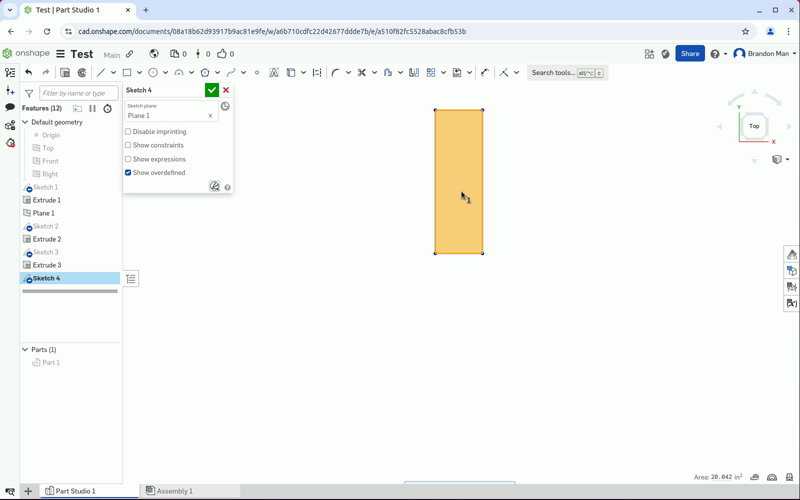
scroll(-6)
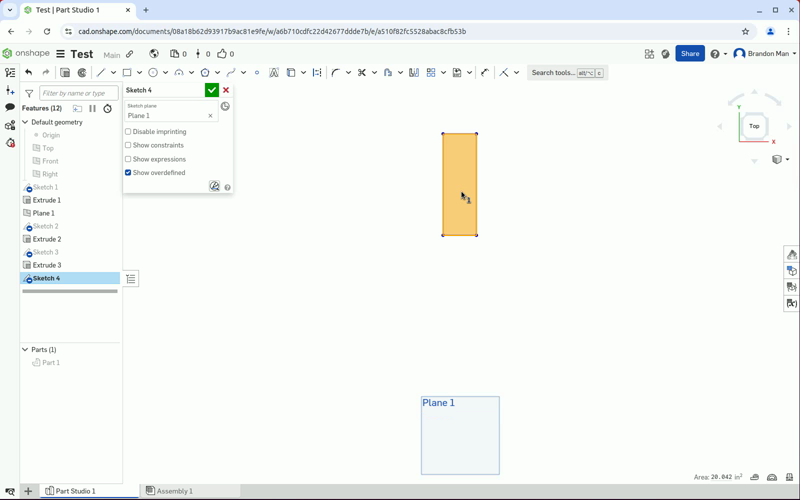
scroll(-6)
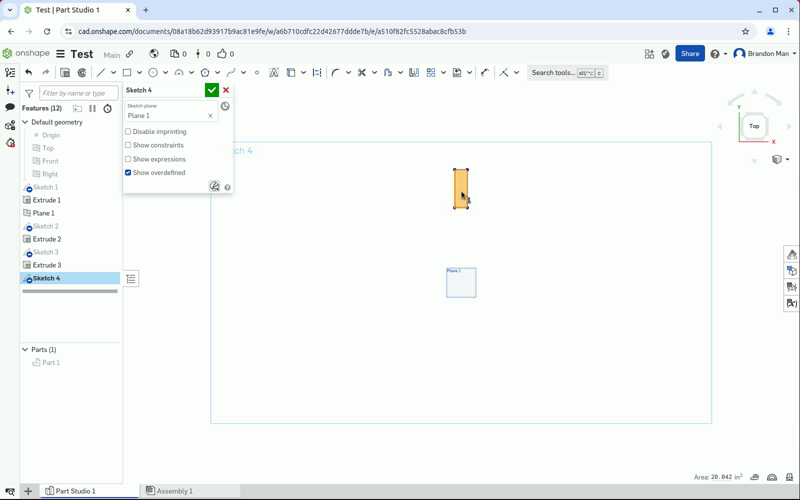
mouse_move(73, 352)
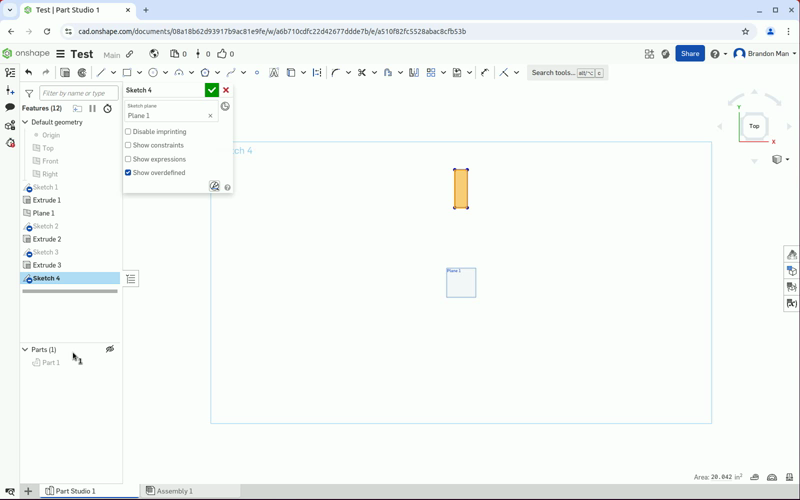
key(shift+y)
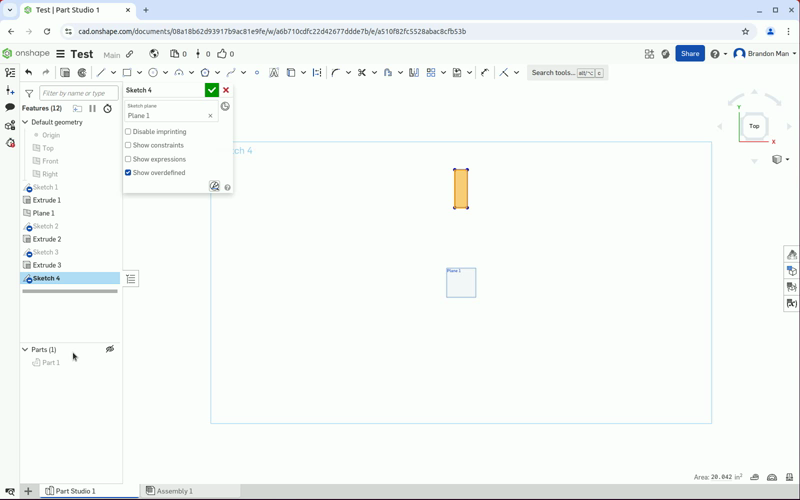
key(shift+e)
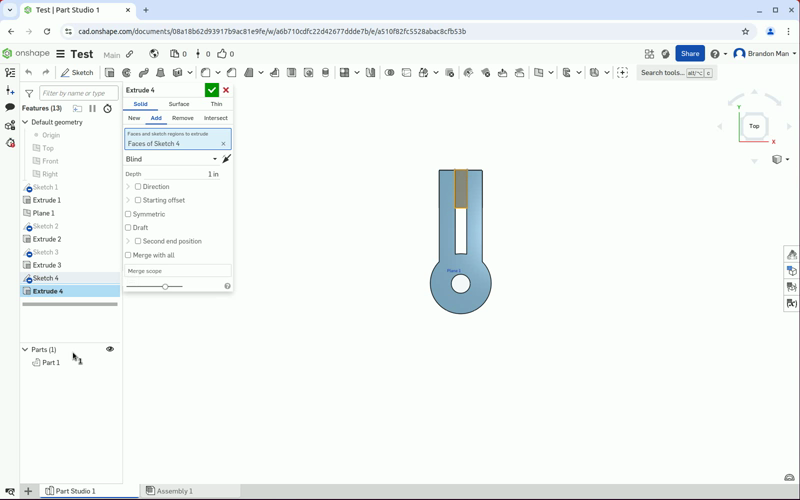
mouse_move(143, 106)
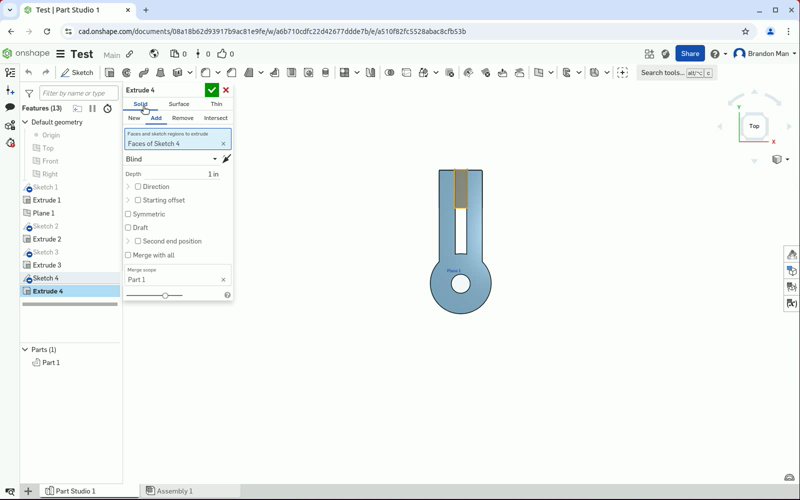
click(143, 106)
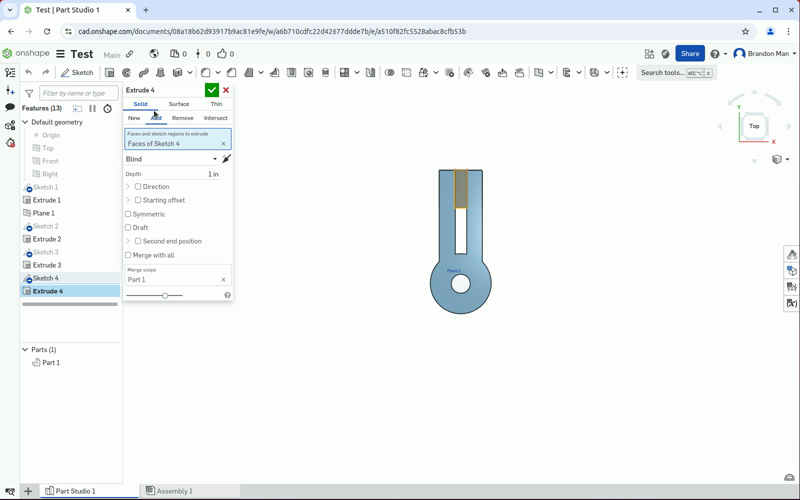
mouse_move(186, 120)
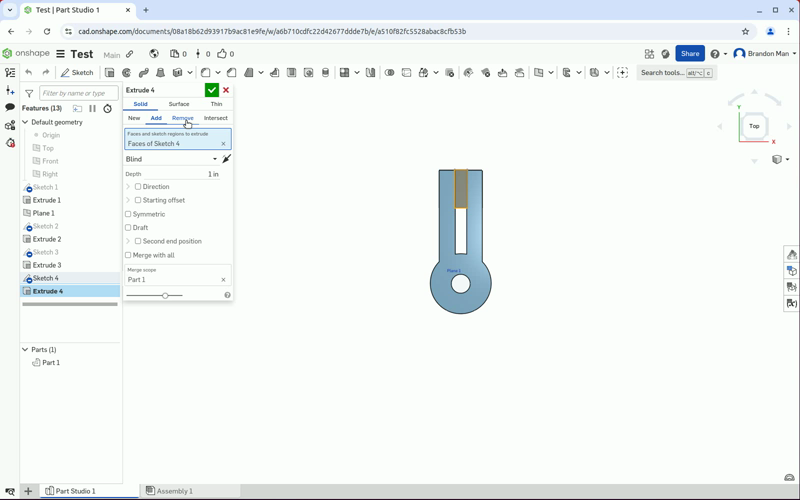
click(186, 120)
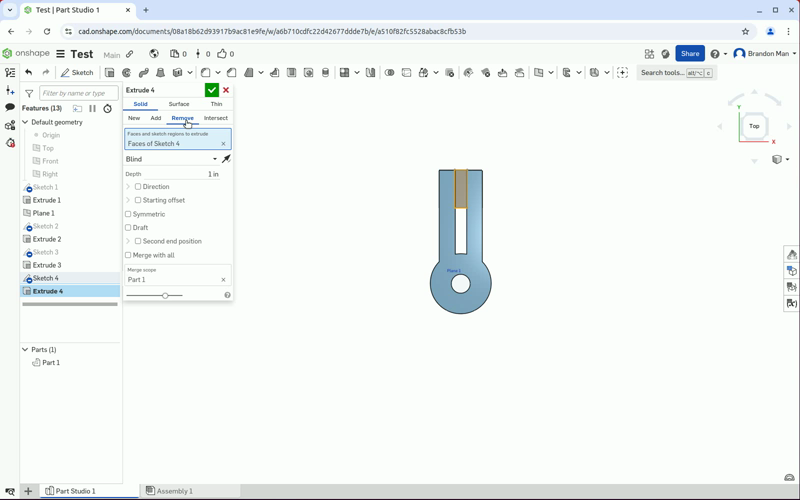
key(tab, 4)
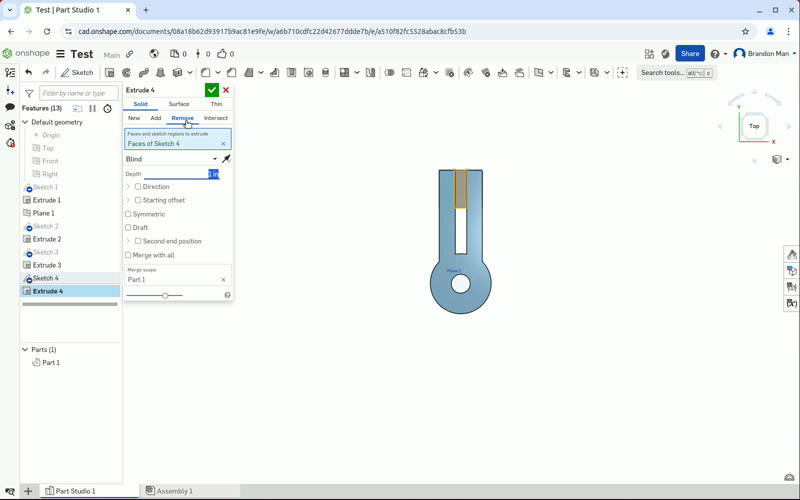
text(0.481)
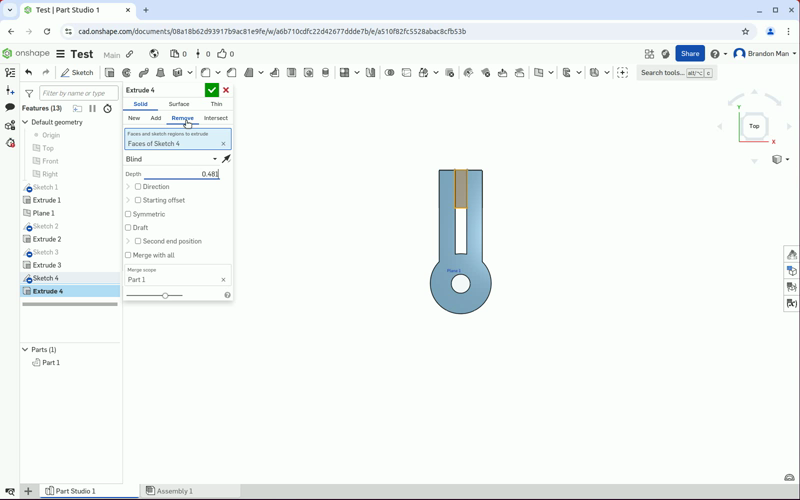
key(tab, 6)
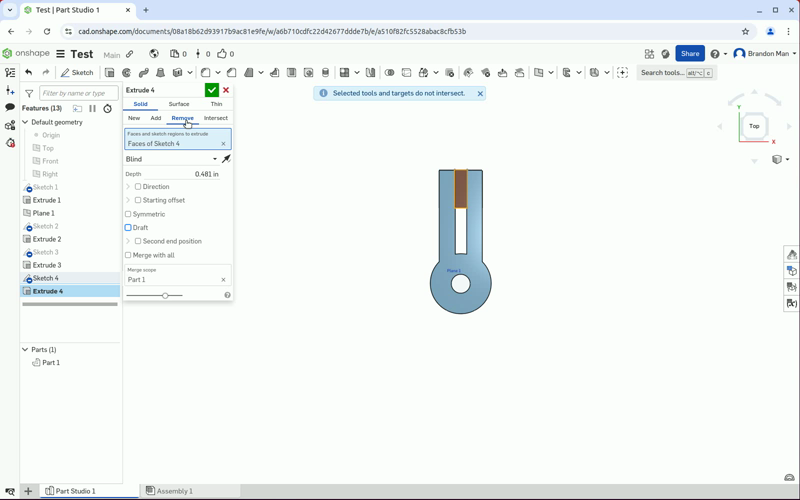
key(space)
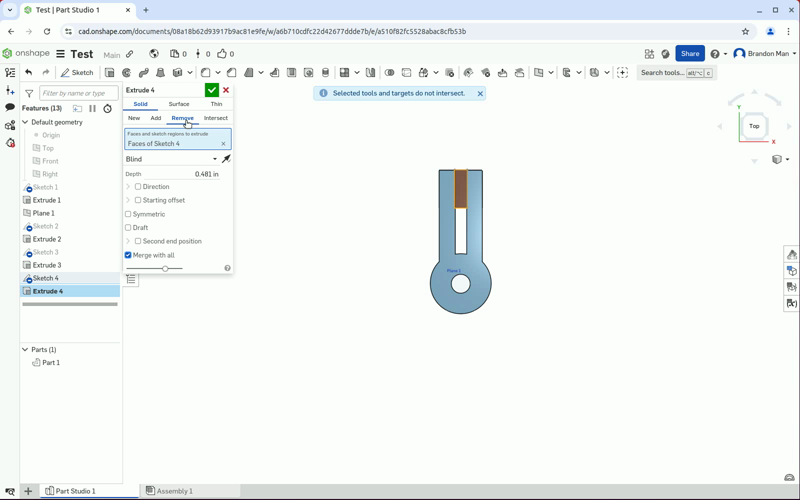
key(enter)
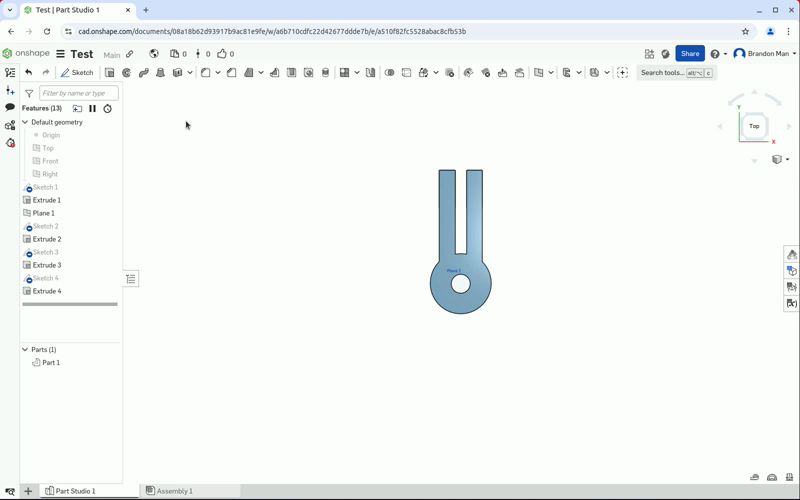
key(shift+h)
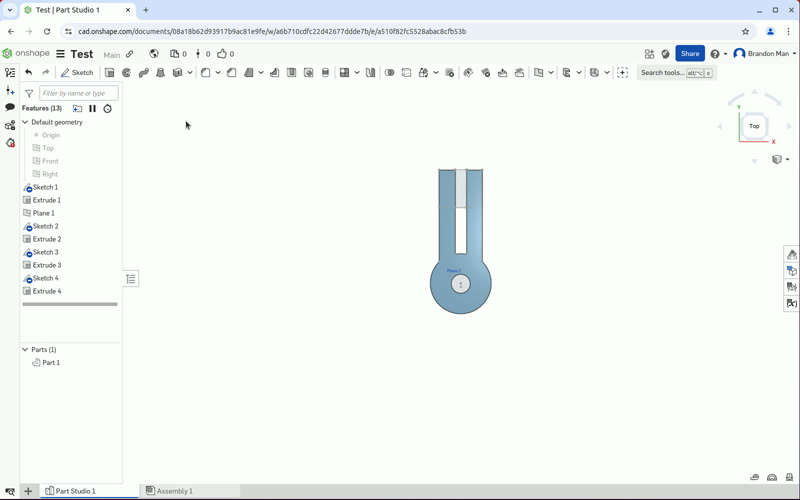
key(shift+h)
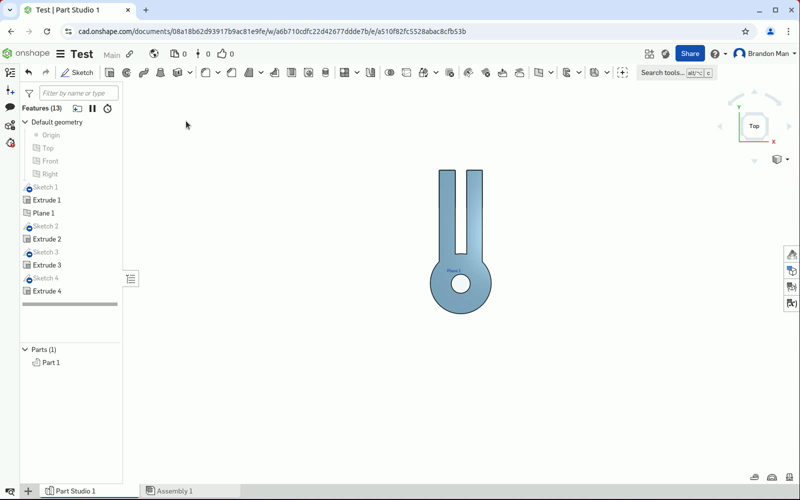
mouse_move(73, 189)
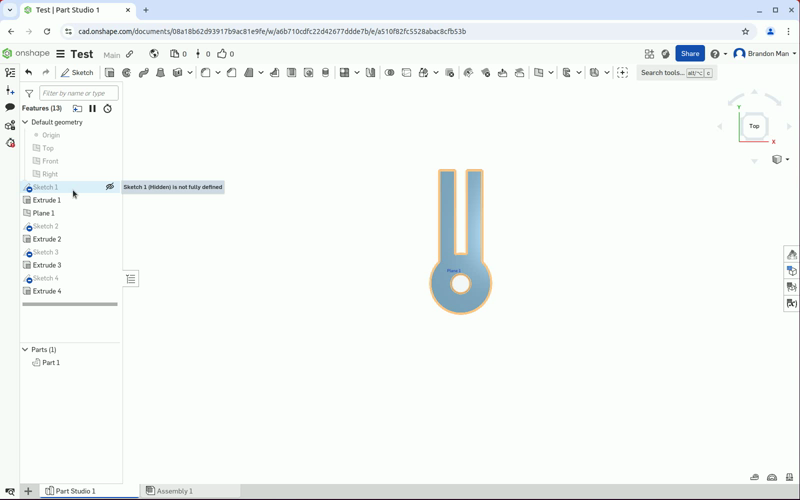
click(73, 189)
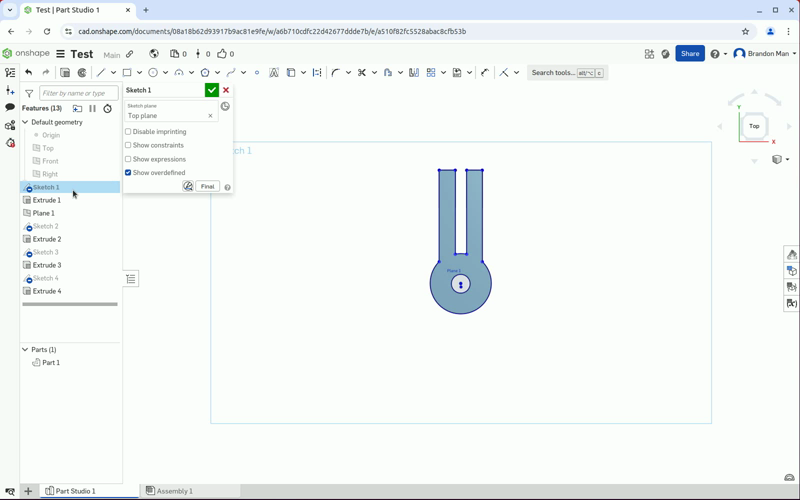
mouse_move(229, 92)
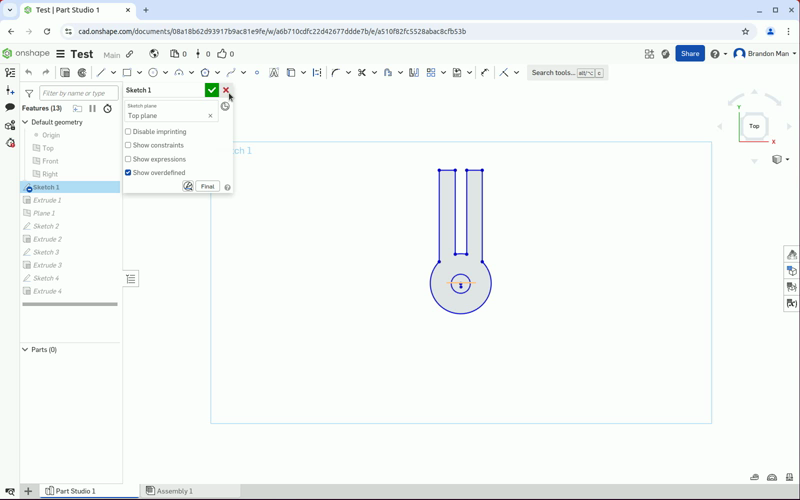
click(229, 92)
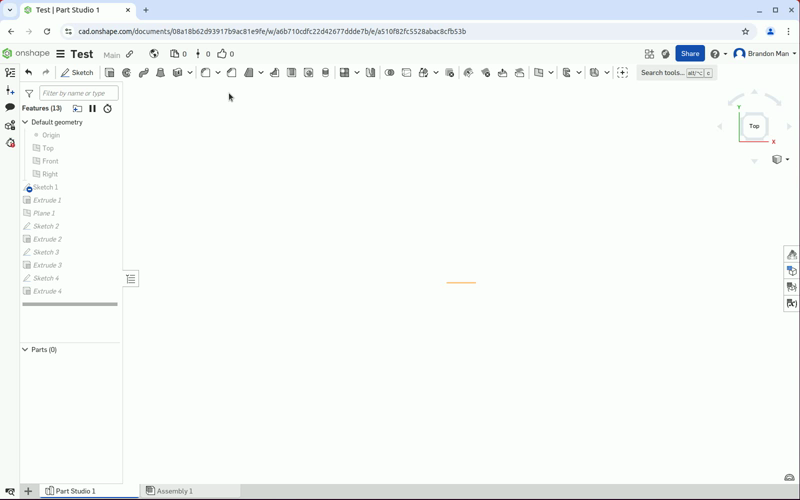
key(shift+s)
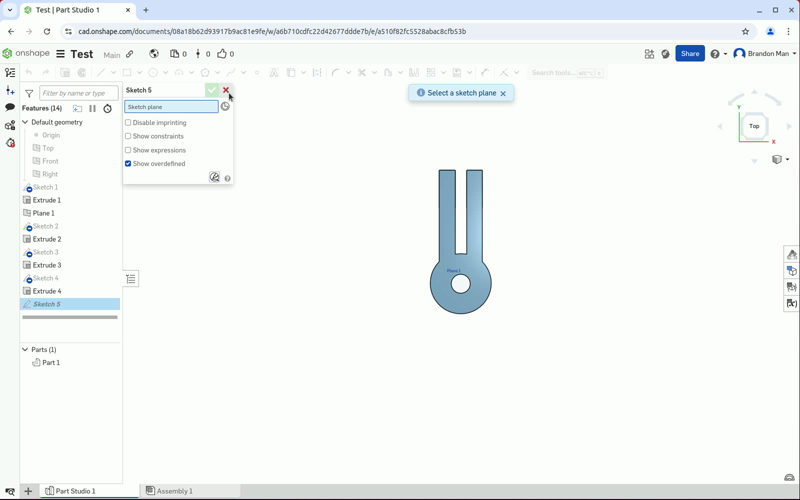
mouse_move(73, 215)
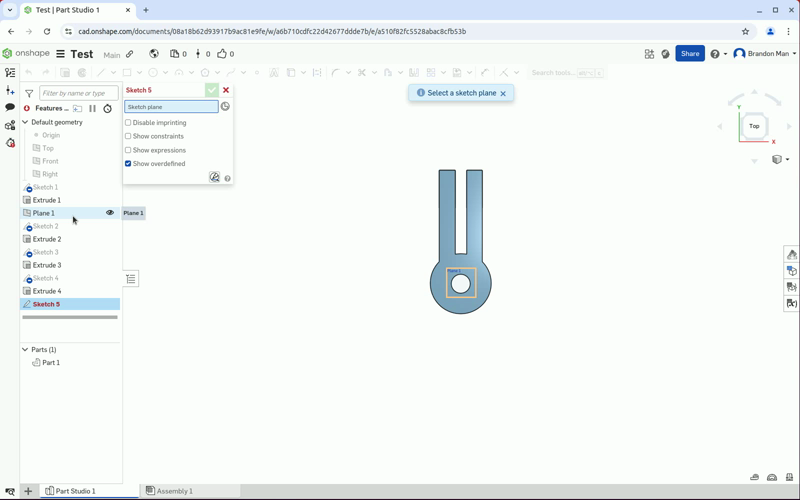
click(73, 215)
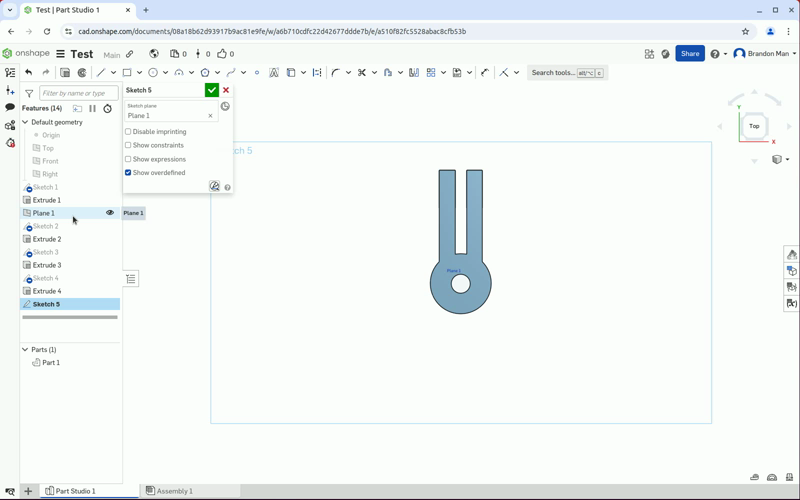
mouse_move(73, 352)
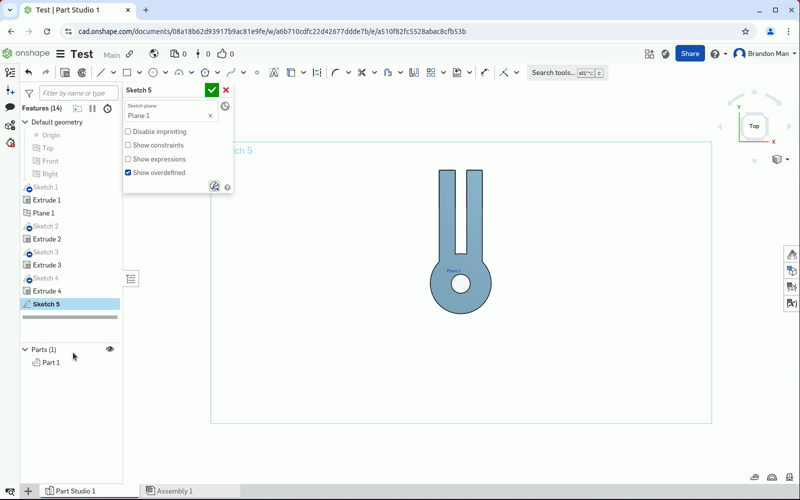
key(y)
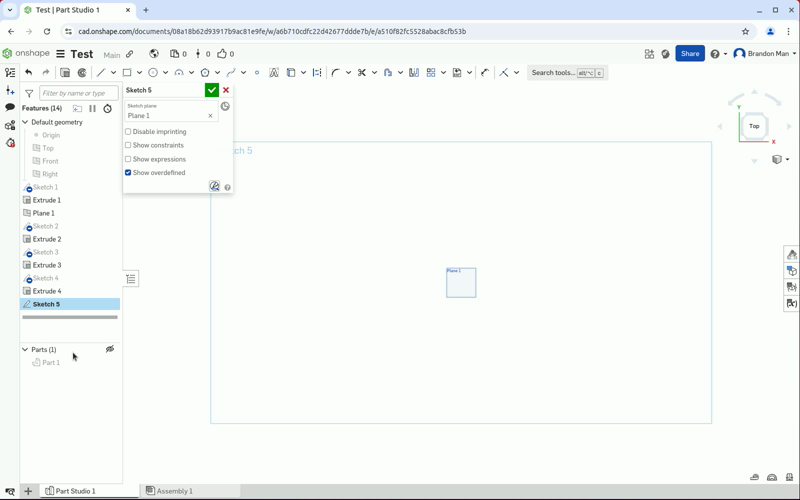
key(c)
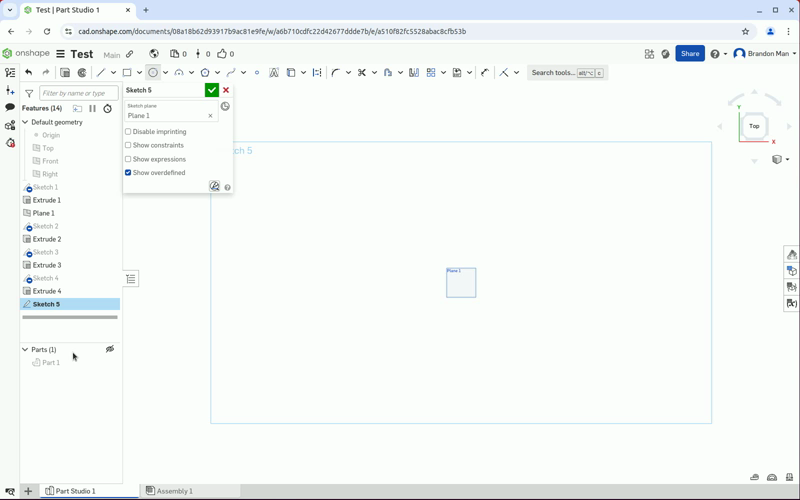
key_down(shift)
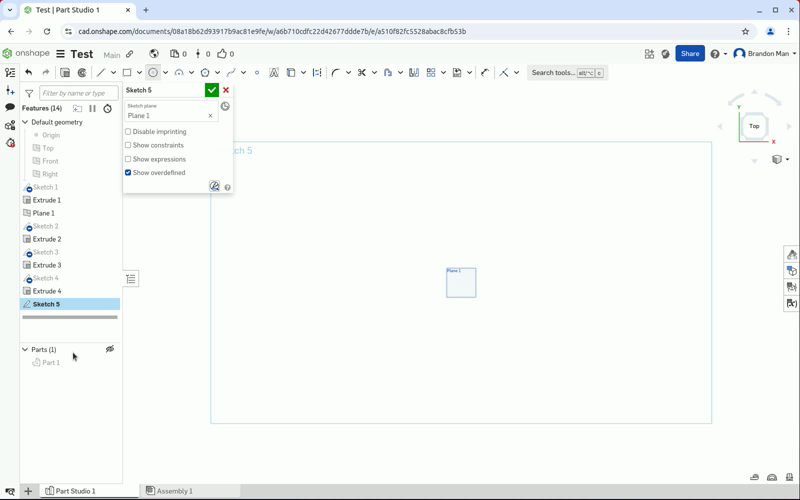
mouse_move(461, 282)
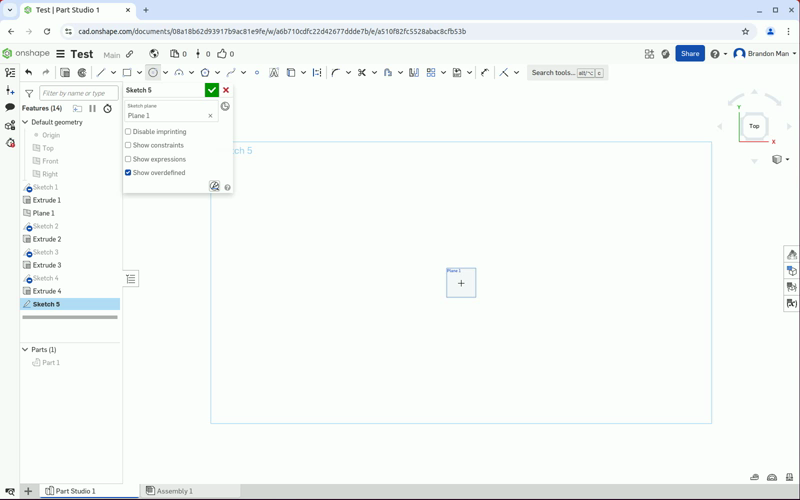
click(461, 282)
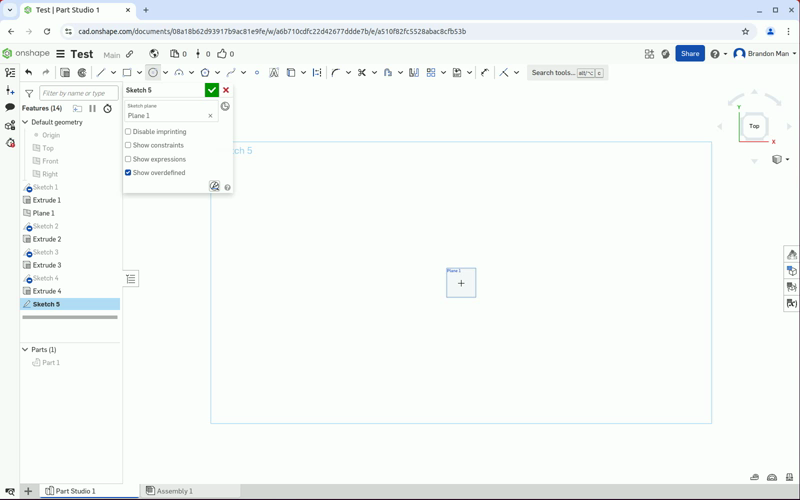
key_up(shift)
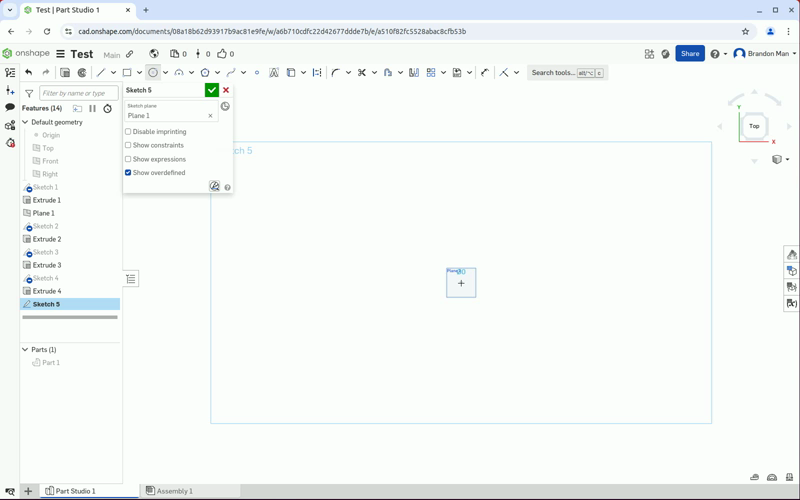
mouse_move(492, 282)
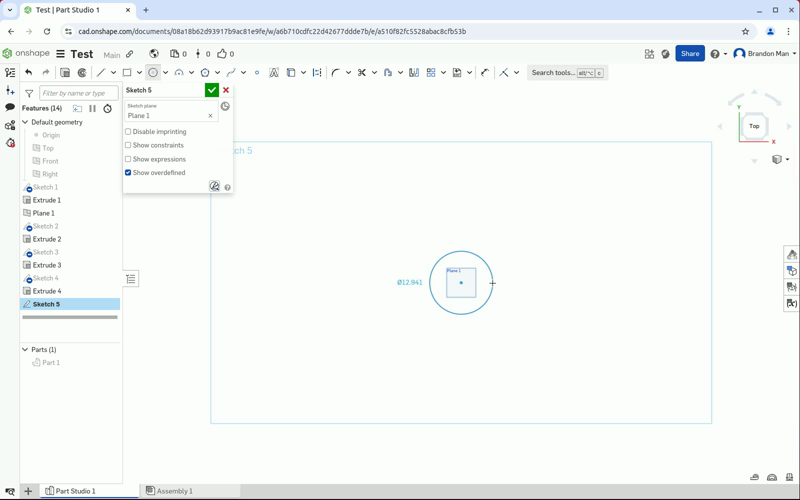
click(492, 282)
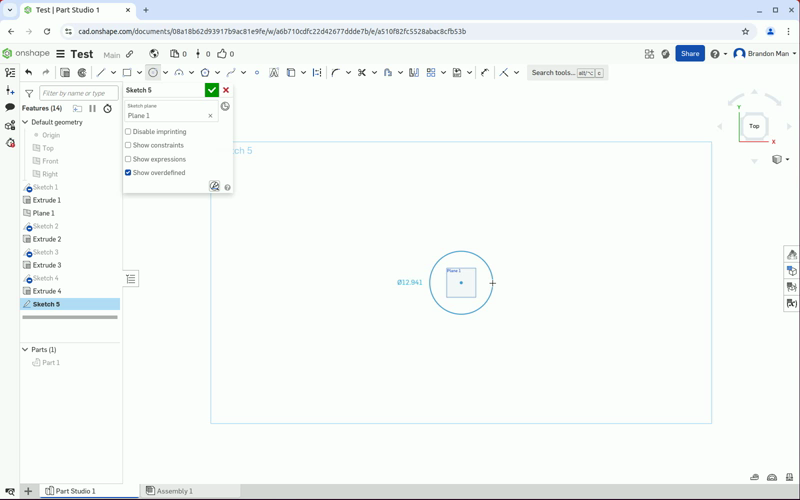
key(esc)
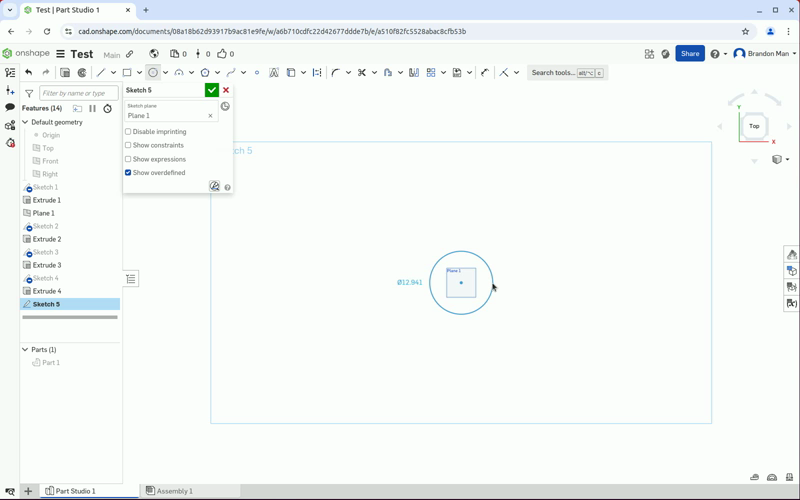
key(c)
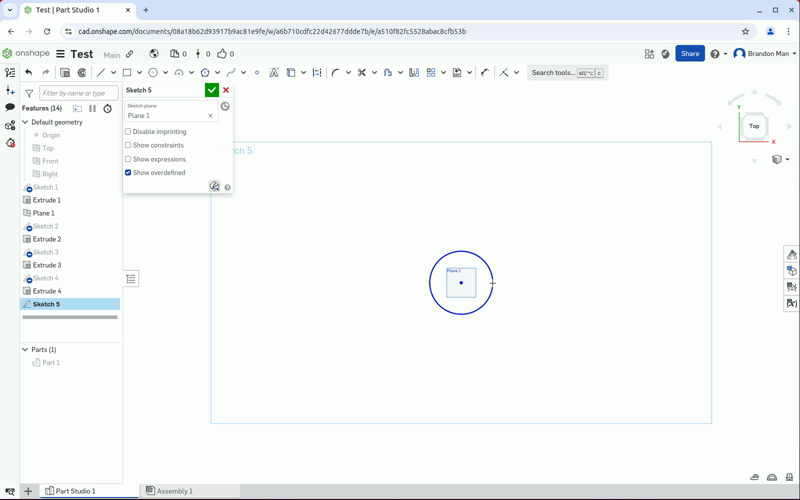
key_down(shift)
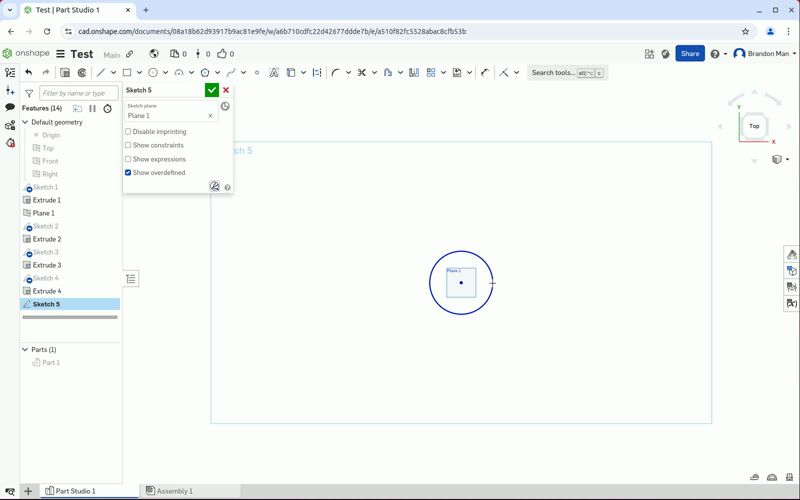
mouse_move(461, 282)
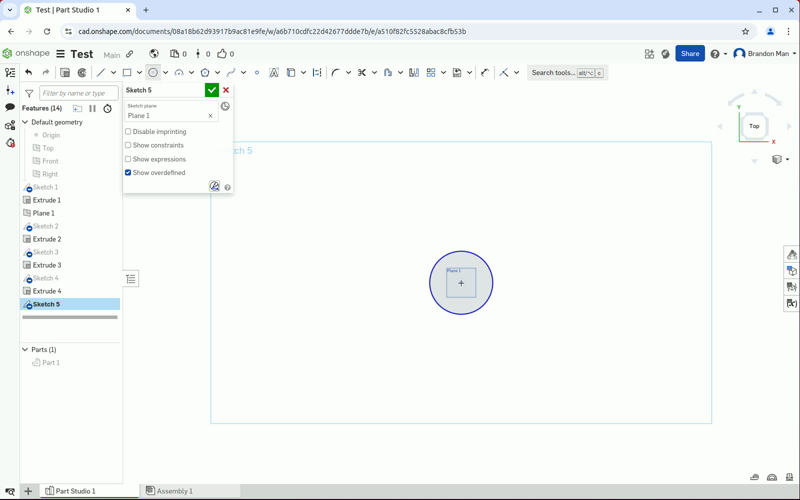
click(461, 282)
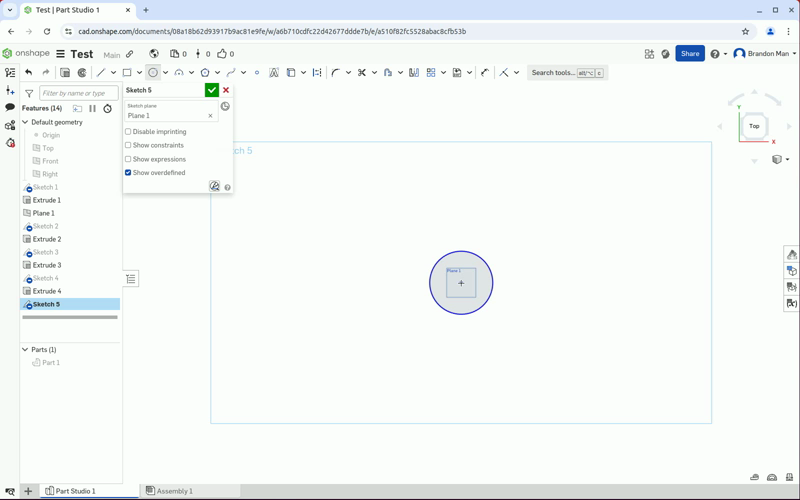
key_up(shift)
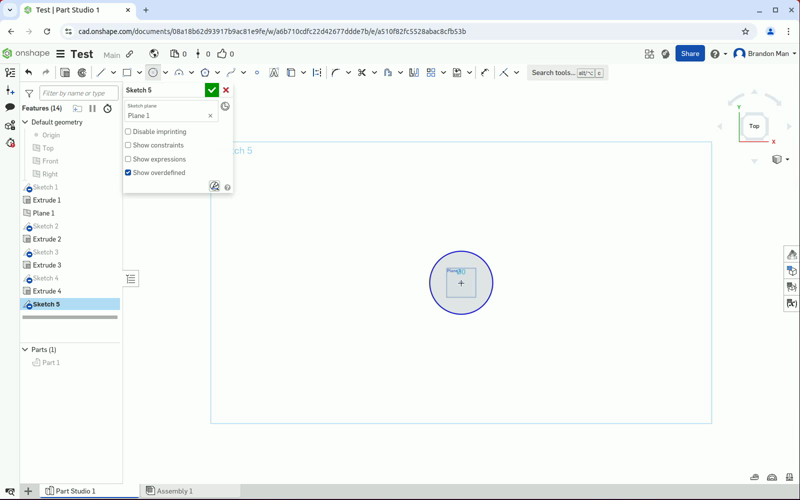
mouse_move(487, 282)
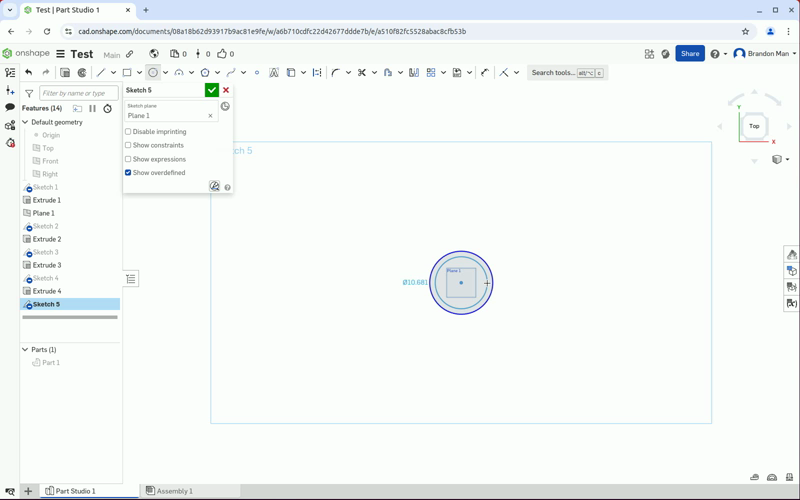
click(487, 282)
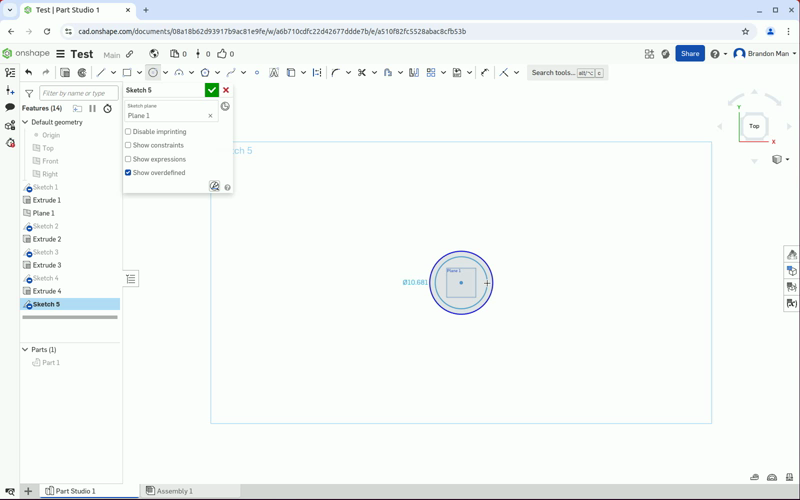
key(esc)
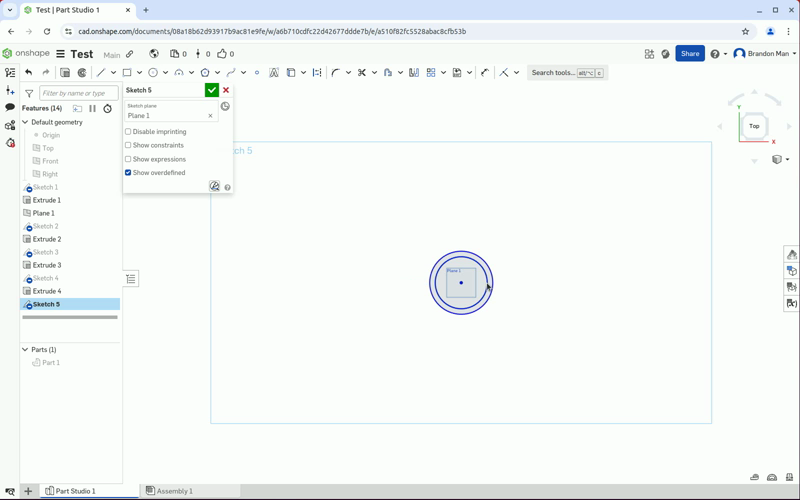
mouse_move(483, 301)
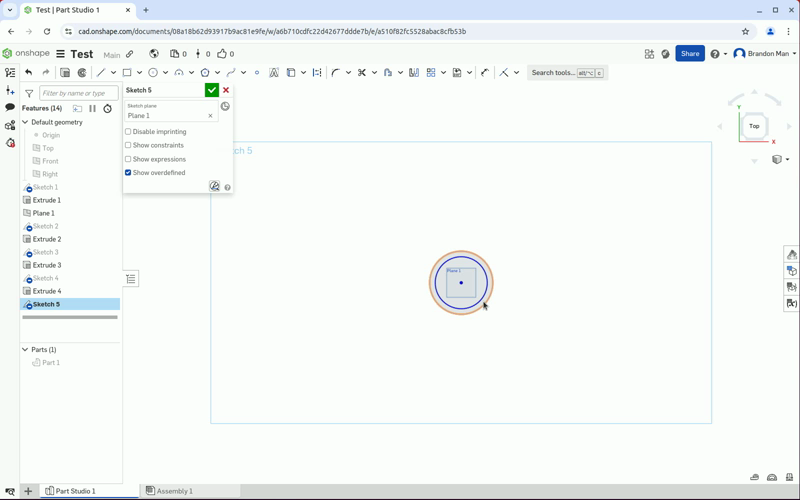
scroll(6)
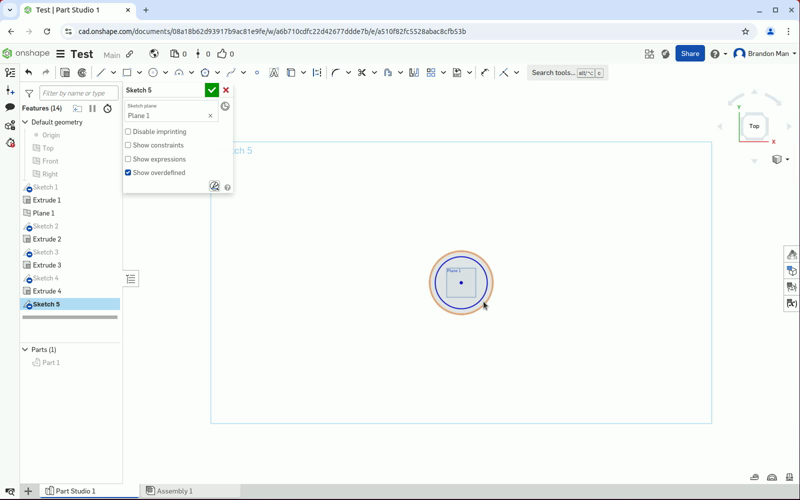
scroll(6)
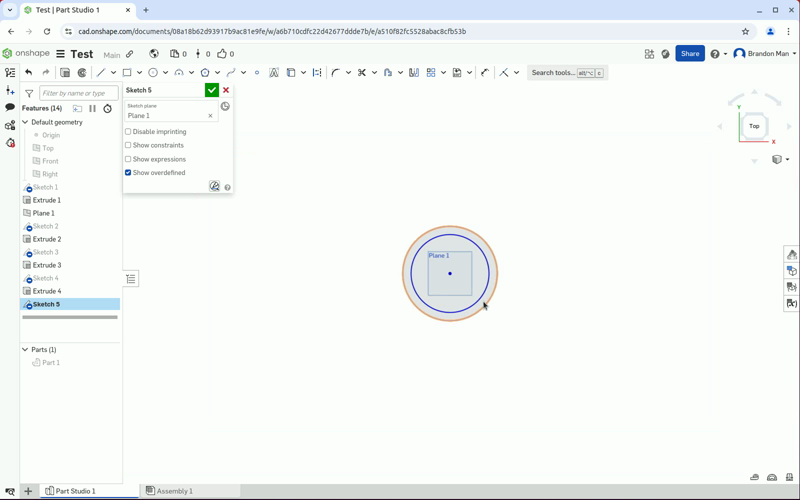
scroll(6)
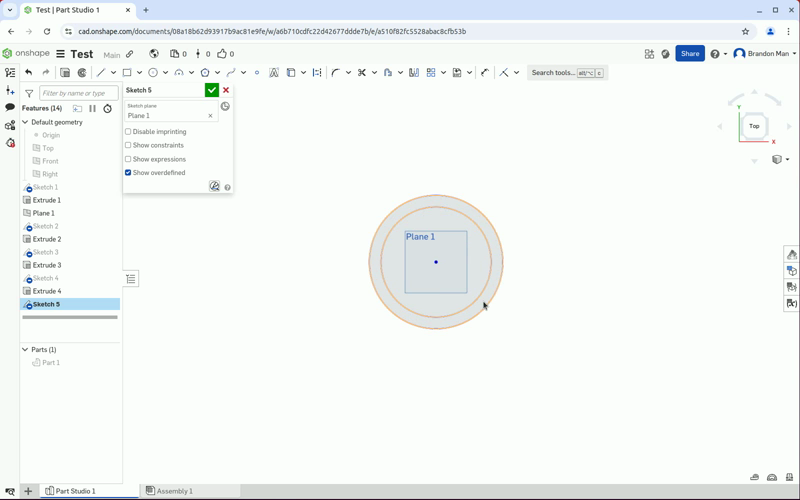
scroll(6)
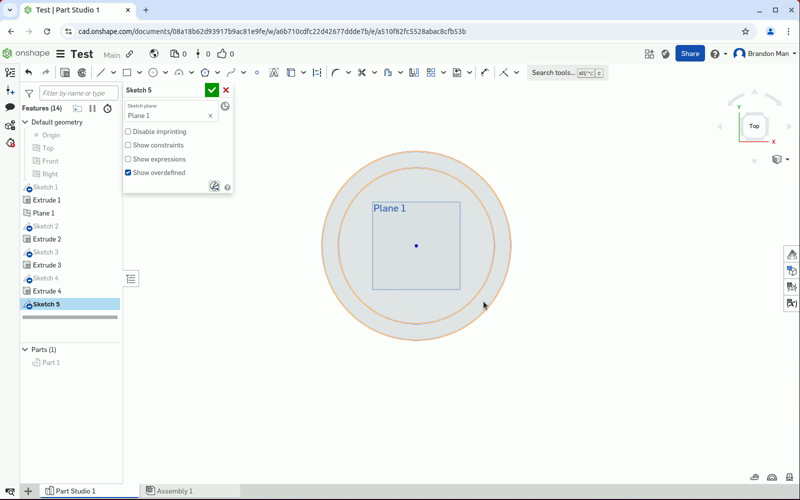
scroll(6)
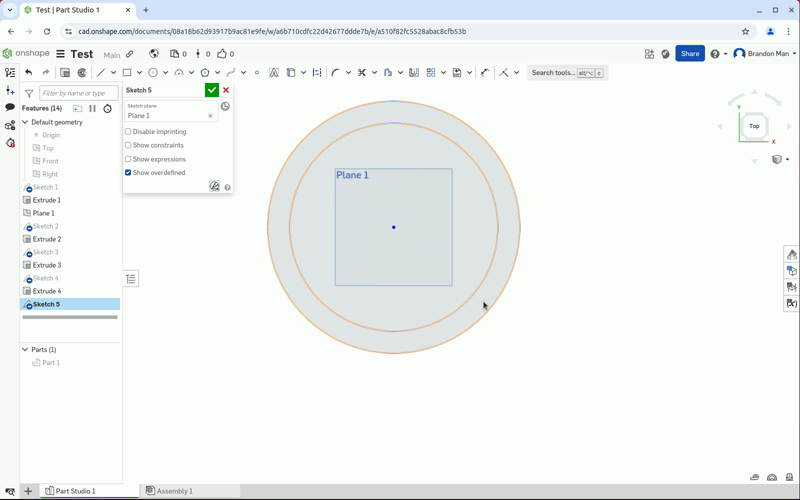
scroll(6)
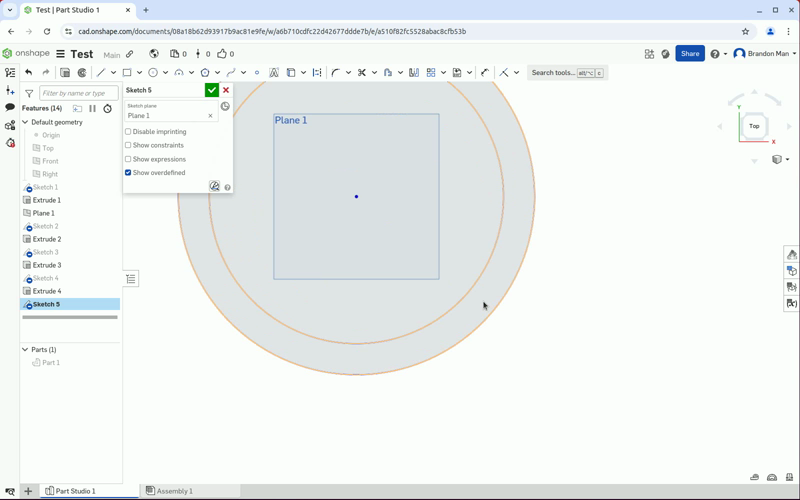
scroll(6)
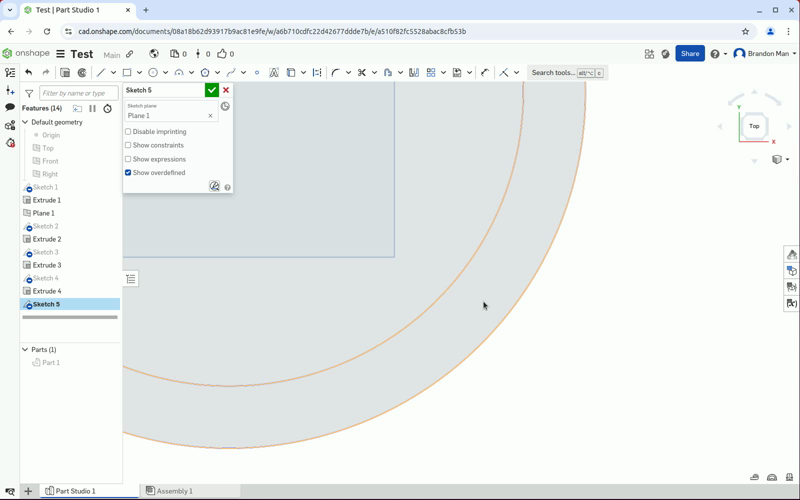
click(483, 301)
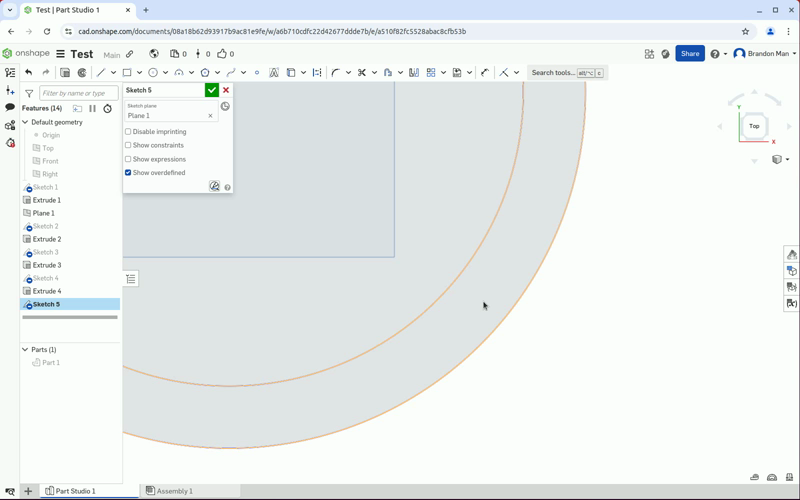
scroll(-6)
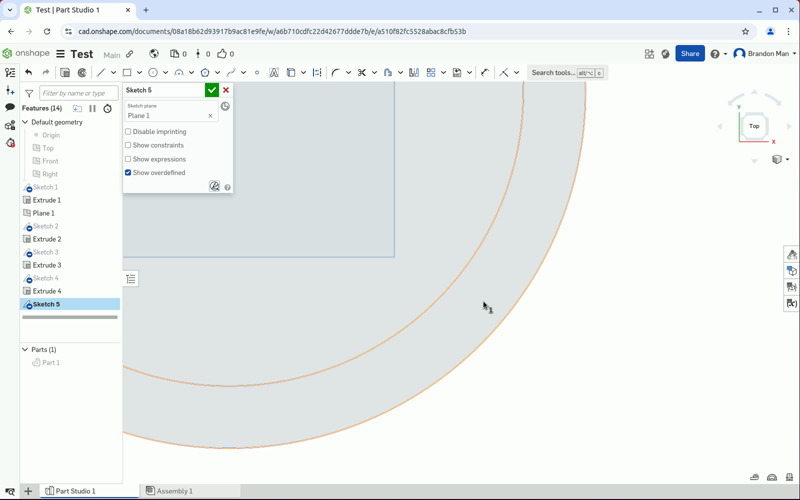
scroll(-6)
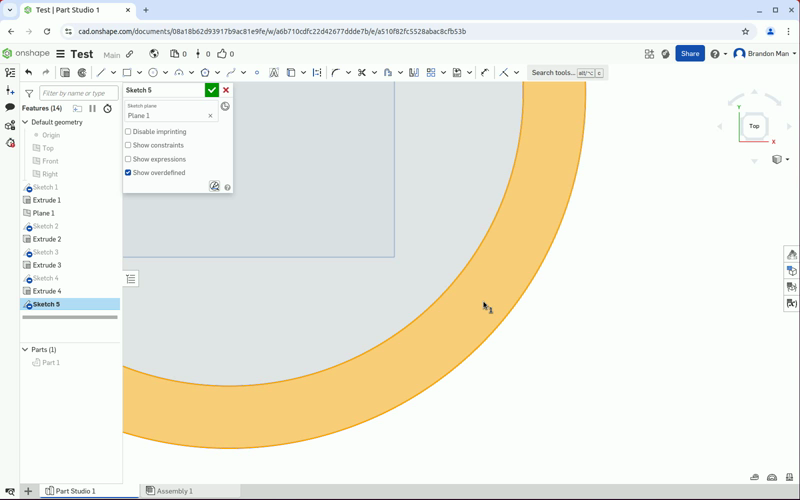
scroll(-6)
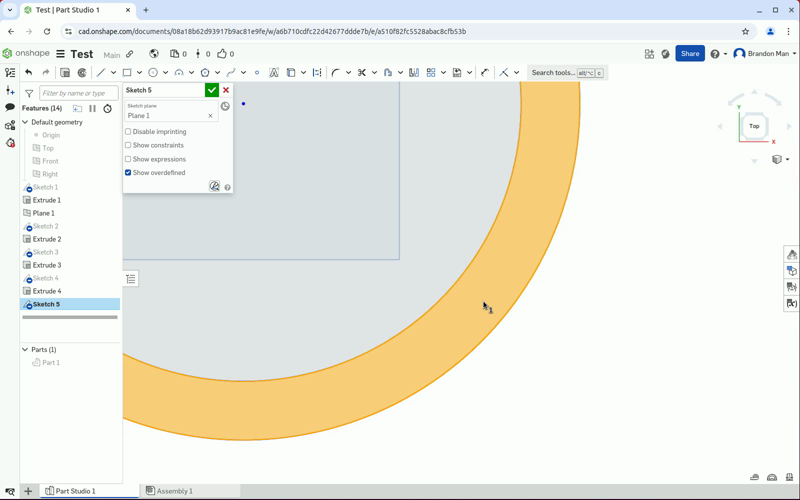
scroll(-6)
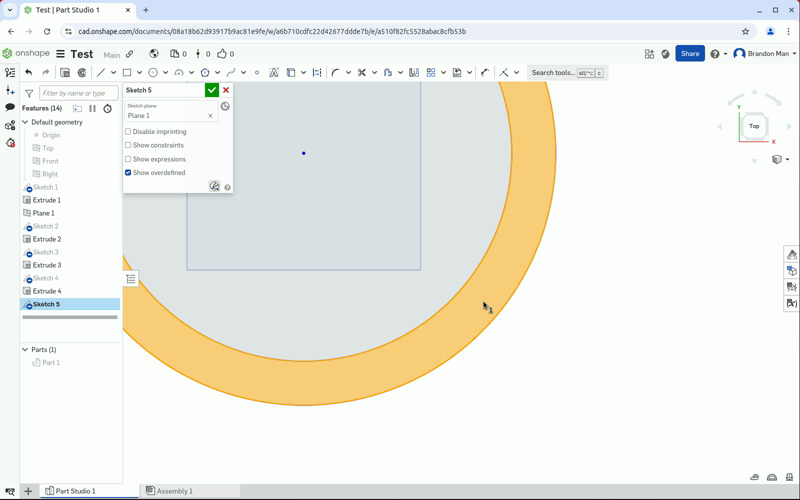
scroll(-6)
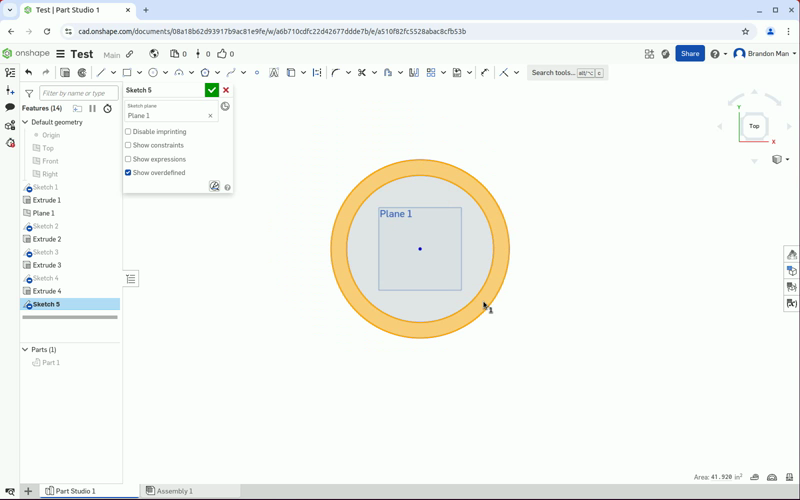
scroll(-6)
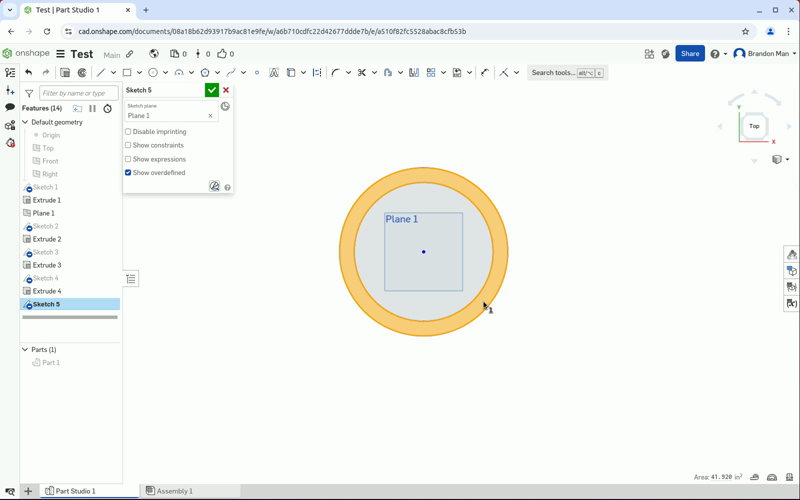
scroll(-6)
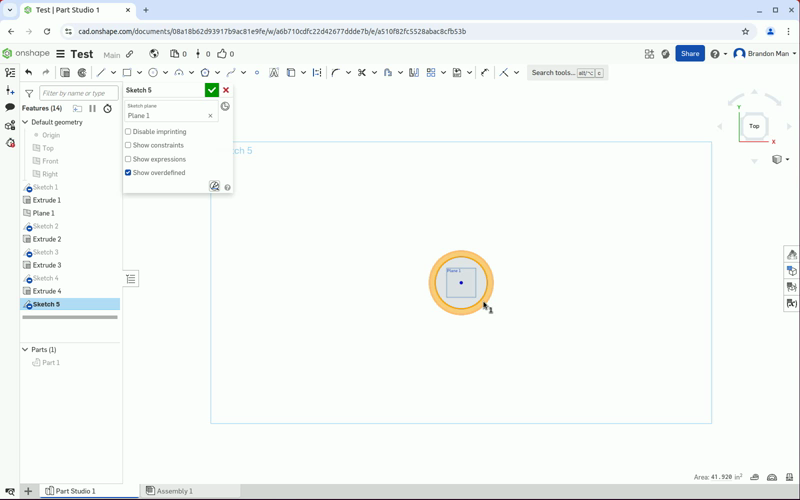
mouse_move(73, 352)
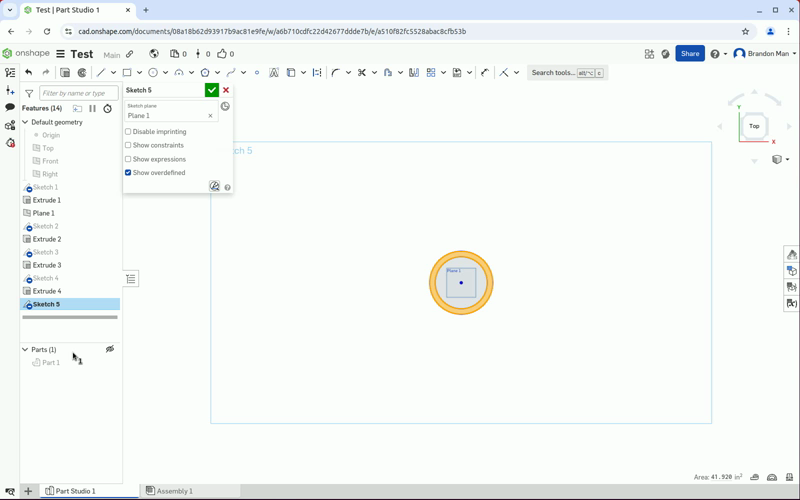
key(shift+y)
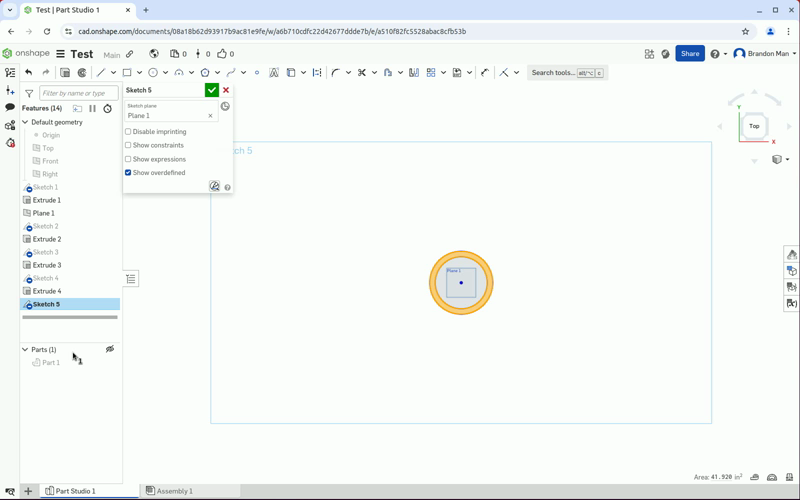
key(shift+e)
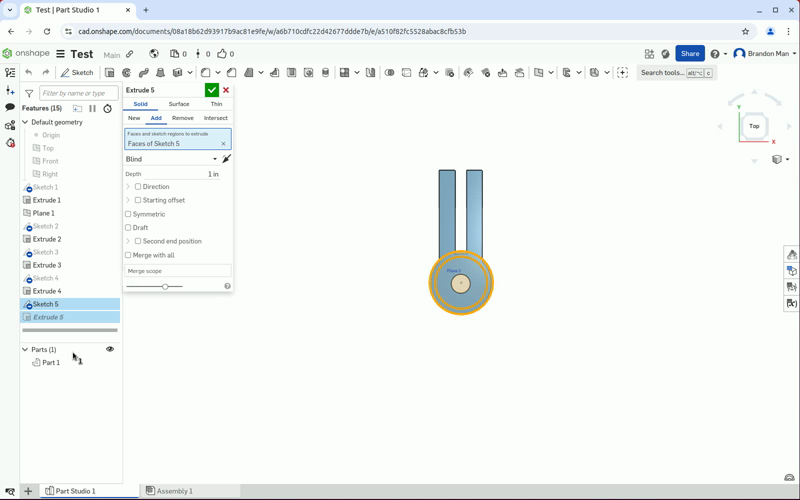
mouse_move(143, 106)
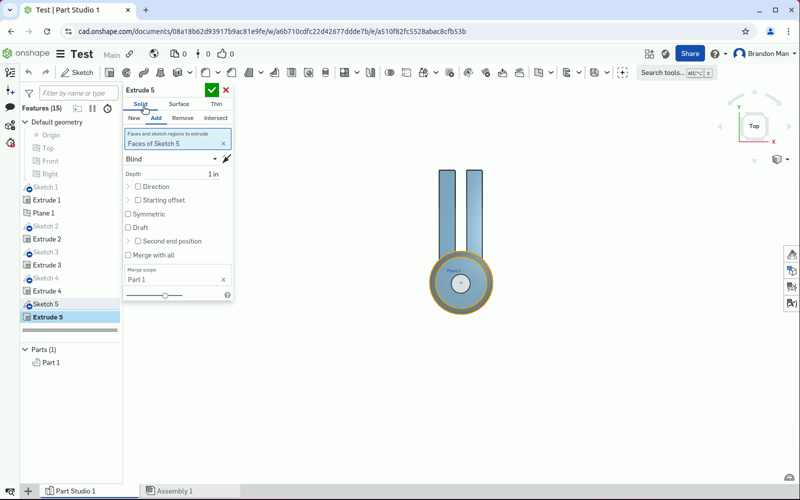
click(143, 106)
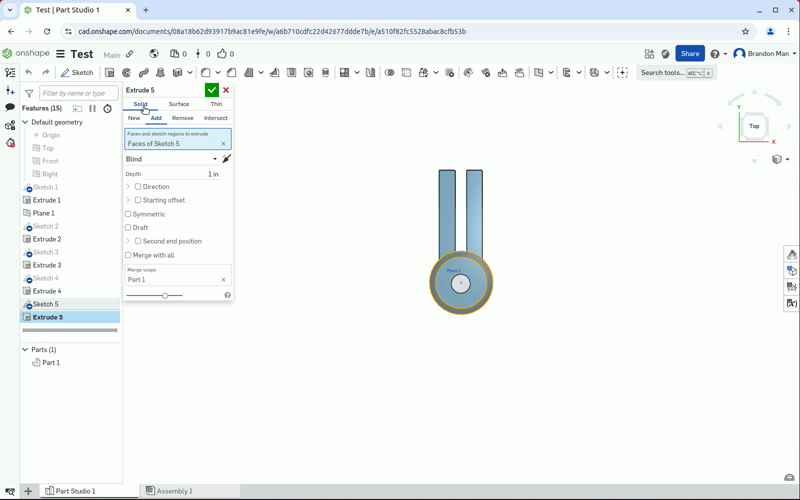
mouse_move(137, 120)
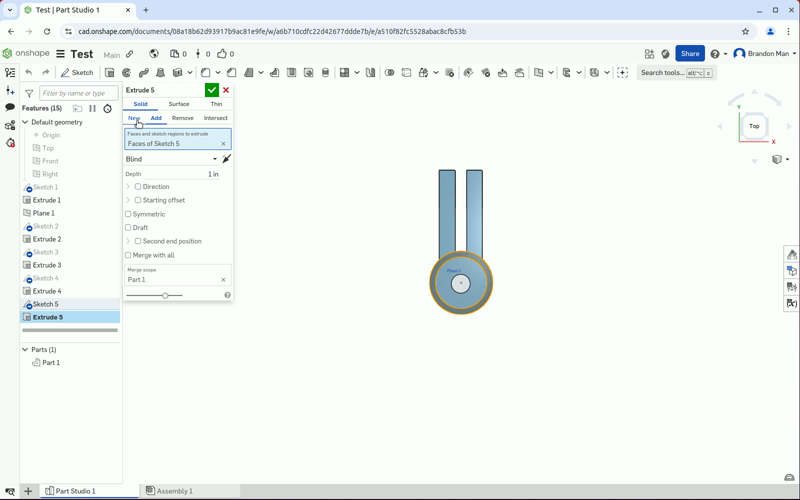
click(137, 120)
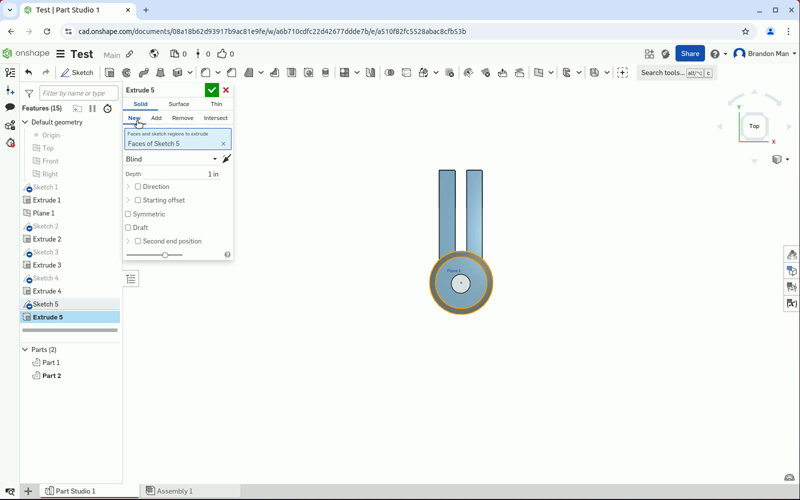
key(tab, 4)
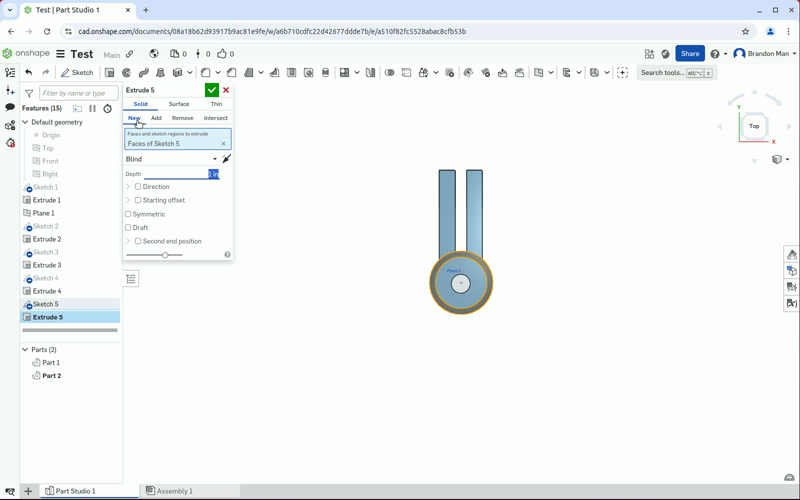
text(12.517)
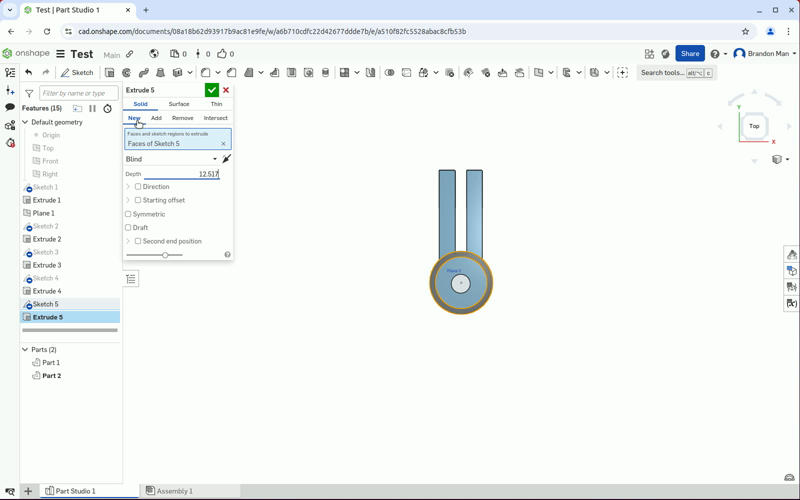
key(enter)
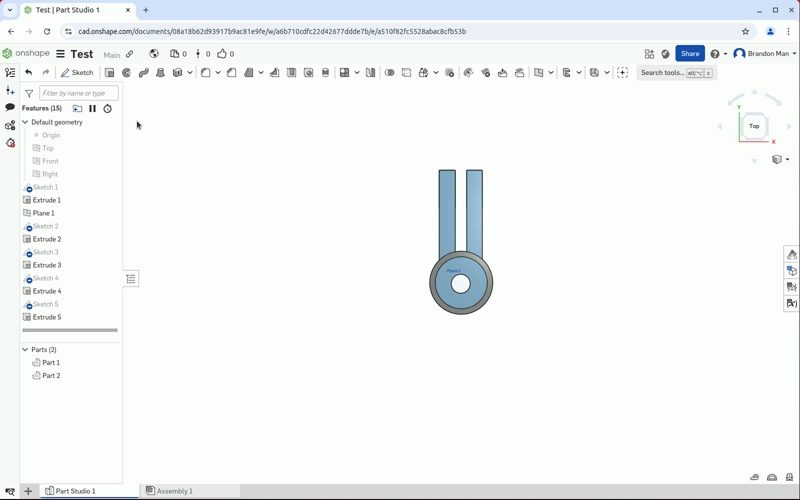
key(shift+h)
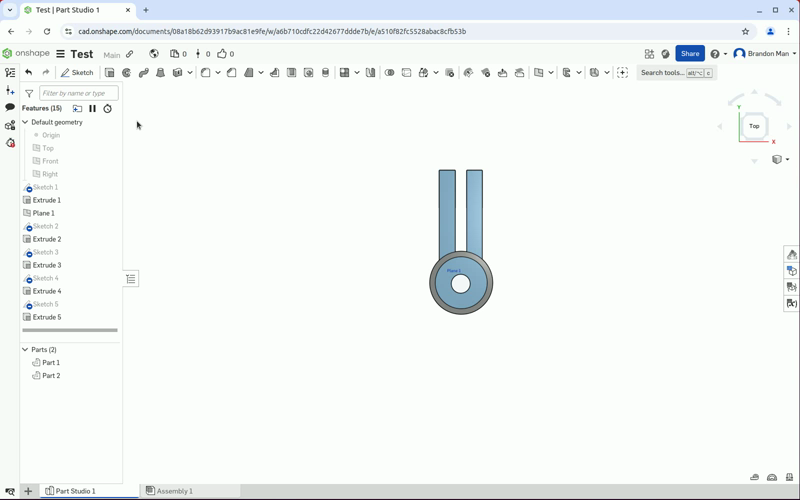
key(shift+h)
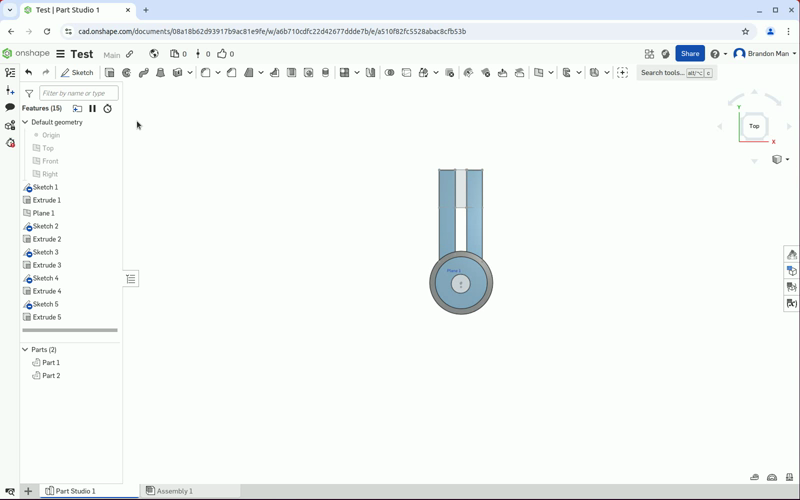
key(shift+7)
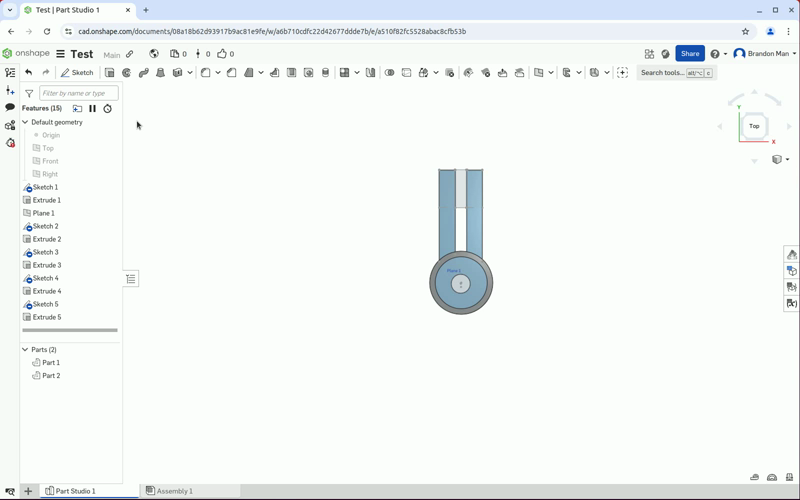
key(up, 3)
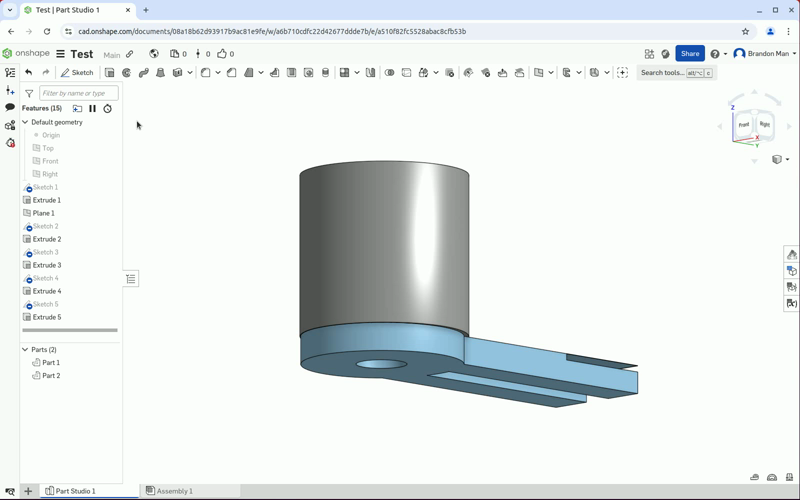
key(left, 3)
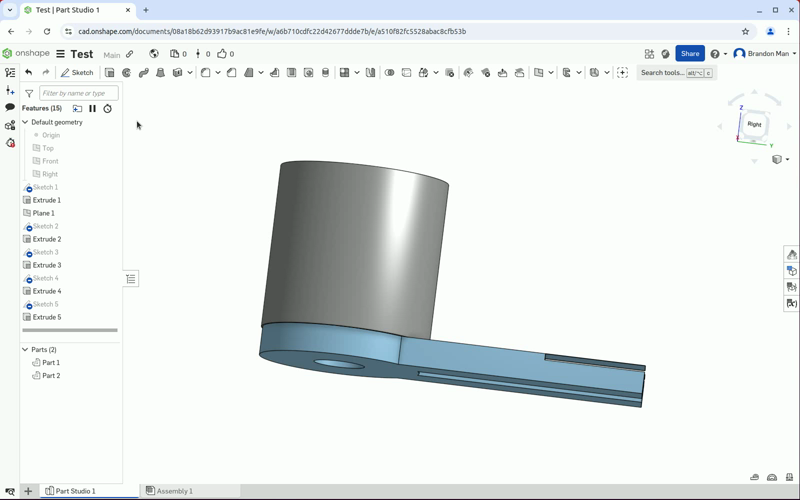
key(right, 3)
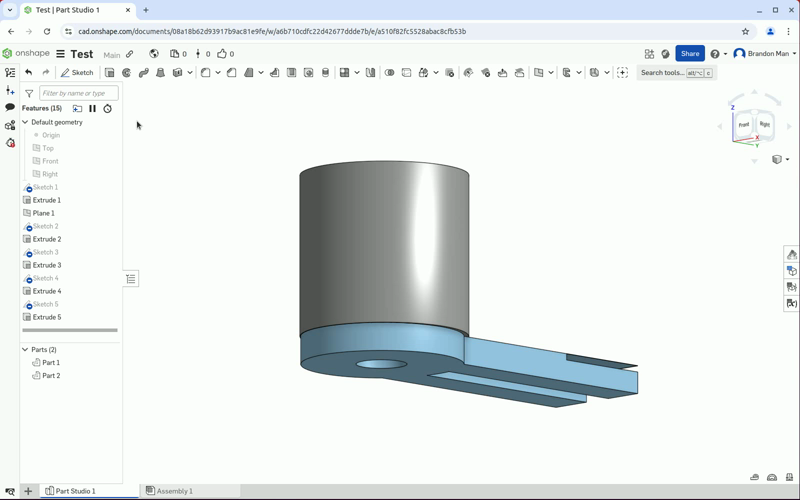
key(down, 3)
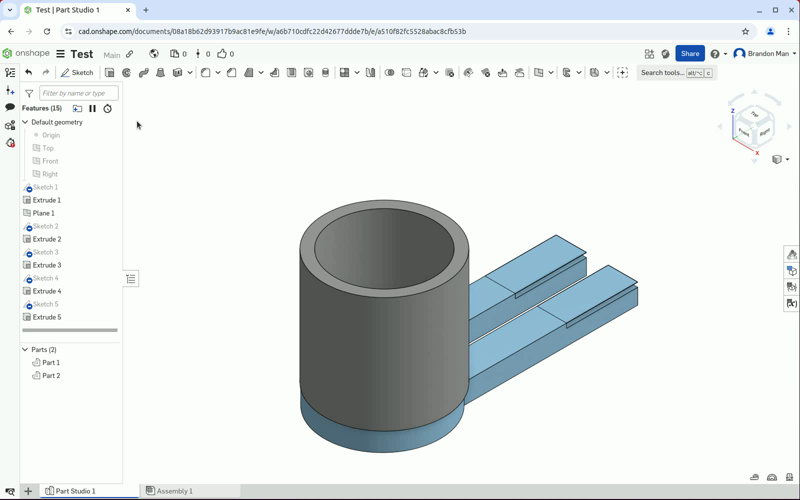
mouse_move(73, 189)
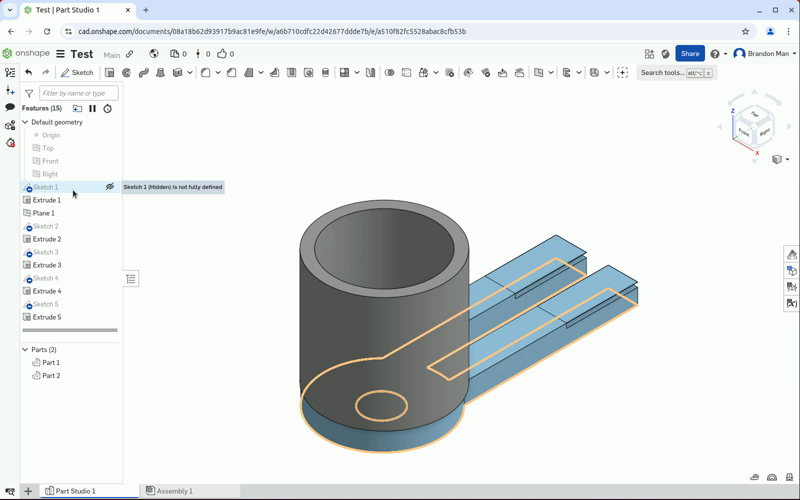
click(73, 189)